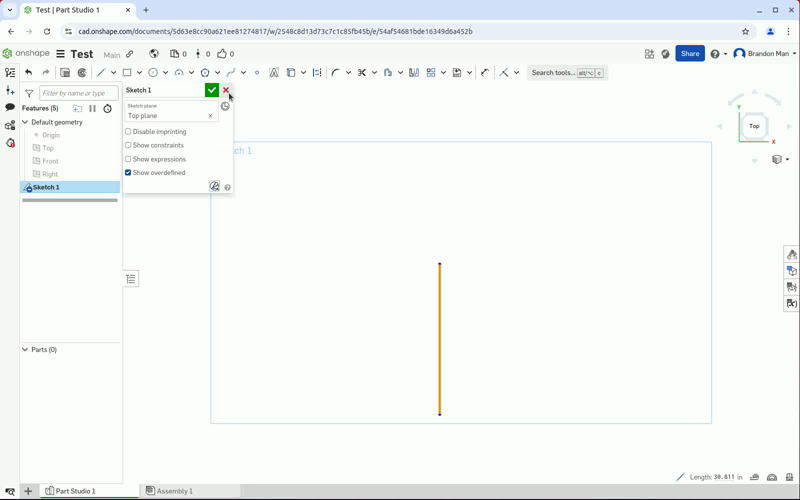
key(shift+h)
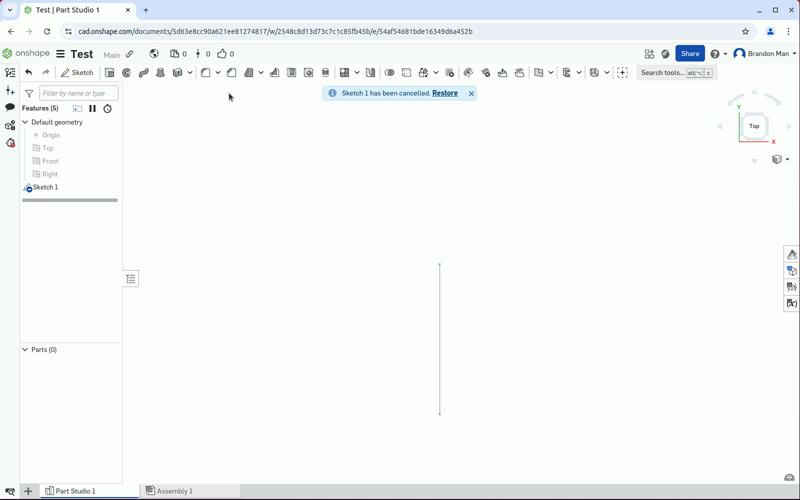
key(shift+s)
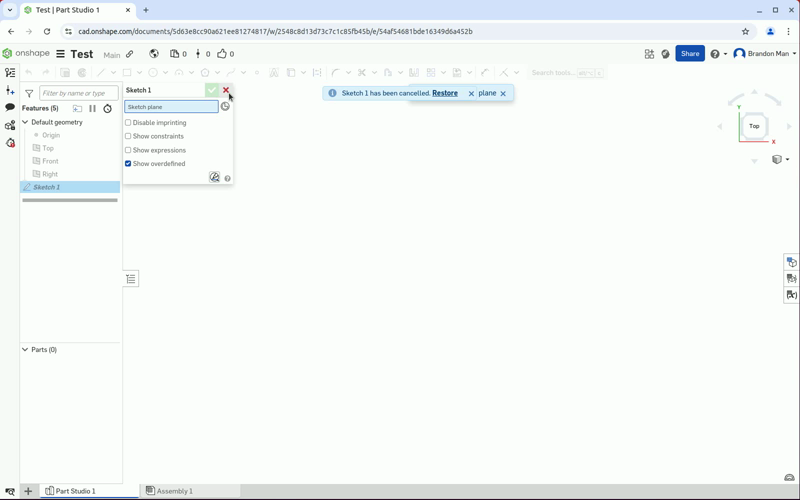
mouse_move(73, 150)
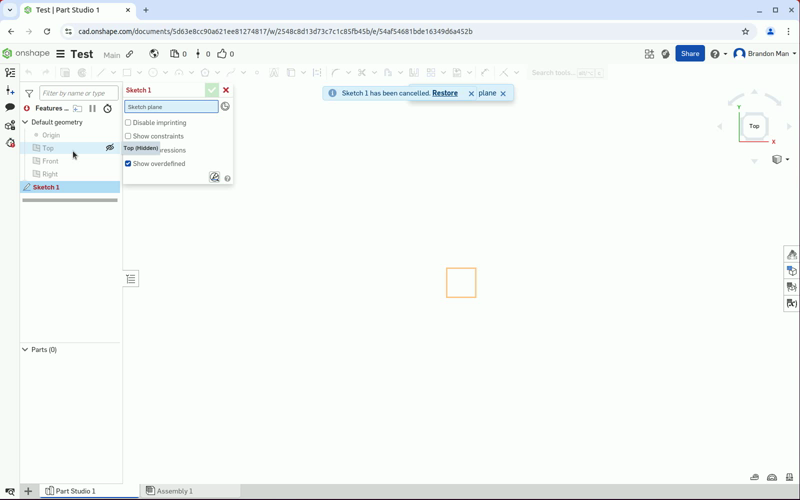
click(73, 150)
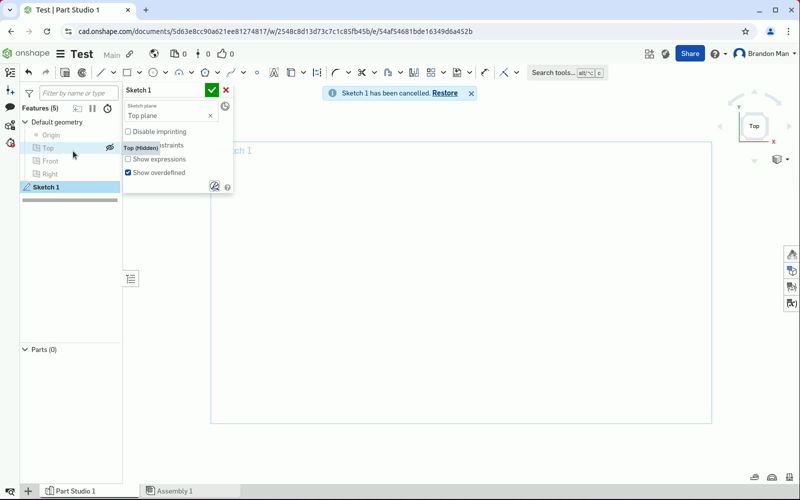
mouse_move(73, 352)
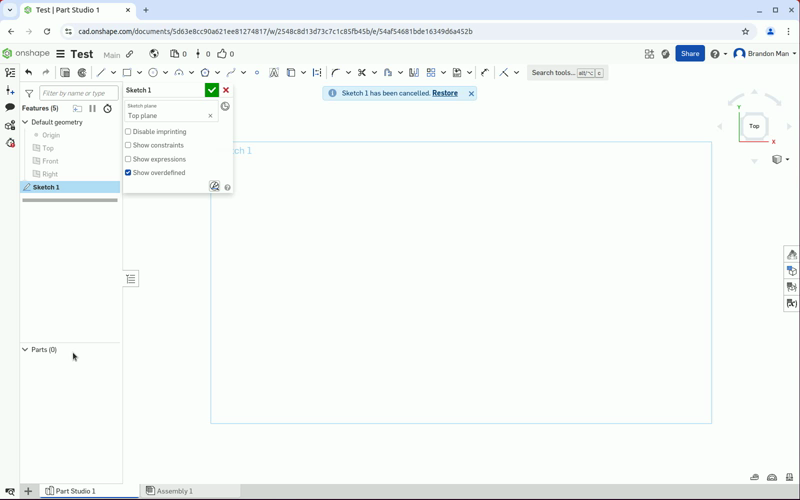
key(y)
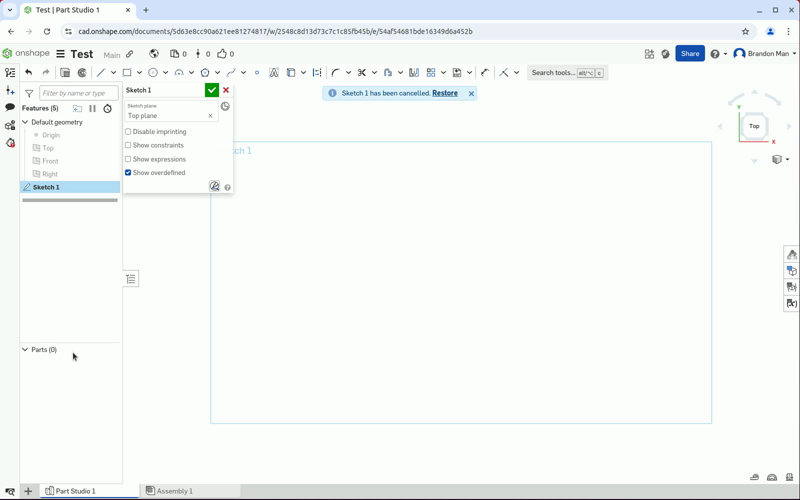
key(l)
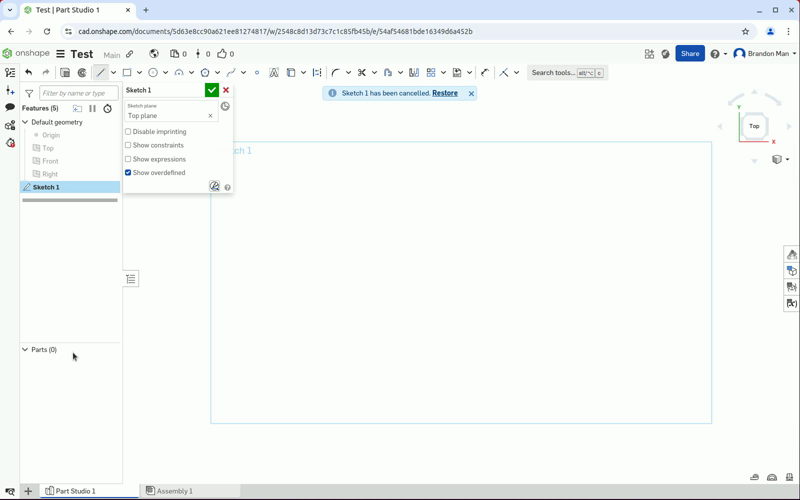
key_down(shift)
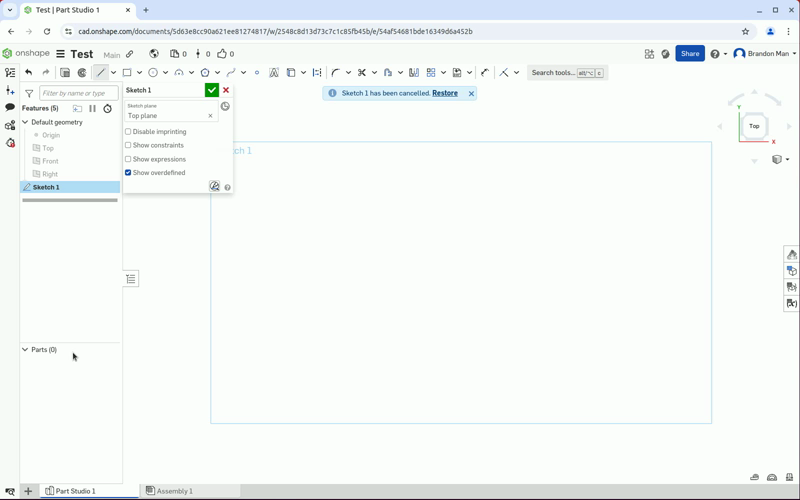
mouse_move(460, 282)
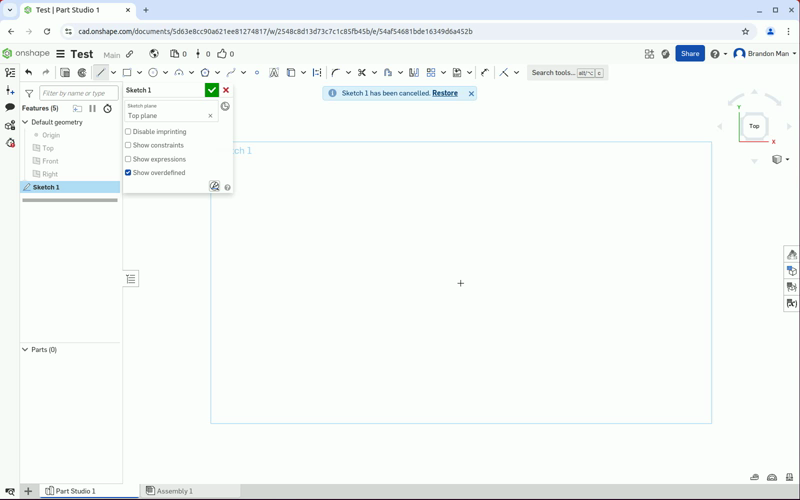
click(460, 282)
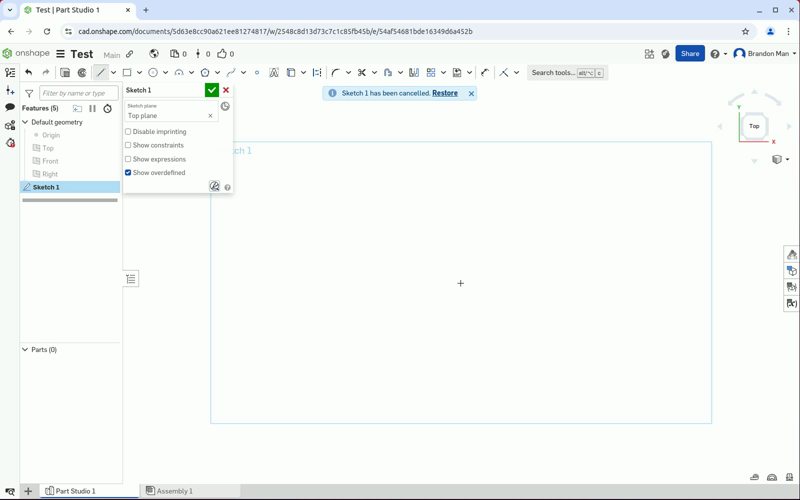
key_up(shift)
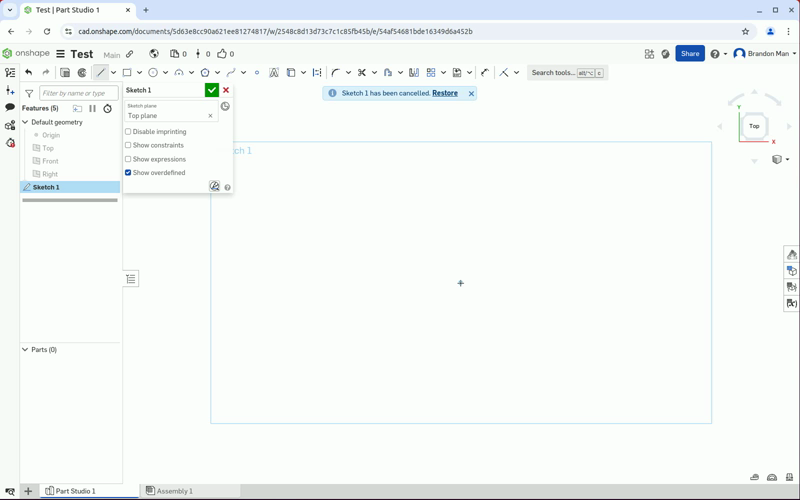
key_down(shift)
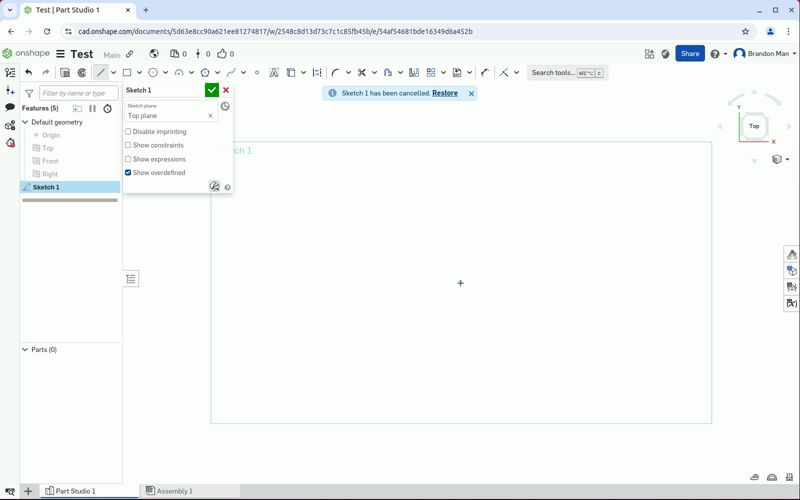
mouse_move(573, 282)
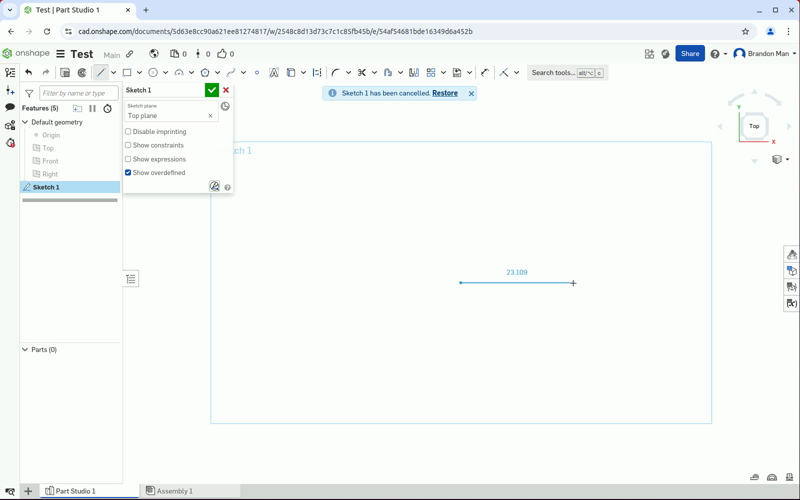
click(573, 282)
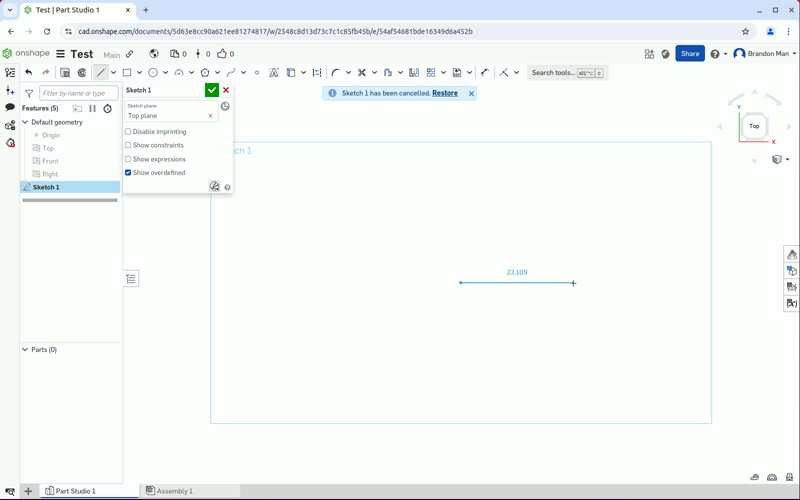
key_up(shift)
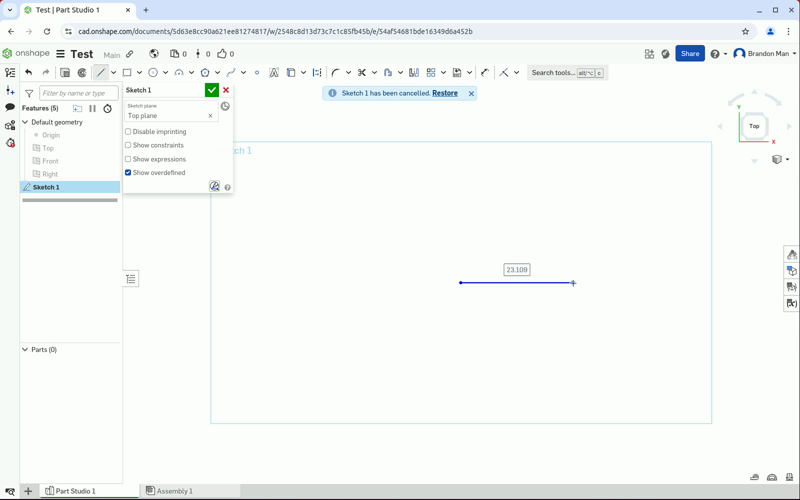
key_down(shift)
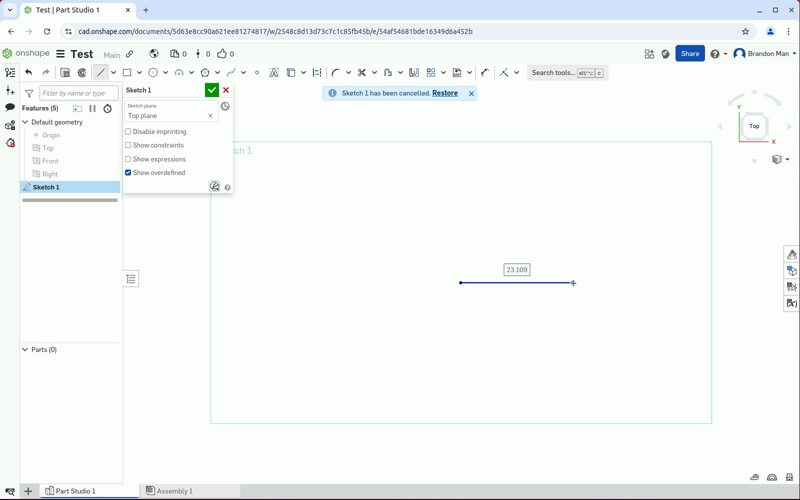
mouse_move(573, 210)
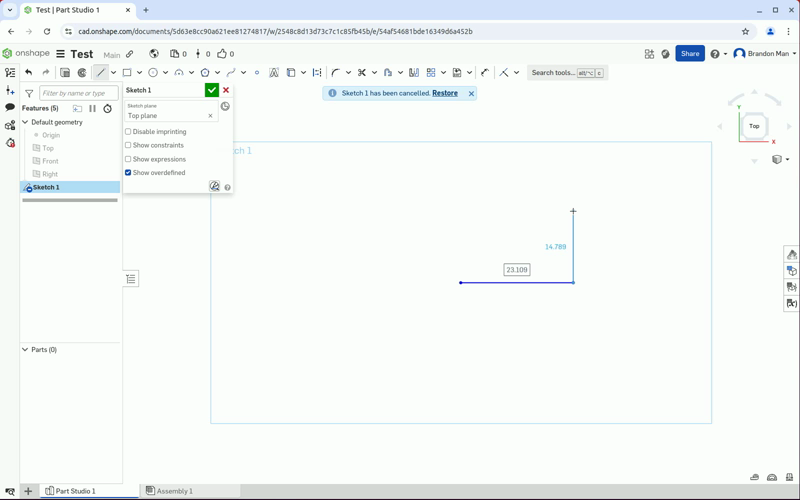
click(573, 210)
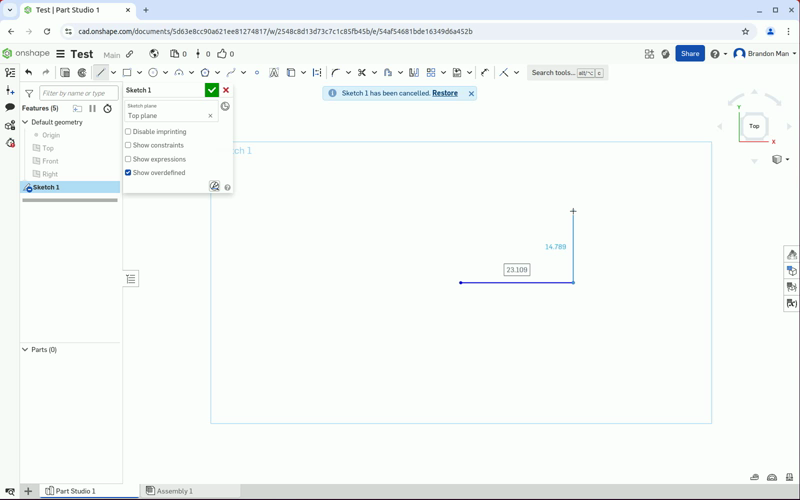
key_up(shift)
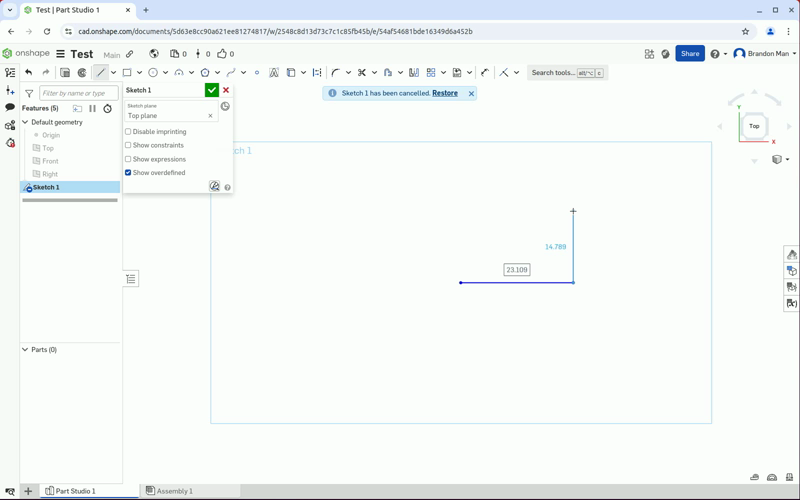
key_down(shift)
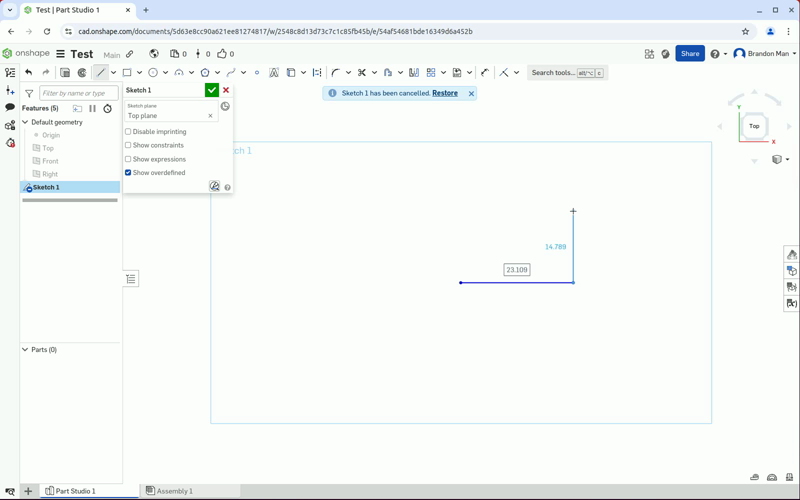
mouse_move(460, 210)
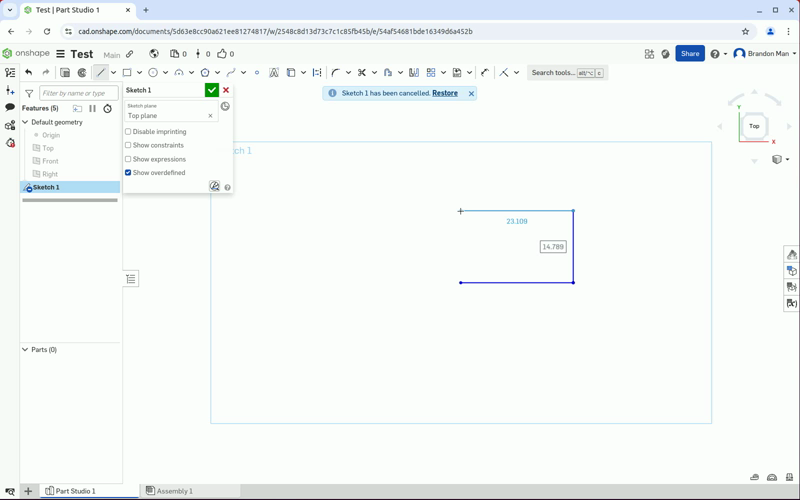
click(460, 210)
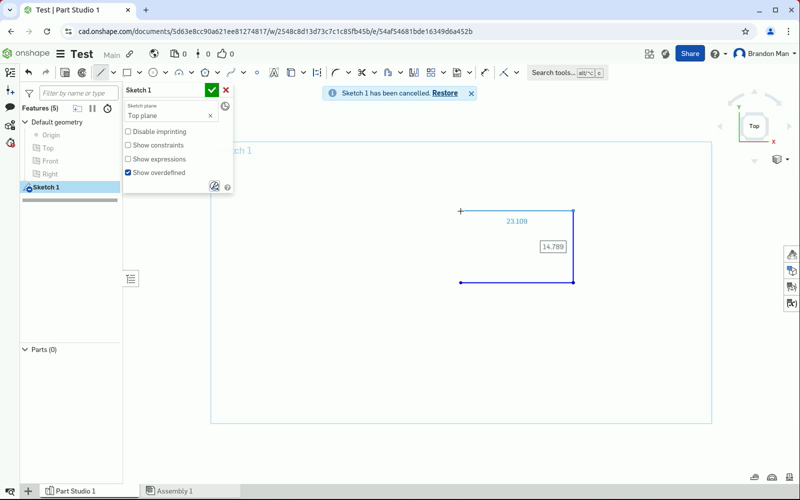
key_up(shift)
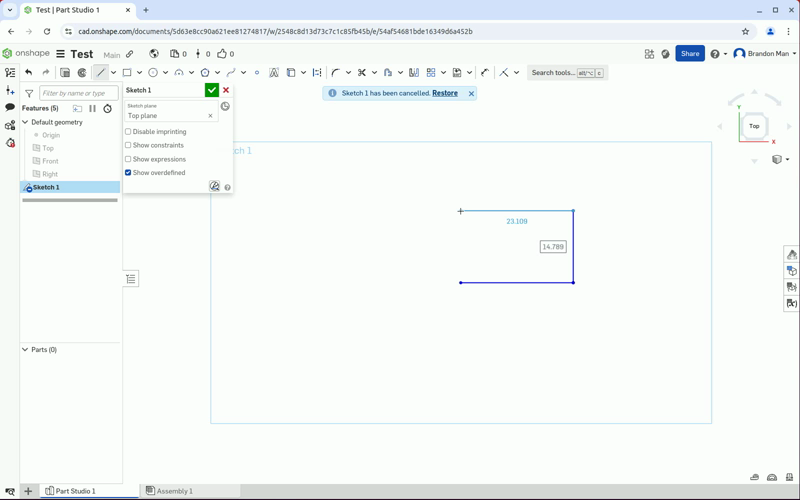
key_down(shift)
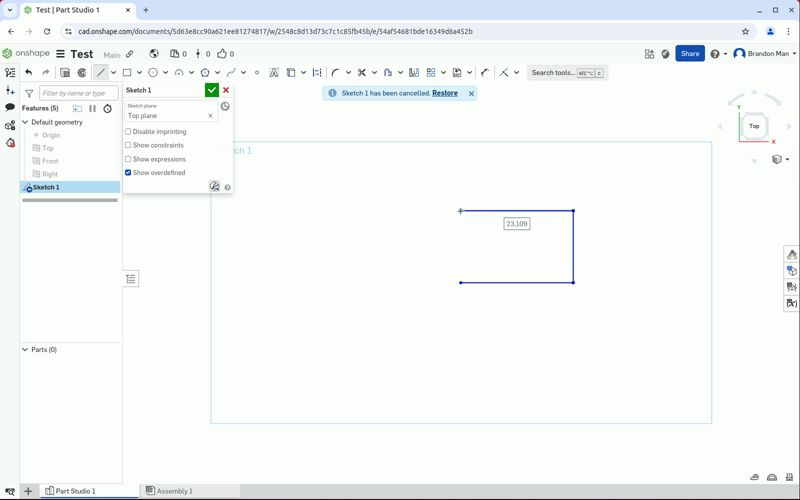
mouse_move(460, 282)
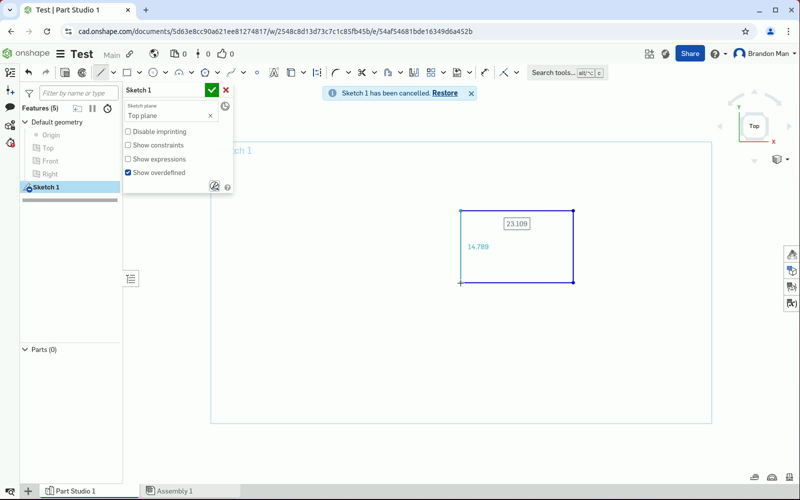
key_up(shift)
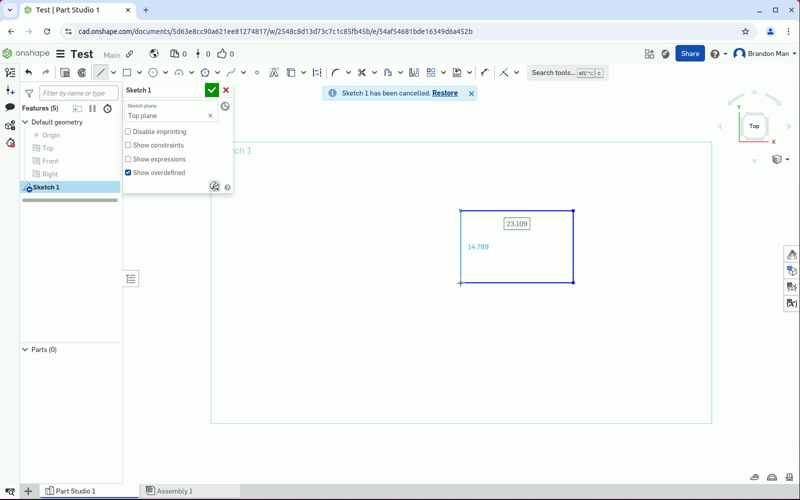
click(460, 282)
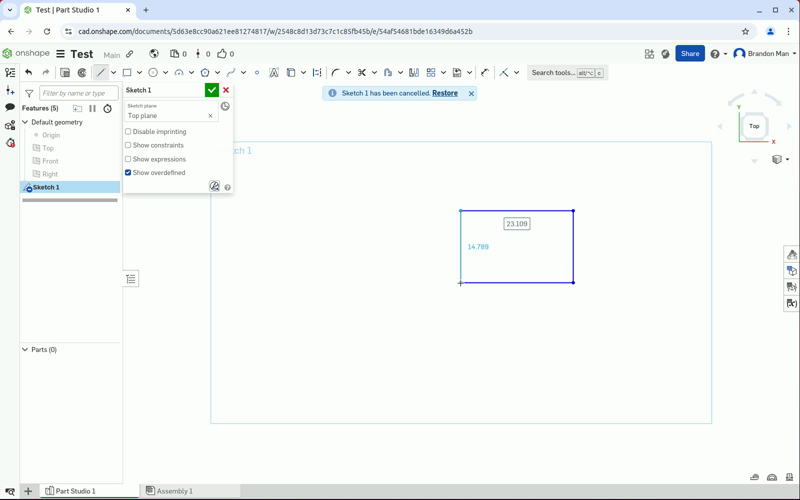
key(esc)
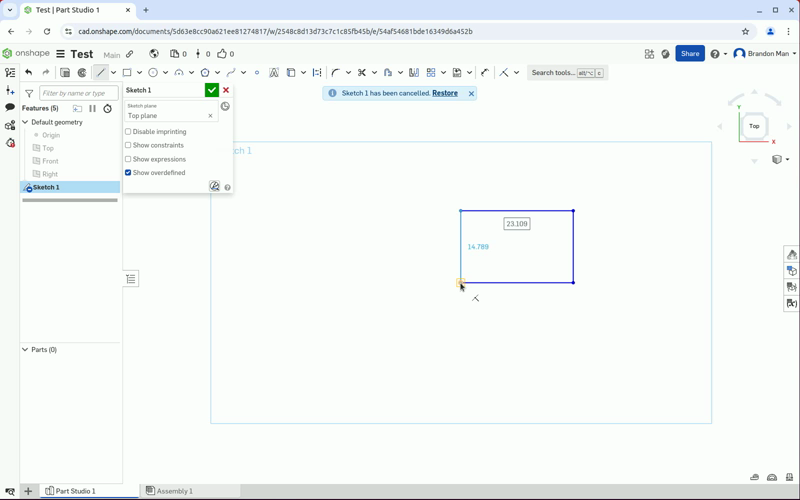
mouse_move(493, 261)
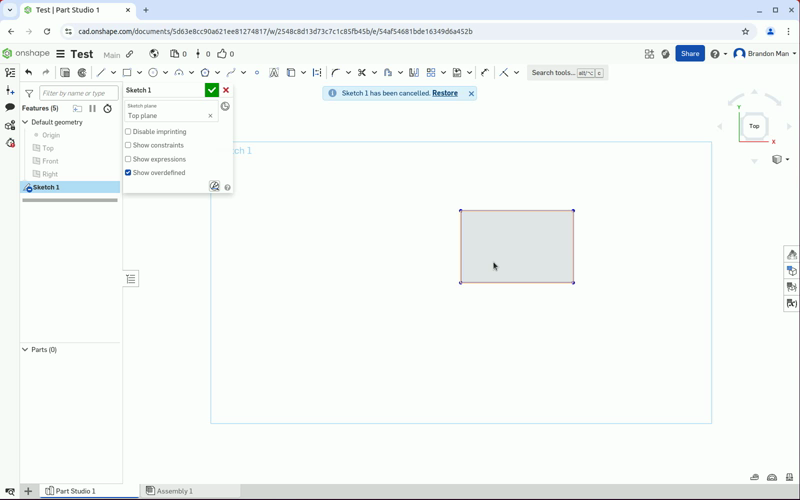
click(493, 261)
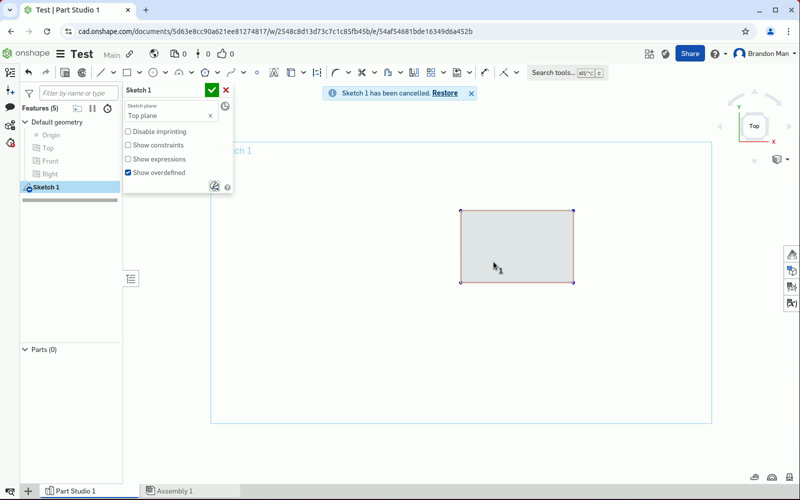
mouse_move(73, 352)
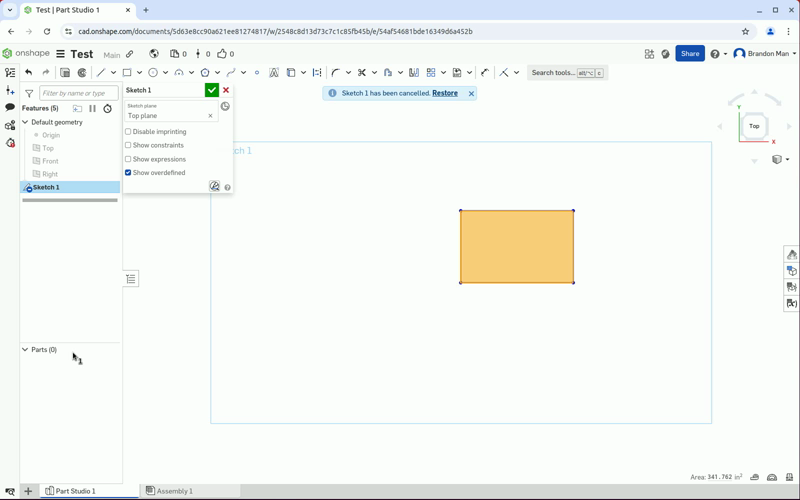
key(shift+y)
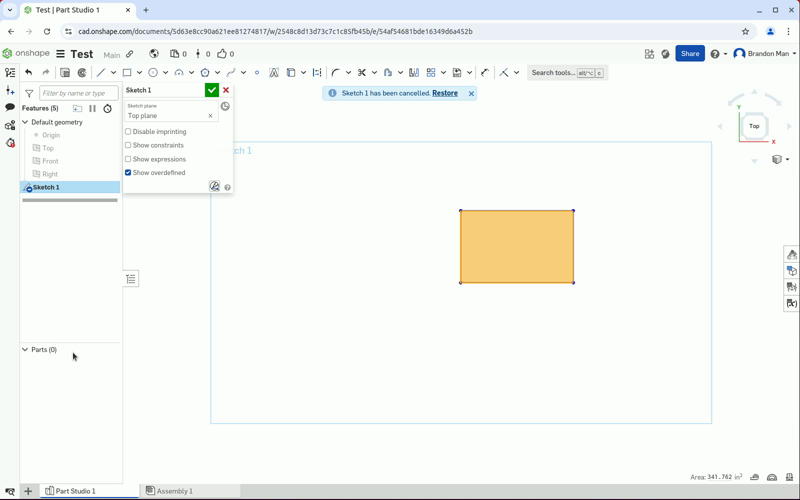
key(shift+e)
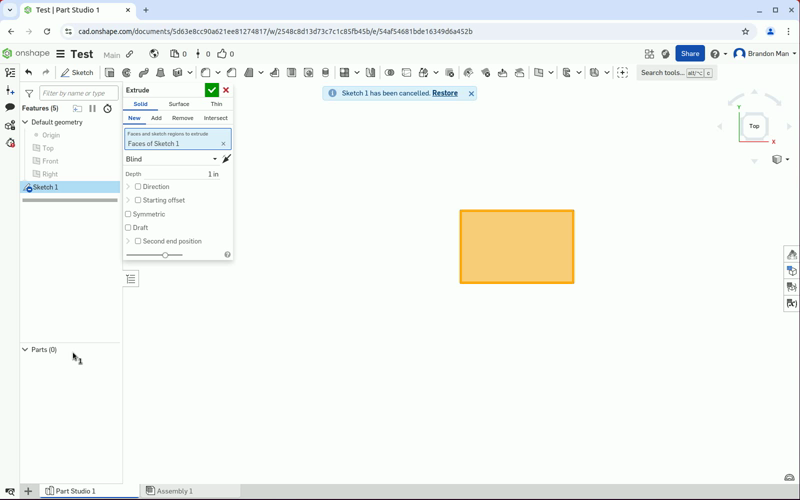
mouse_move(143, 106)
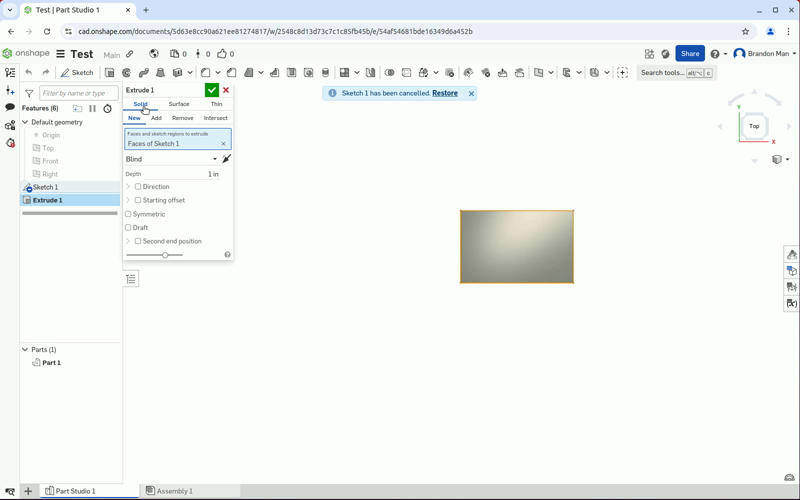
click(143, 106)
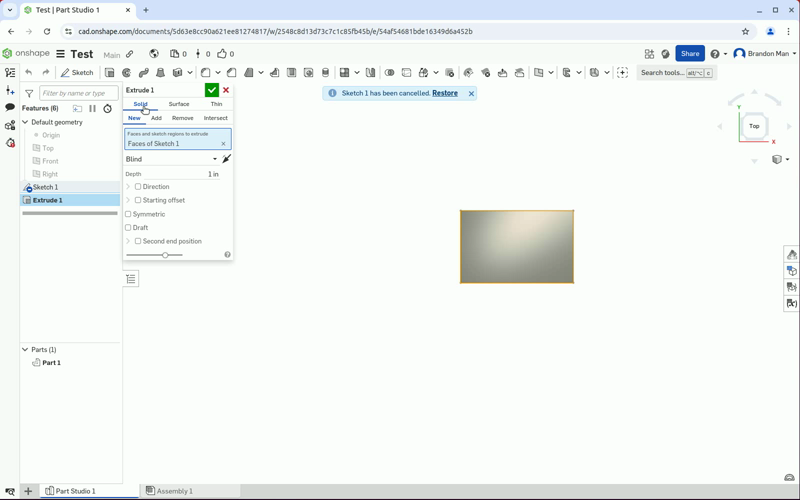
mouse_move(137, 120)
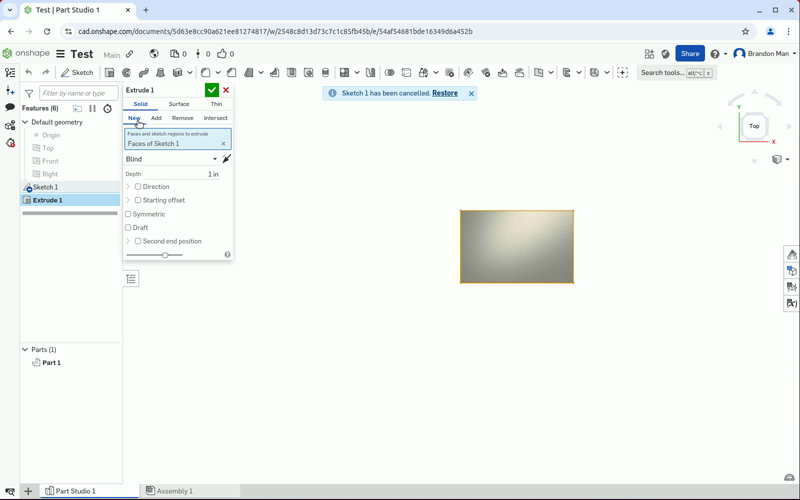
click(137, 120)
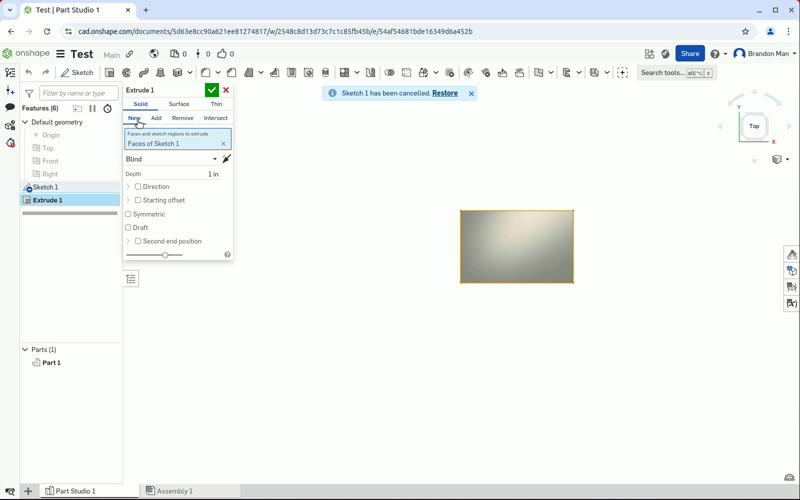
key(tab, 4)
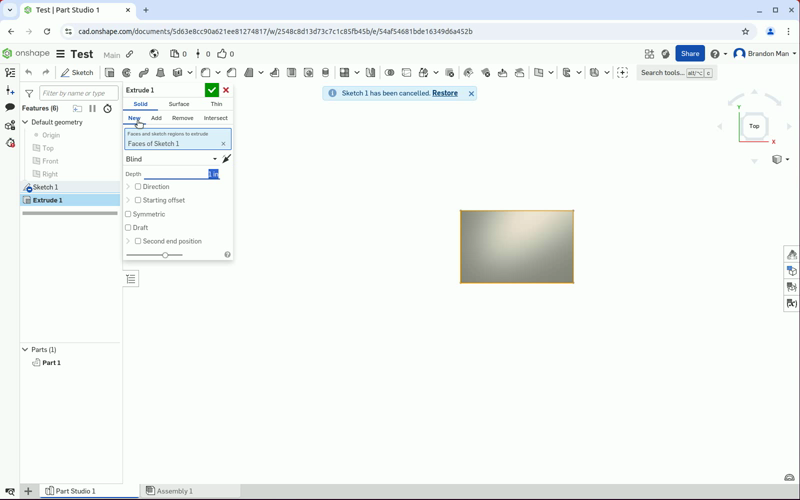
text(0.241)
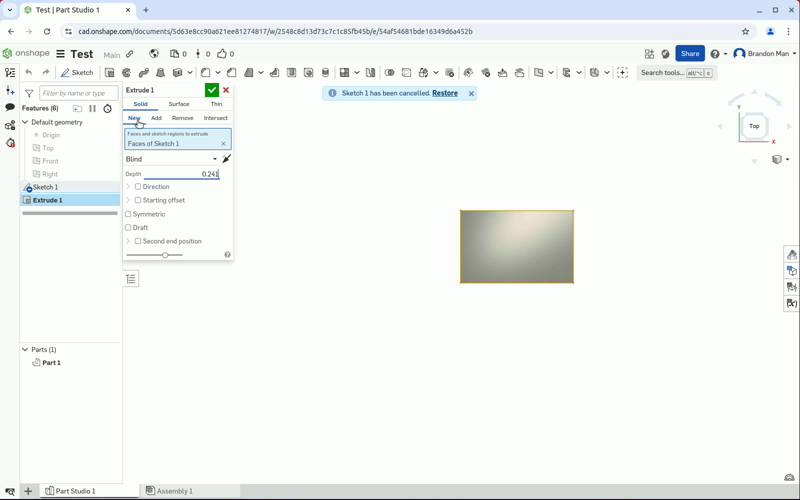
key(enter)
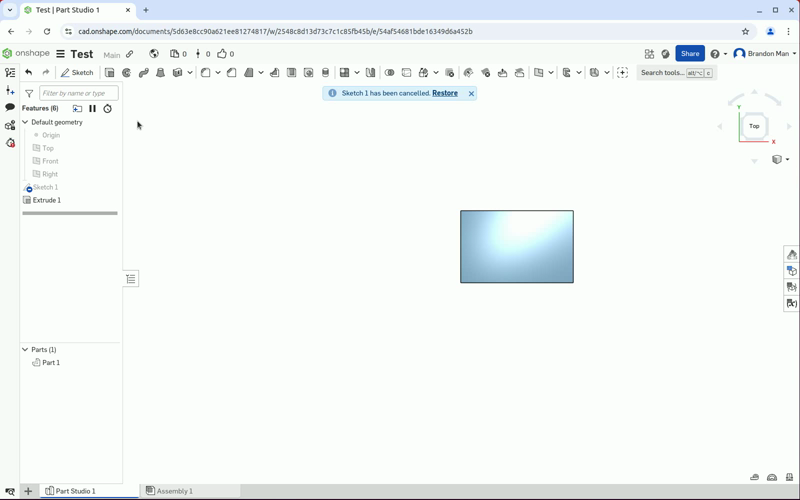
key(shift+h)
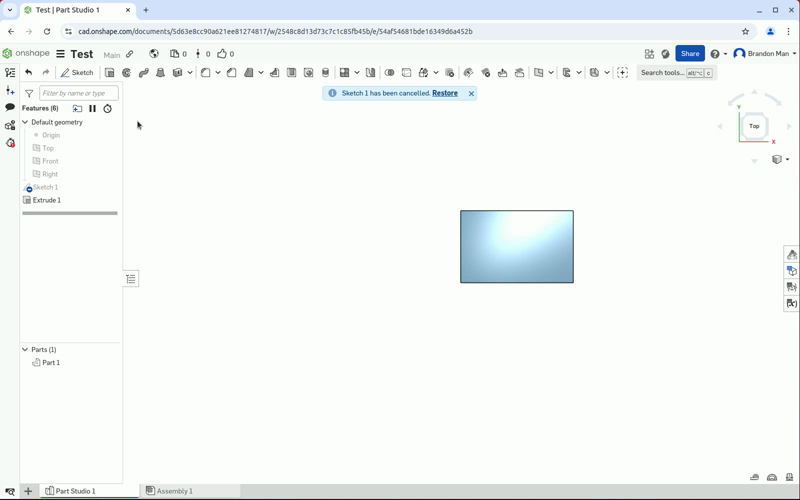
key(shift+h)
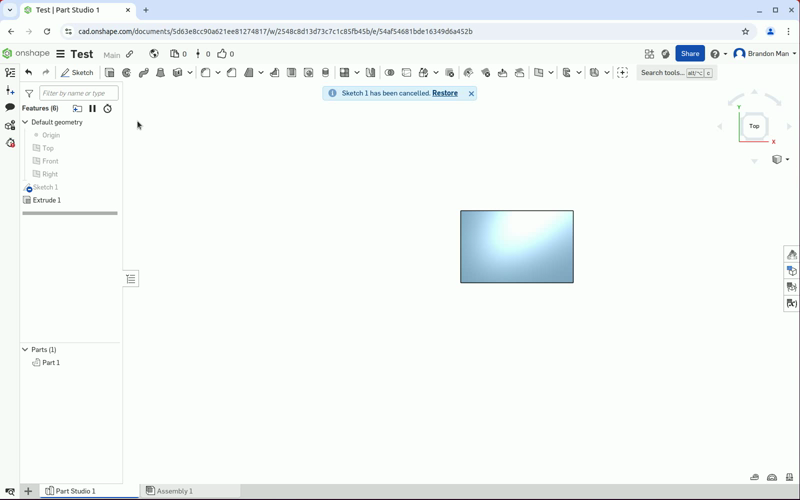
mouse_move(73, 189)
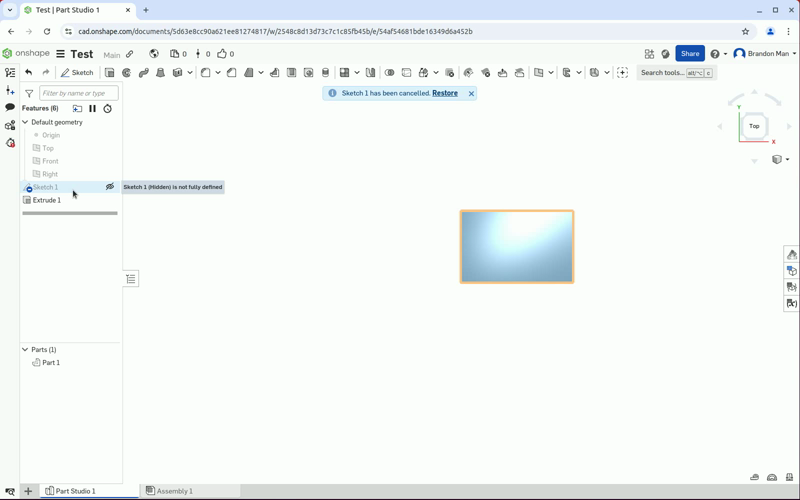
click(73, 189)
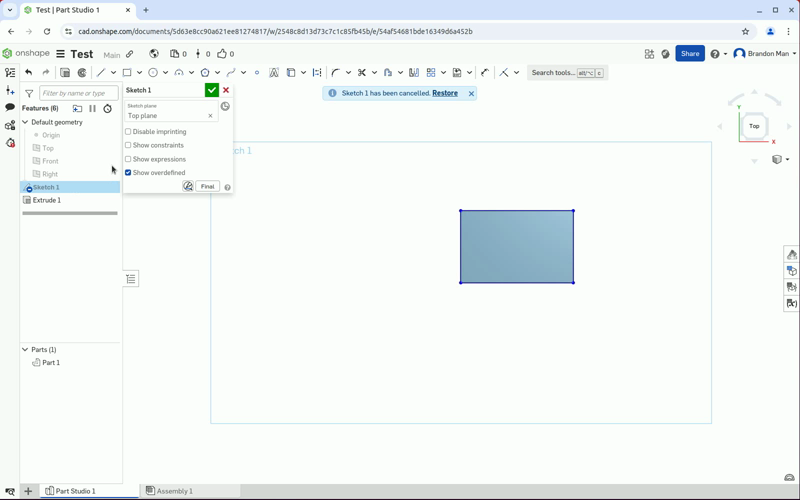
mouse_move(229, 92)
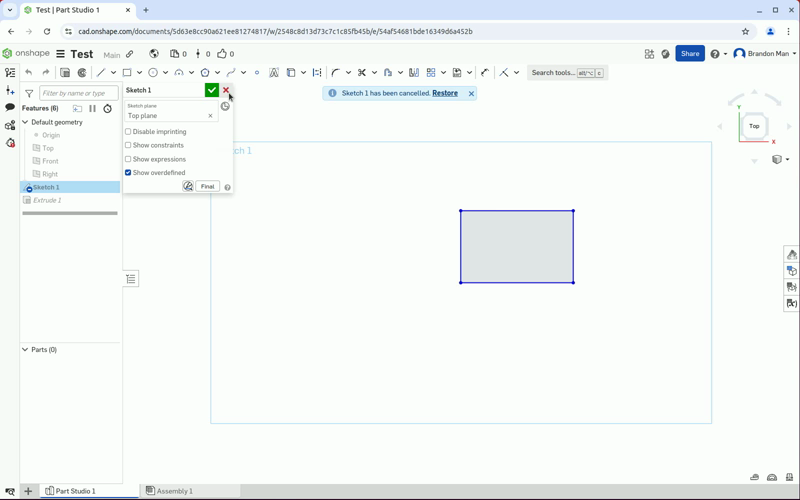
click(229, 92)
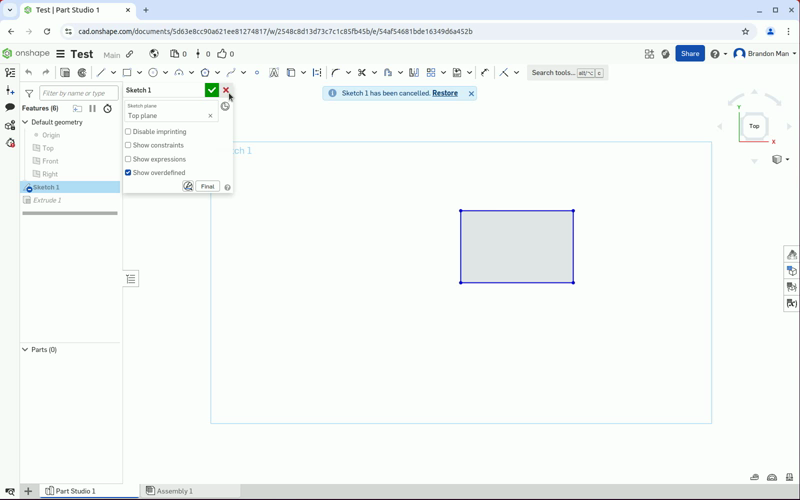
key(shift+s)
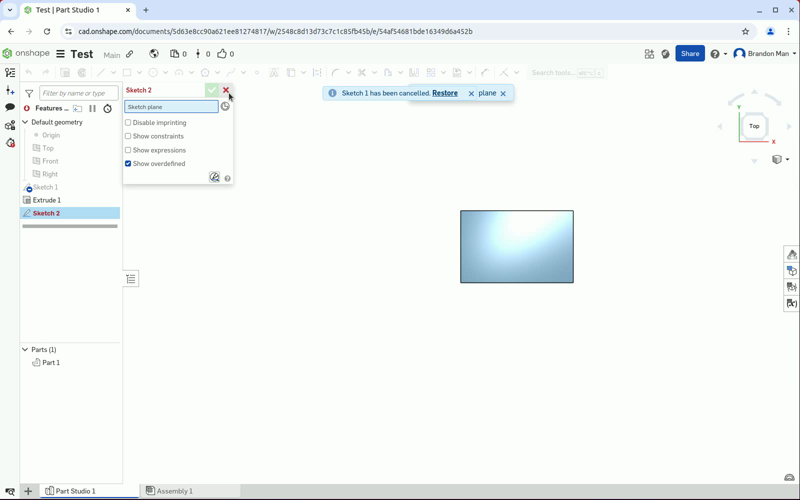
mouse_move(73, 150)
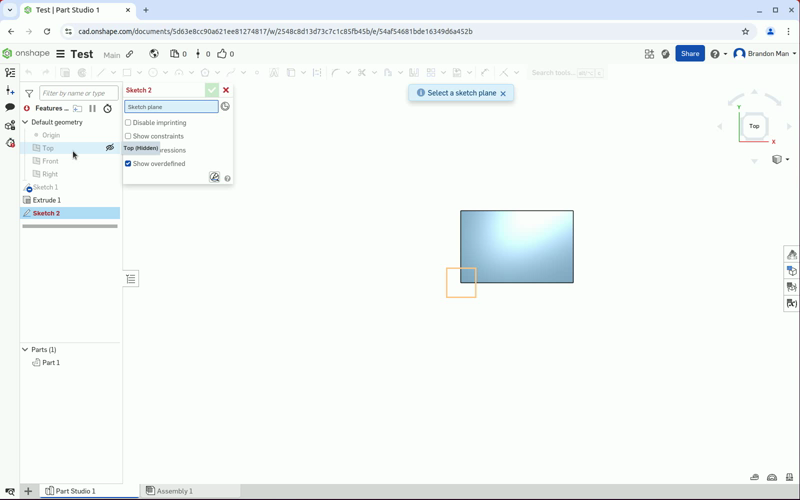
click(73, 150)
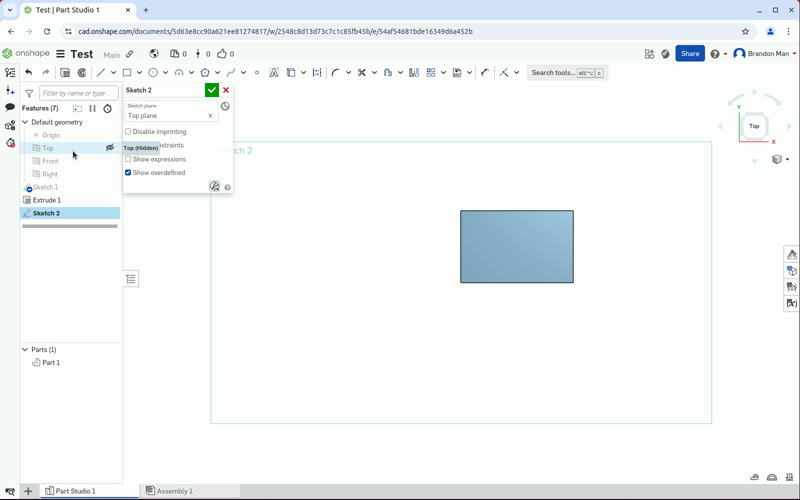
mouse_move(73, 352)
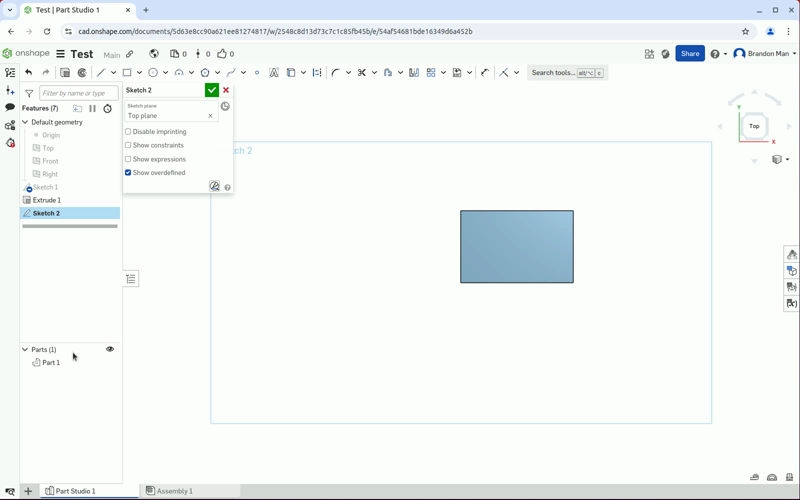
key(y)
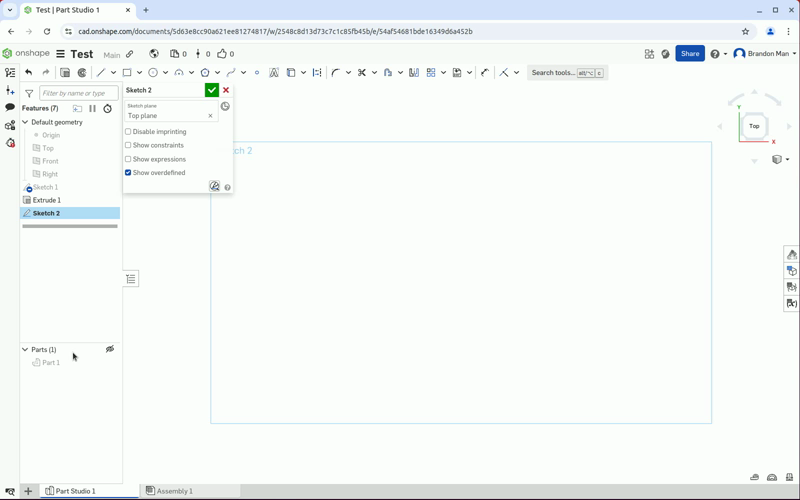
key(c)
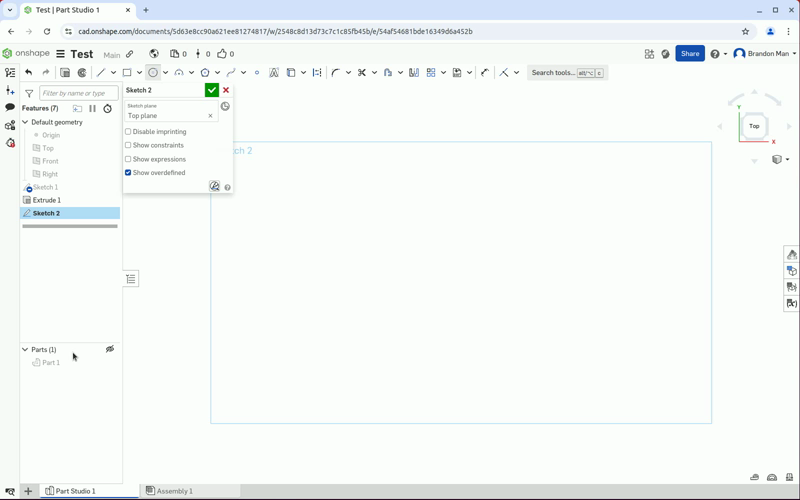
key_down(shift)
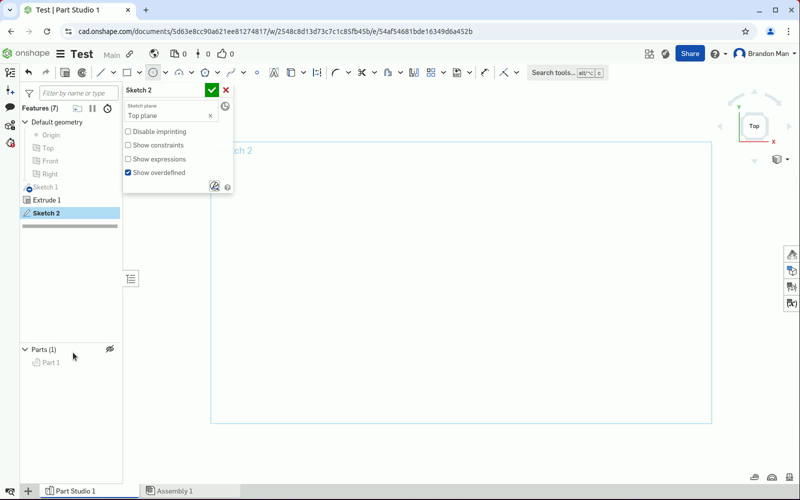
mouse_move(470, 281)
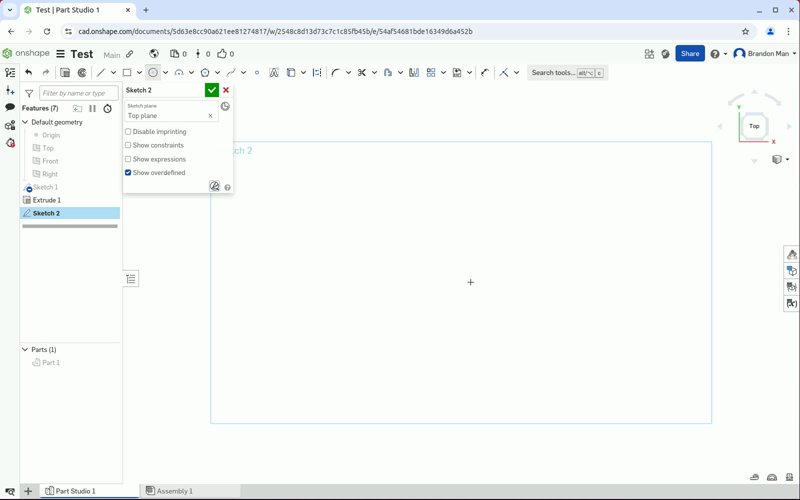
click(470, 281)
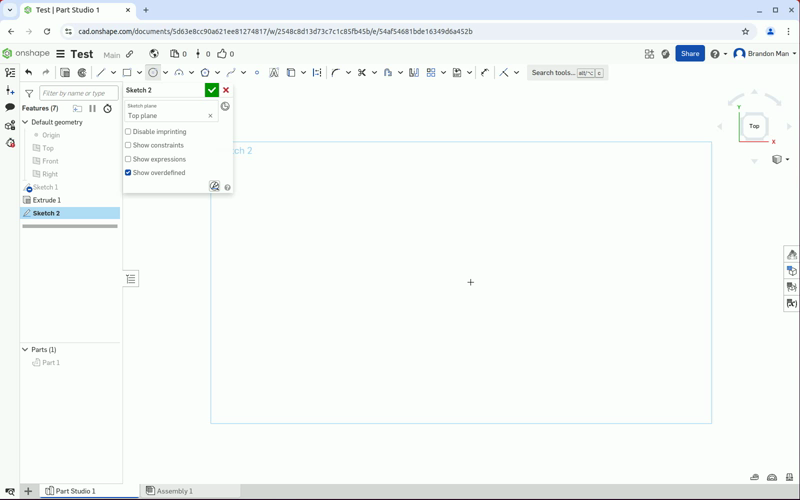
key_up(shift)
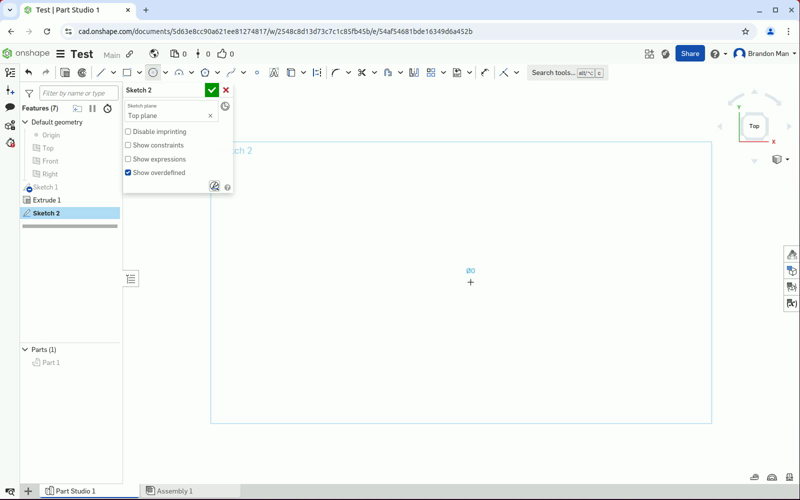
mouse_move(472, 281)
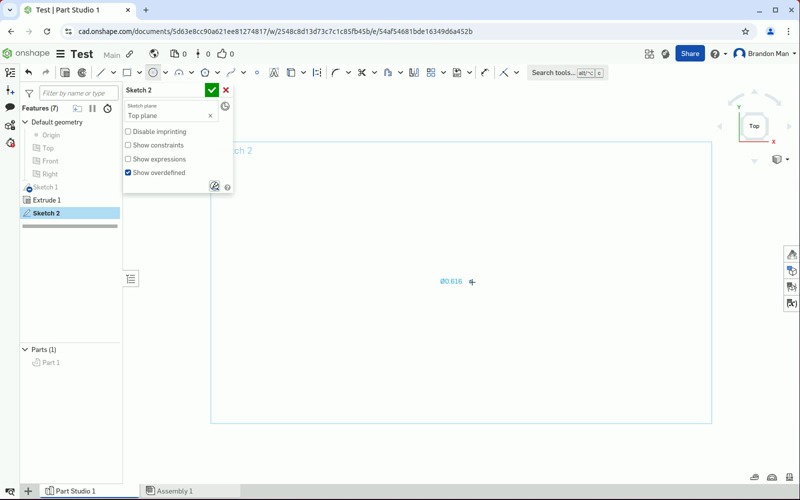
scroll(6)
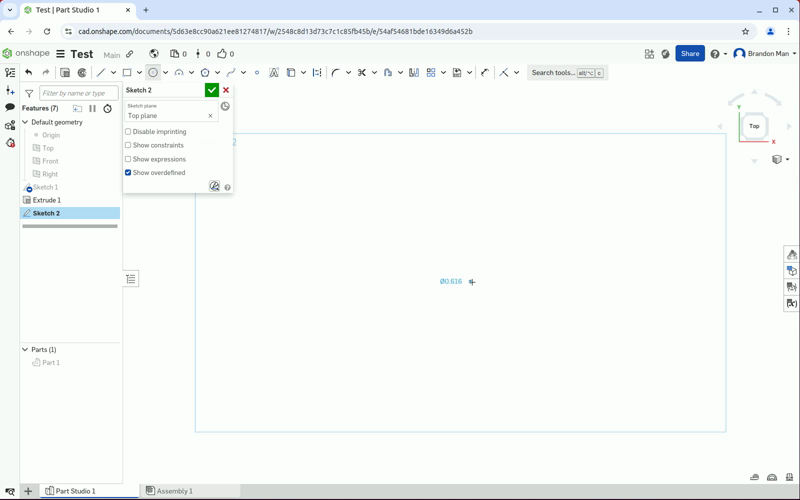
scroll(6)
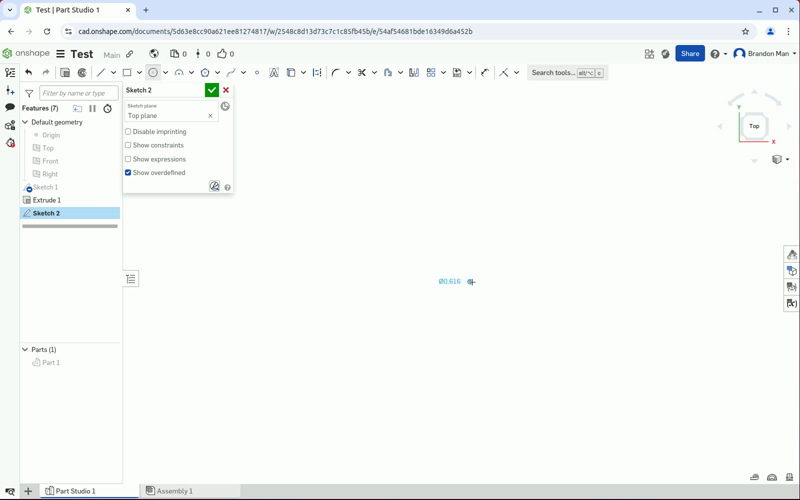
scroll(6)
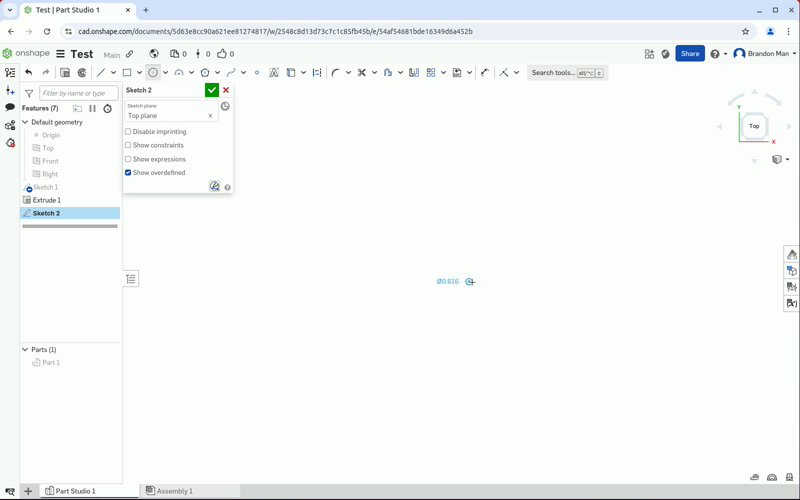
scroll(6)
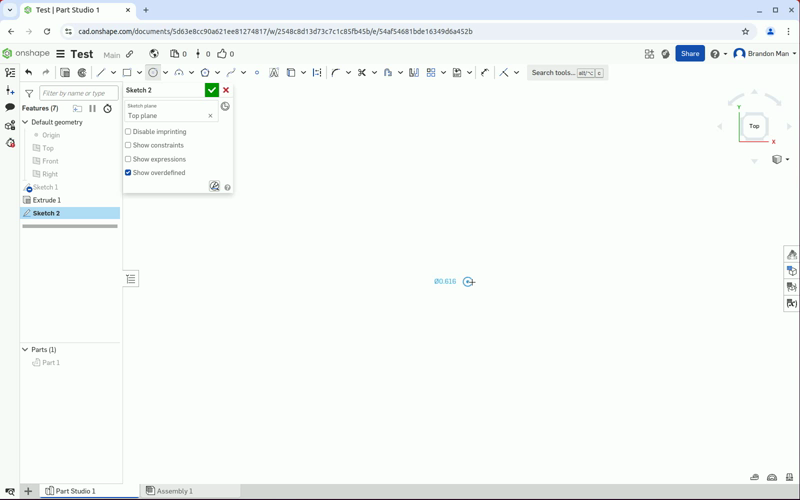
scroll(6)
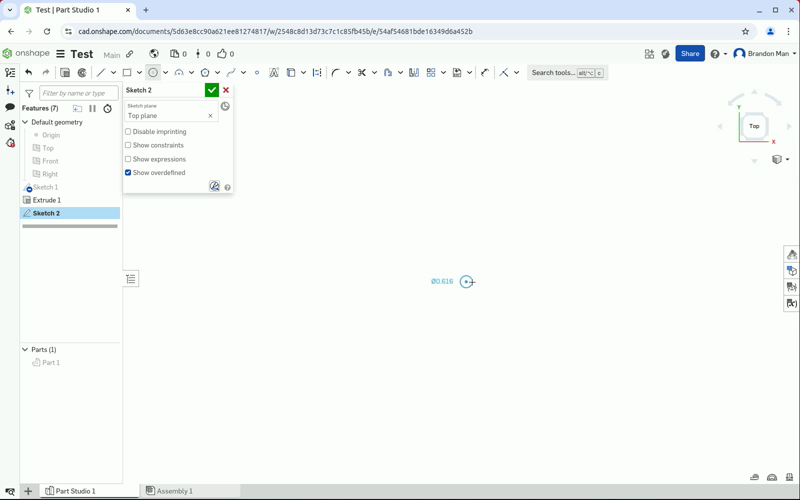
scroll(6)
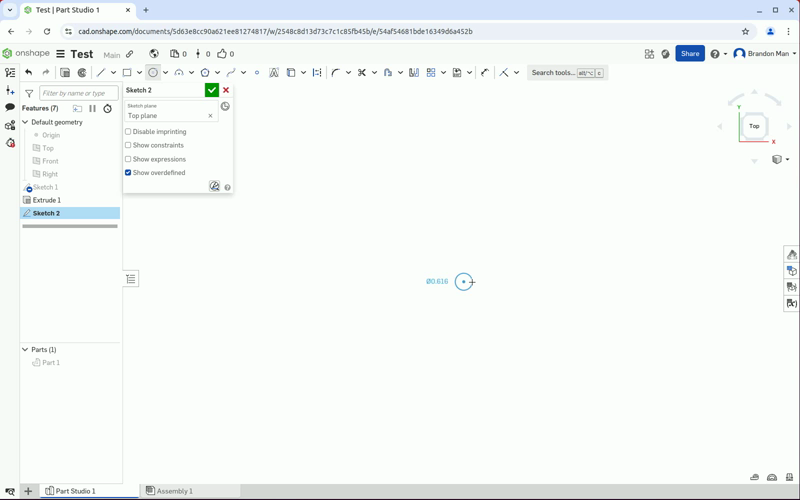
scroll(6)
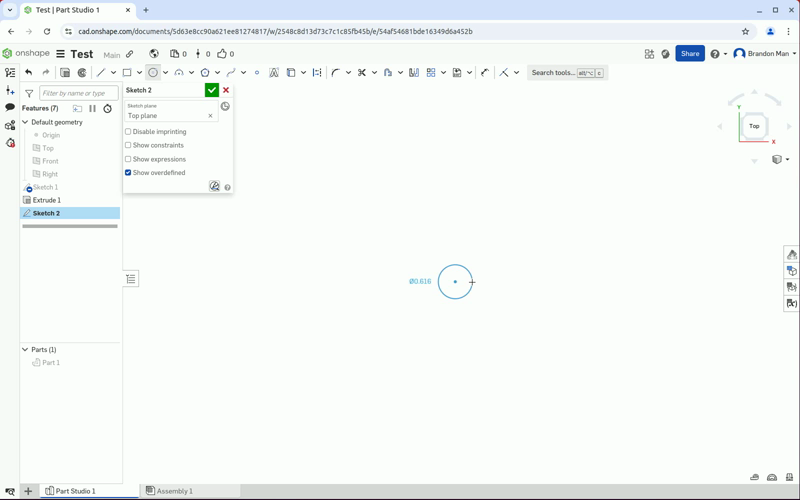
click(472, 281)
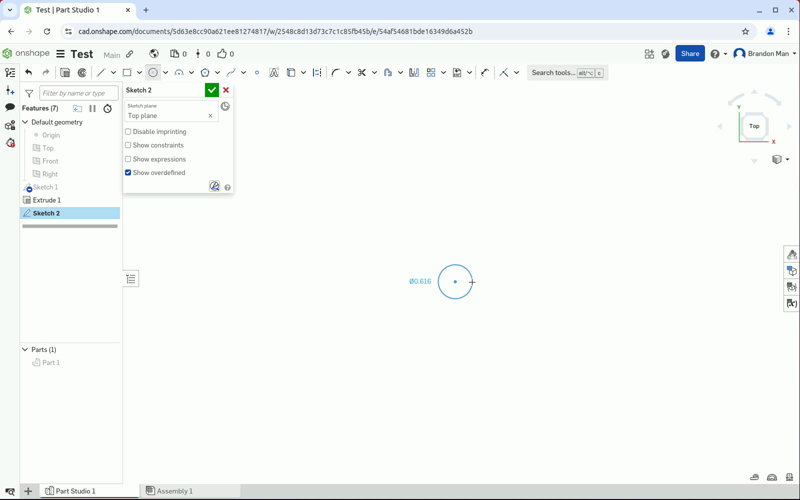
scroll(-6)
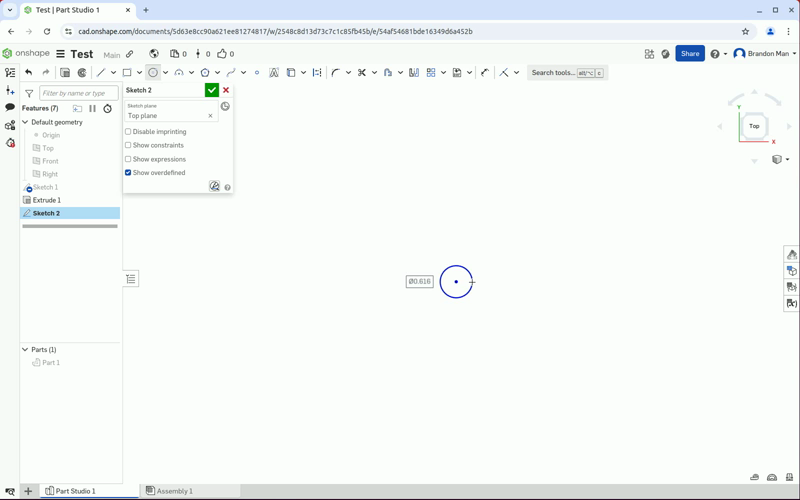
scroll(-6)
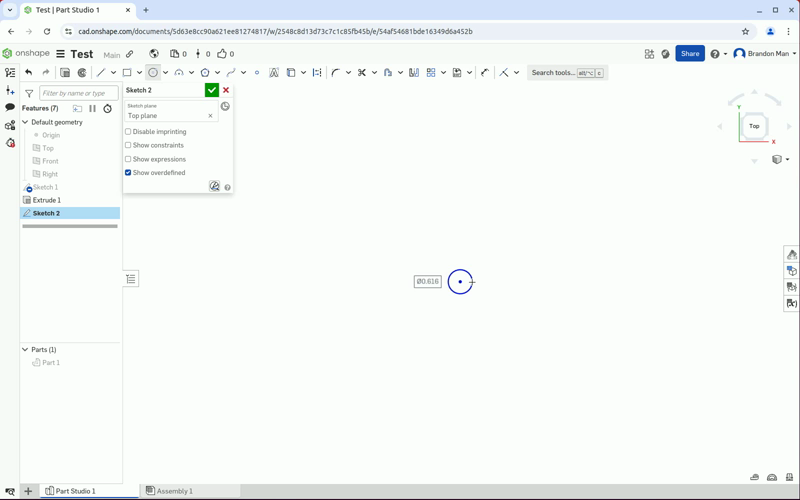
scroll(-6)
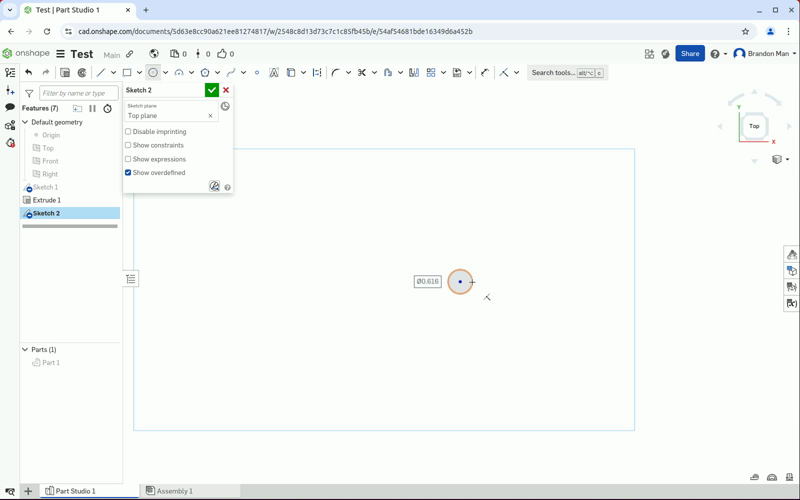
scroll(-6)
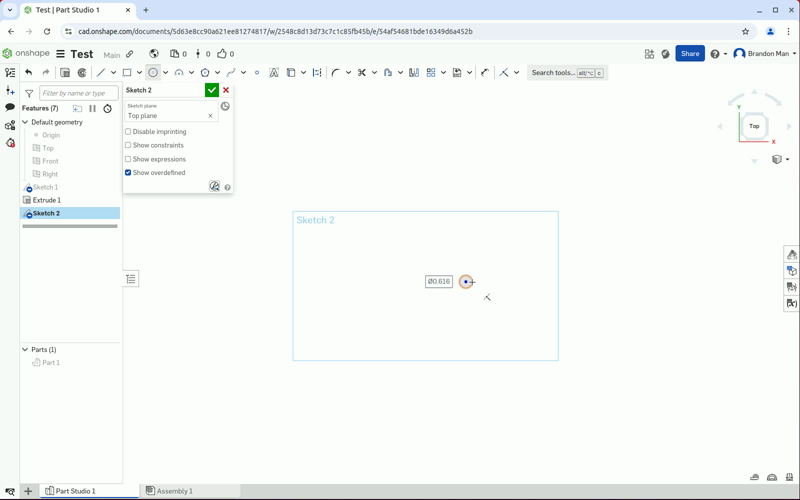
scroll(-6)
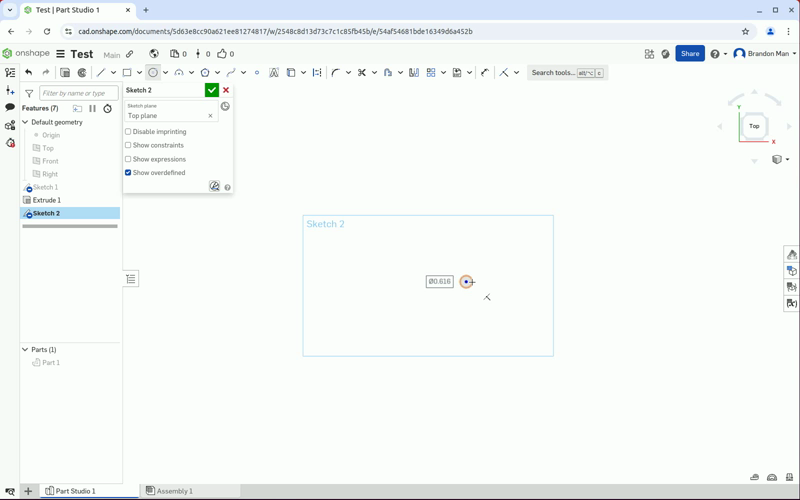
scroll(-6)
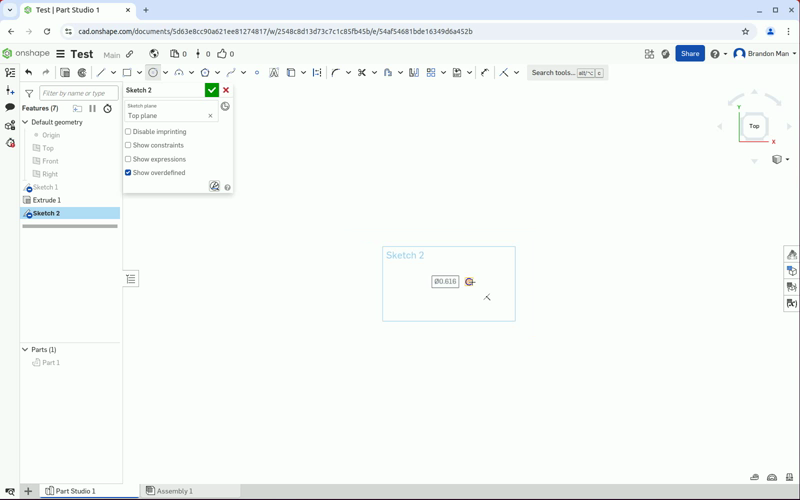
scroll(-6)
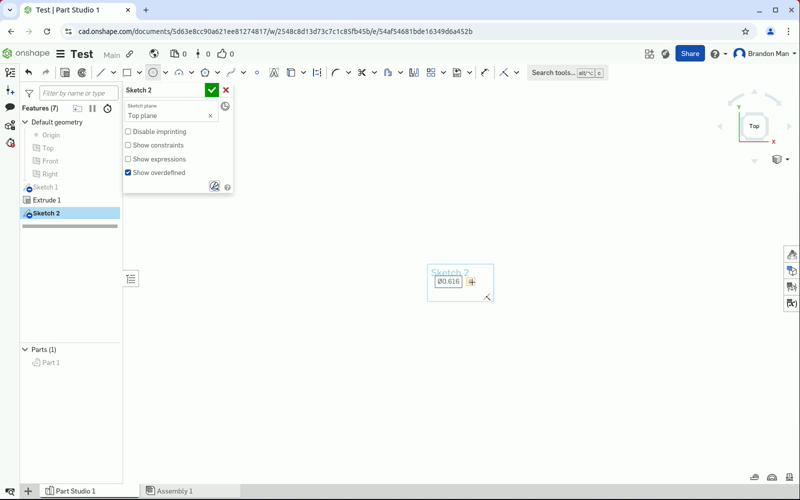
key(esc)
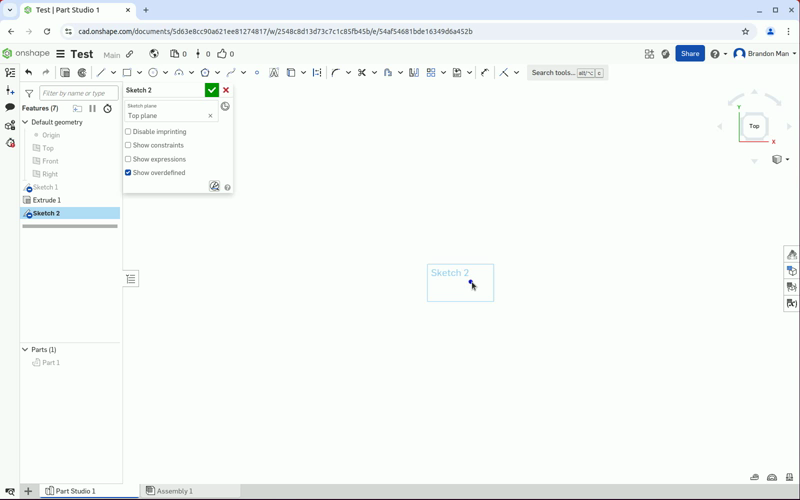
mouse_move(470, 282)
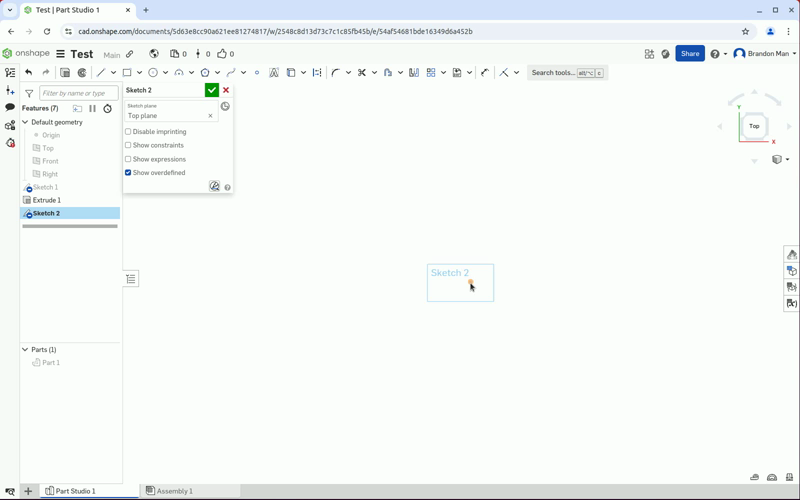
scroll(6)
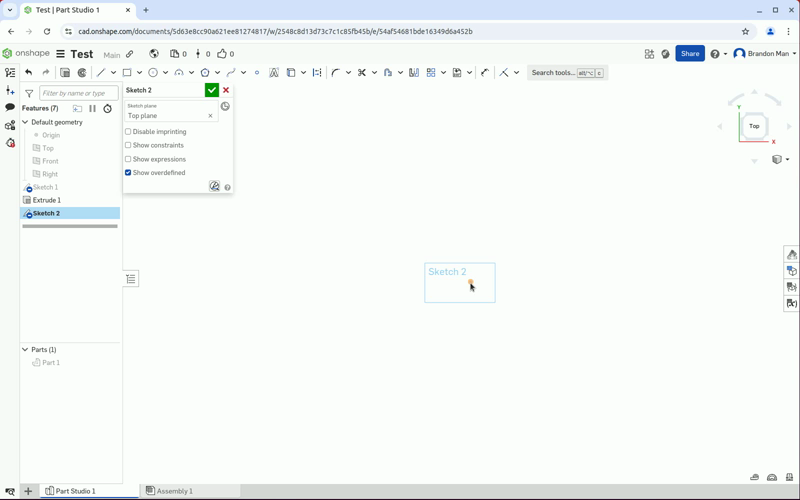
scroll(6)
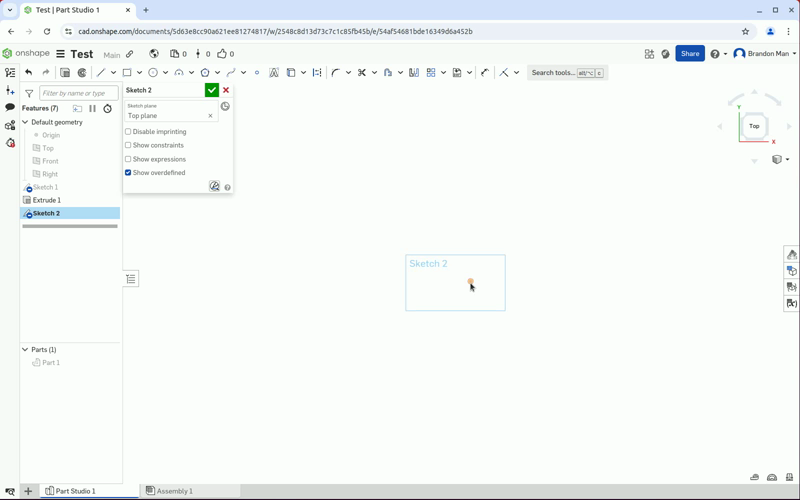
scroll(6)
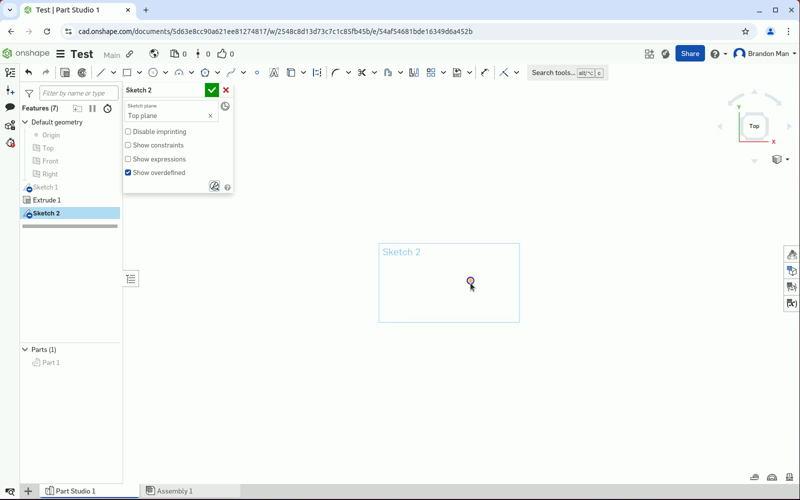
scroll(6)
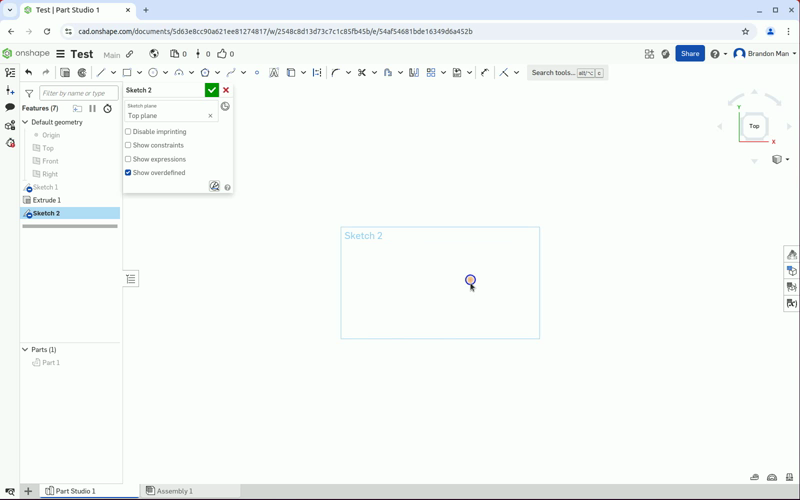
scroll(6)
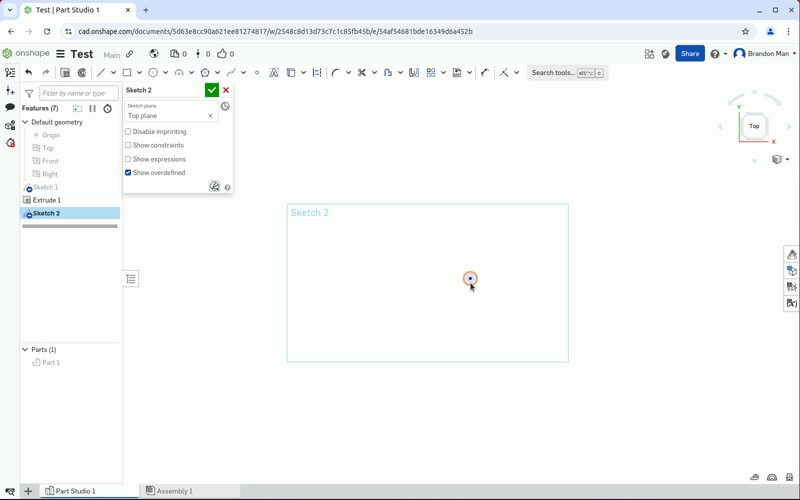
scroll(6)
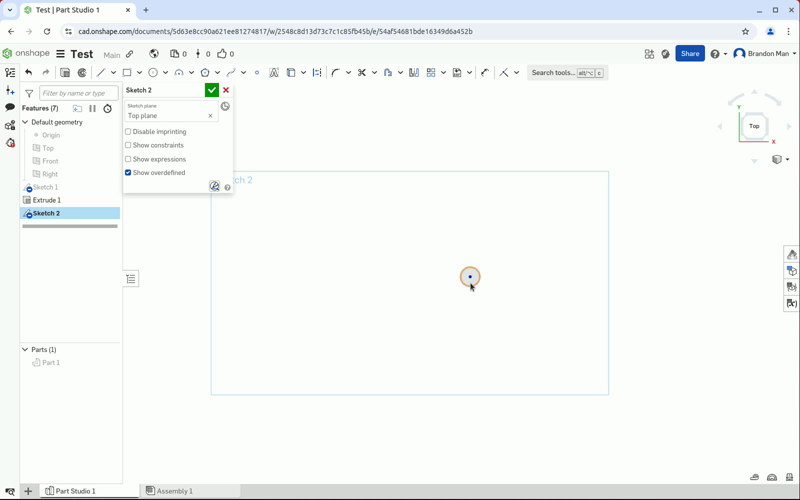
scroll(6)
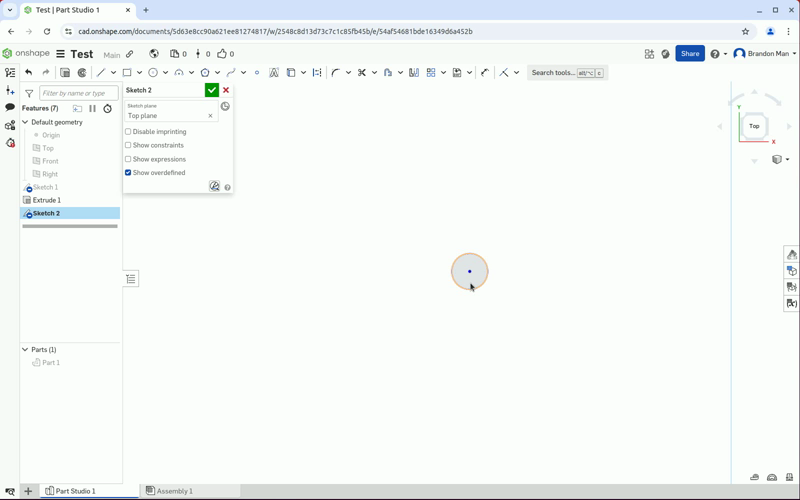
click(470, 282)
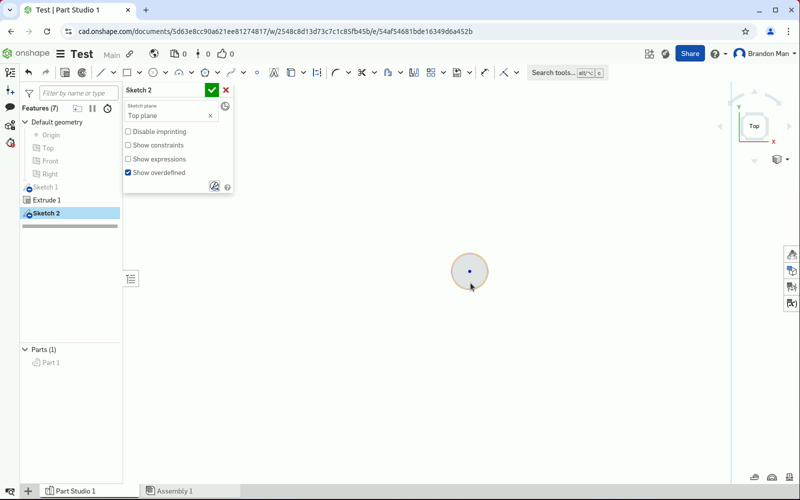
scroll(-6)
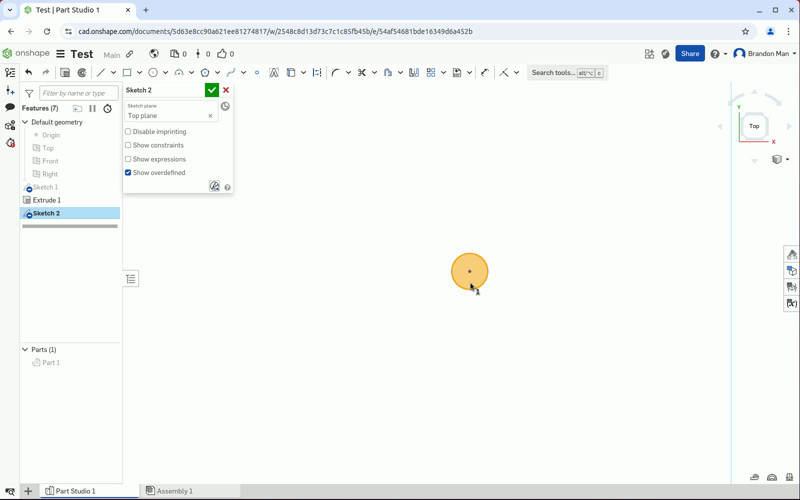
scroll(-6)
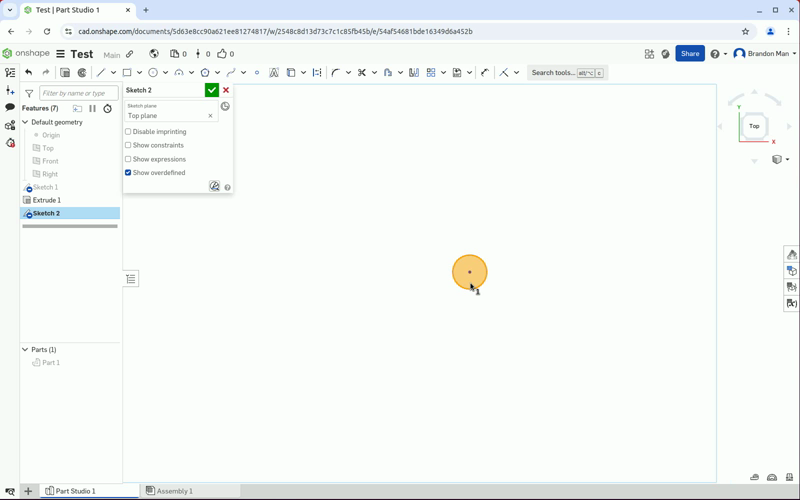
scroll(-6)
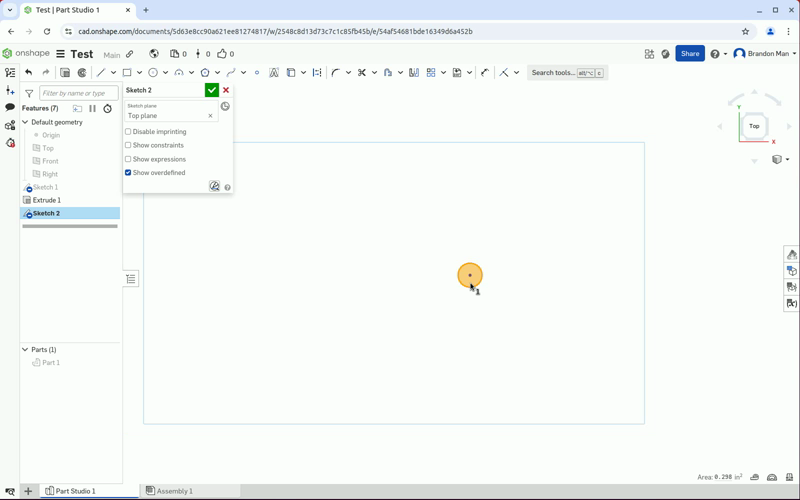
scroll(-6)
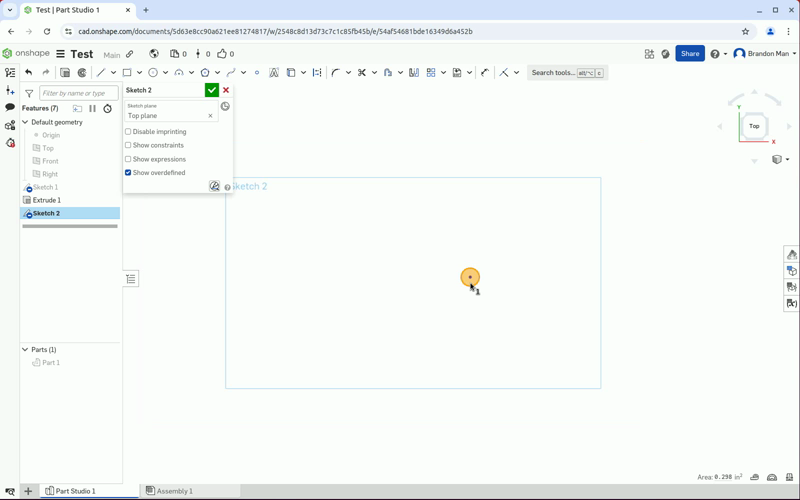
scroll(-6)
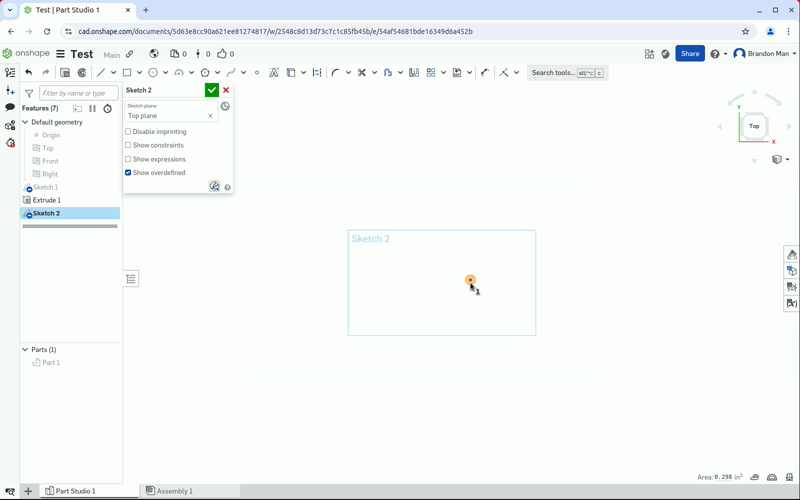
scroll(-6)
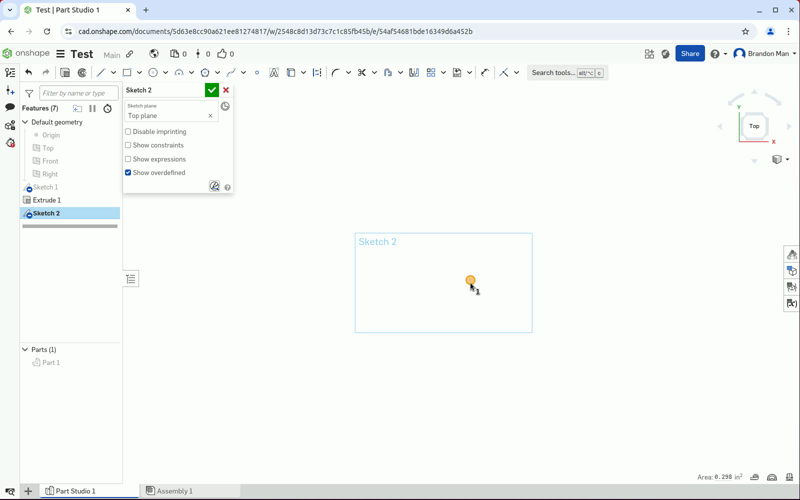
scroll(-6)
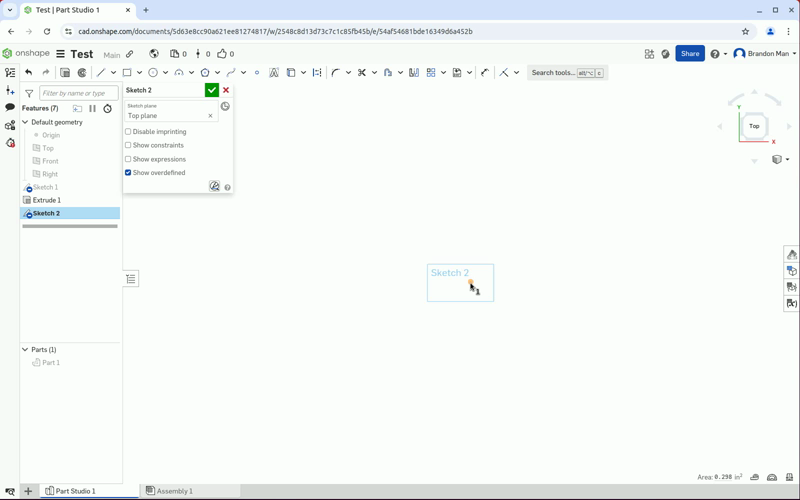
mouse_move(73, 352)
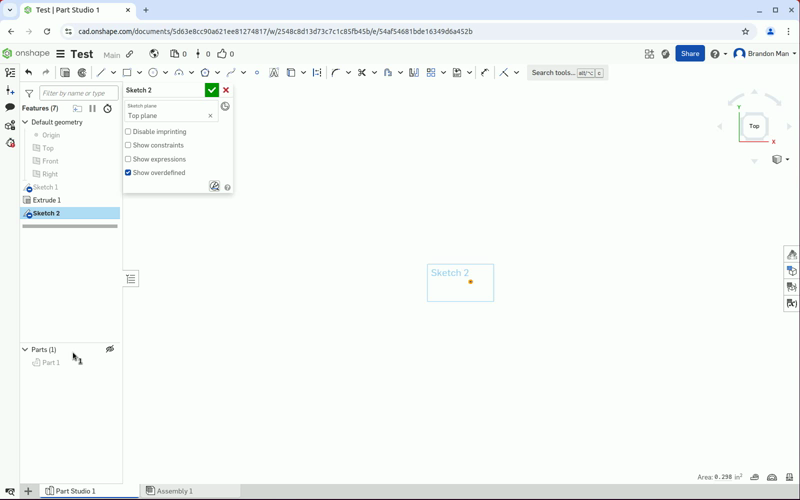
key(shift+y)
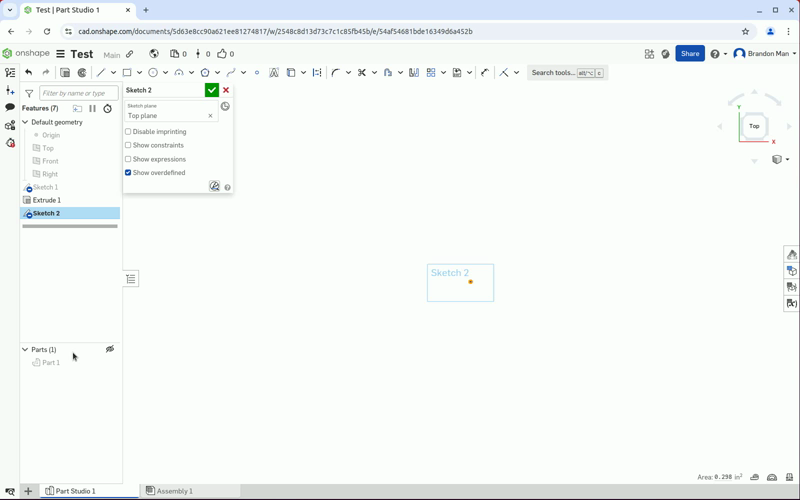
key(shift+e)
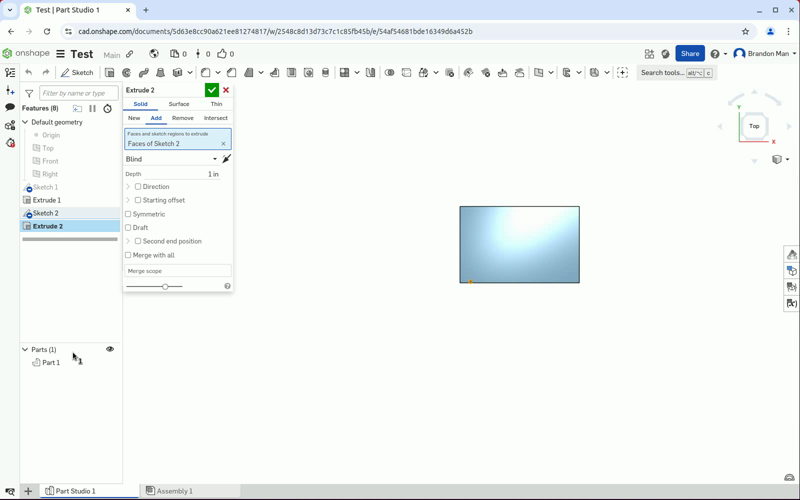
mouse_move(143, 106)
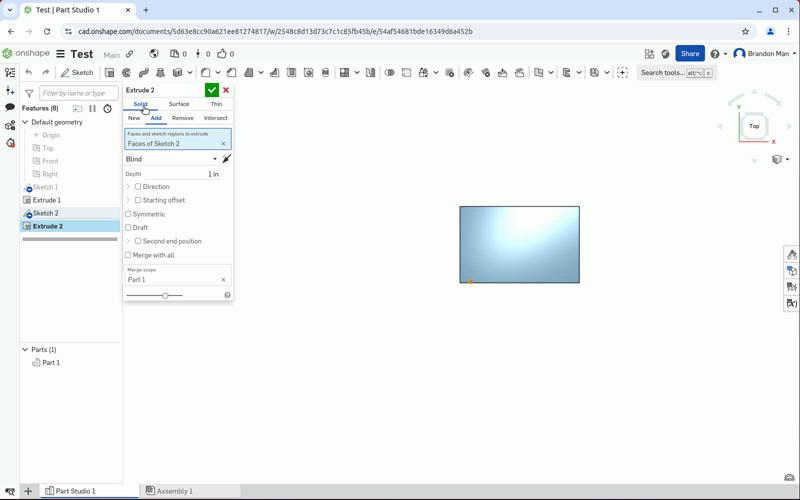
click(143, 106)
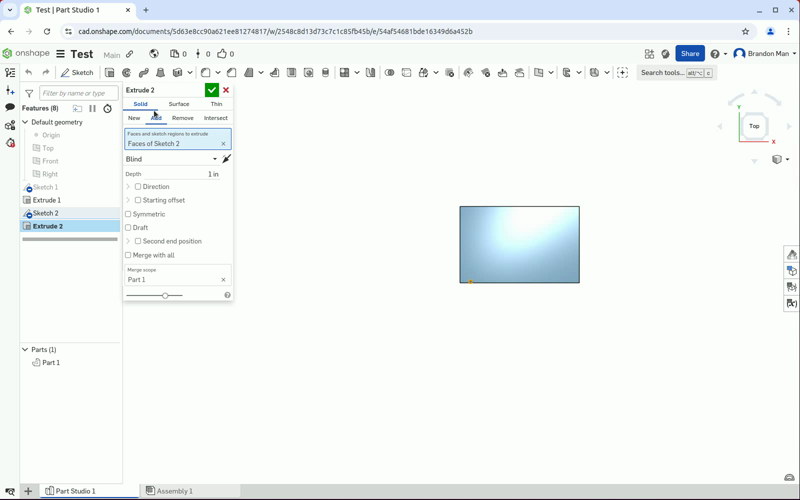
mouse_move(186, 120)
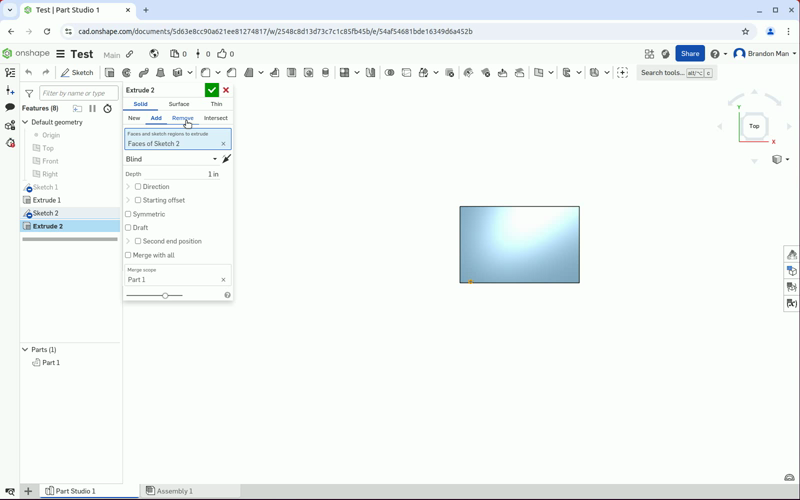
click(186, 120)
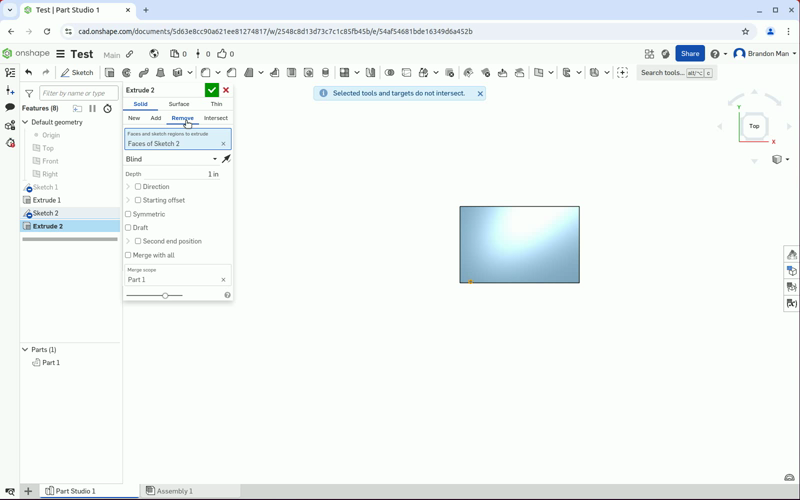
key(tab, 4)
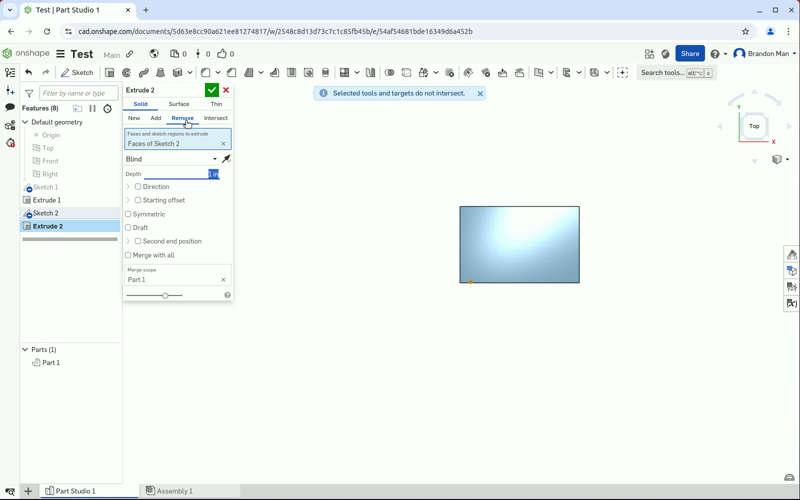
text(-2.648)
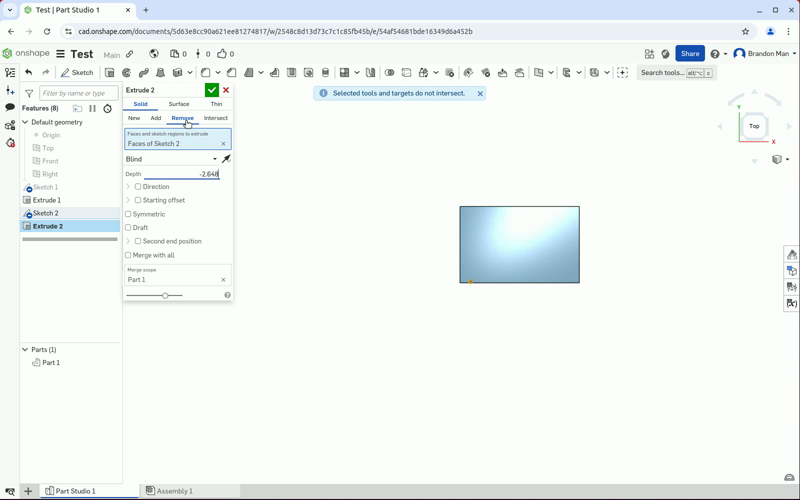
key(tab, 6)
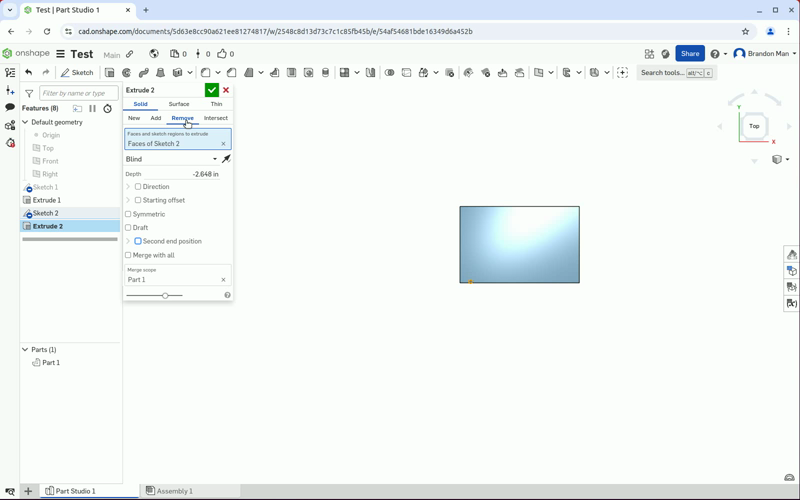
key(space)
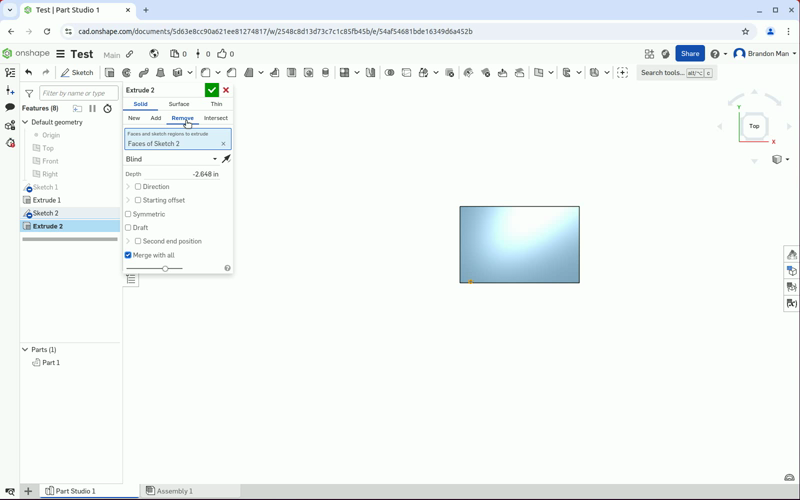
key(enter)
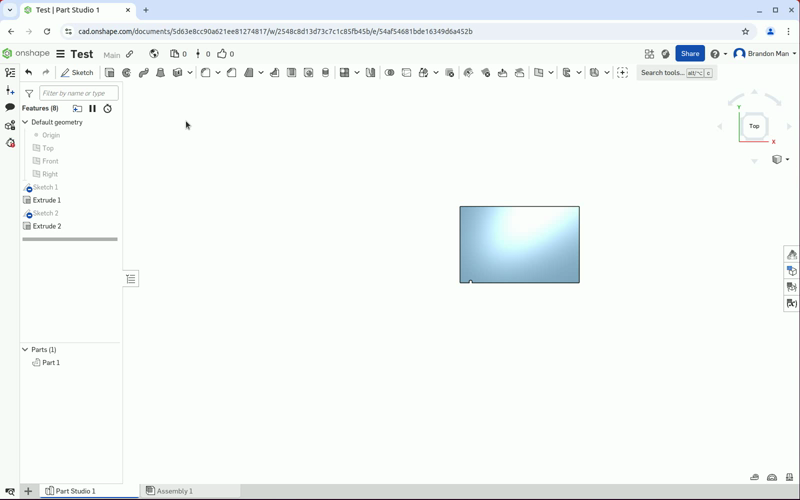
key(shift+h)
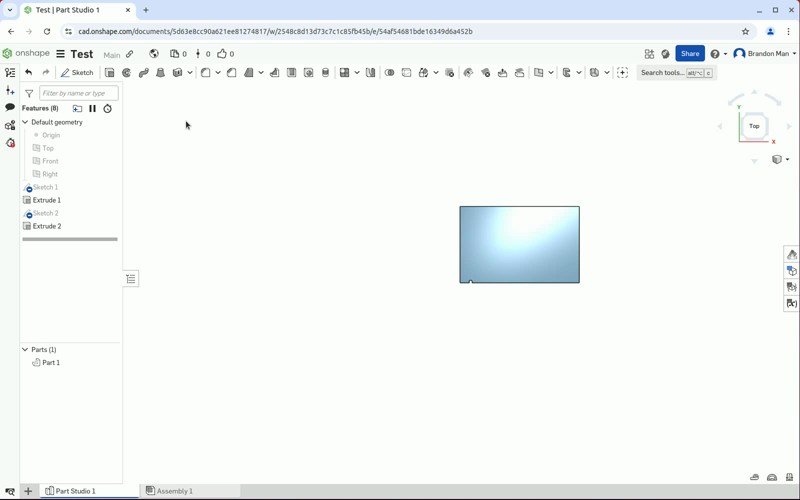
key(shift+h)
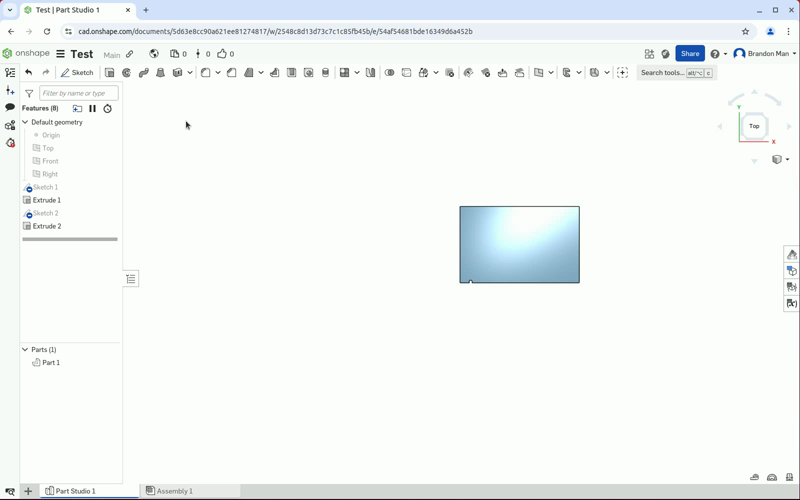
mouse_move(73, 189)
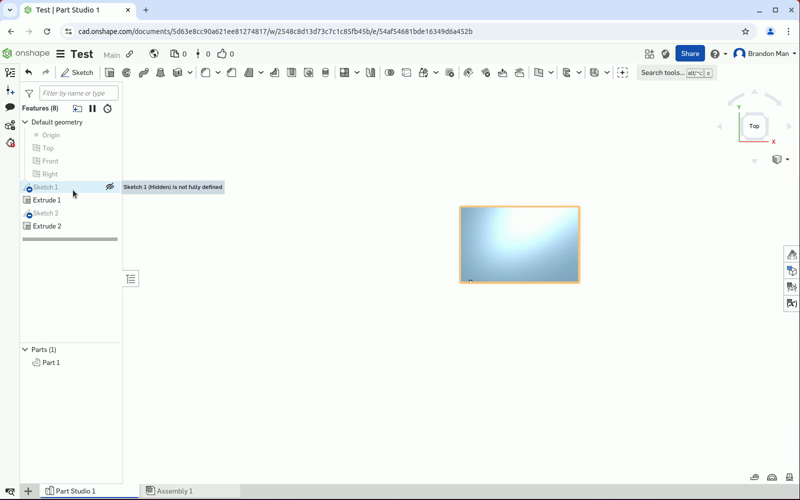
click(73, 189)
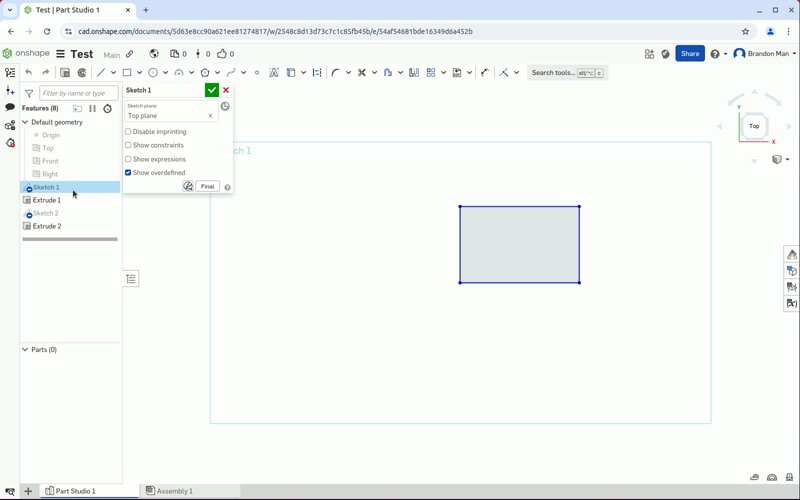
mouse_move(229, 92)
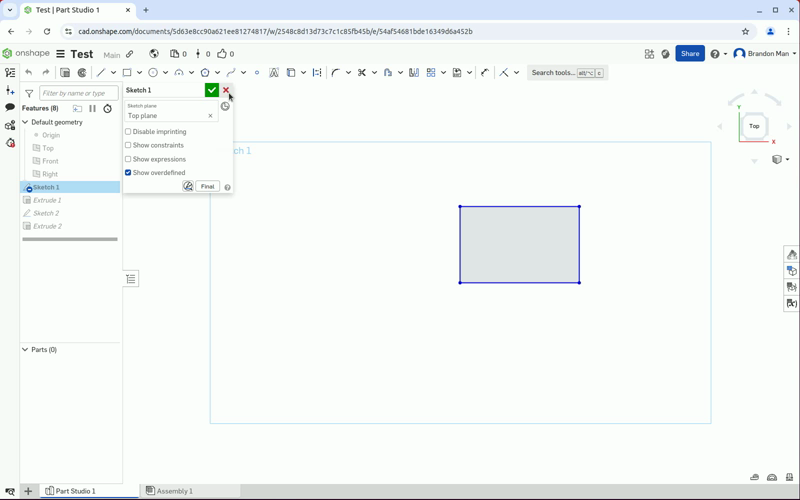
click(229, 92)
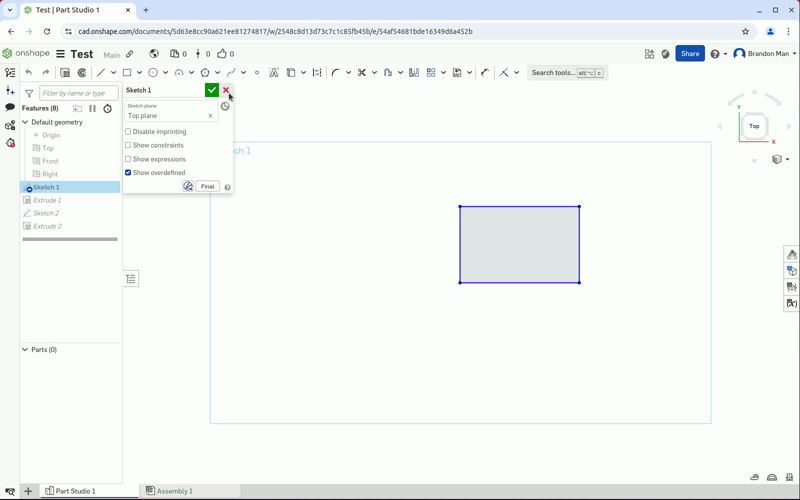
key(shift+s)
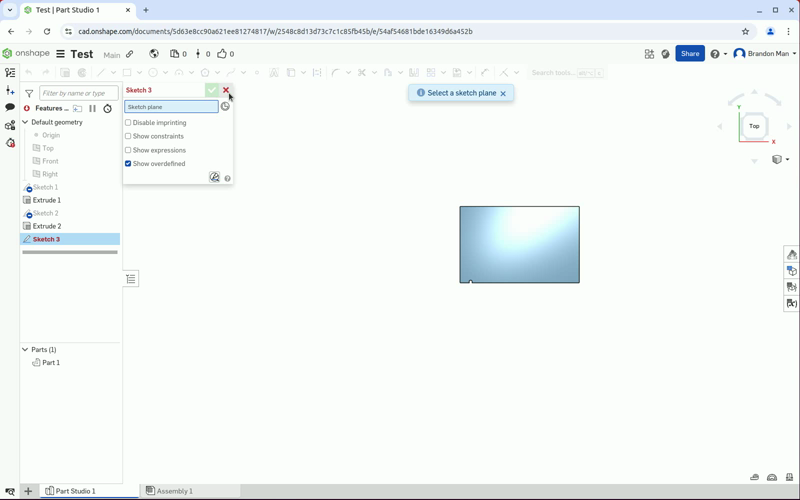
mouse_move(73, 150)
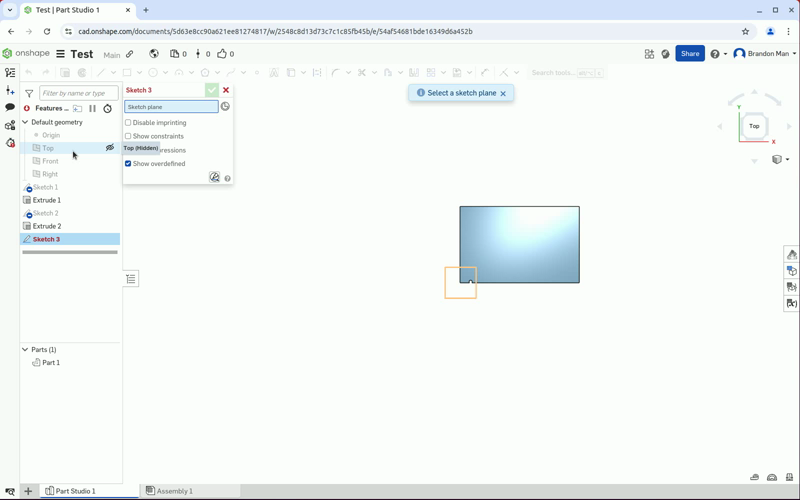
click(73, 150)
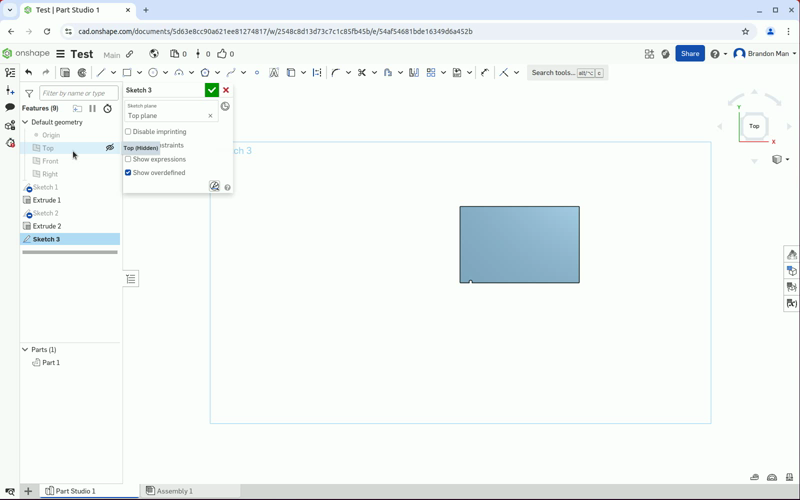
mouse_move(73, 352)
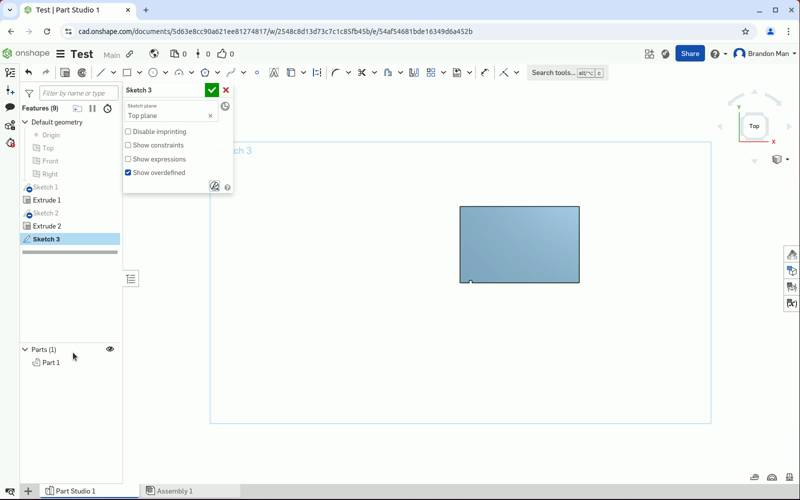
key(y)
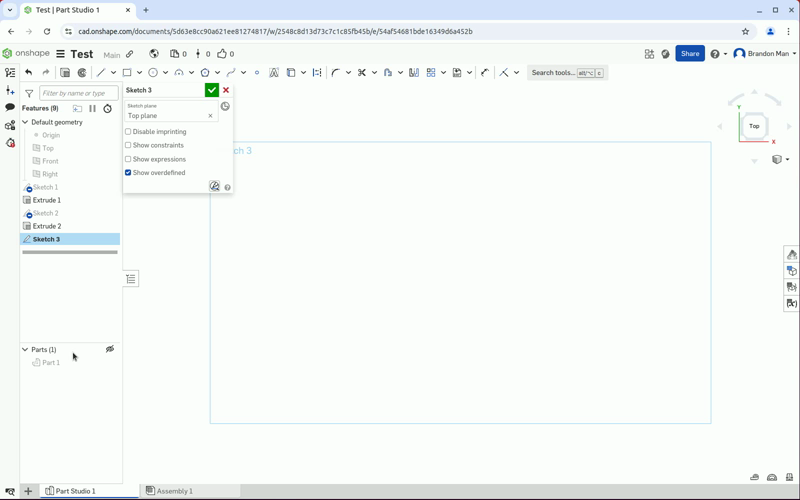
key(c)
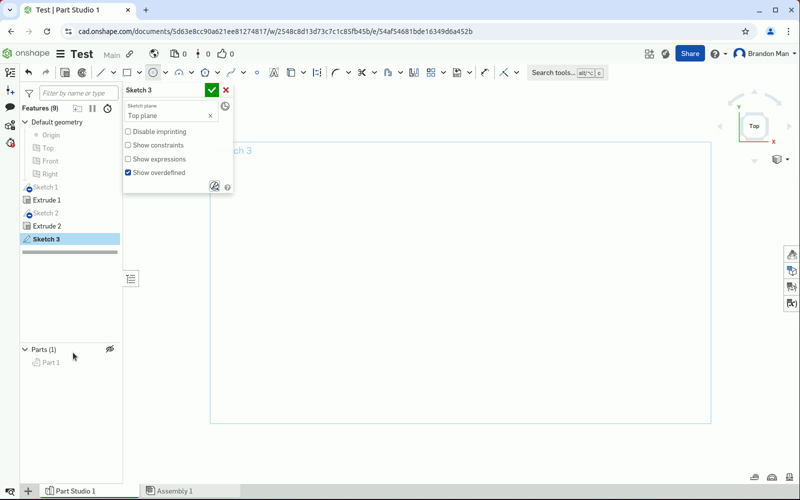
key_down(shift)
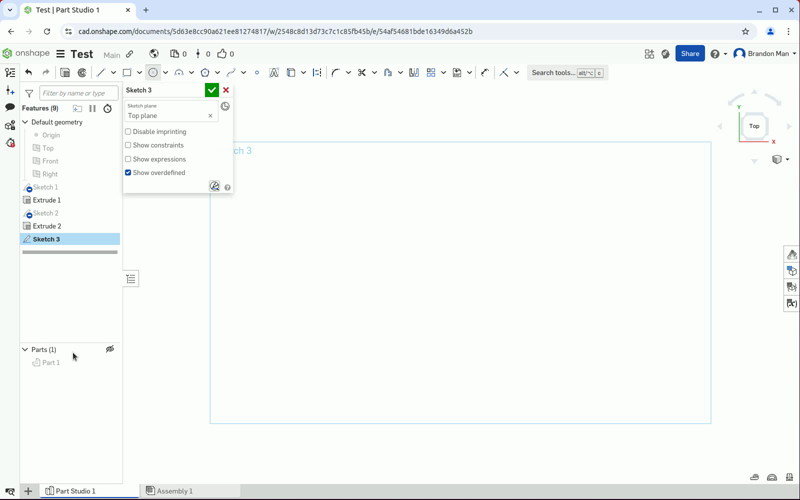
mouse_move(463, 274)
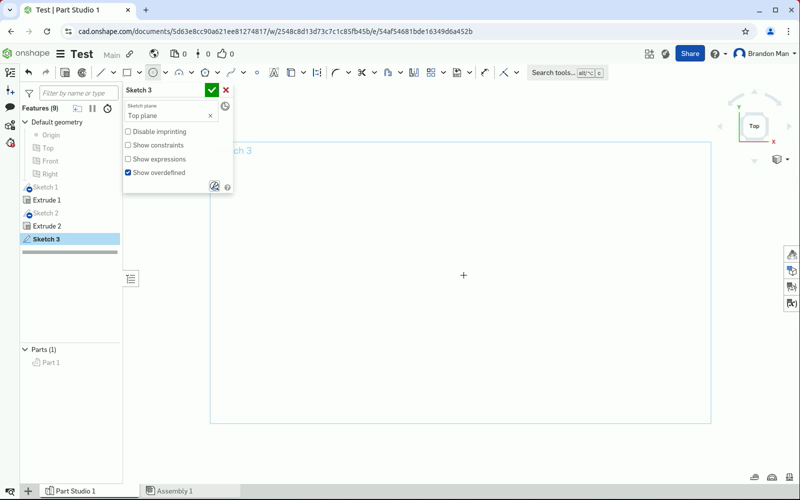
click(463, 274)
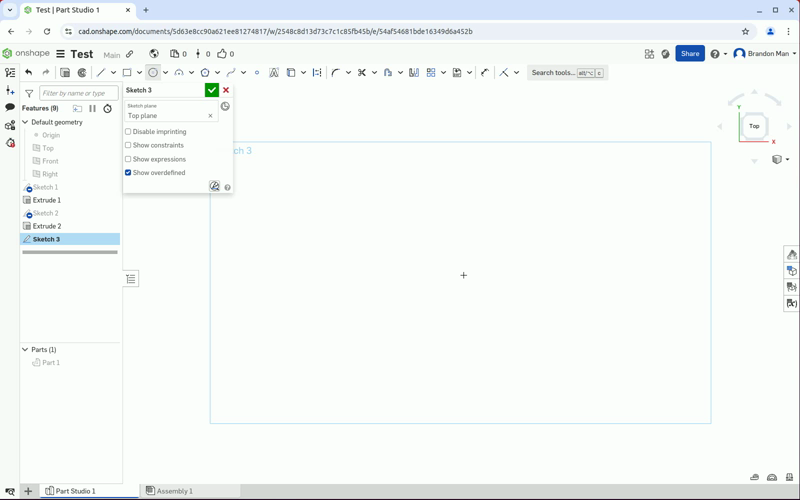
key_up(shift)
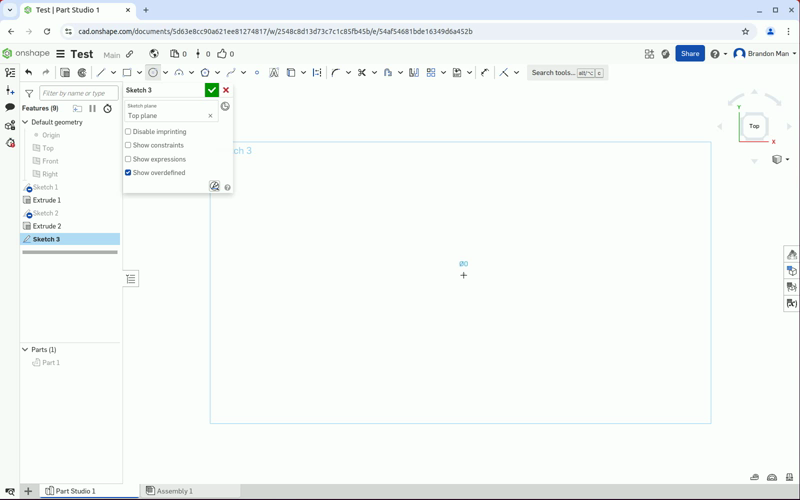
mouse_move(465, 274)
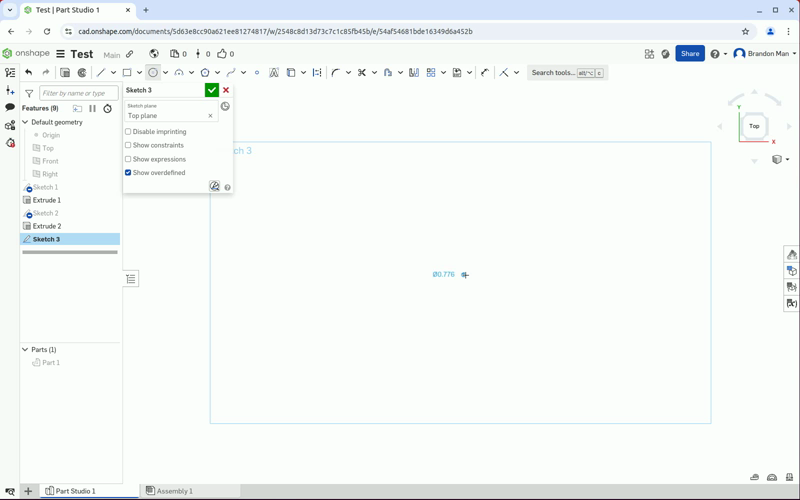
scroll(6)
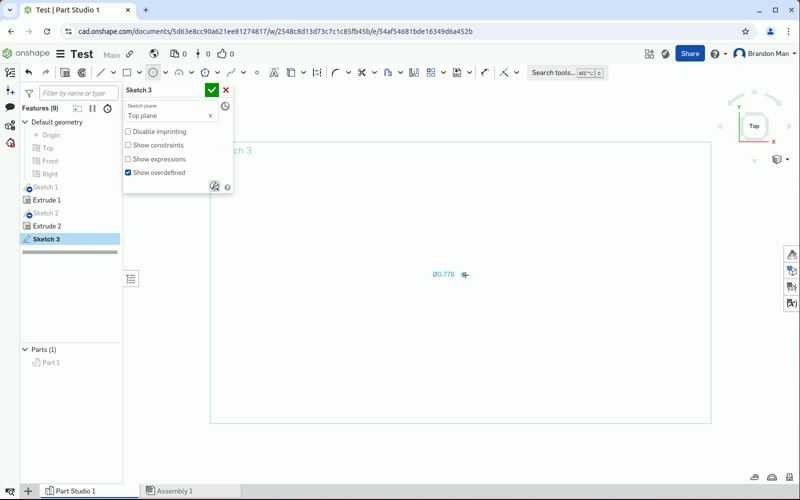
scroll(6)
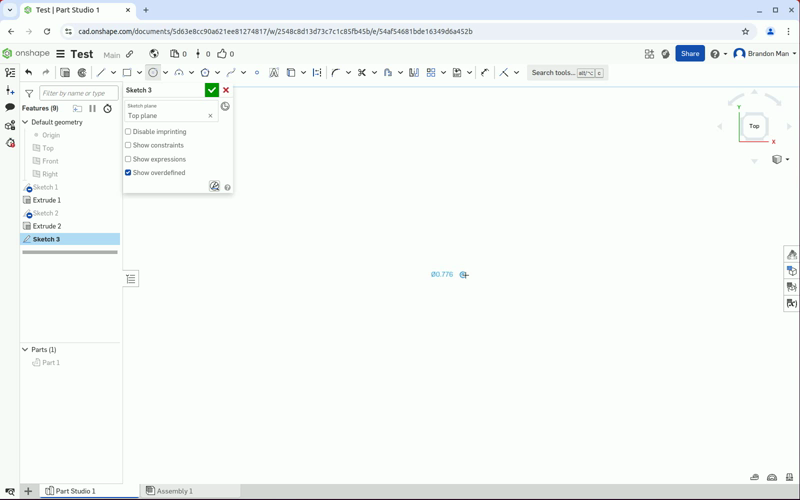
scroll(6)
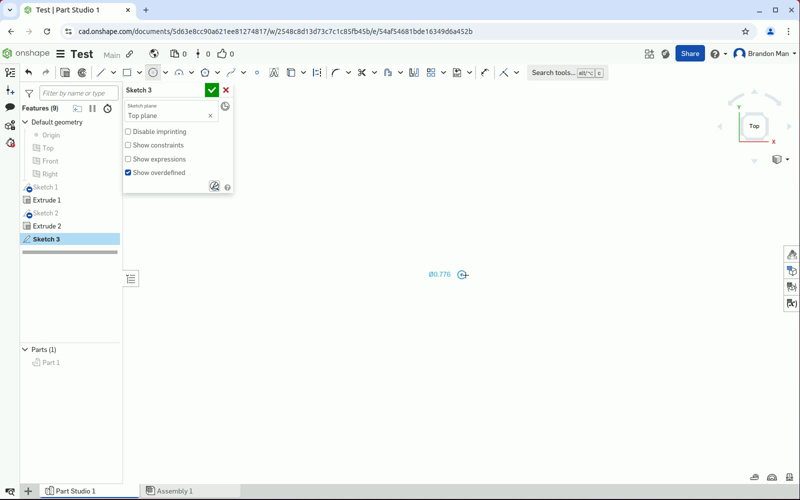
scroll(6)
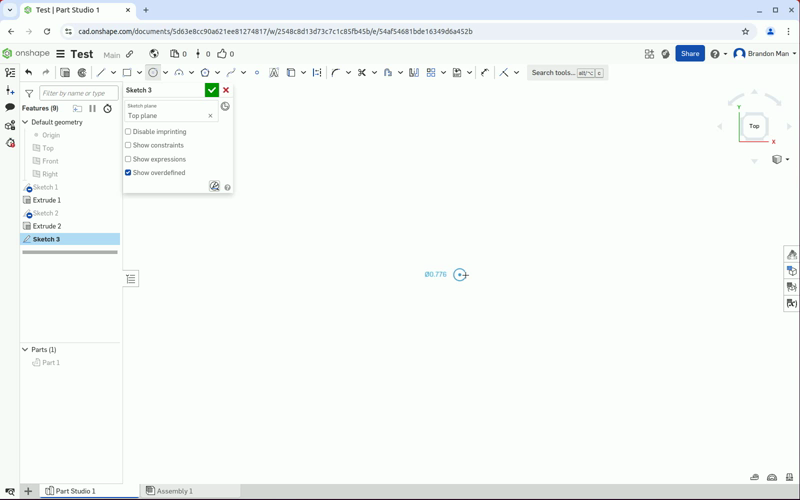
scroll(6)
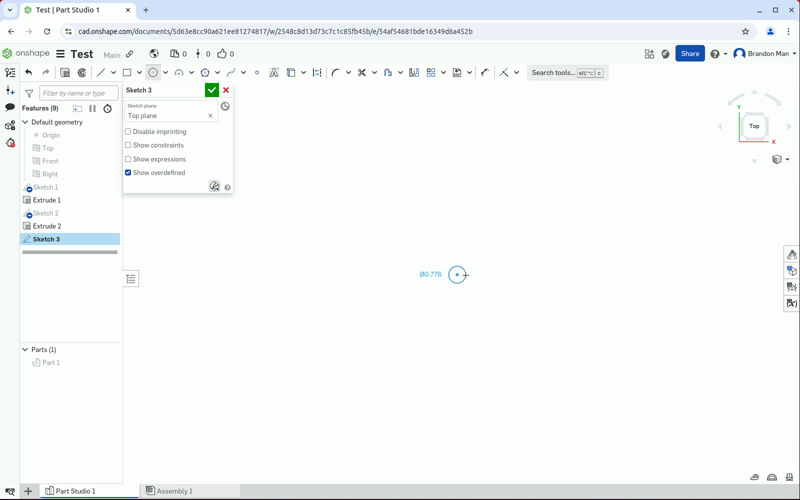
scroll(6)
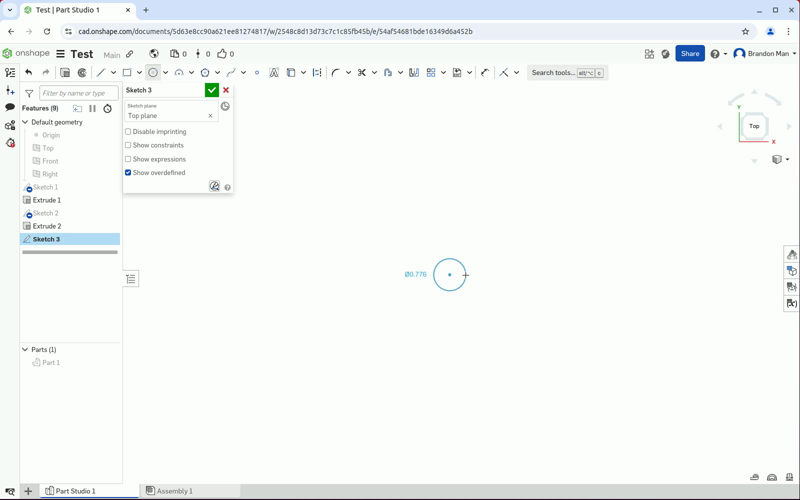
scroll(6)
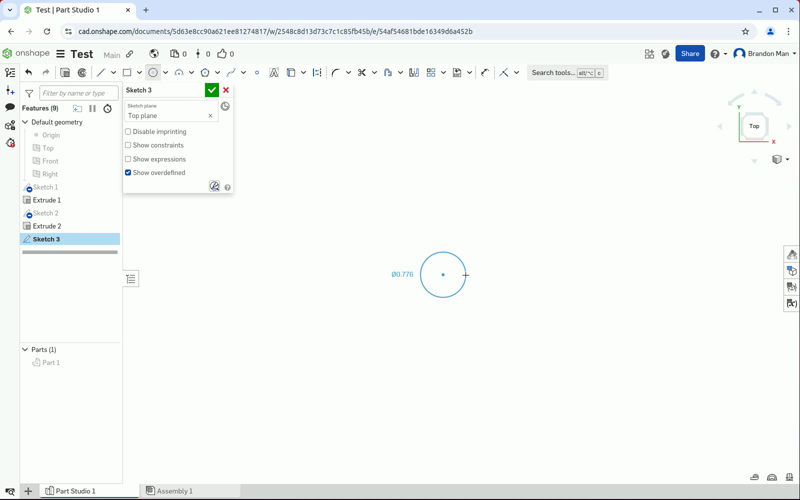
click(465, 274)
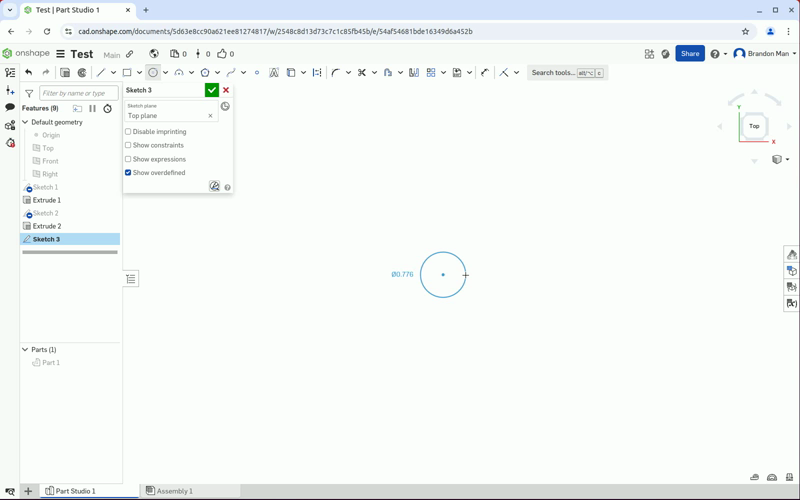
scroll(-6)
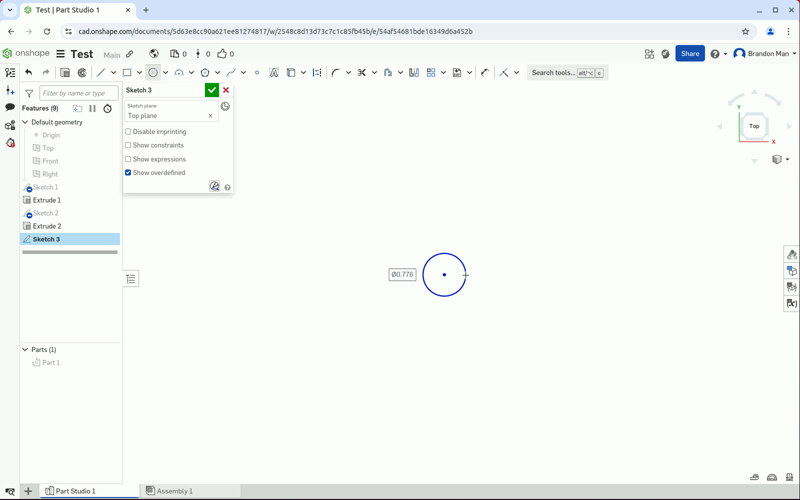
scroll(-6)
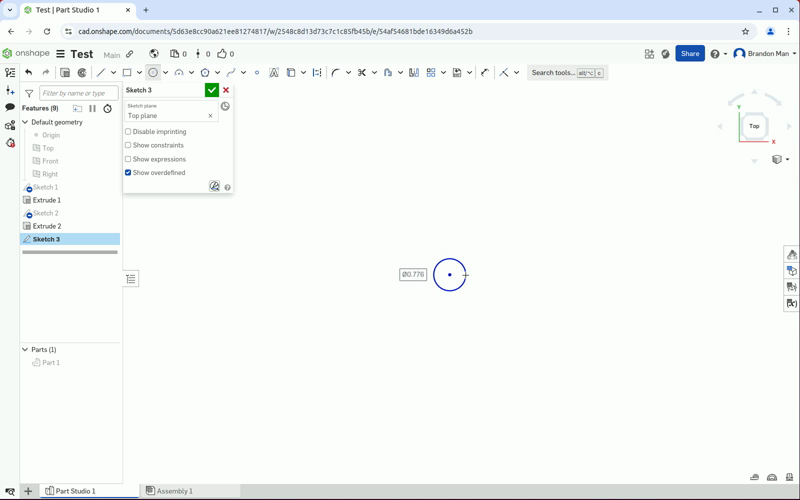
scroll(-6)
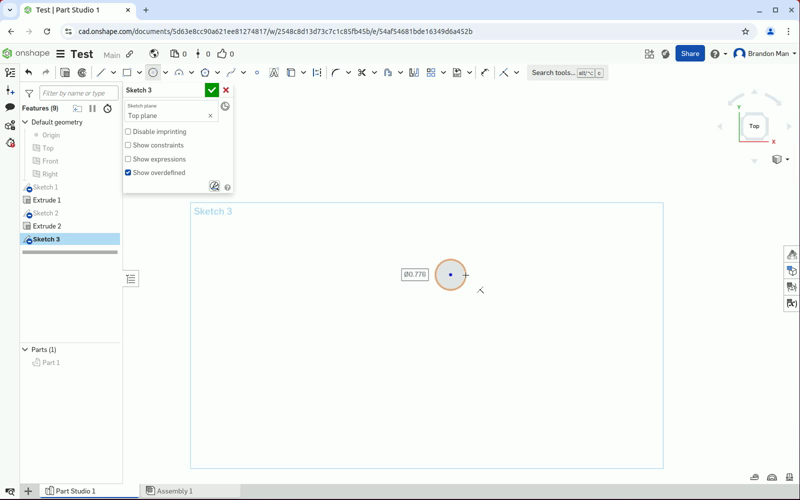
scroll(-6)
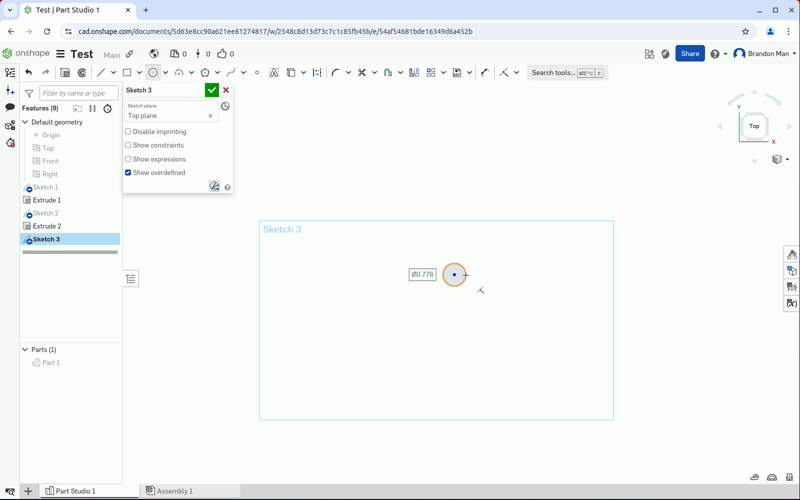
scroll(-6)
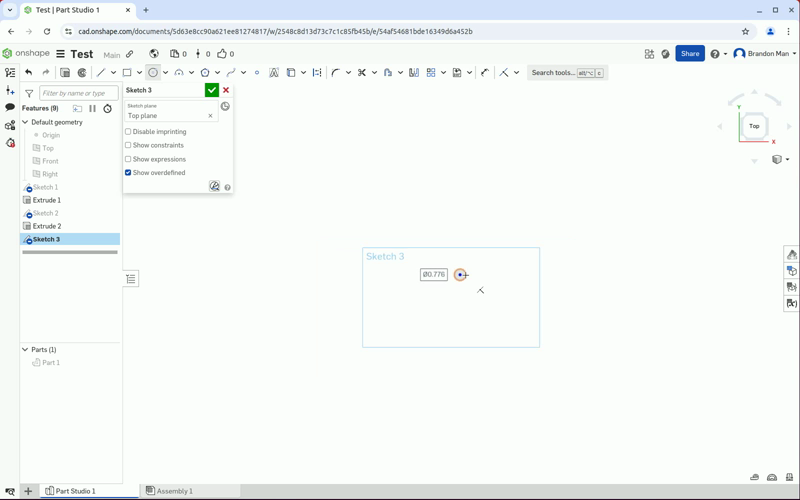
scroll(-6)
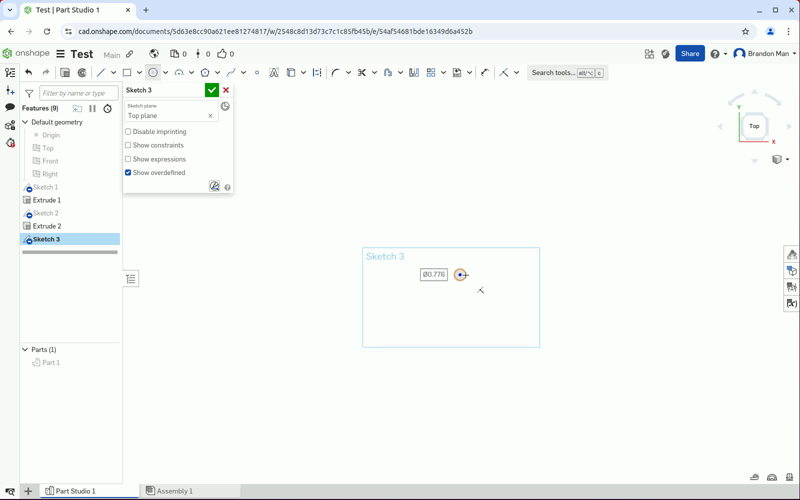
scroll(-6)
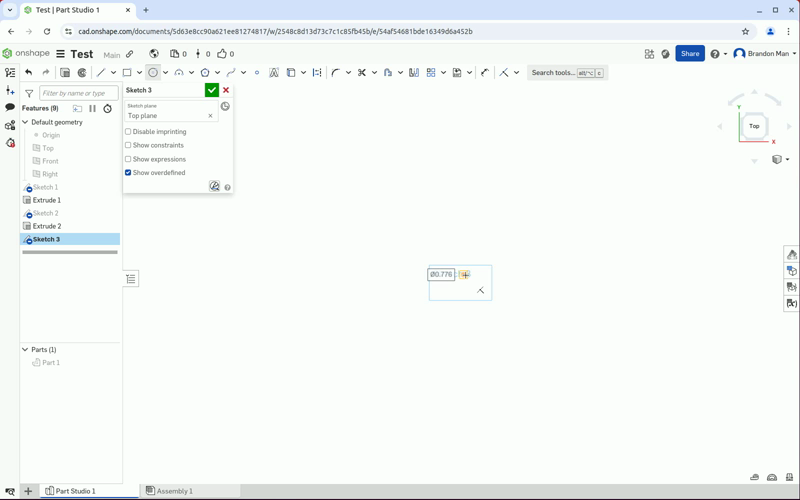
key(esc)
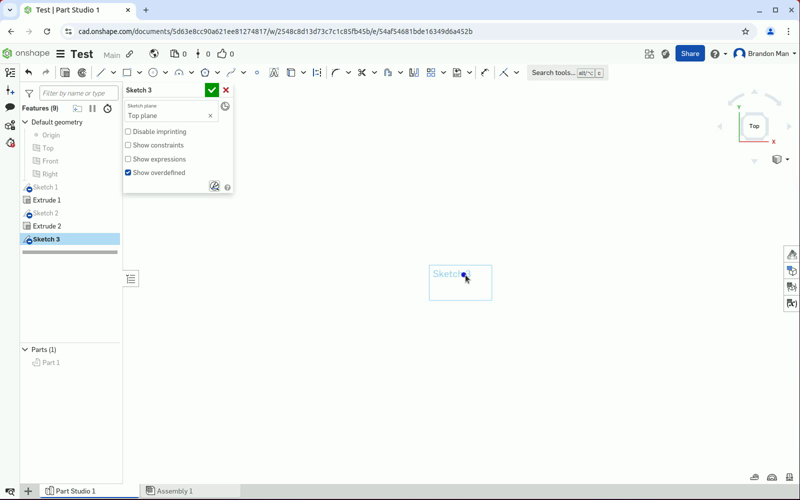
mouse_move(464, 275)
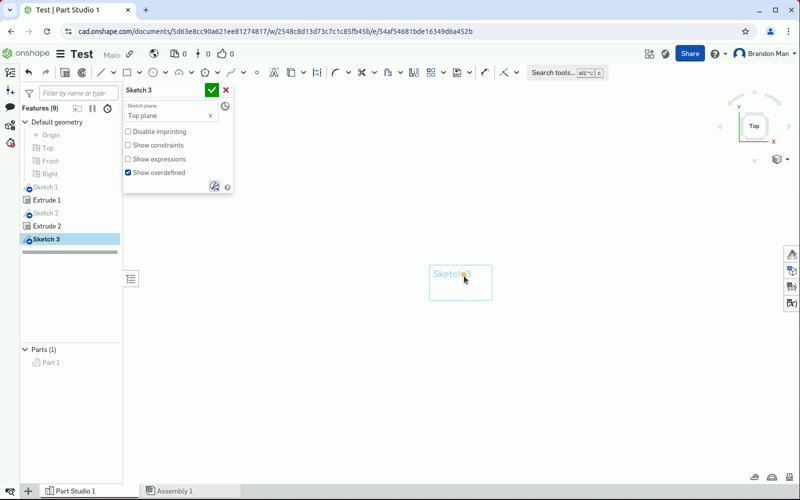
scroll(6)
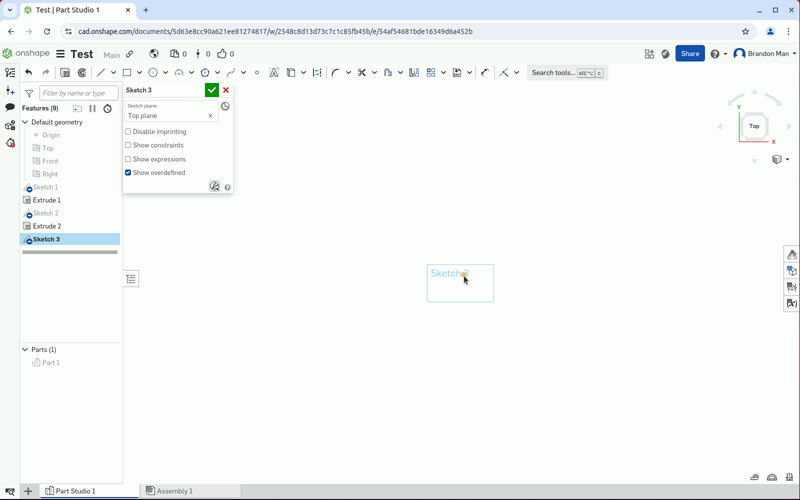
scroll(6)
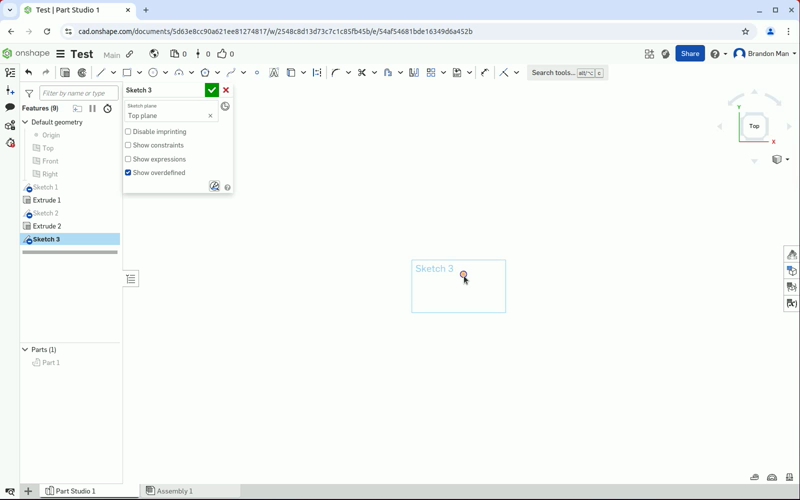
scroll(6)
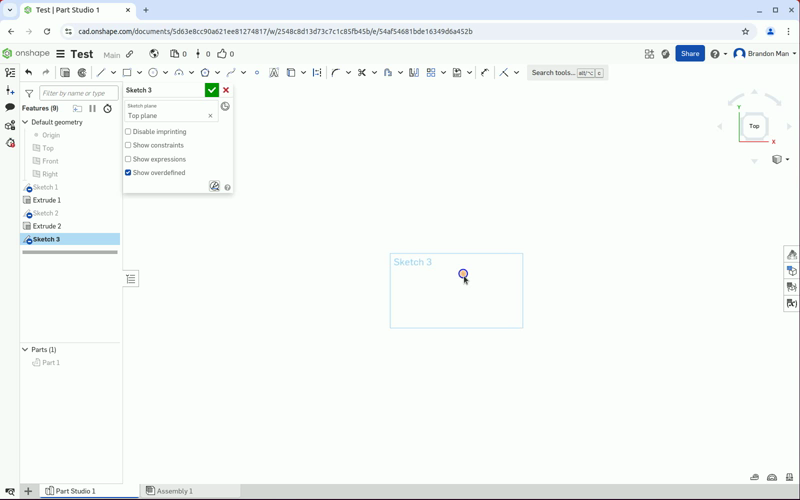
scroll(6)
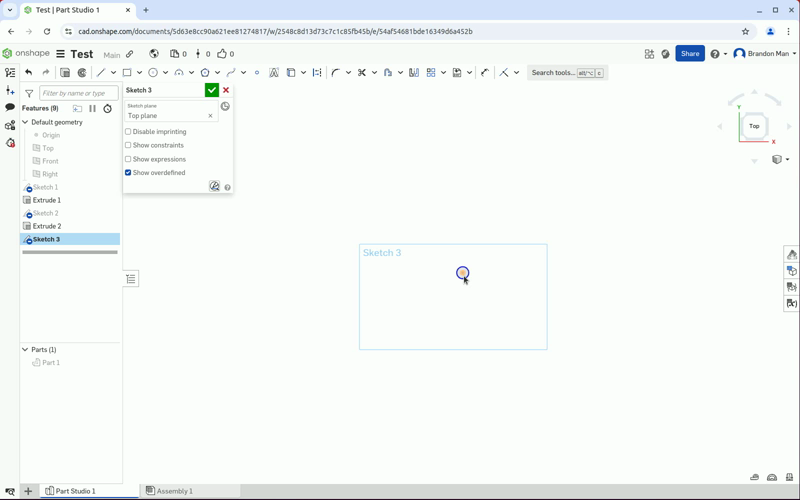
scroll(6)
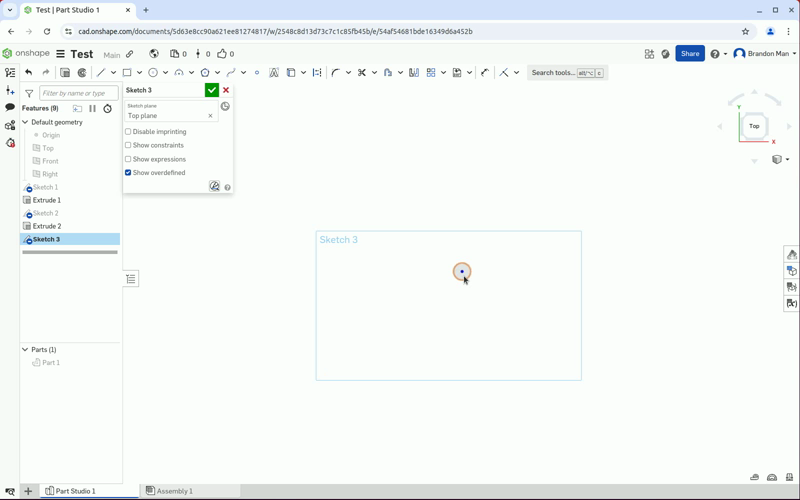
scroll(6)
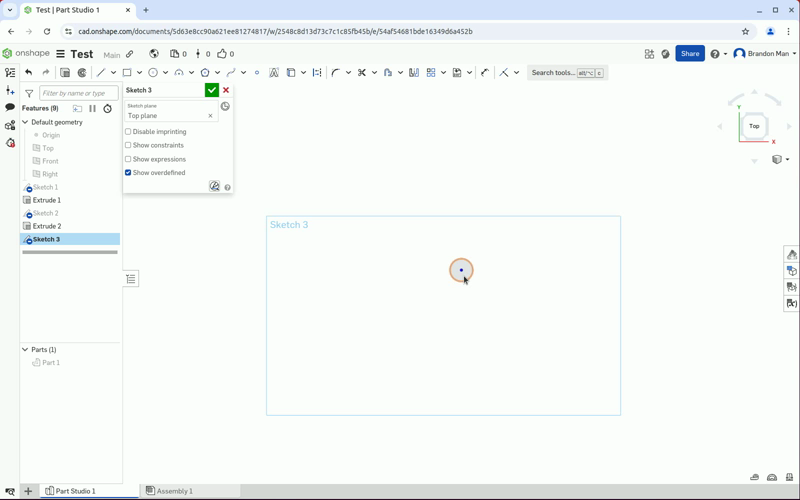
scroll(6)
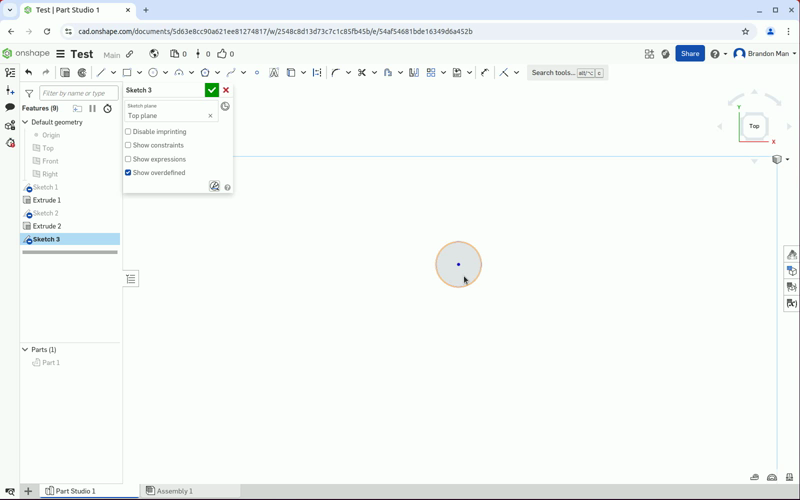
click(464, 275)
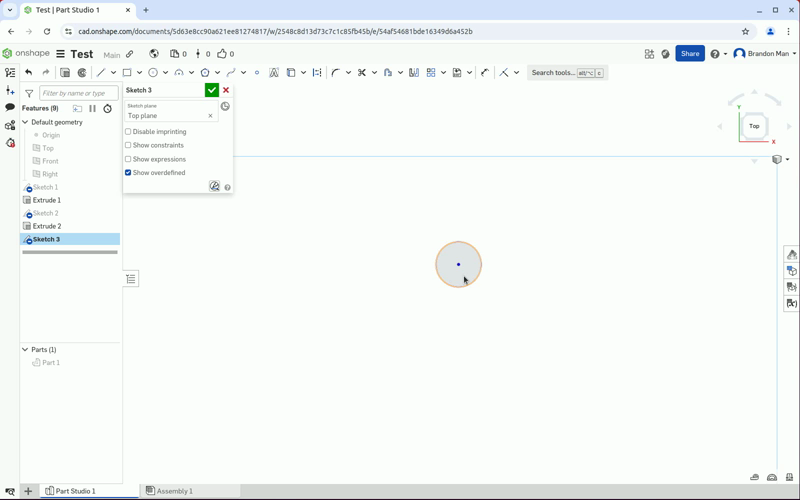
scroll(-6)
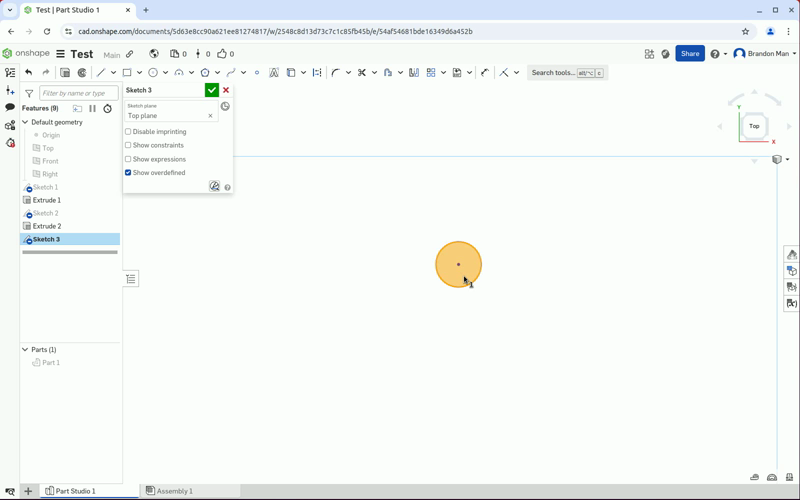
scroll(-6)
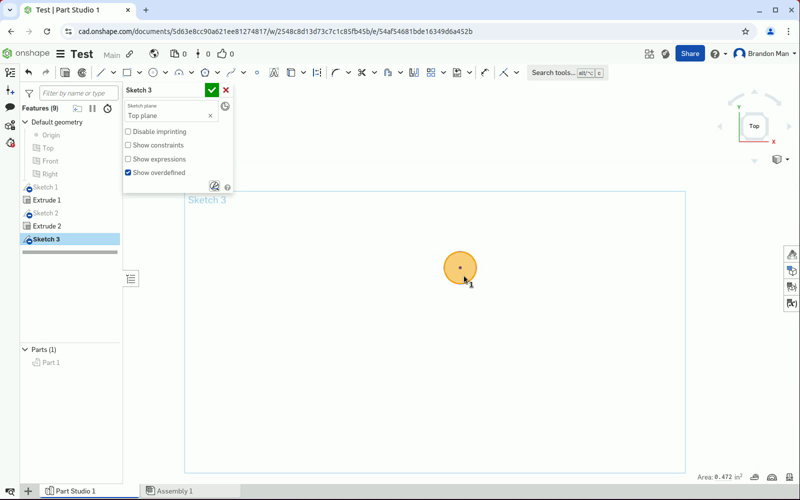
scroll(-6)
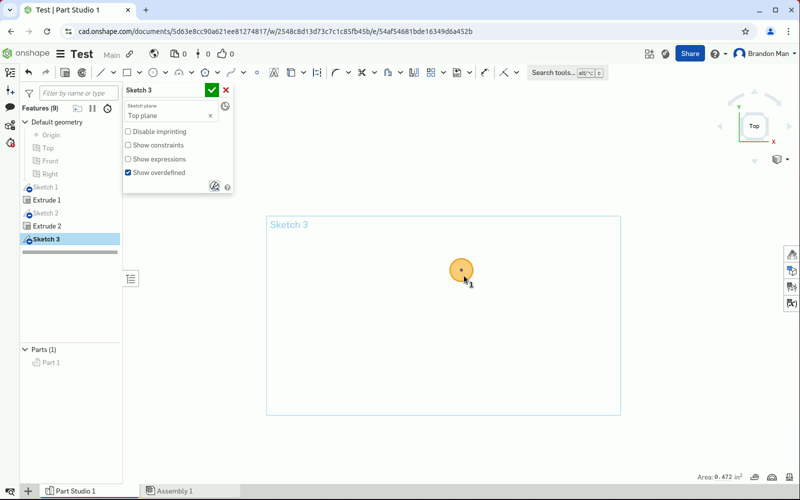
scroll(-6)
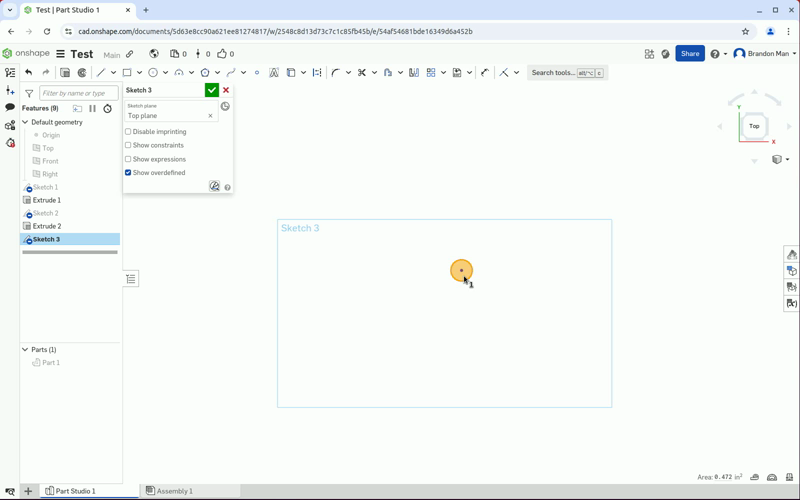
scroll(-6)
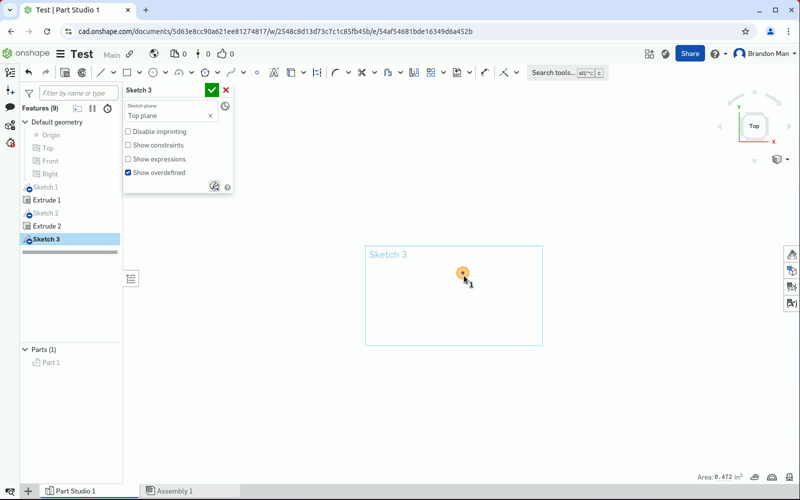
scroll(-6)
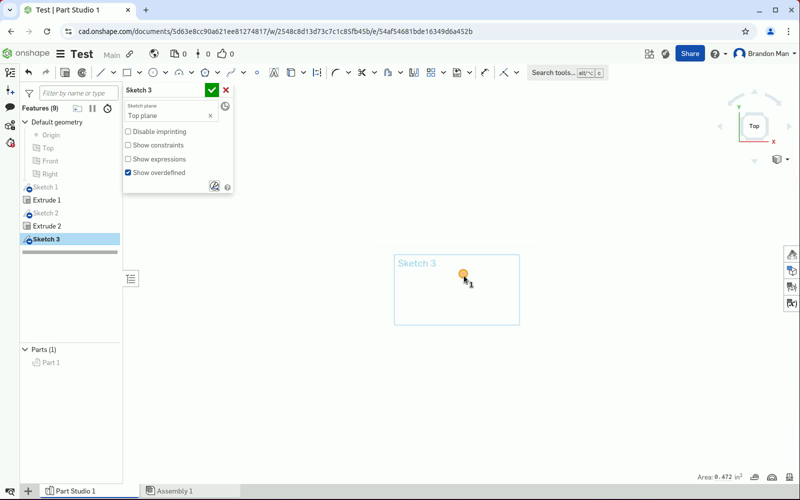
scroll(-6)
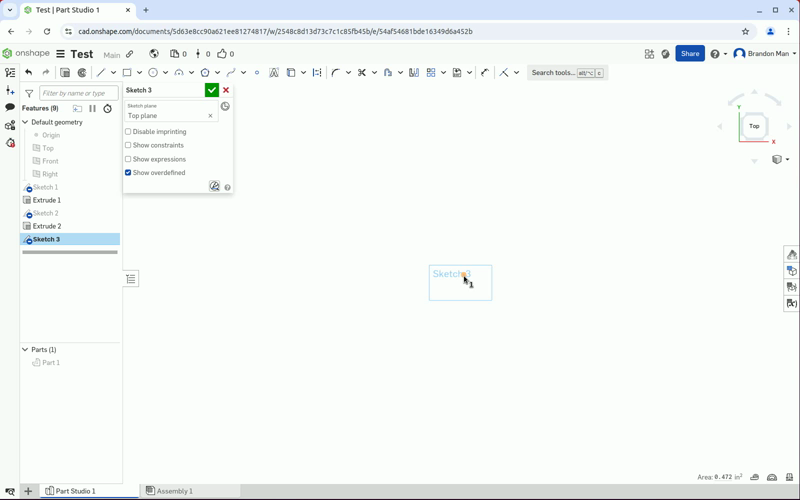
mouse_move(73, 352)
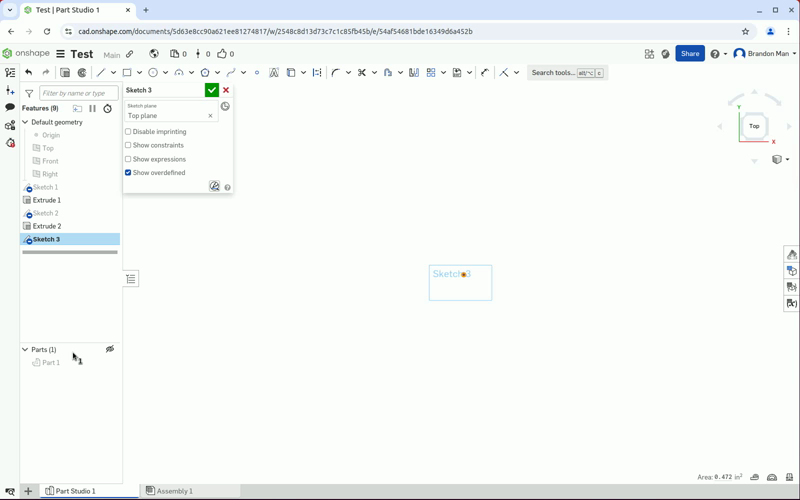
key(shift+y)
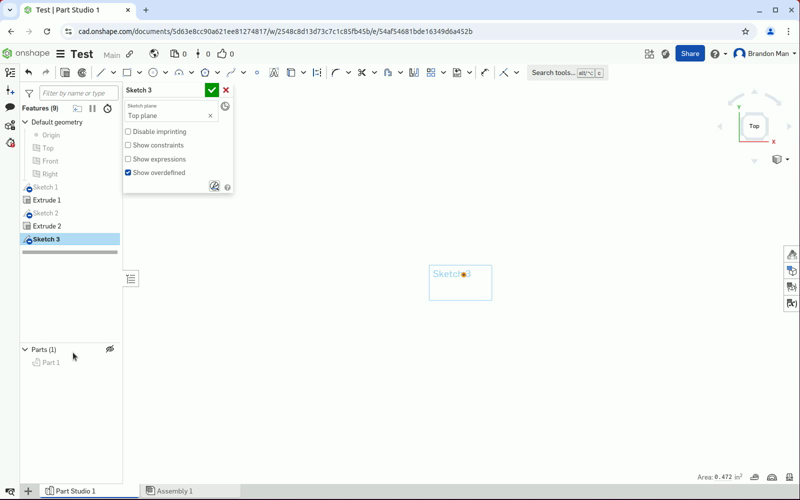
key(shift+e)
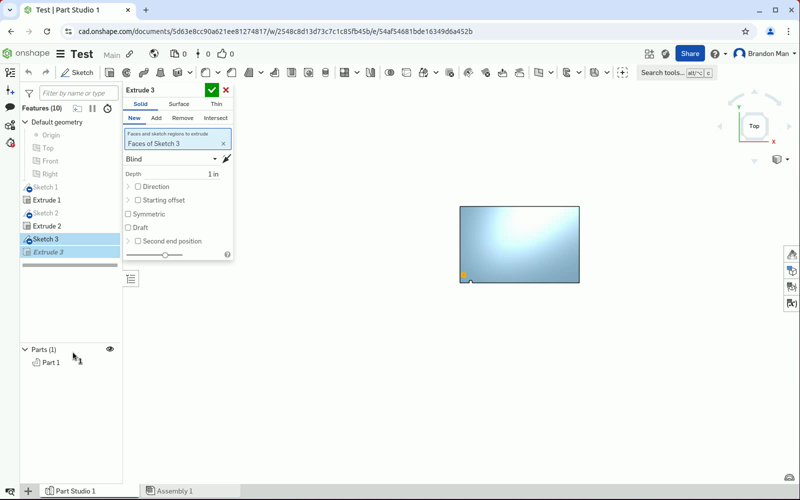
mouse_move(143, 106)
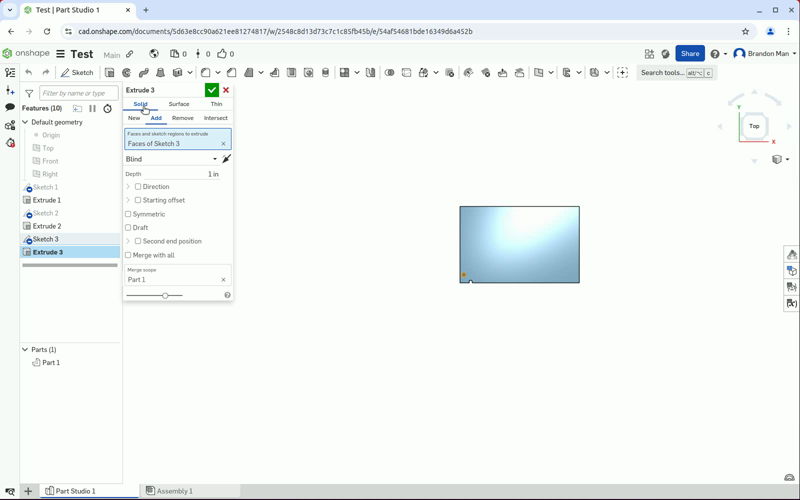
click(143, 106)
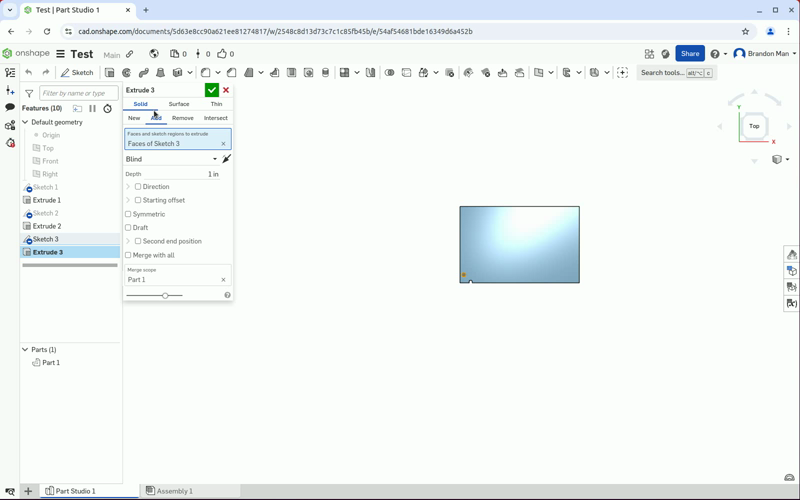
mouse_move(186, 120)
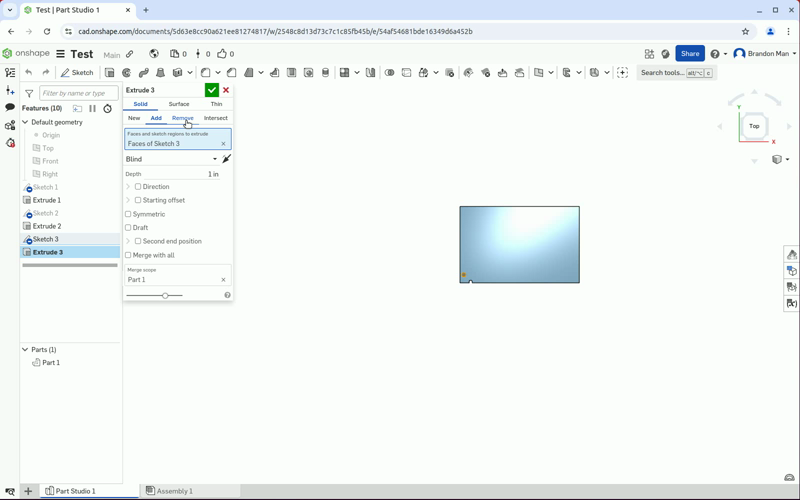
click(186, 120)
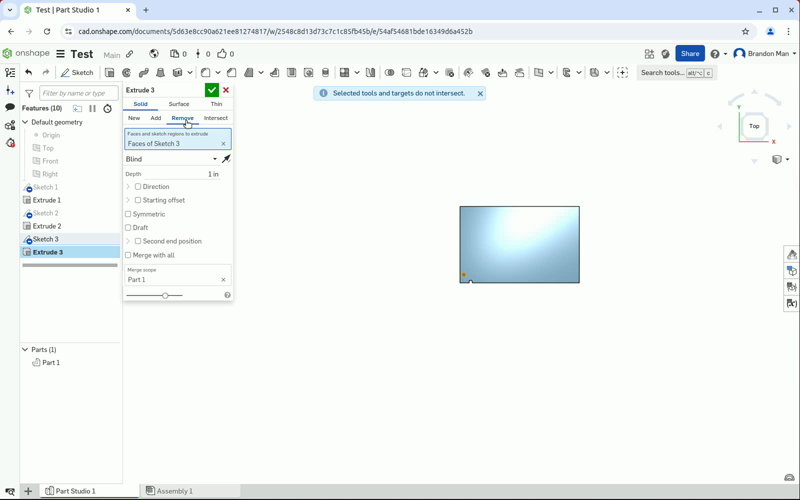
key(tab, 4)
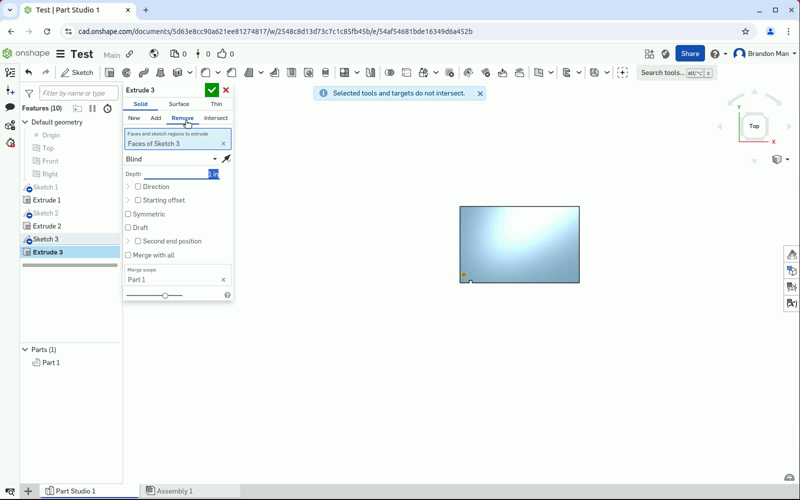
text(-2.648)
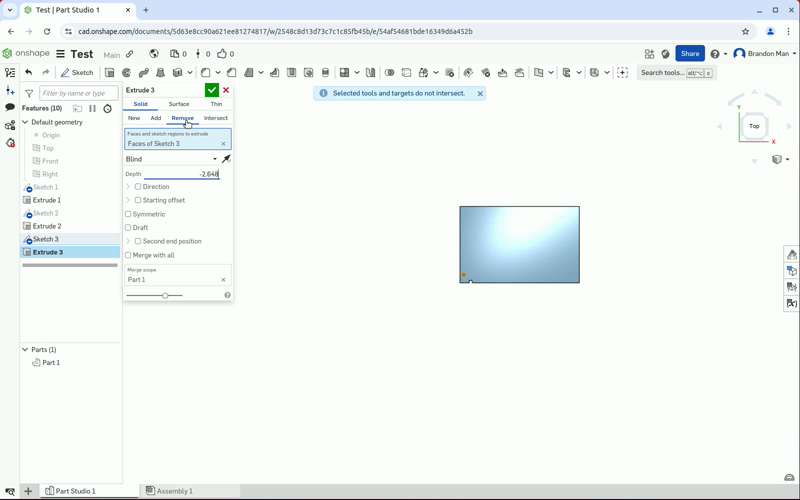
key(tab, 6)
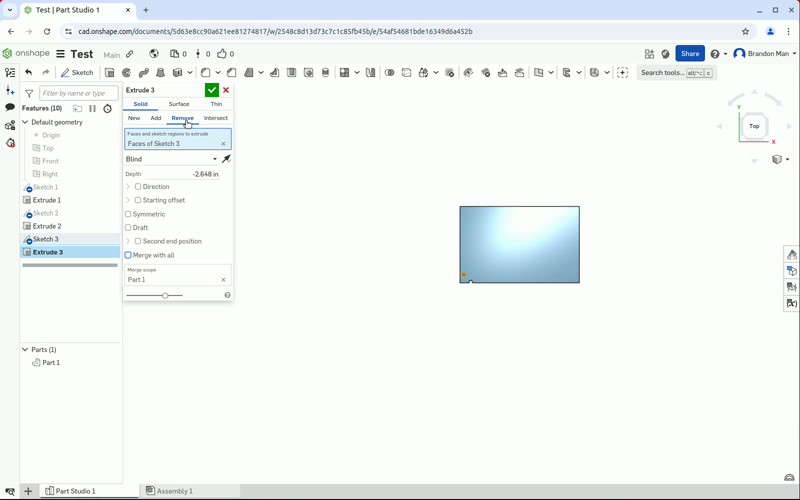
key(space)
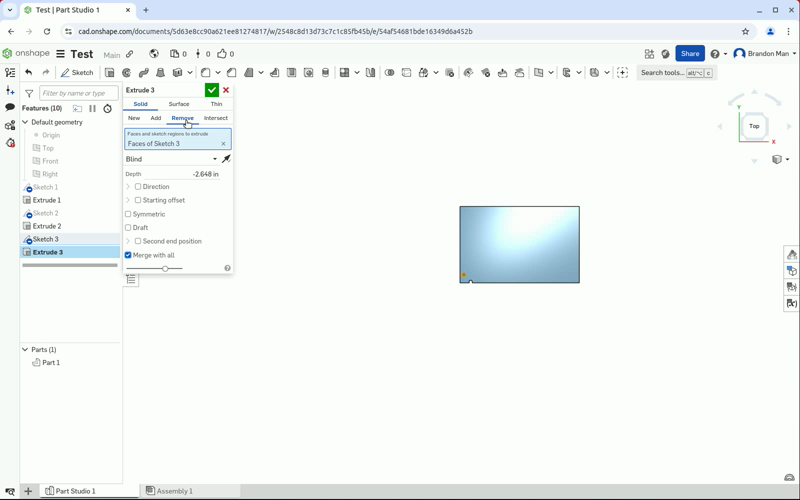
key(enter)
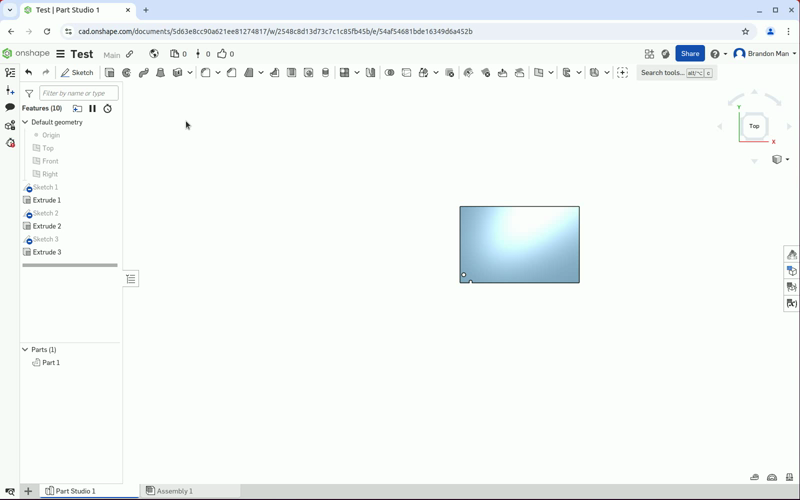
key(shift+h)
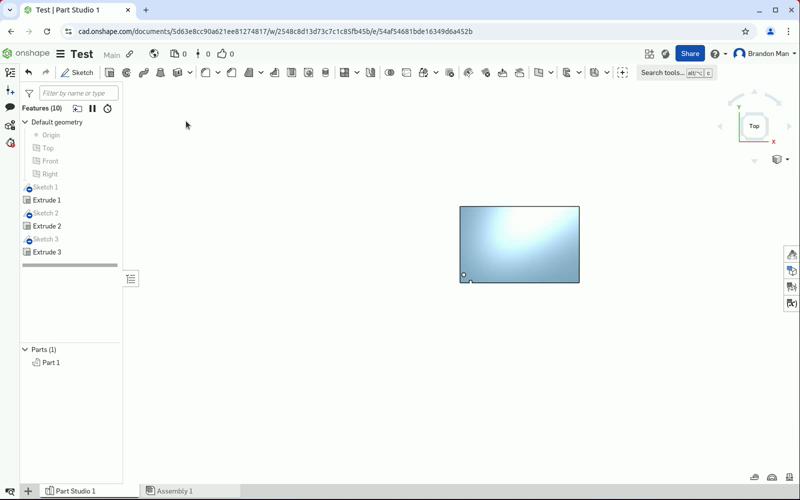
key(shift+h)
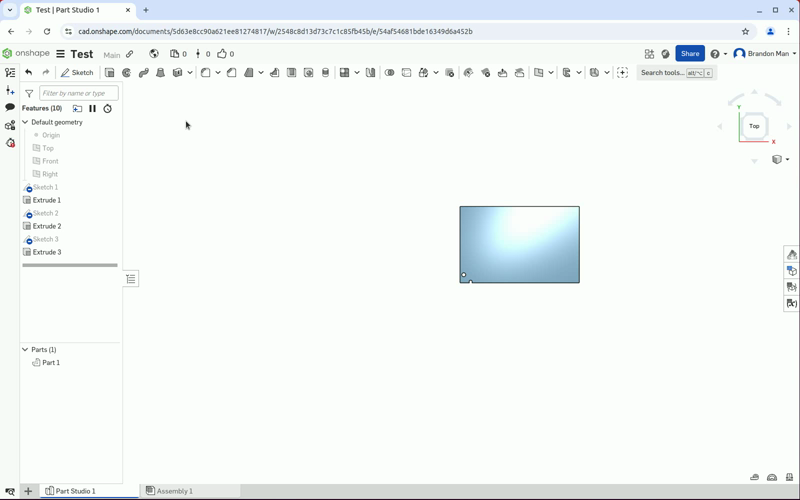
mouse_move(73, 189)
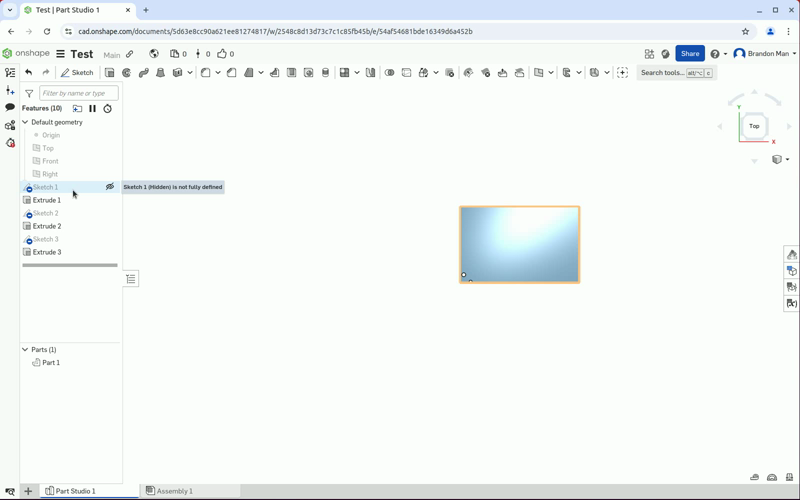
click(73, 189)
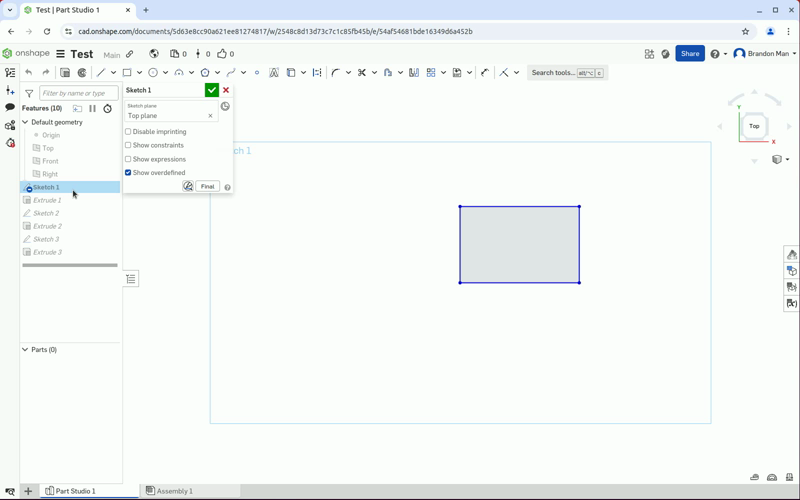
mouse_move(229, 92)
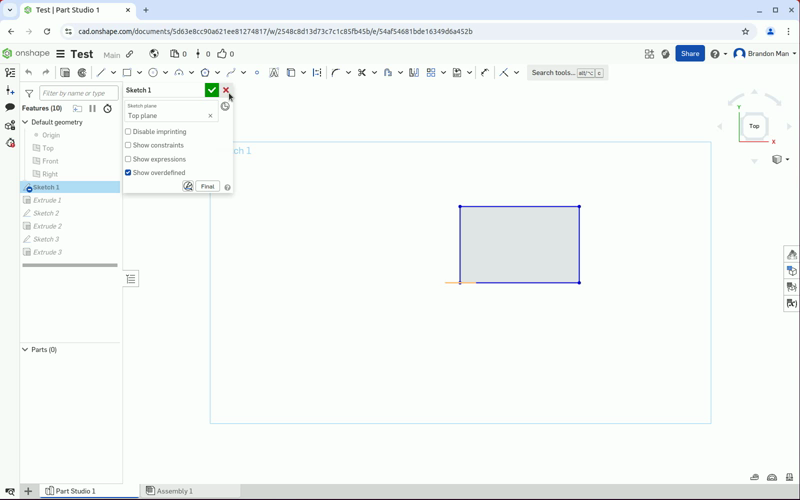
click(229, 92)
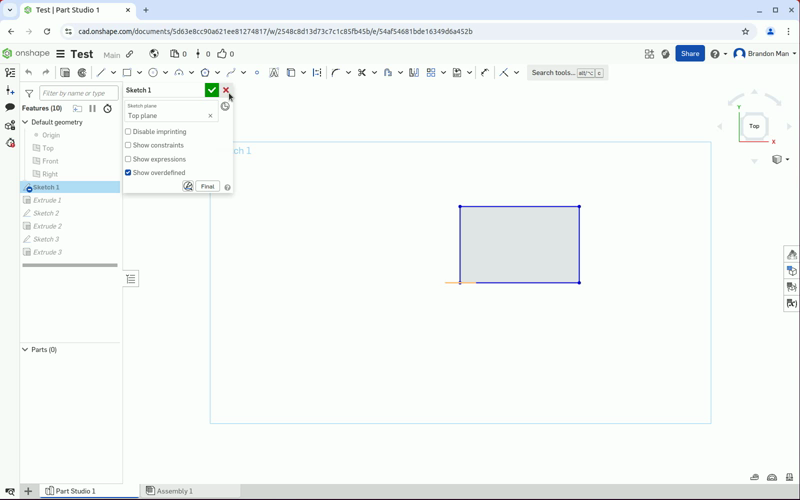
key(shift+s)
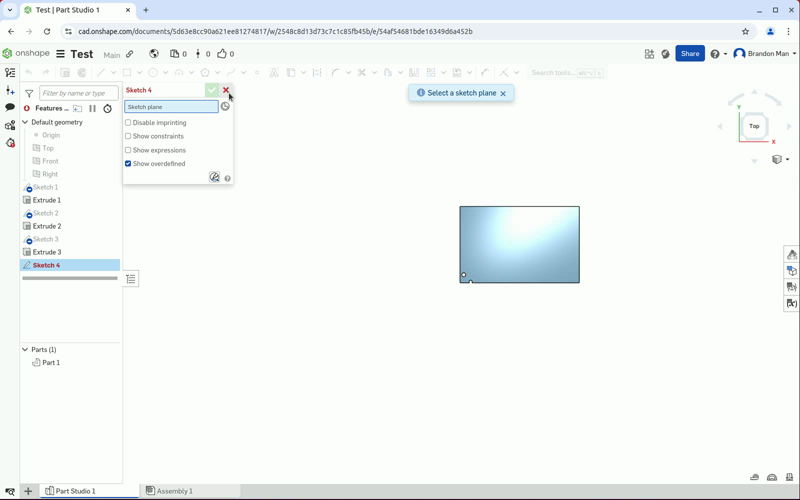
mouse_move(73, 150)
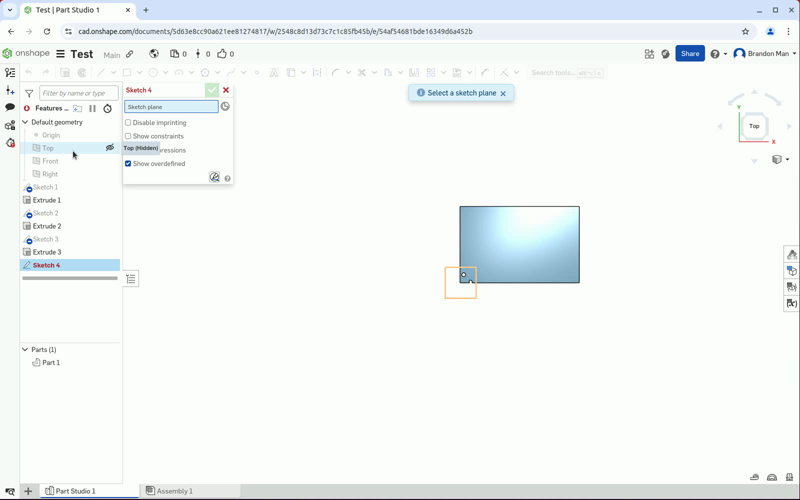
click(73, 150)
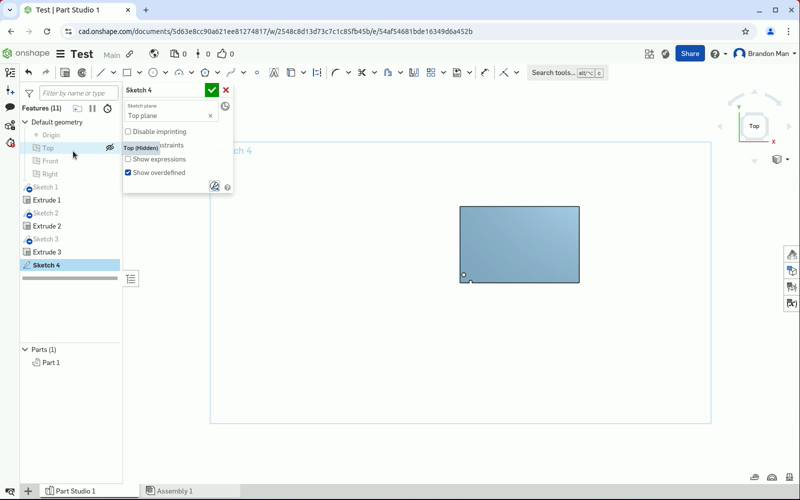
mouse_move(73, 352)
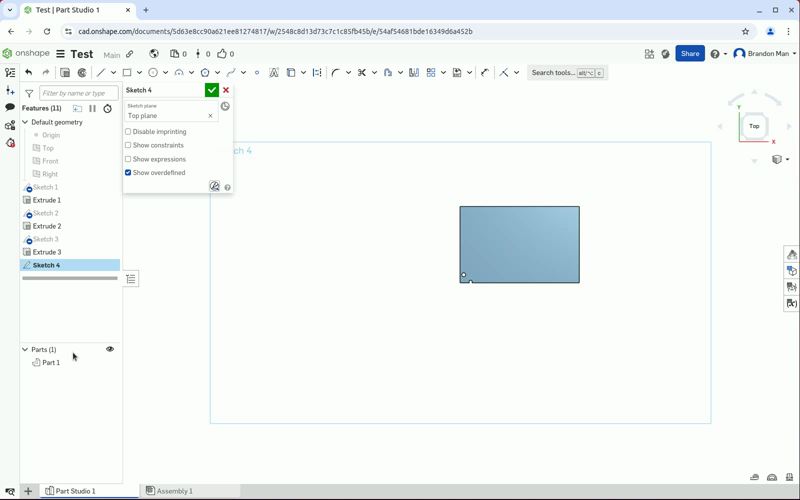
key(y)
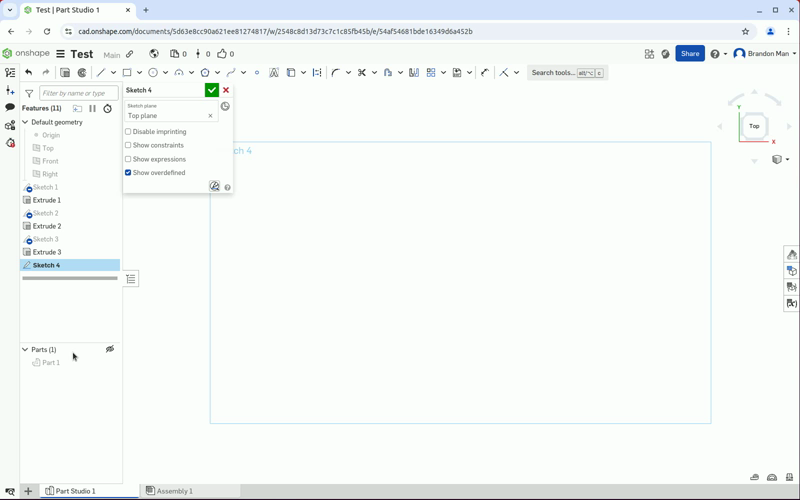
key(c)
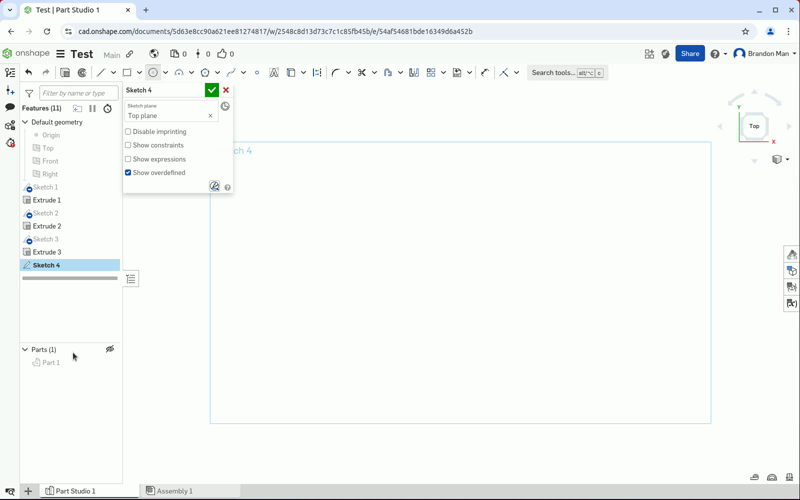
key_down(shift)
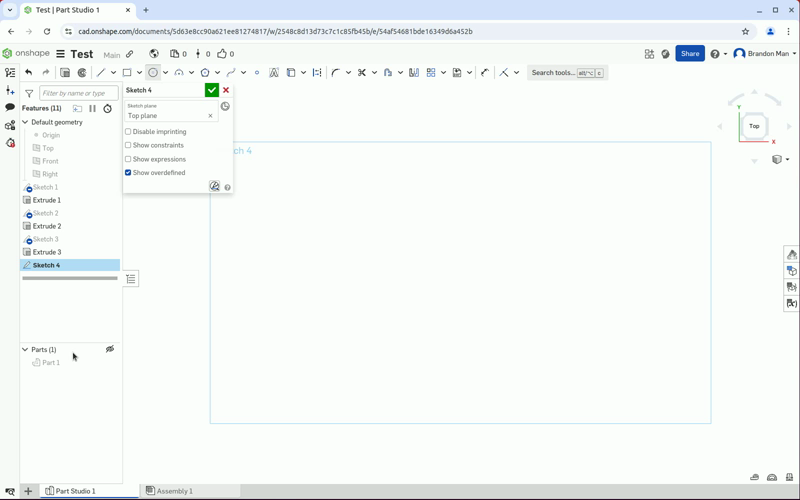
mouse_move(463, 218)
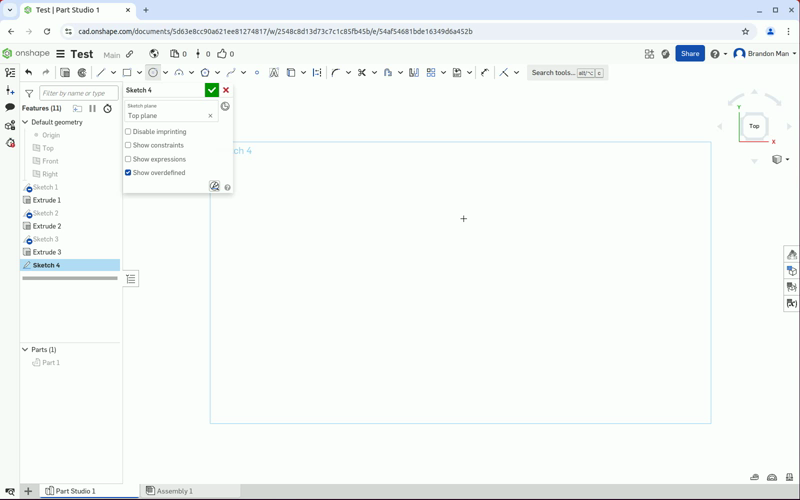
click(463, 218)
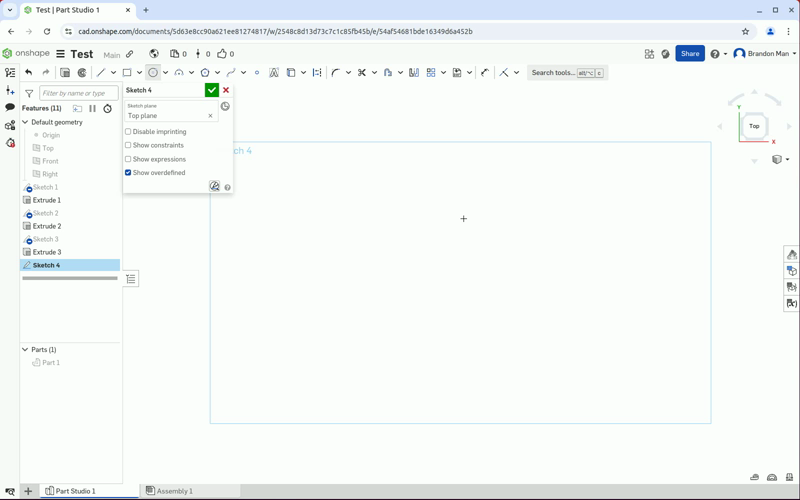
key_up(shift)
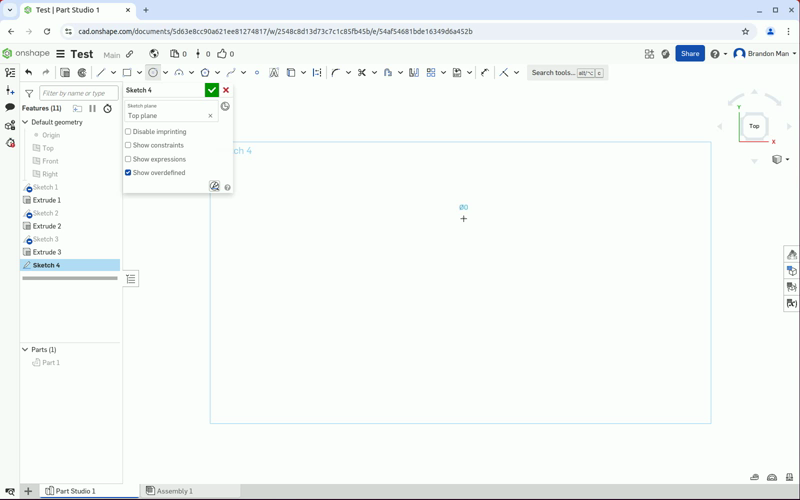
mouse_move(465, 218)
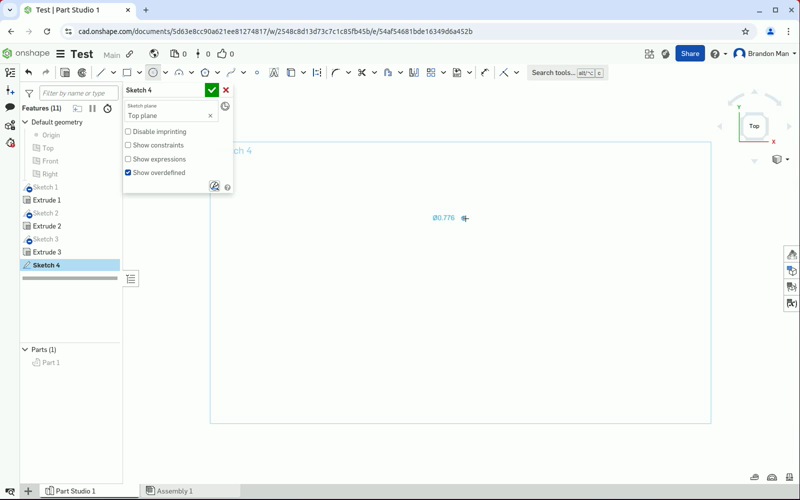
scroll(6)
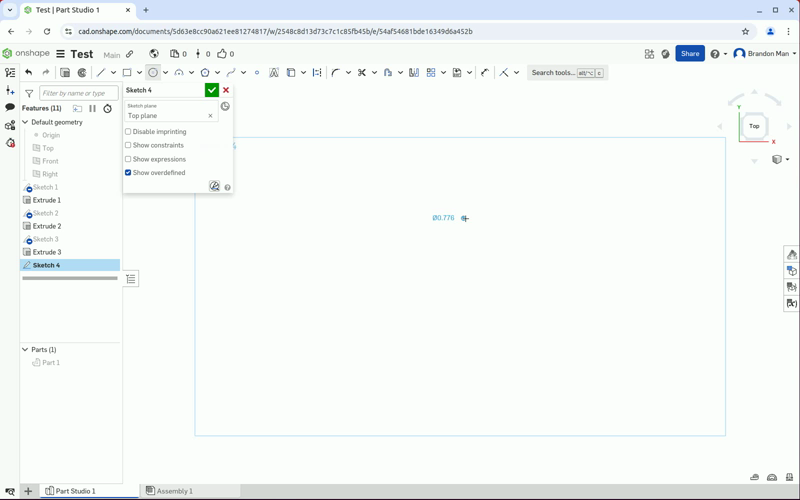
scroll(6)
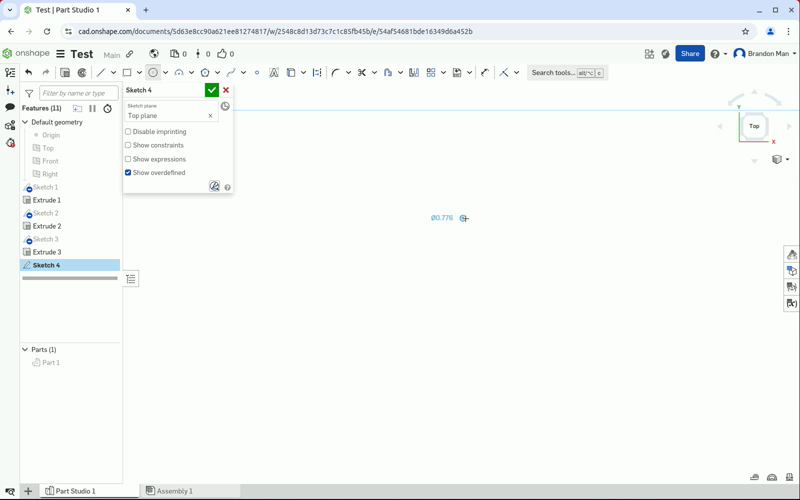
scroll(6)
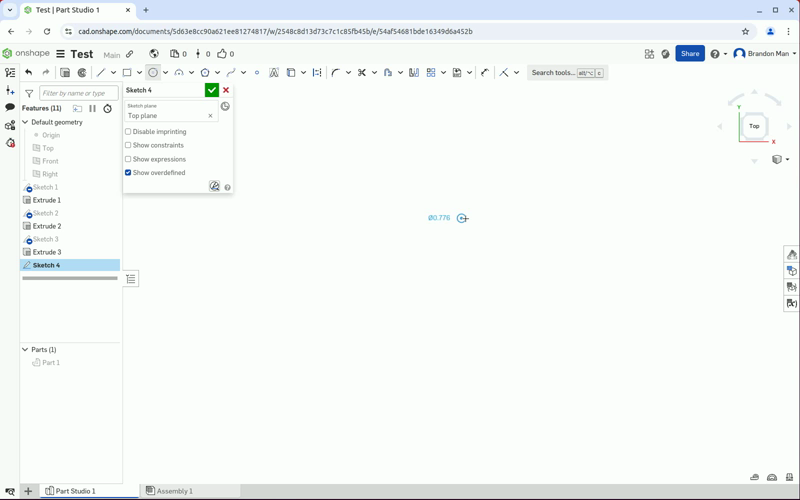
scroll(6)
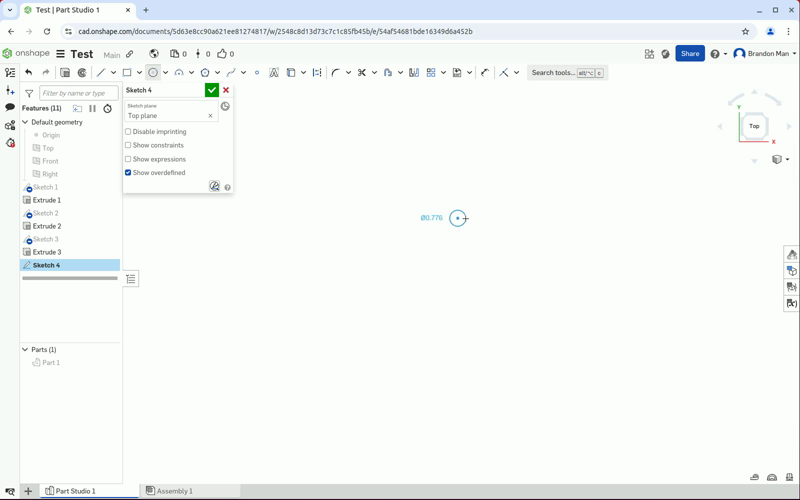
scroll(6)
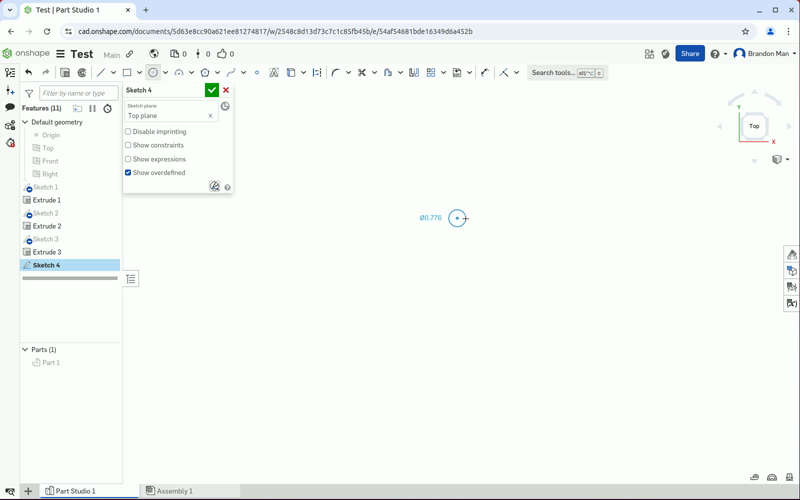
scroll(6)
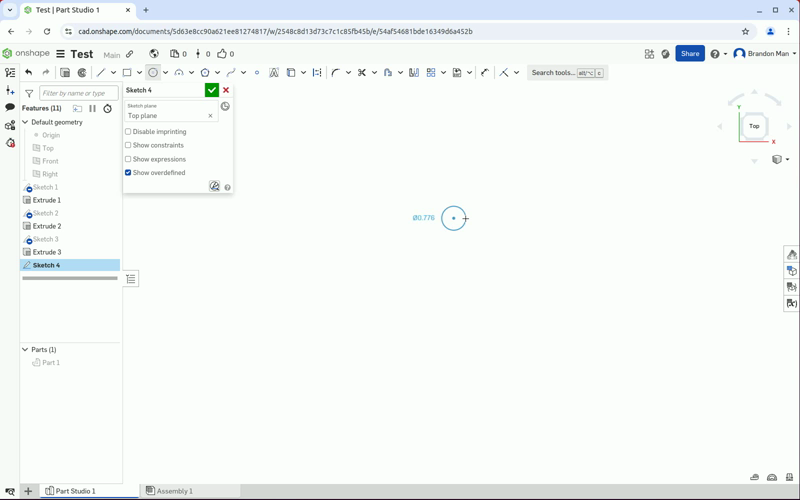
scroll(6)
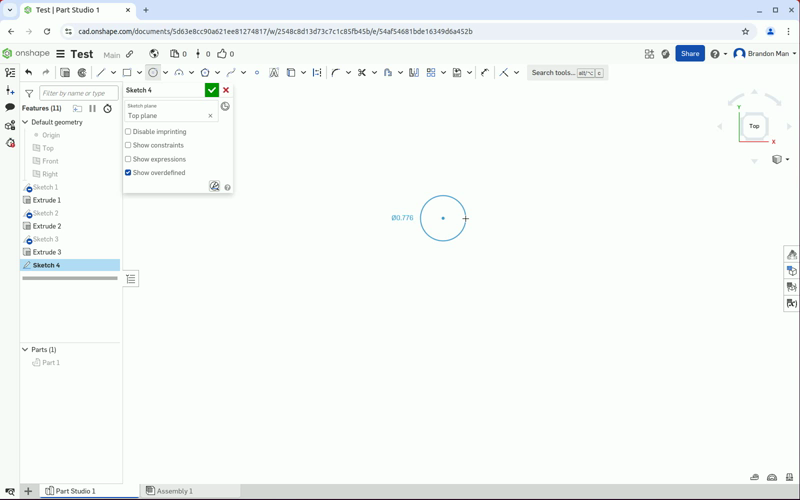
click(465, 218)
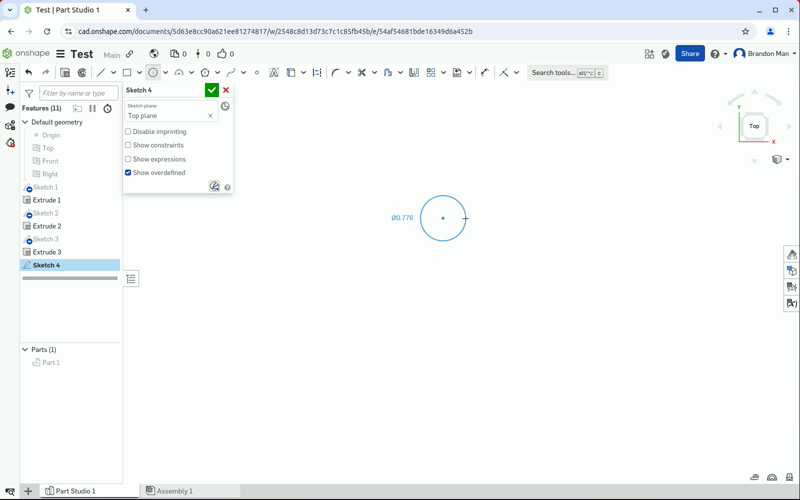
scroll(-6)
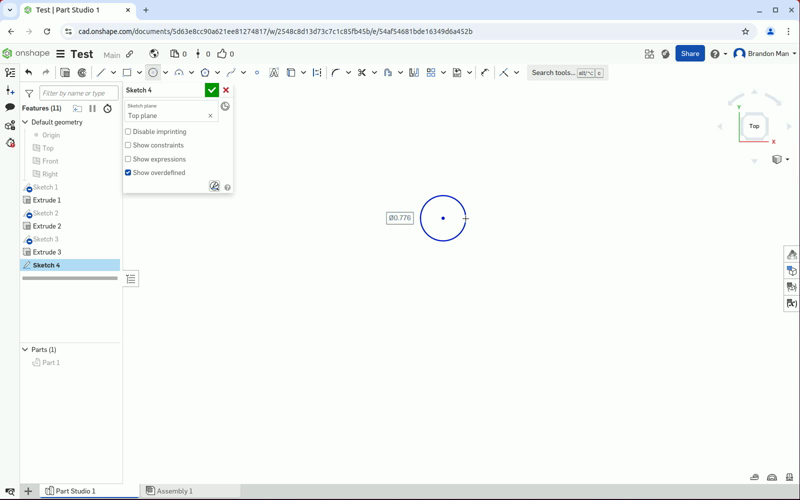
scroll(-6)
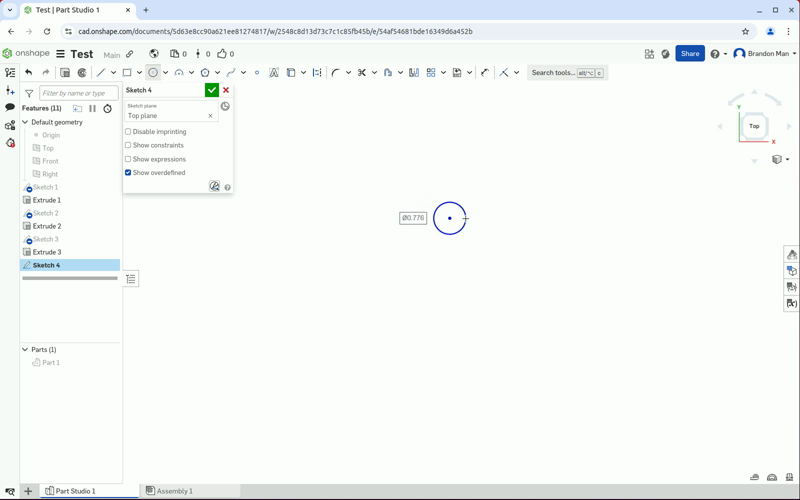
scroll(-6)
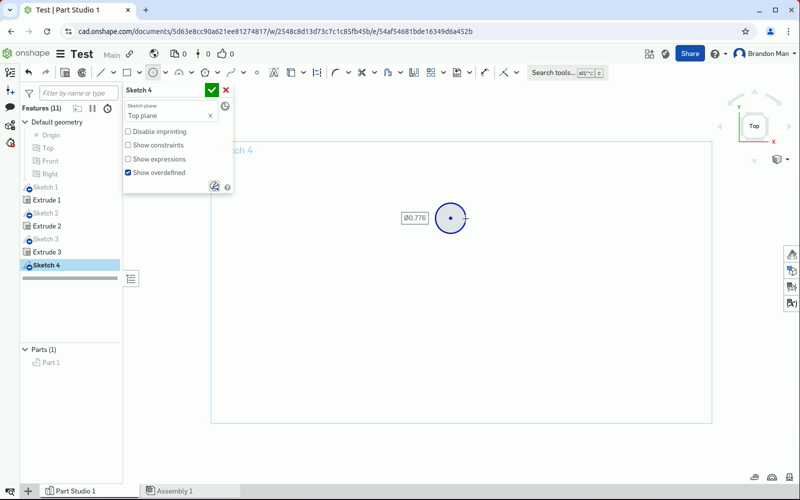
scroll(-6)
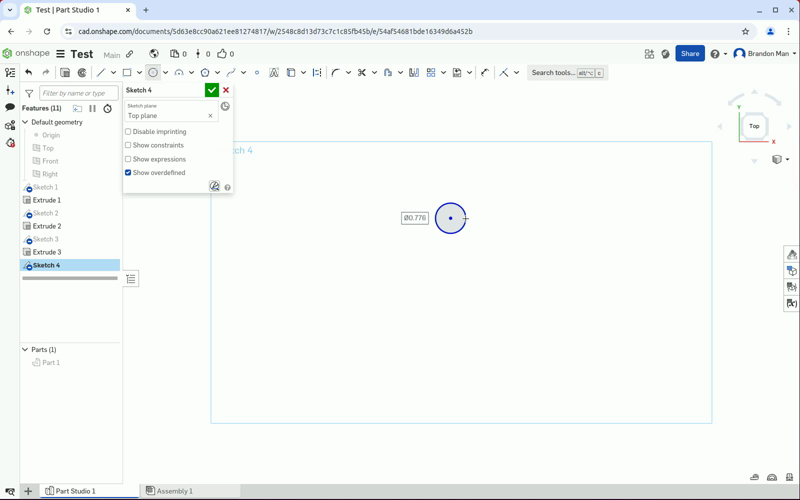
scroll(-6)
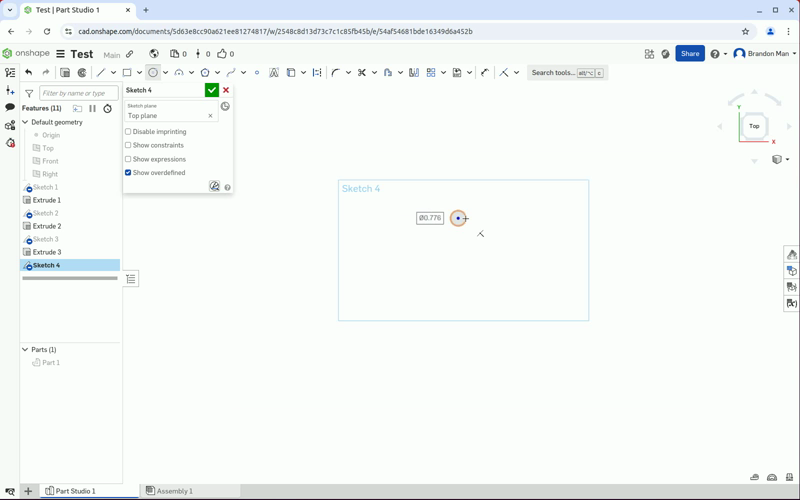
scroll(-6)
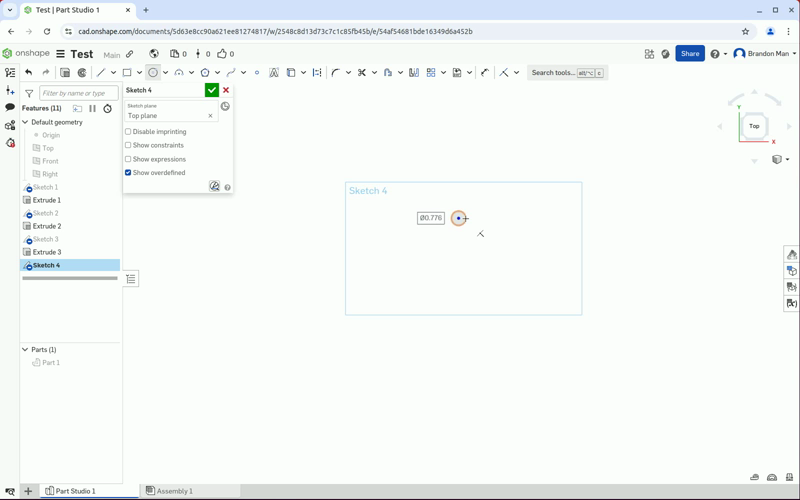
scroll(-6)
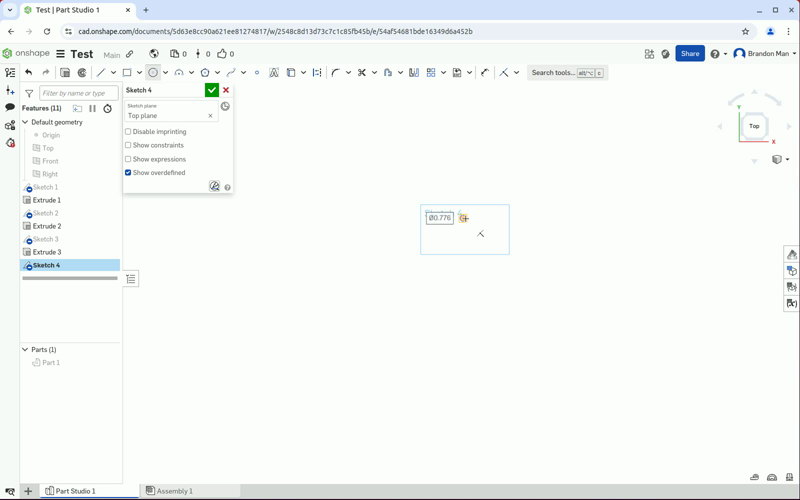
key(esc)
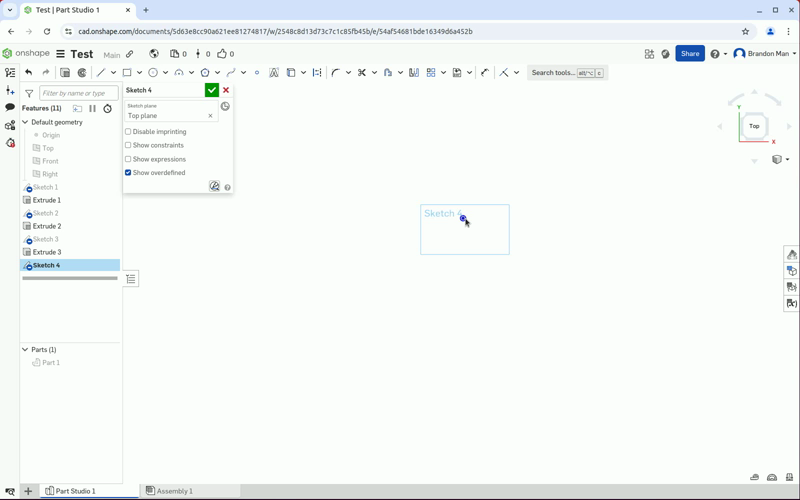
mouse_move(463, 218)
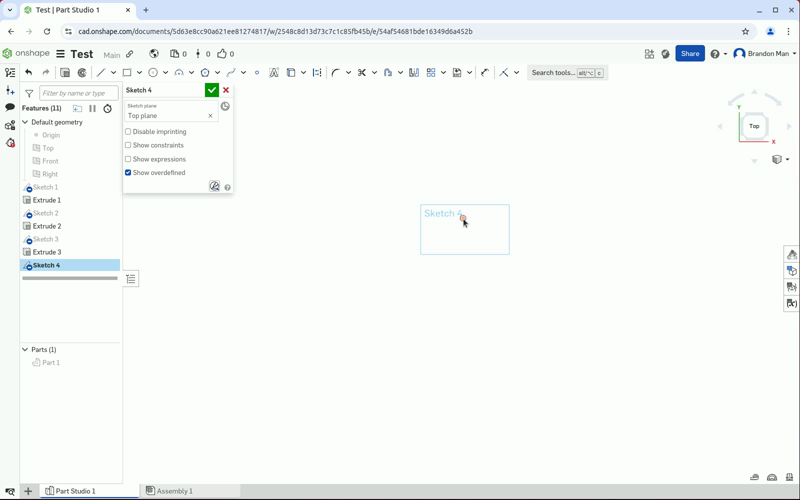
scroll(6)
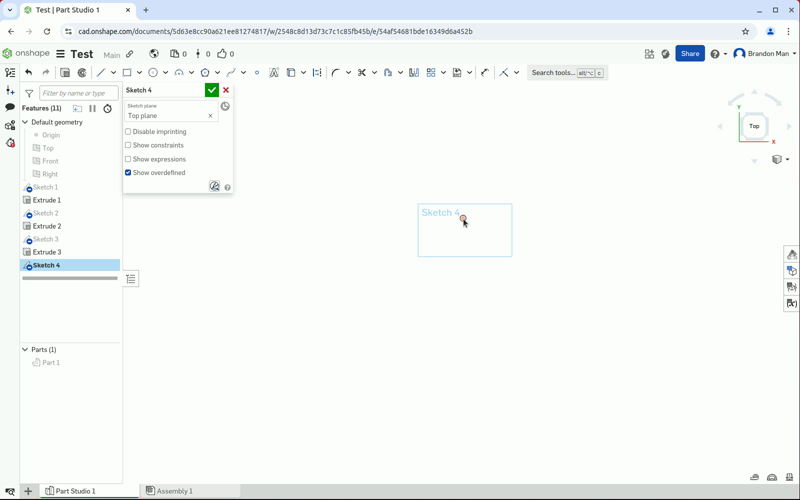
scroll(6)
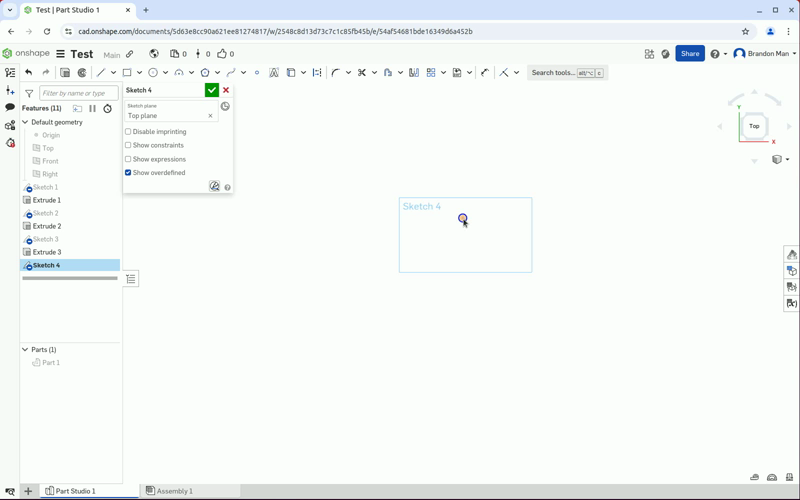
scroll(6)
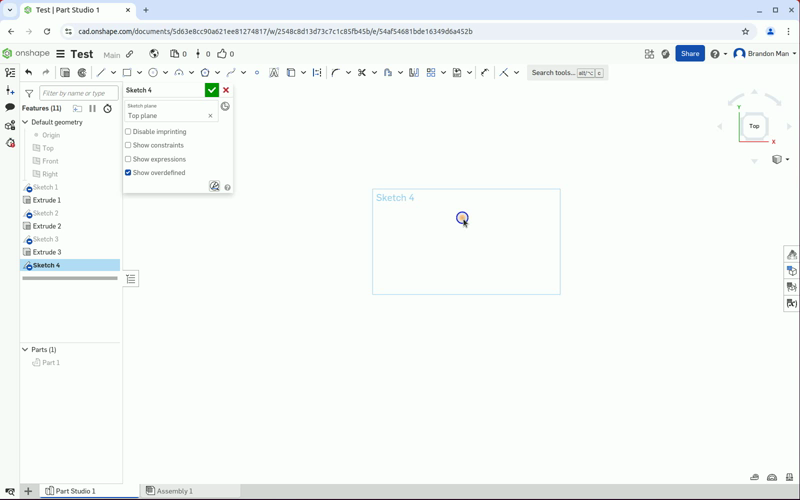
scroll(6)
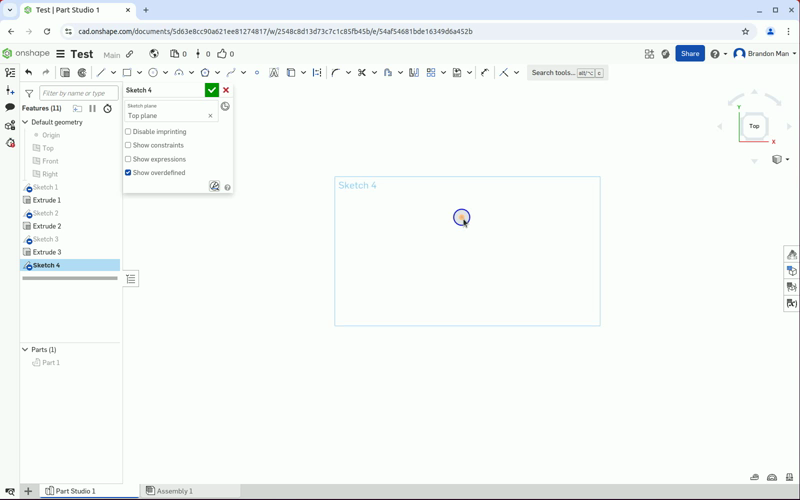
scroll(6)
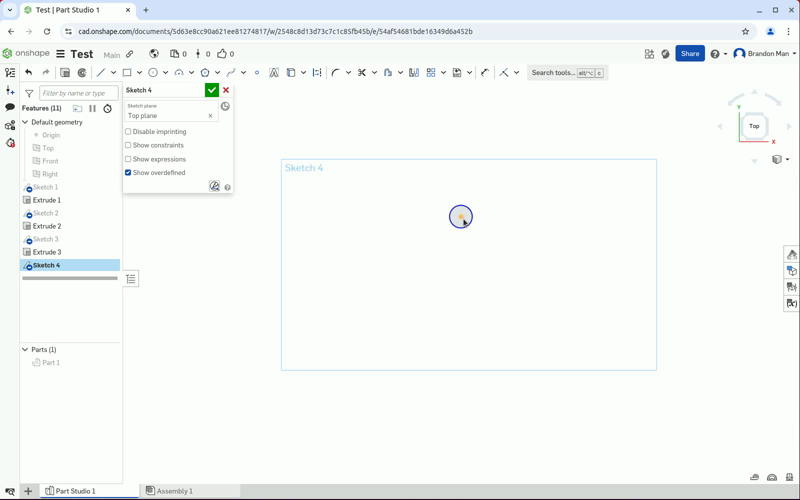
scroll(6)
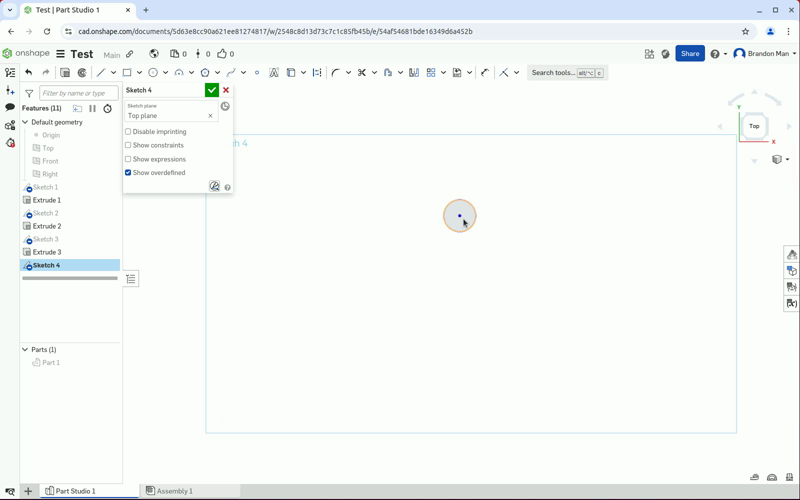
scroll(6)
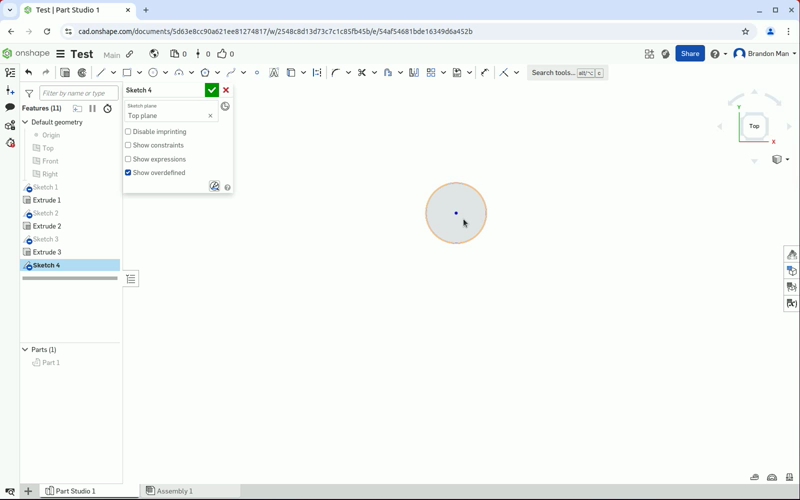
click(463, 218)
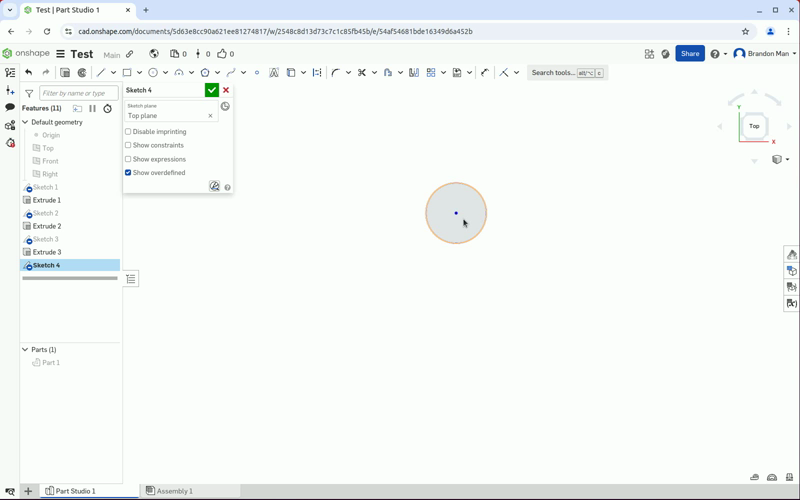
scroll(-6)
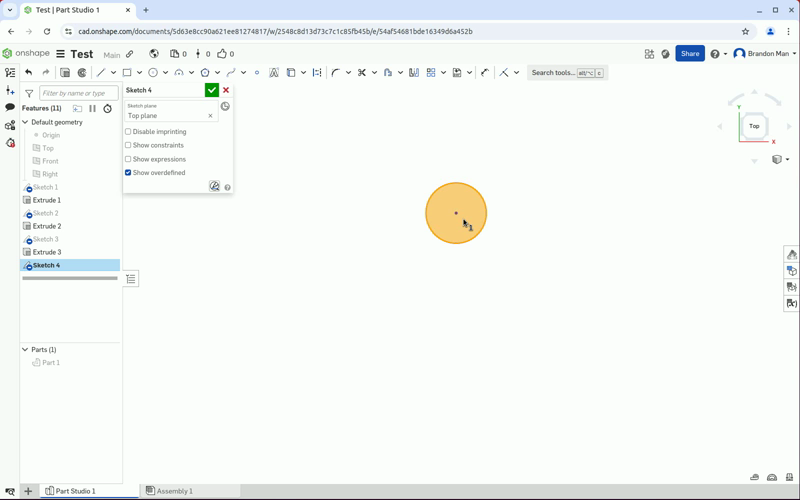
scroll(-6)
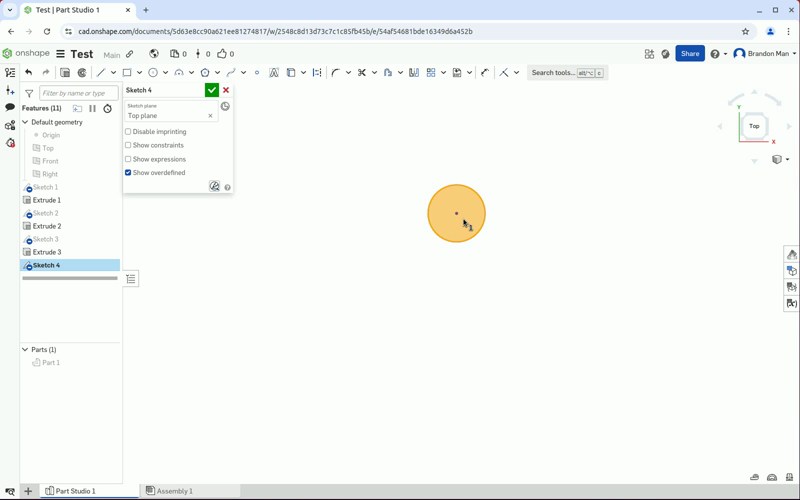
scroll(-6)
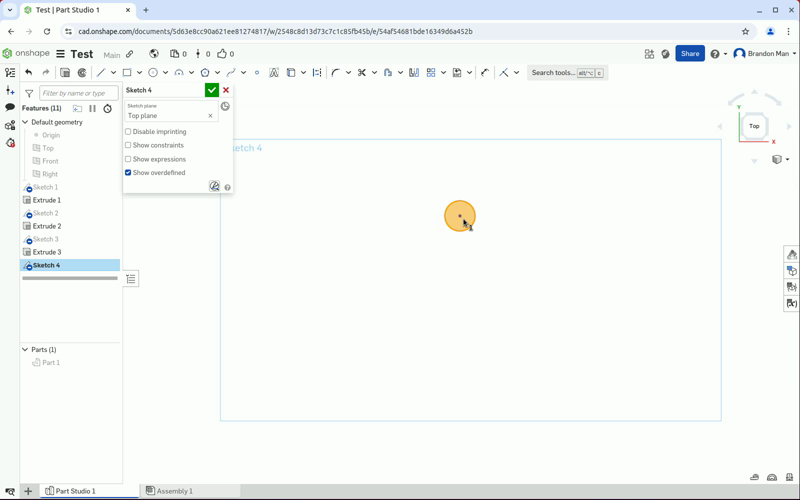
scroll(-6)
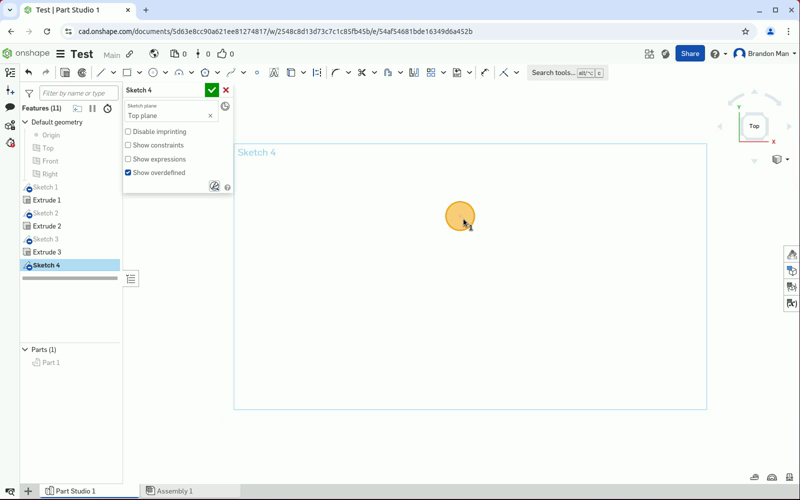
scroll(-6)
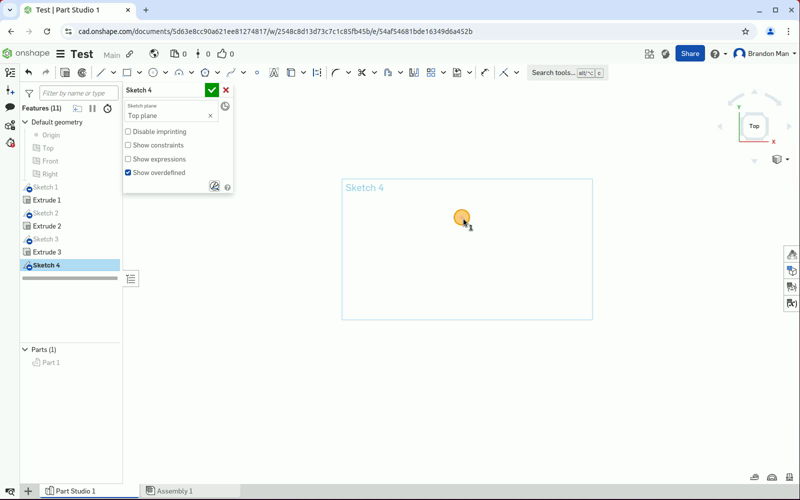
scroll(-6)
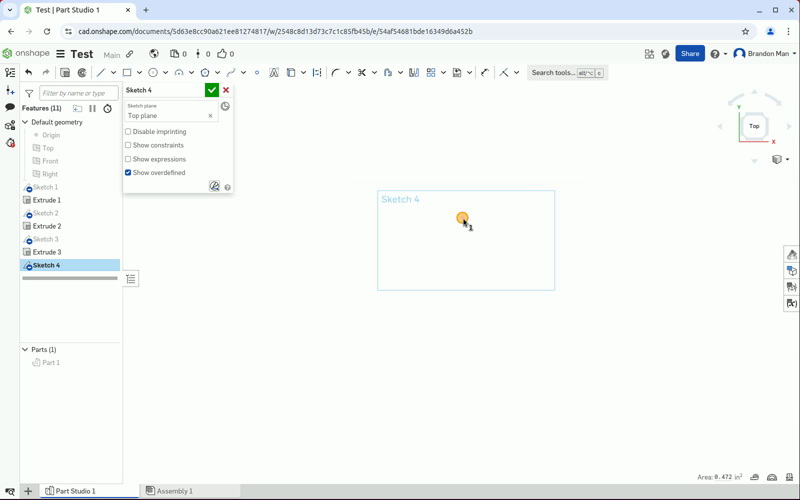
scroll(-6)
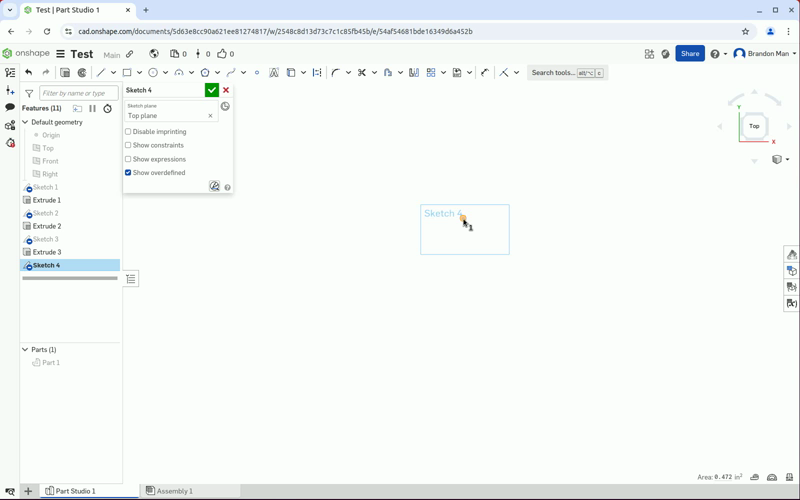
mouse_move(73, 352)
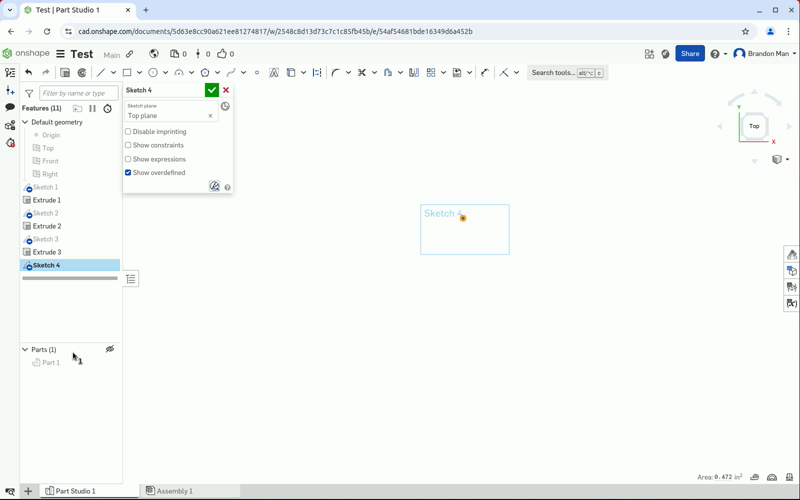
key(shift+y)
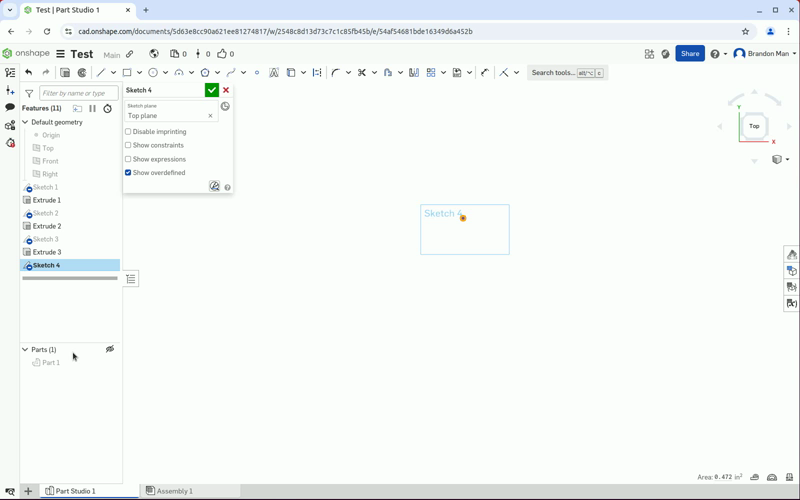
key(shift+e)
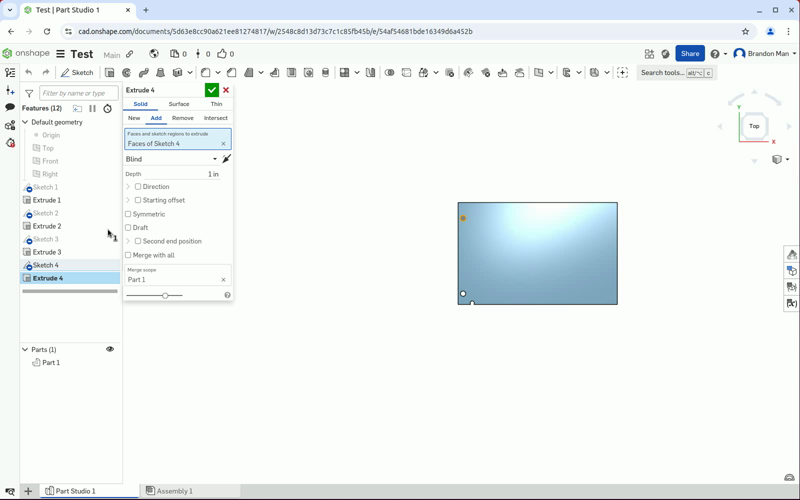
mouse_move(143, 106)
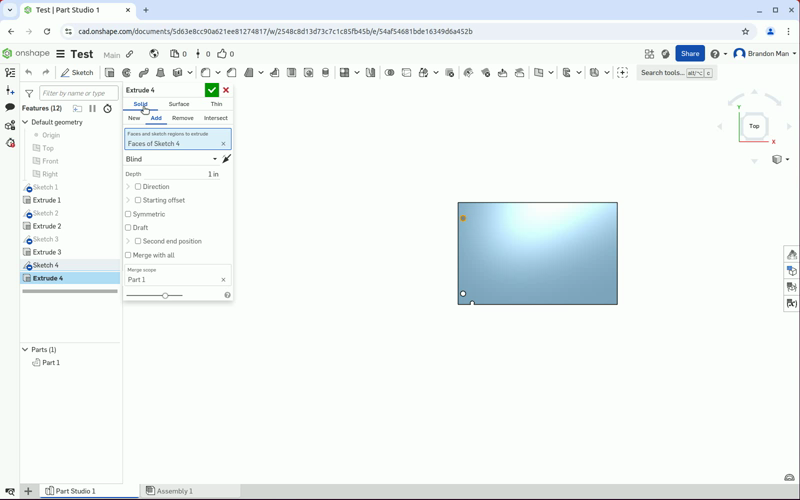
click(143, 106)
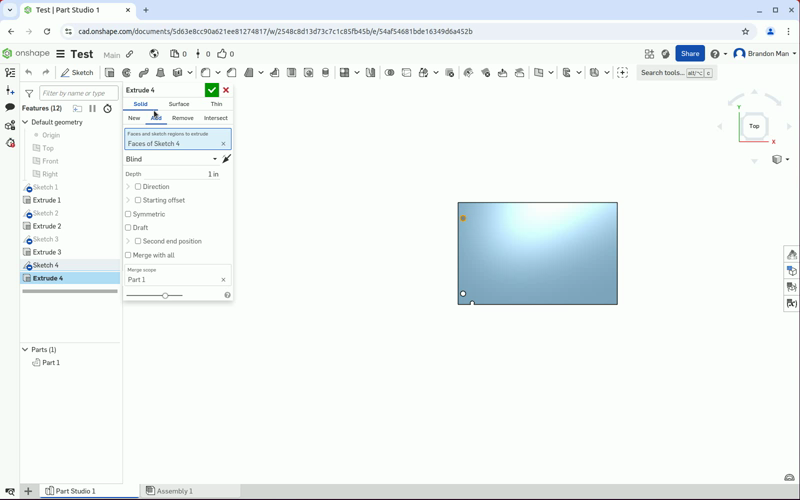
mouse_move(186, 120)
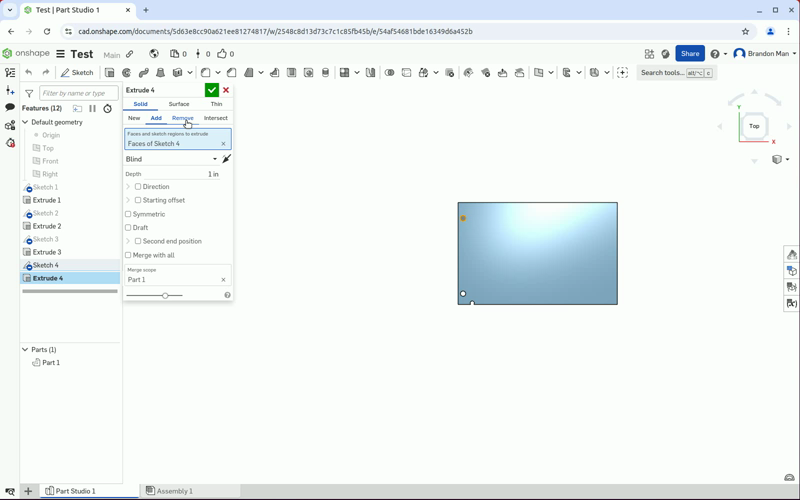
click(186, 120)
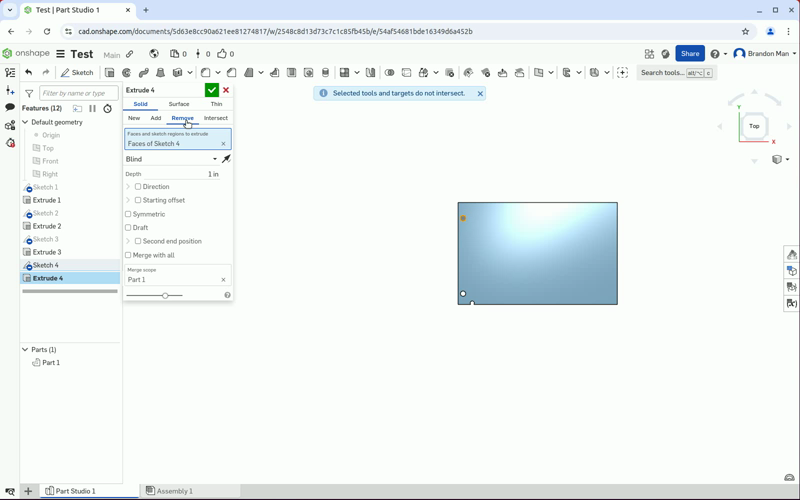
key(tab, 4)
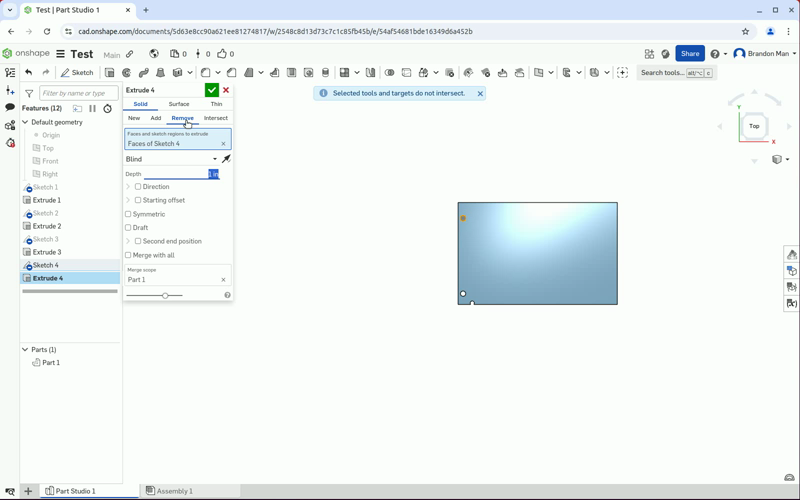
text(-2.648)
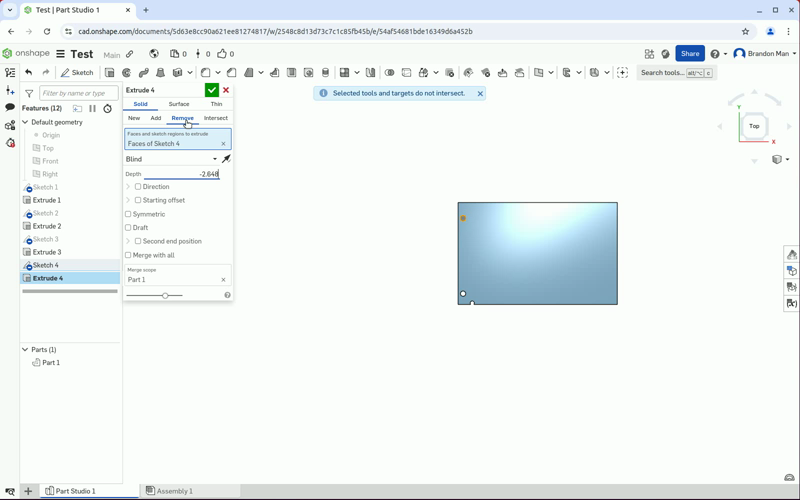
key(tab, 6)
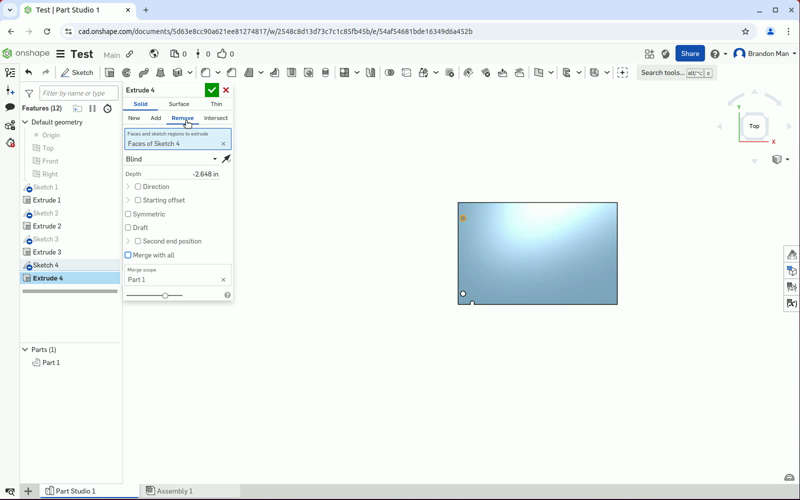
key(space)
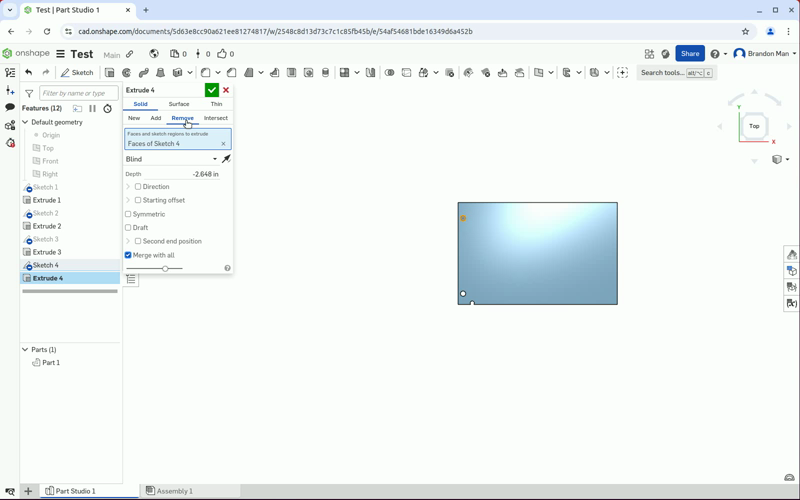
key(enter)
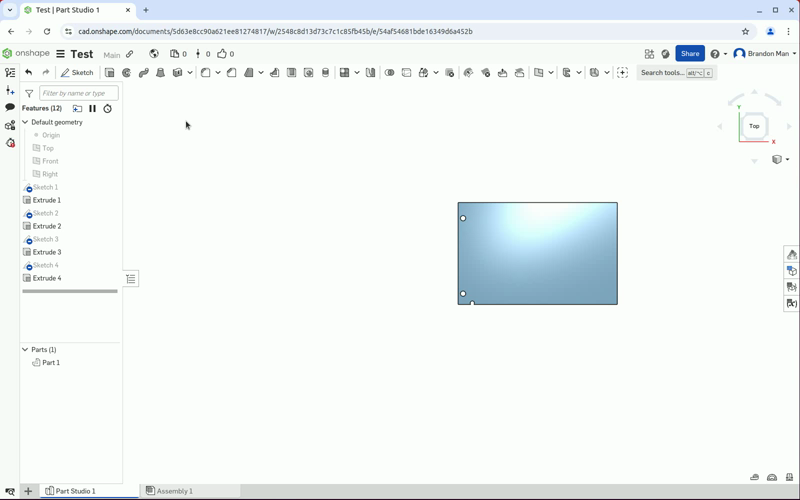
key(shift+h)
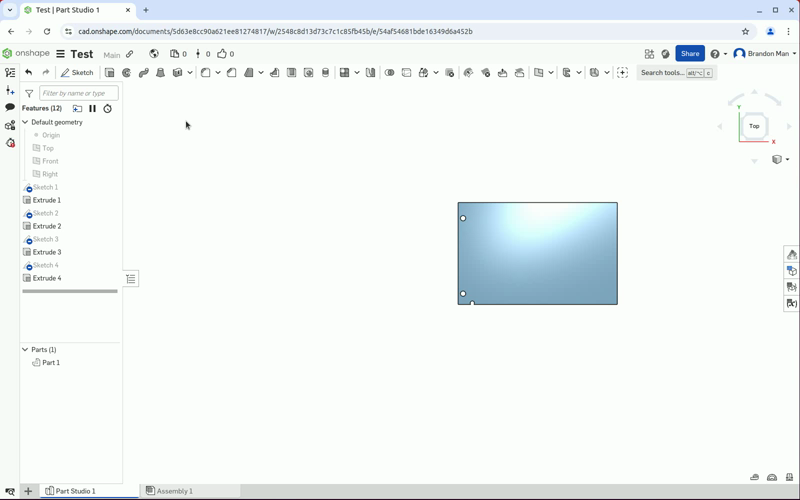
key(shift+h)
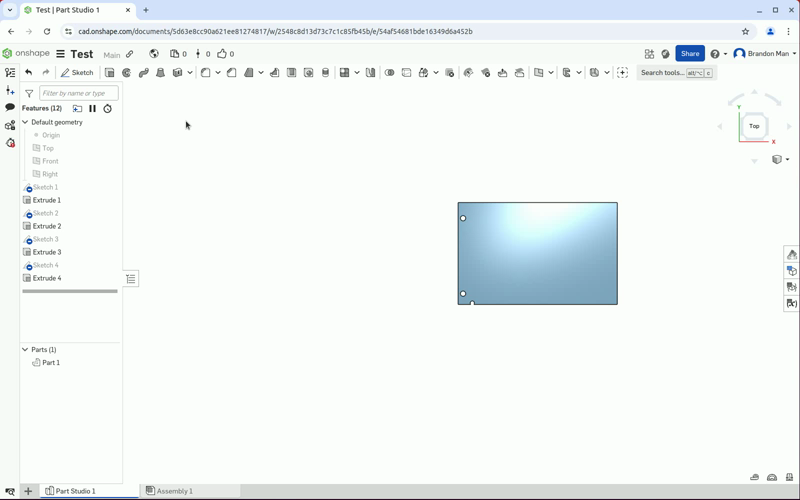
mouse_move(73, 189)
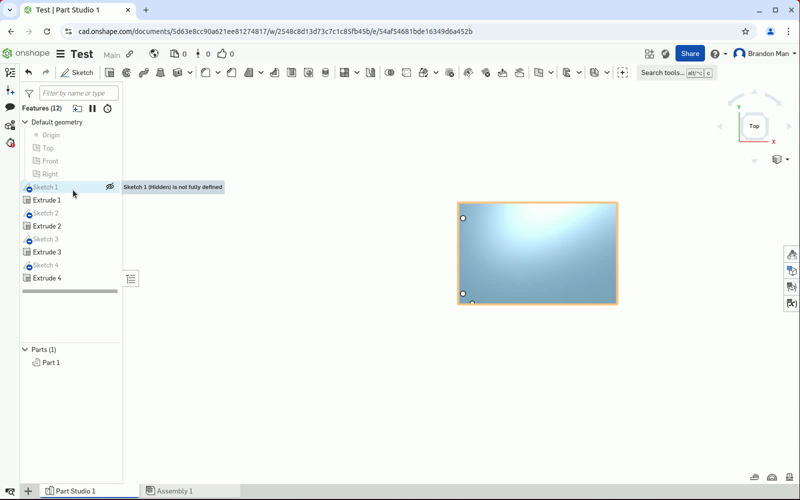
click(73, 189)
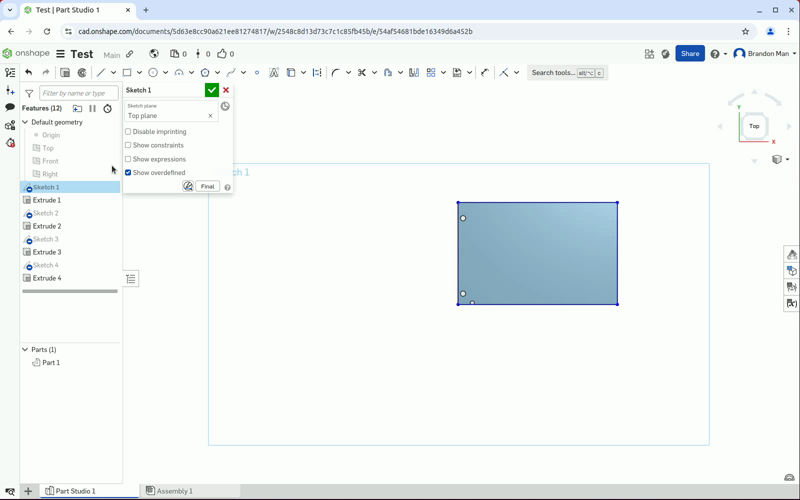
mouse_move(229, 92)
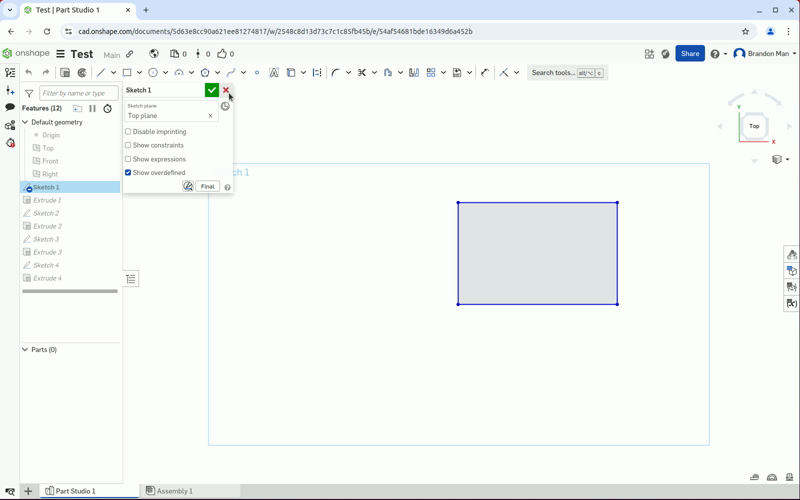
click(229, 92)
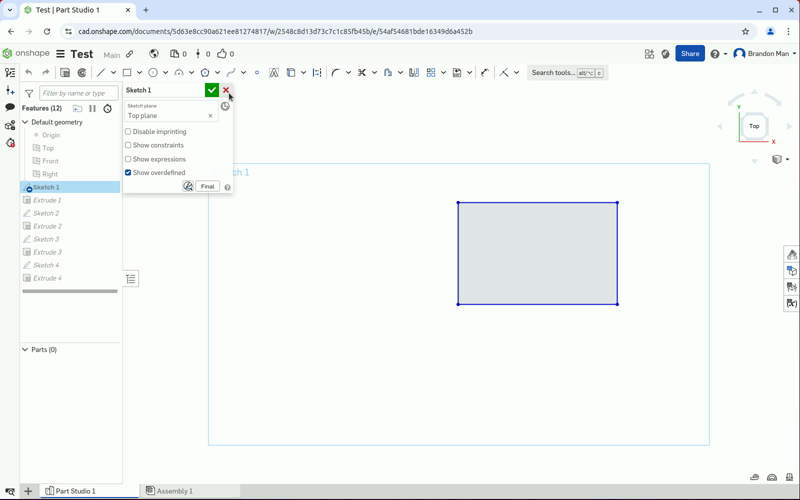
key(shift+s)
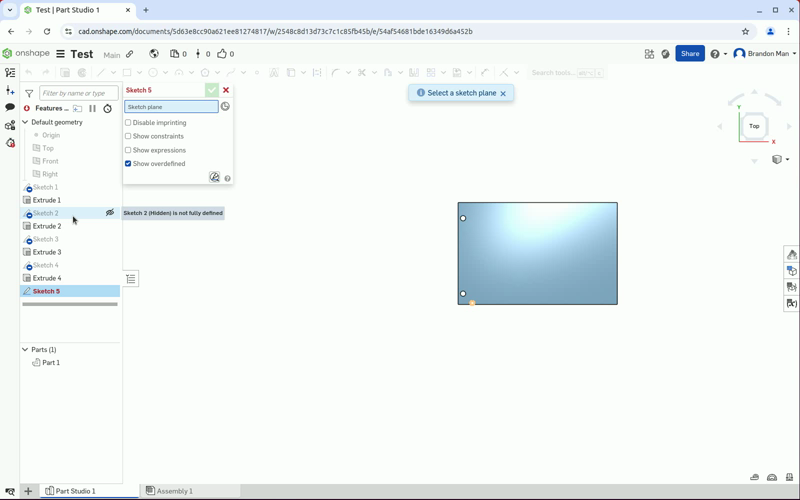
scroll(3)
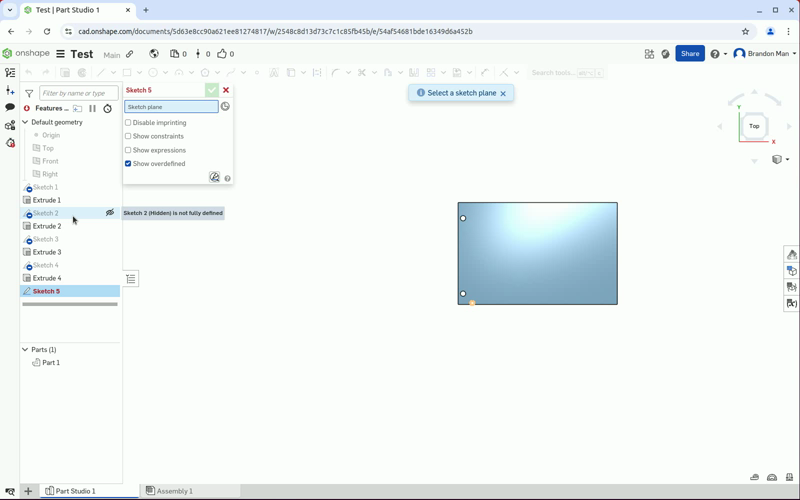
mouse_move(73, 150)
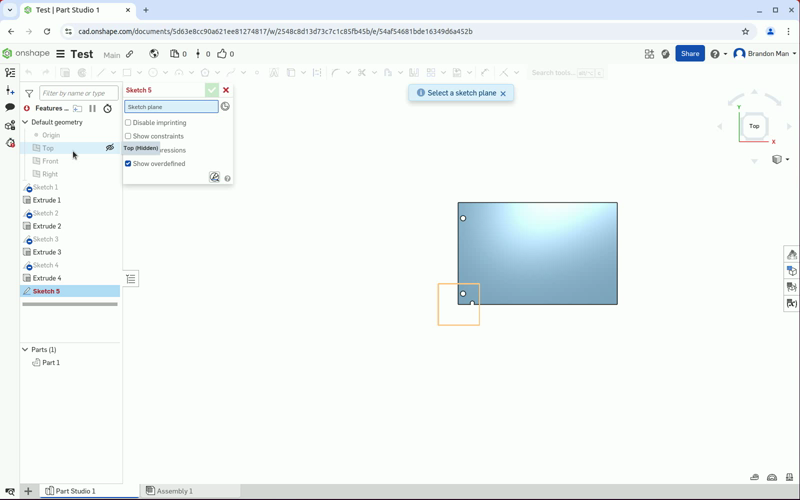
click(73, 150)
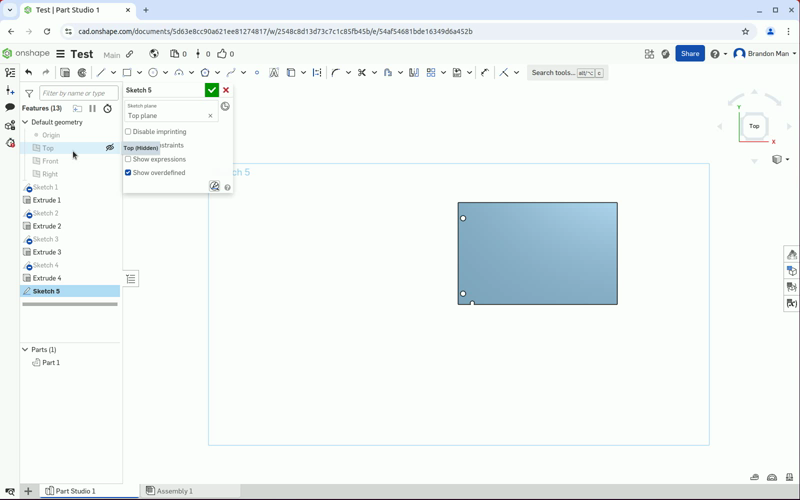
mouse_move(73, 352)
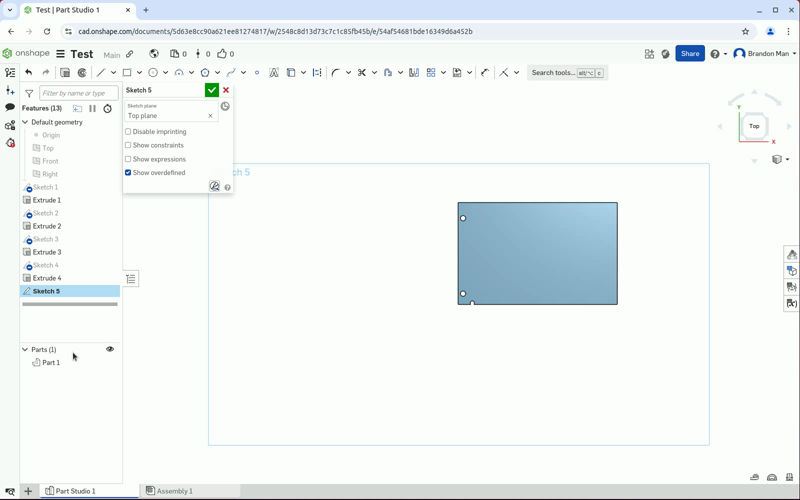
key(y)
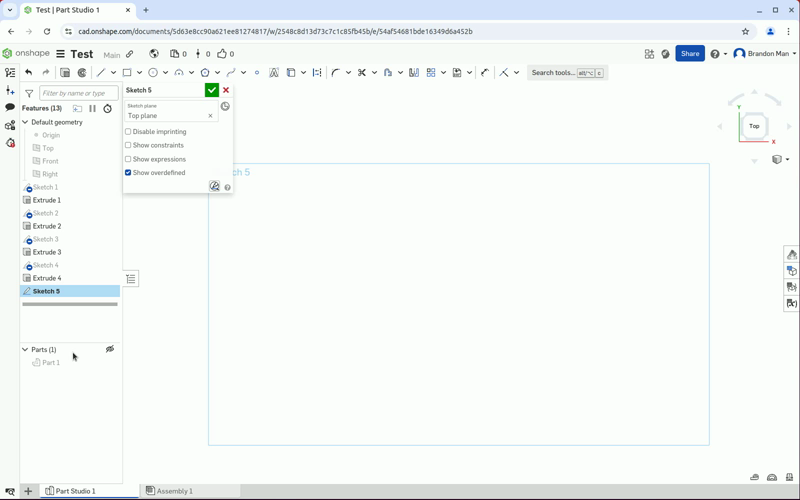
key(c)
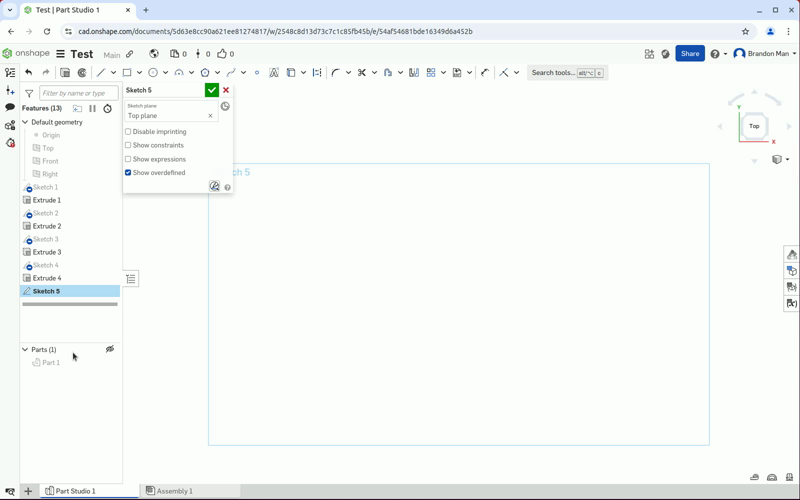
key_down(shift)
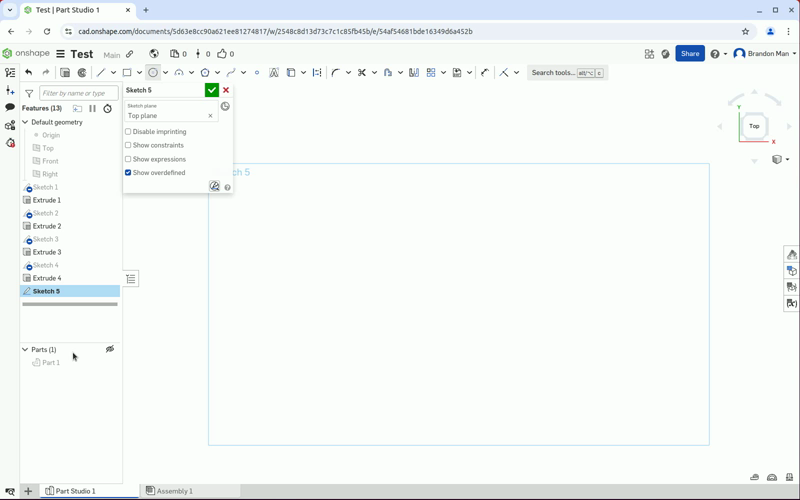
mouse_move(470, 211)
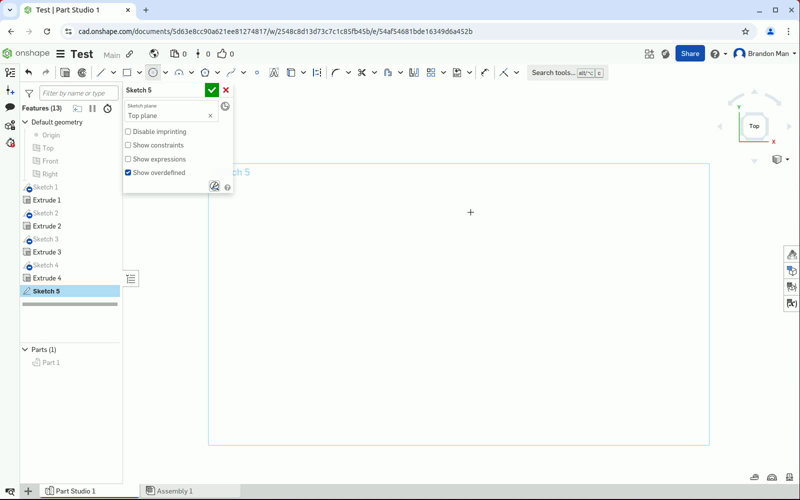
click(470, 211)
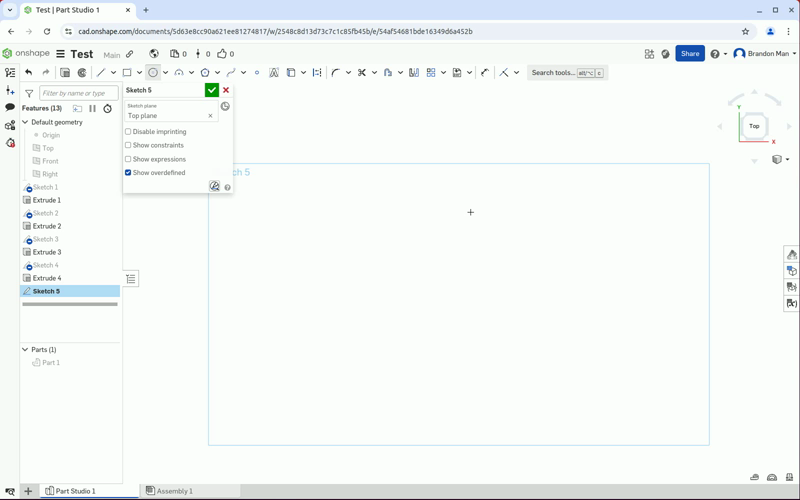
key_up(shift)
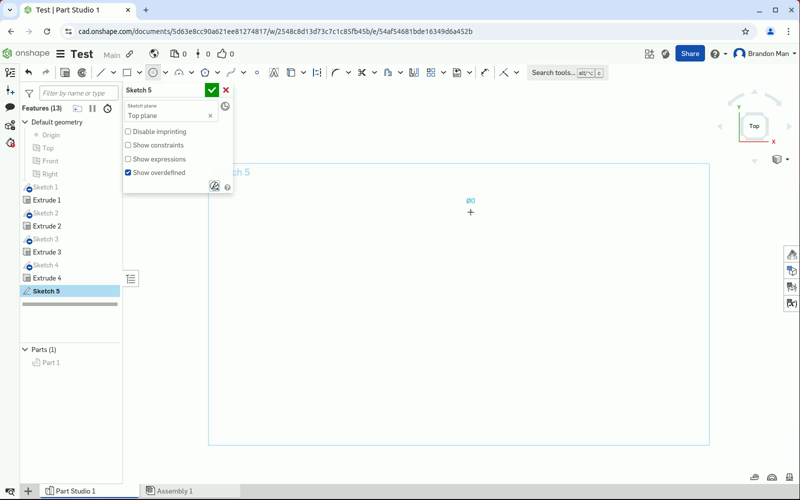
mouse_move(472, 211)
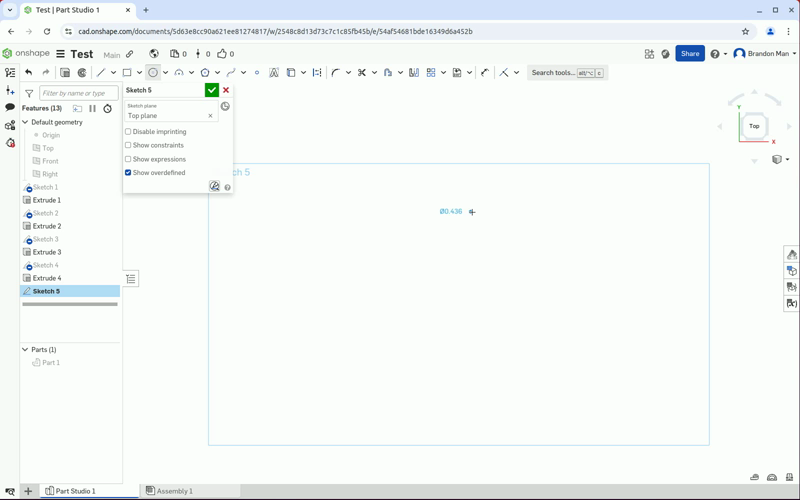
scroll(6)
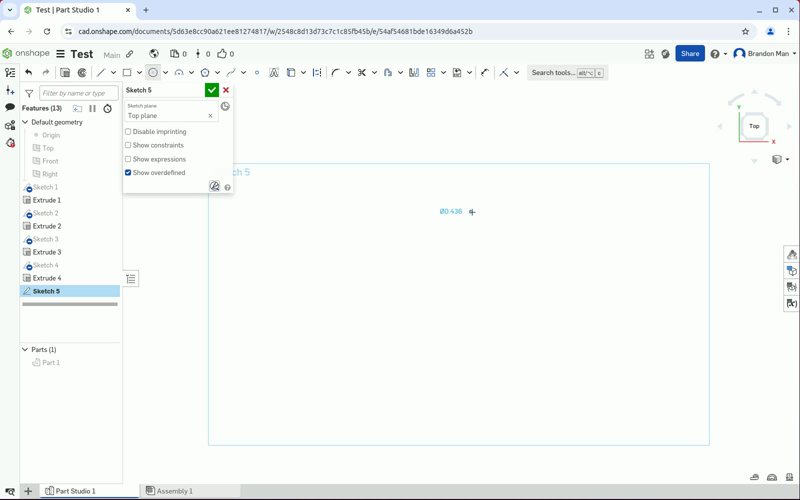
scroll(6)
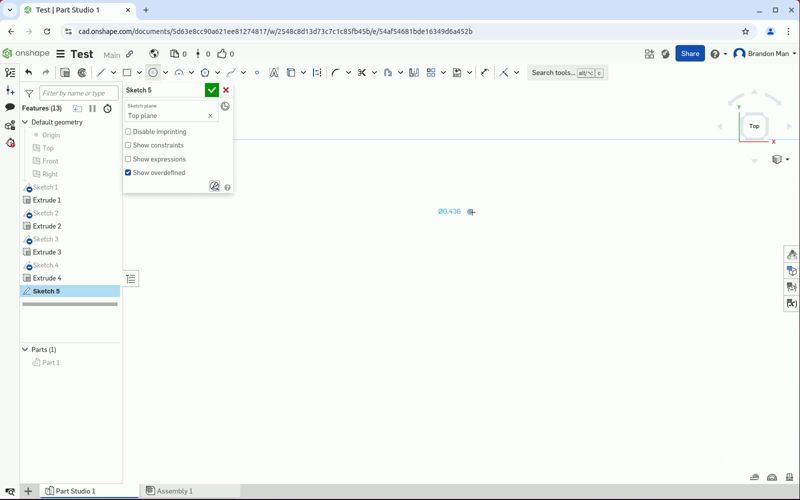
scroll(6)
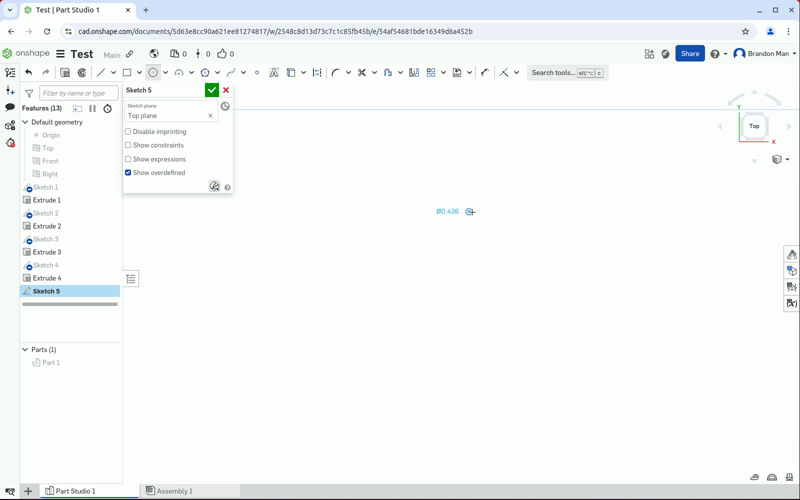
scroll(6)
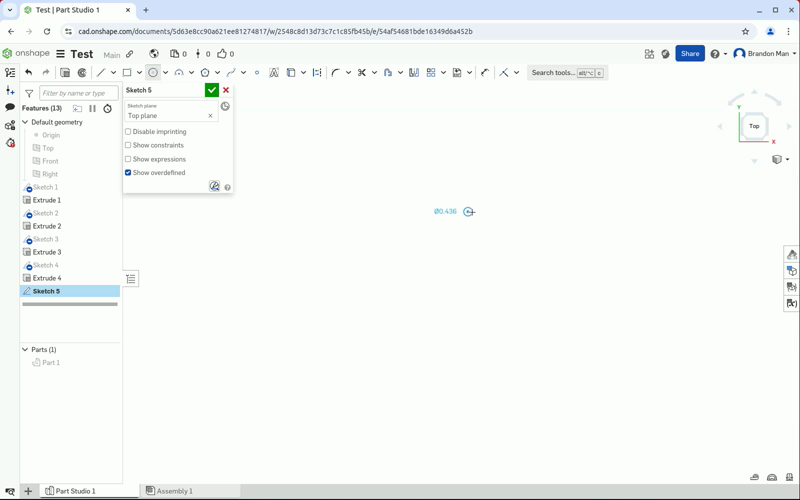
scroll(6)
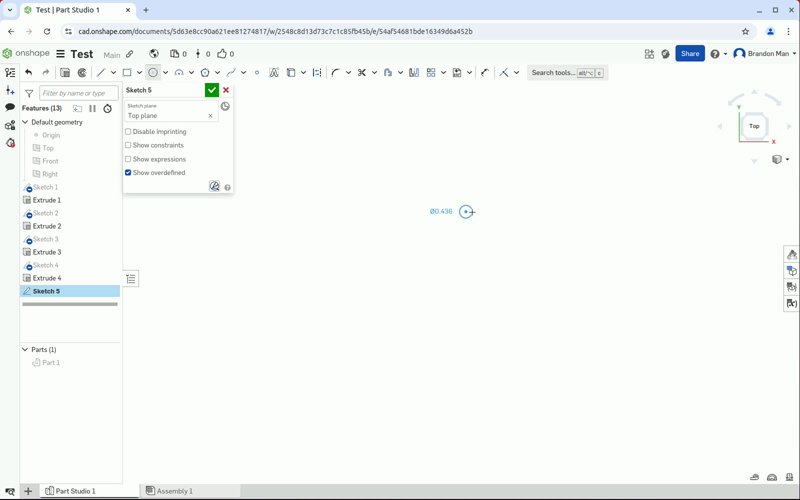
scroll(6)
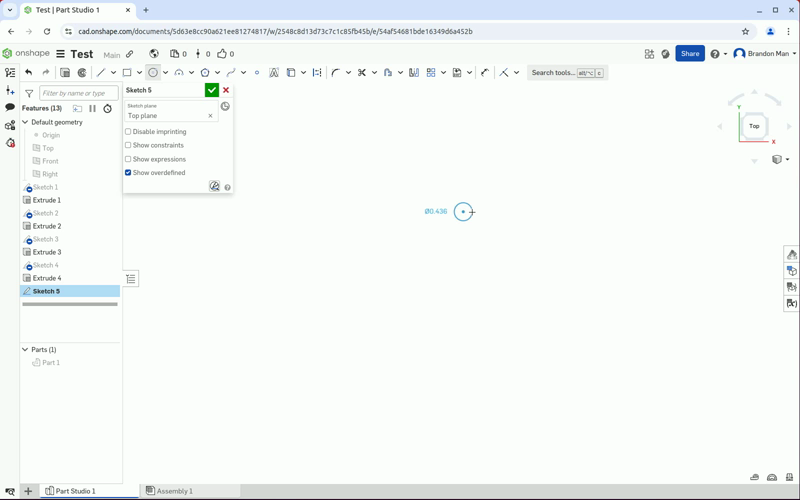
scroll(6)
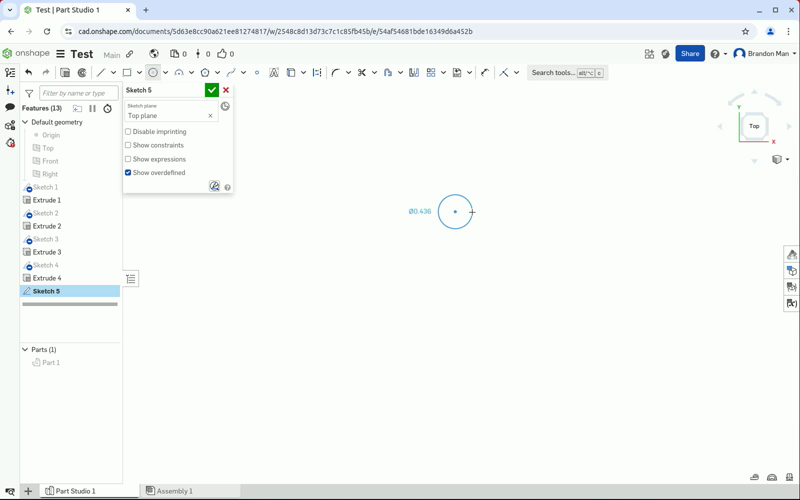
click(472, 211)
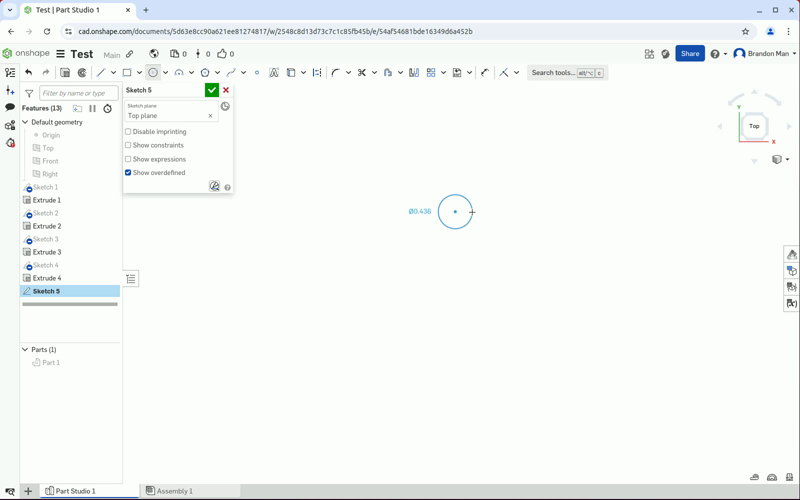
scroll(-6)
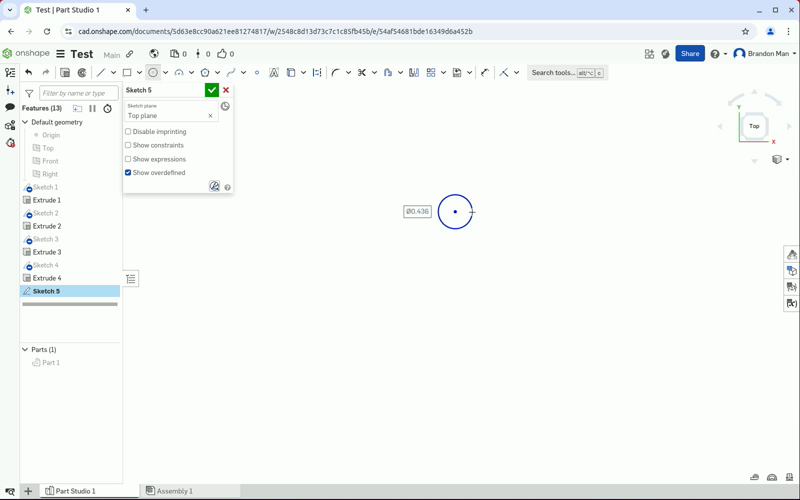
scroll(-6)
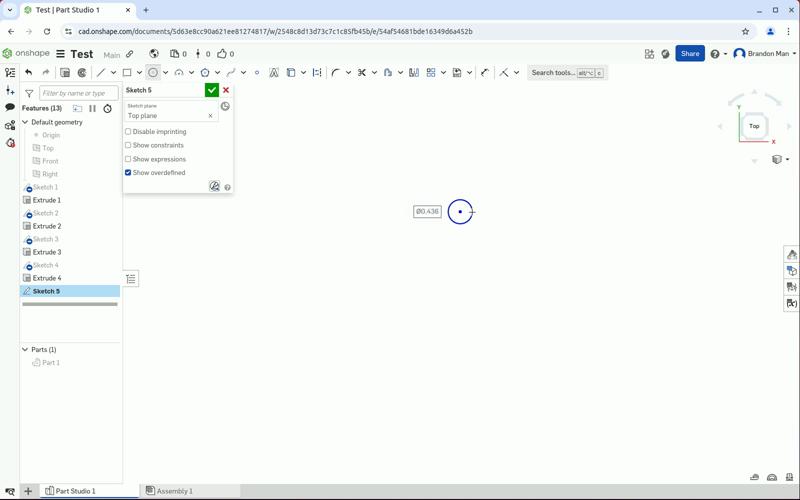
scroll(-6)
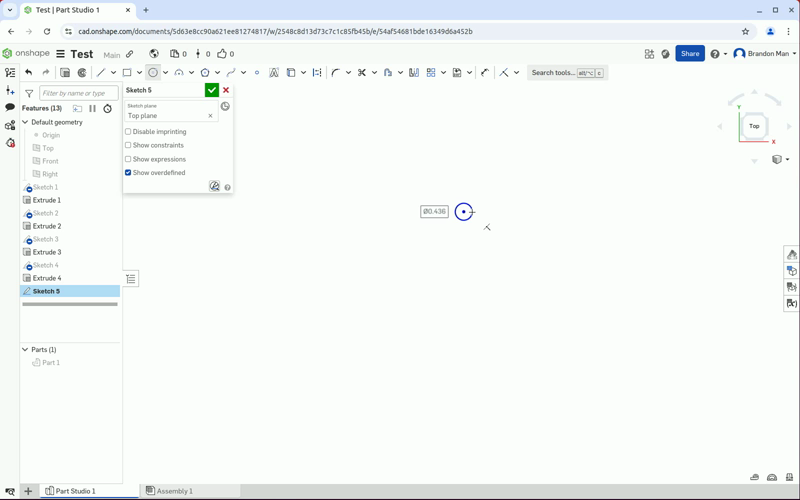
scroll(-6)
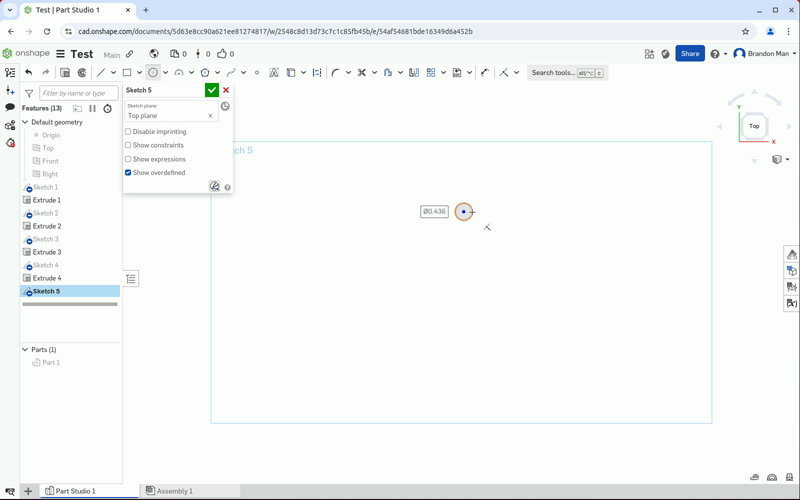
scroll(-6)
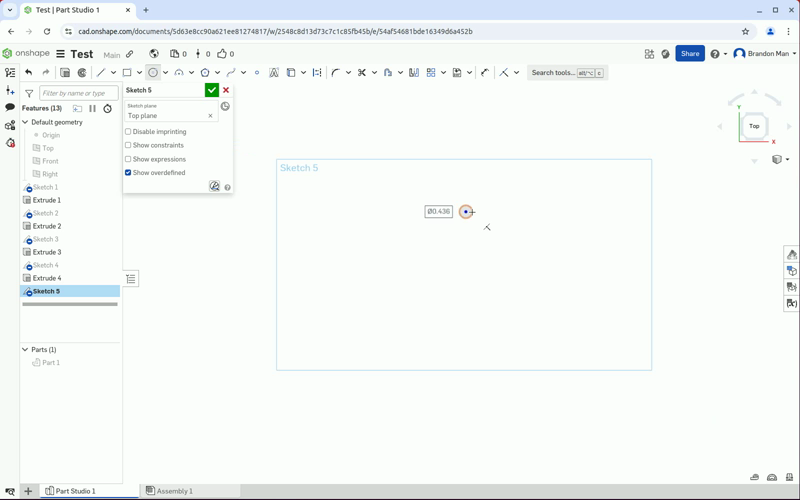
scroll(-6)
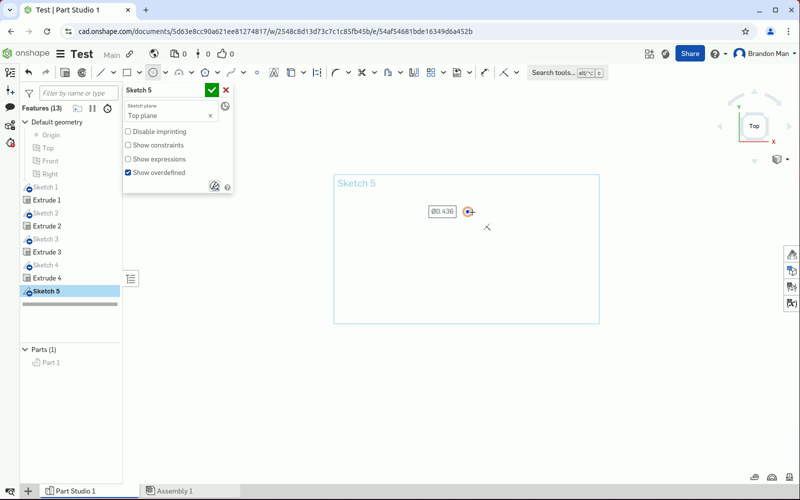
scroll(-6)
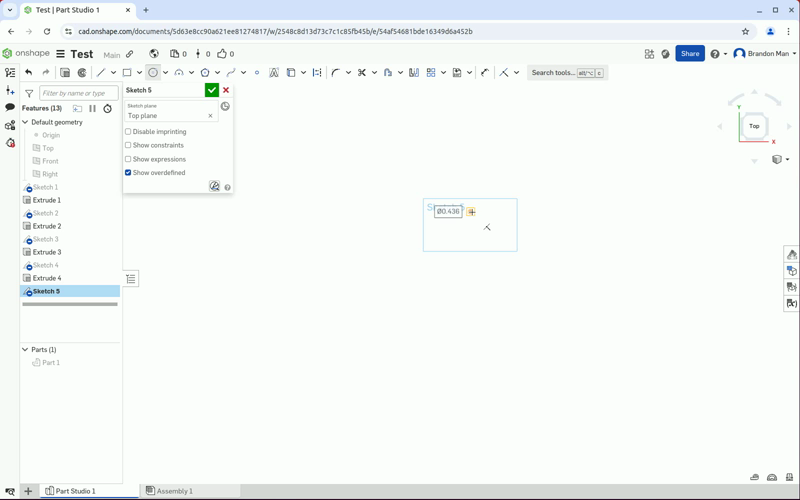
key(esc)
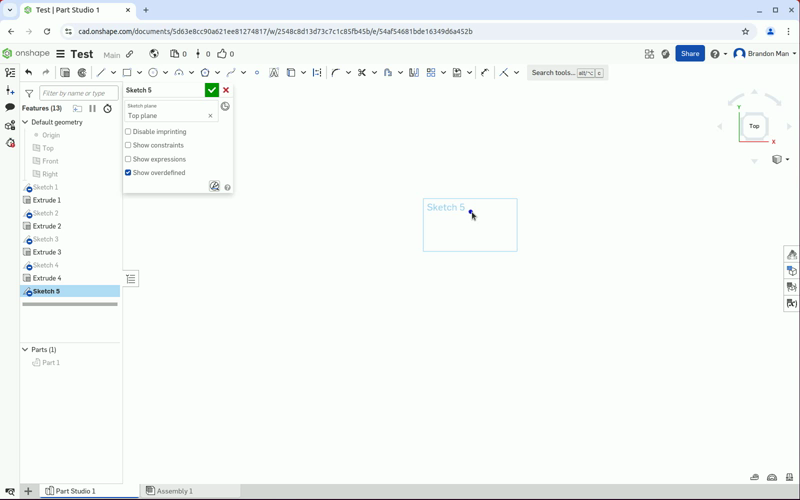
mouse_move(470, 211)
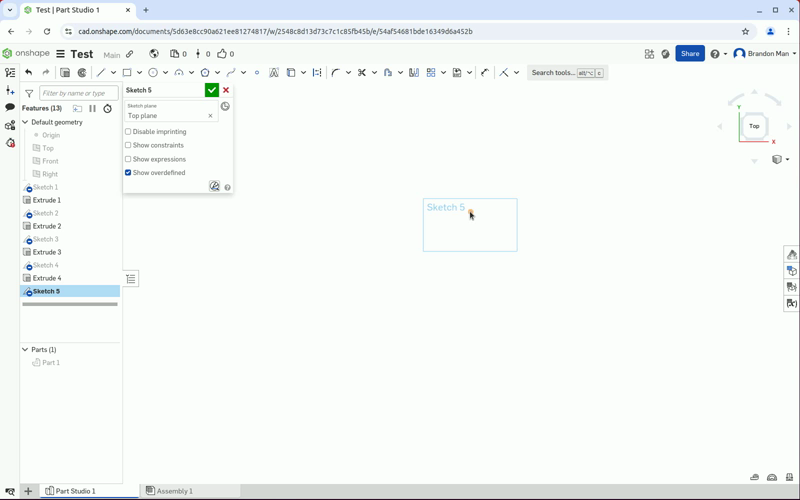
scroll(6)
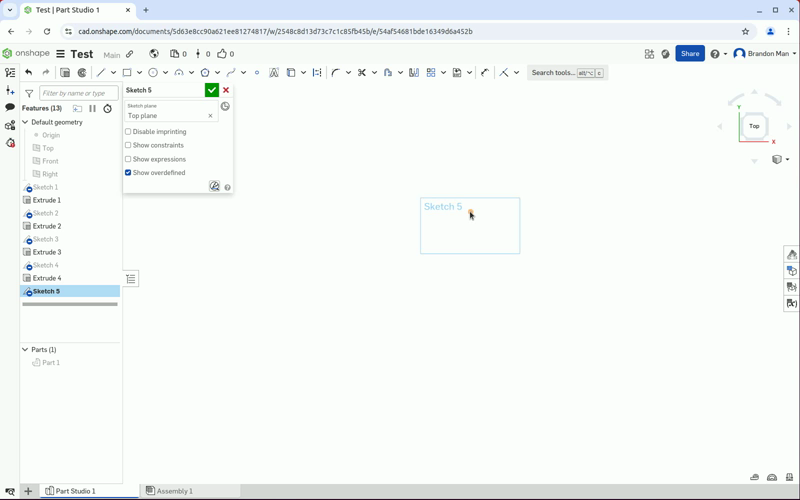
scroll(6)
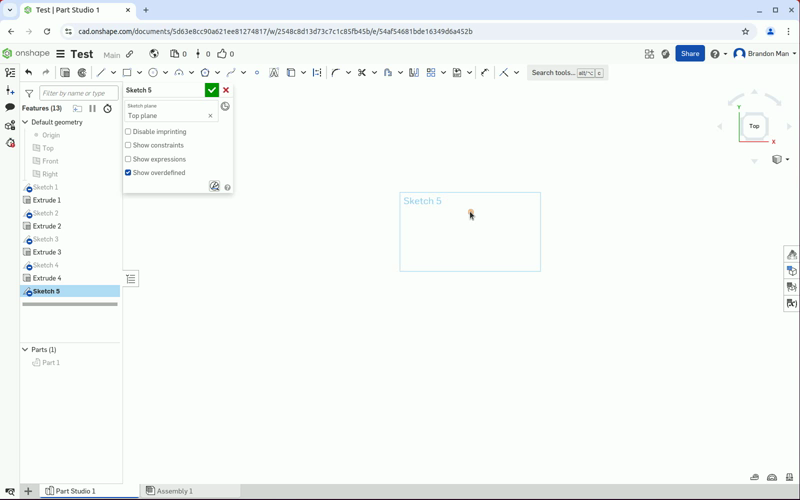
scroll(6)
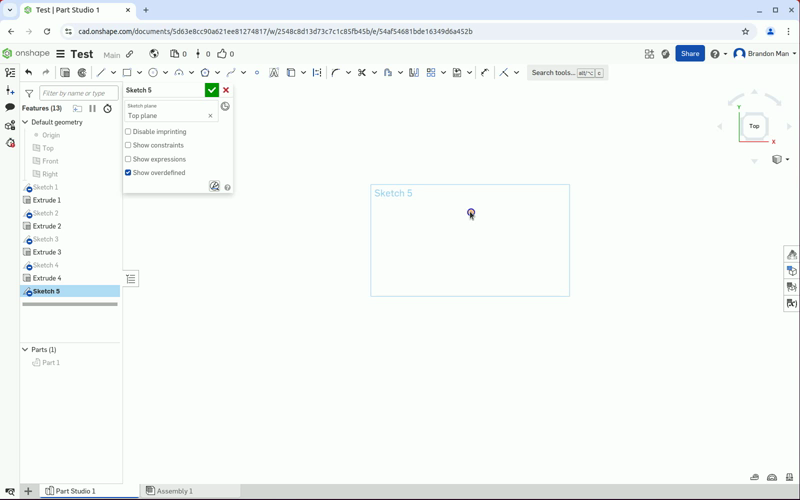
scroll(6)
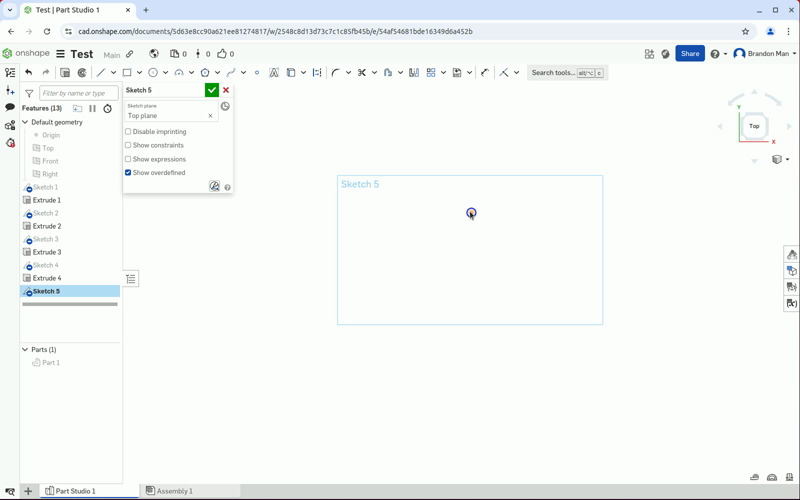
scroll(6)
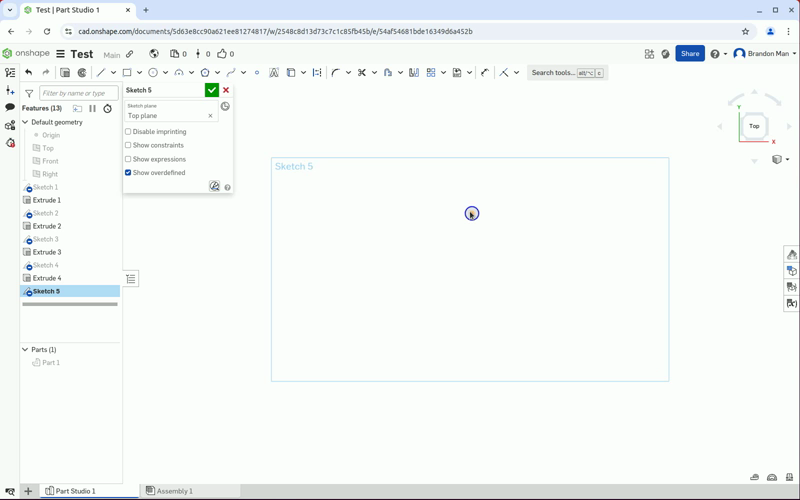
scroll(6)
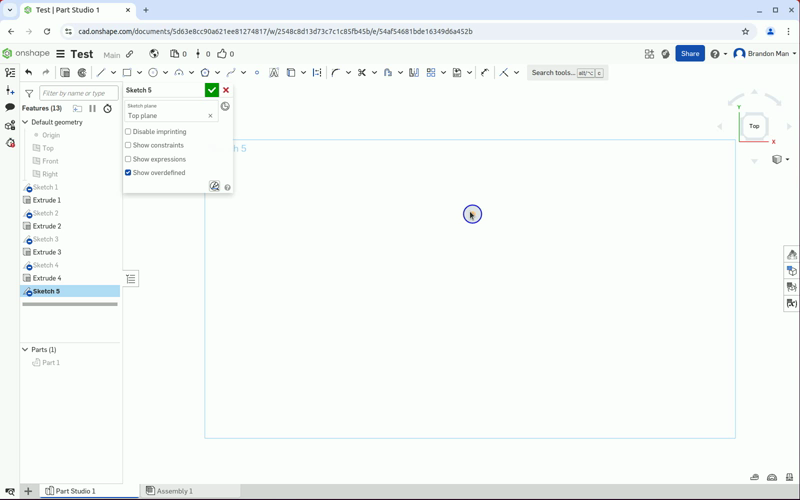
scroll(6)
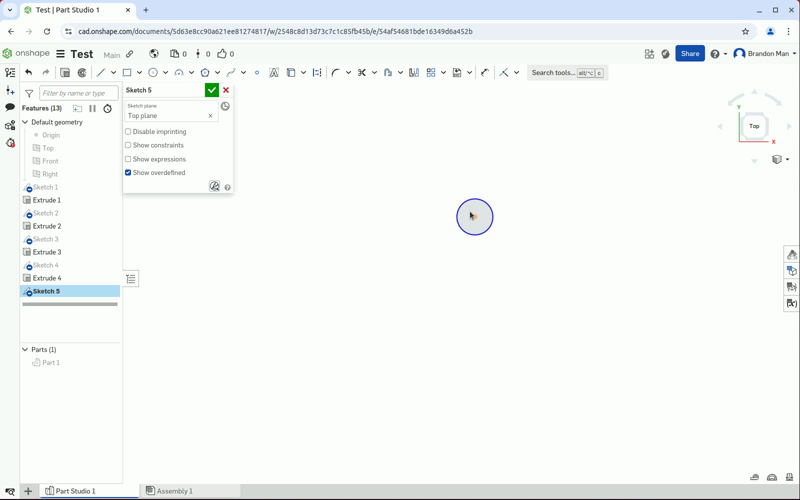
click(470, 211)
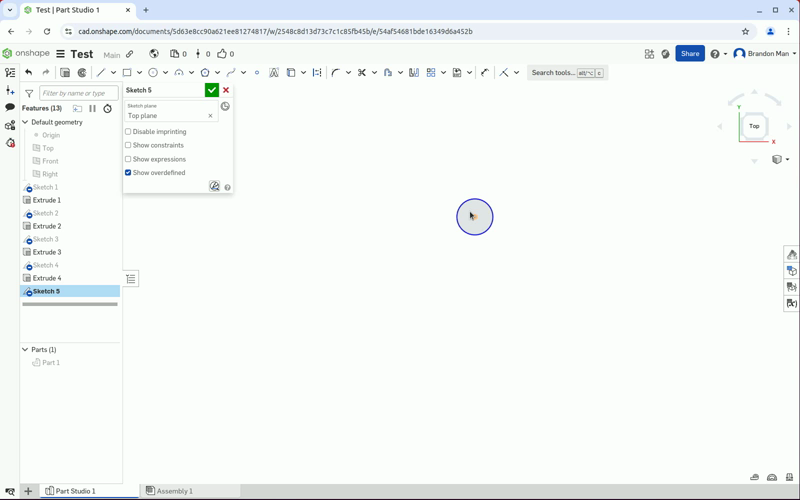
scroll(-6)
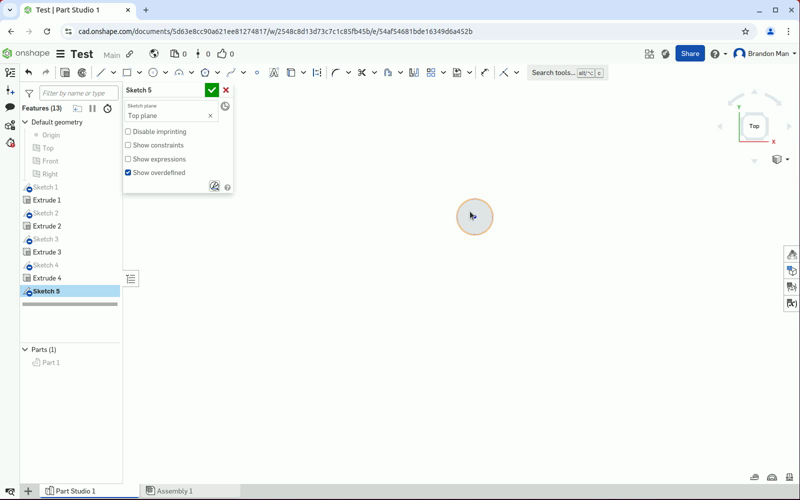
scroll(-6)
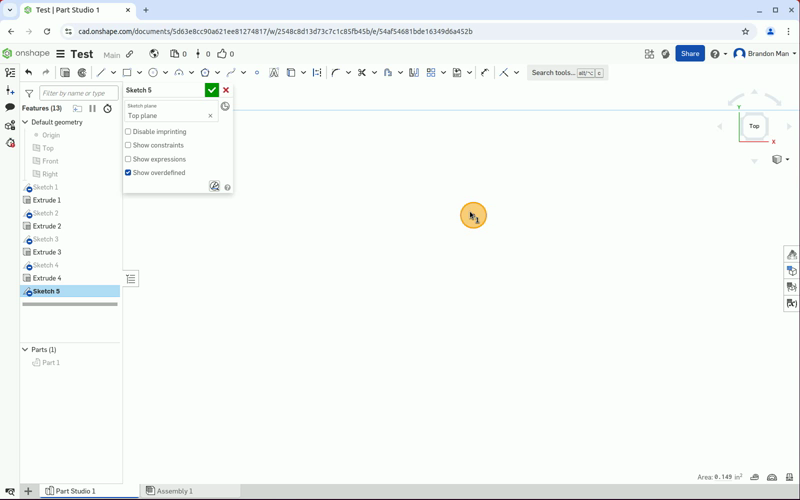
scroll(-6)
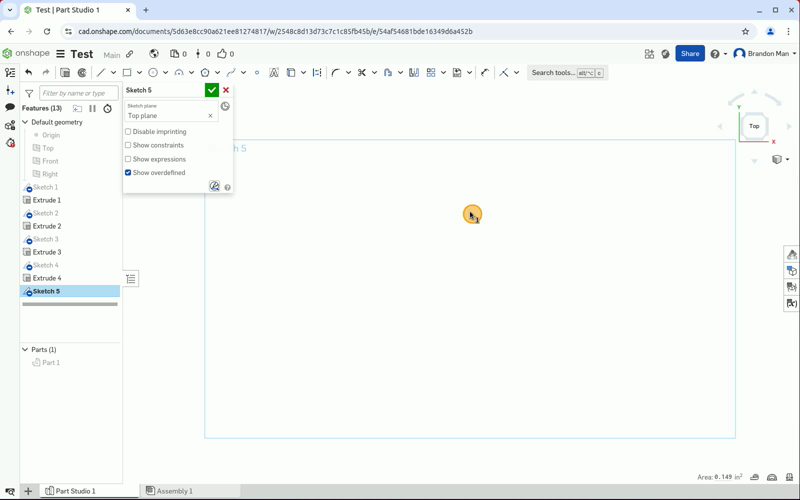
scroll(-6)
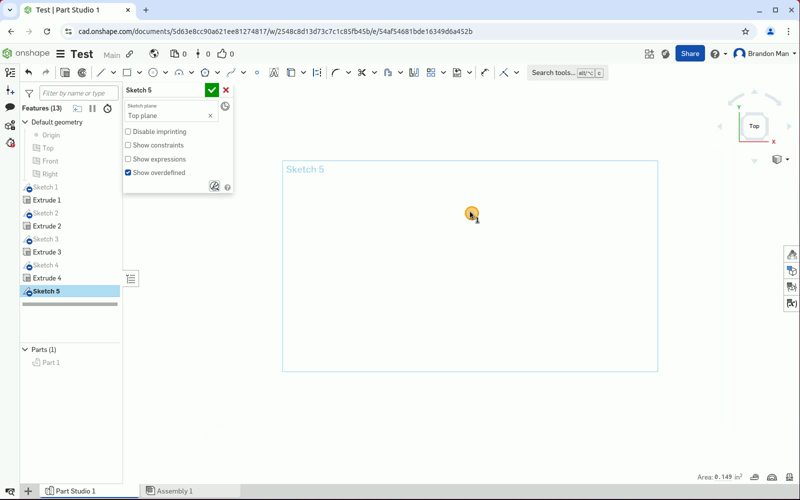
scroll(-6)
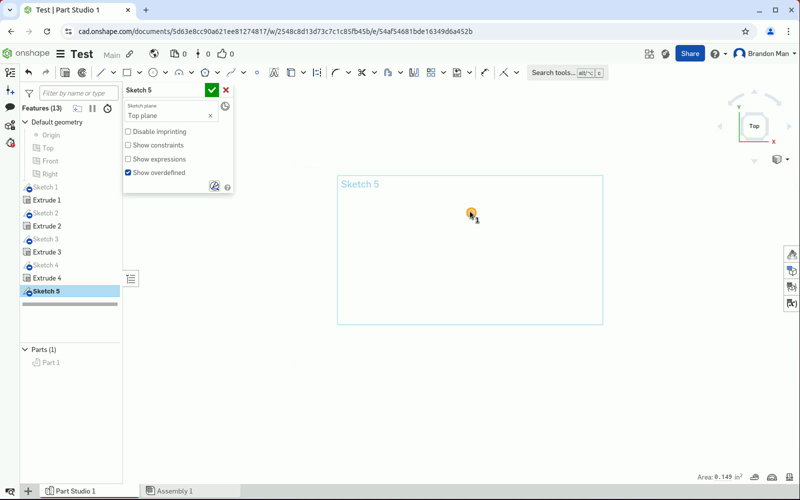
scroll(-6)
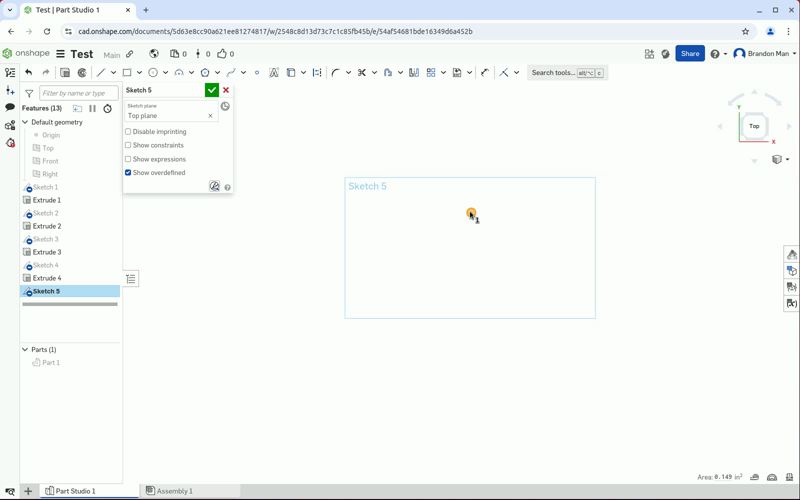
scroll(-6)
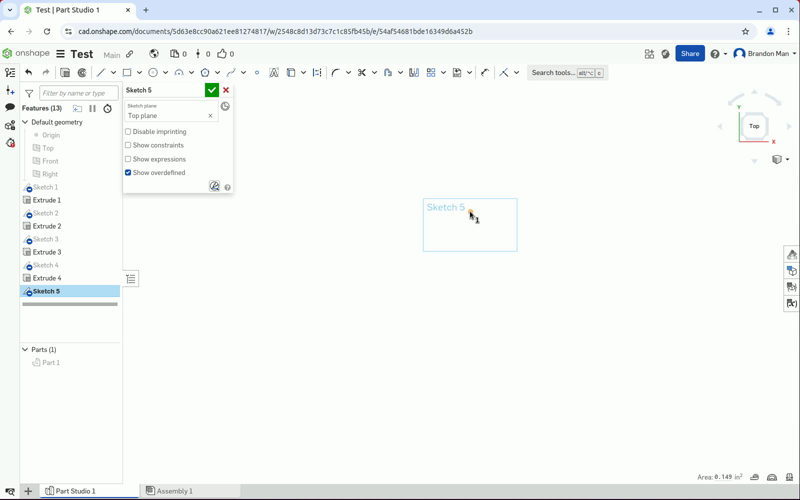
mouse_move(73, 352)
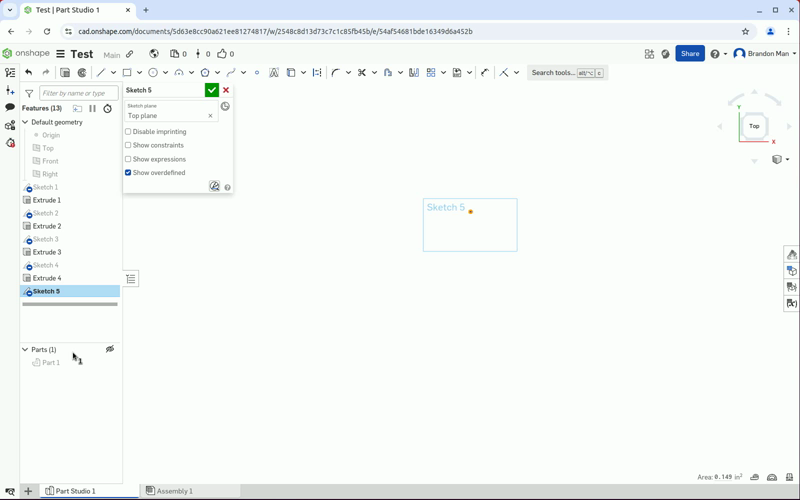
key(shift+y)
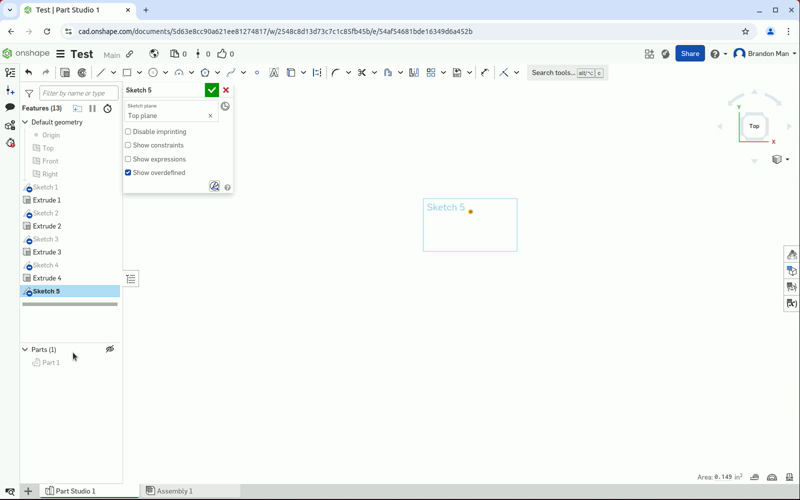
key(shift+e)
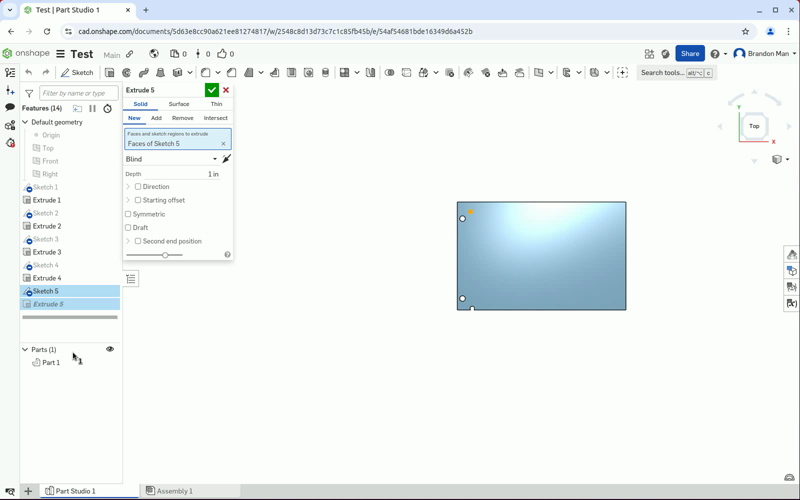
mouse_move(143, 106)
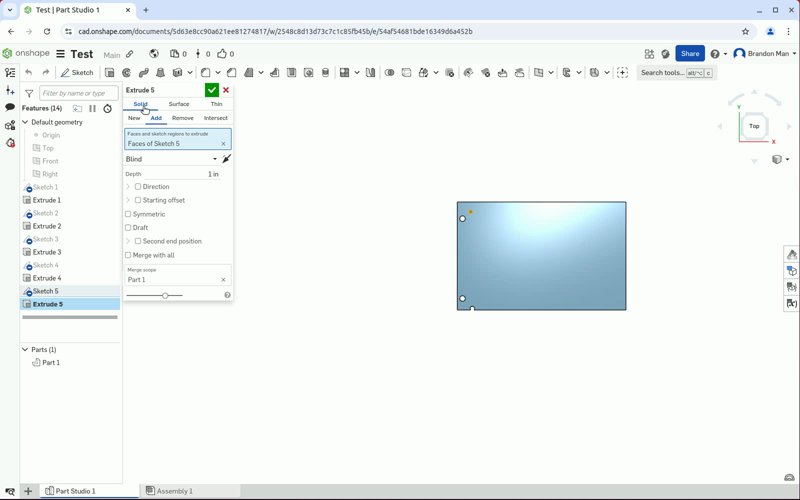
click(143, 106)
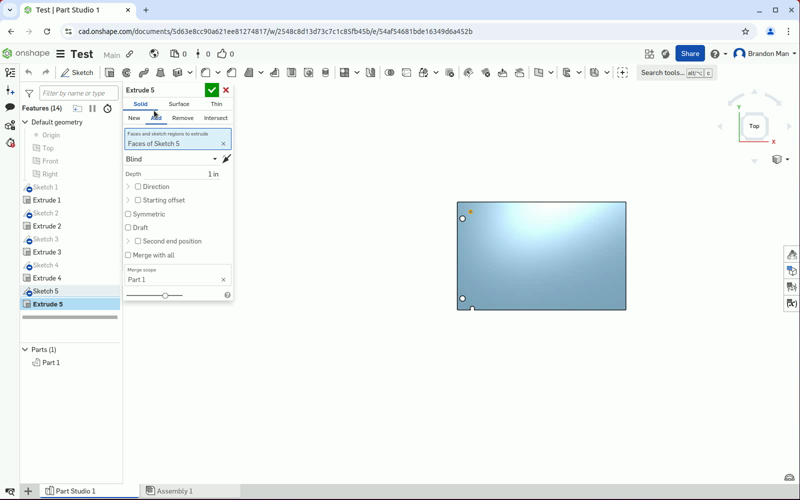
mouse_move(186, 120)
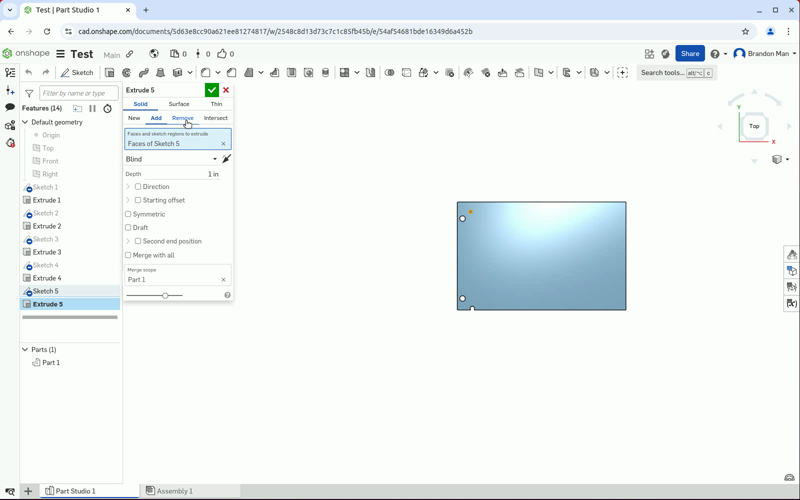
click(186, 120)
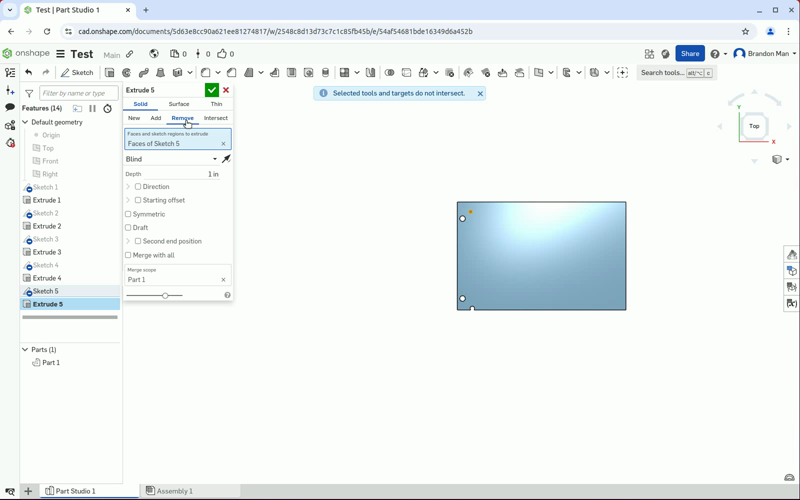
key(tab, 4)
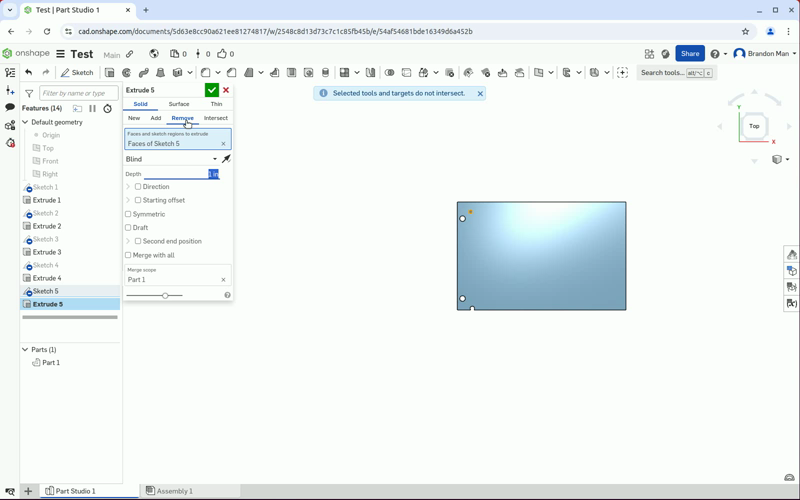
text(-2.648)
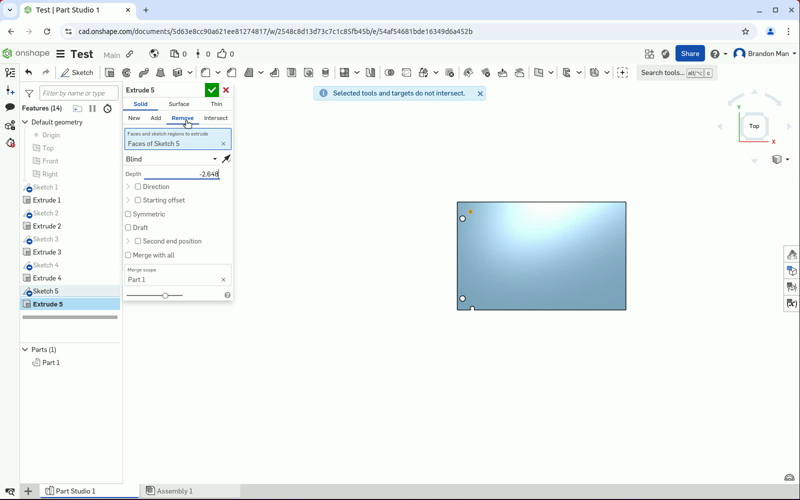
key(tab, 6)
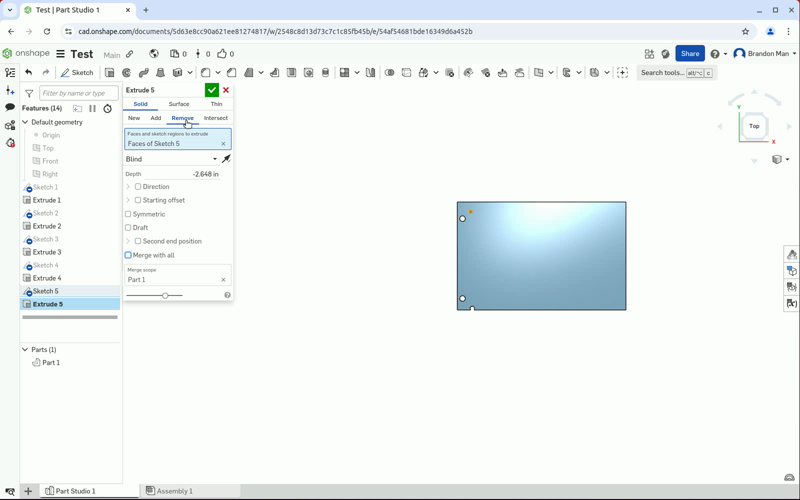
key(space)
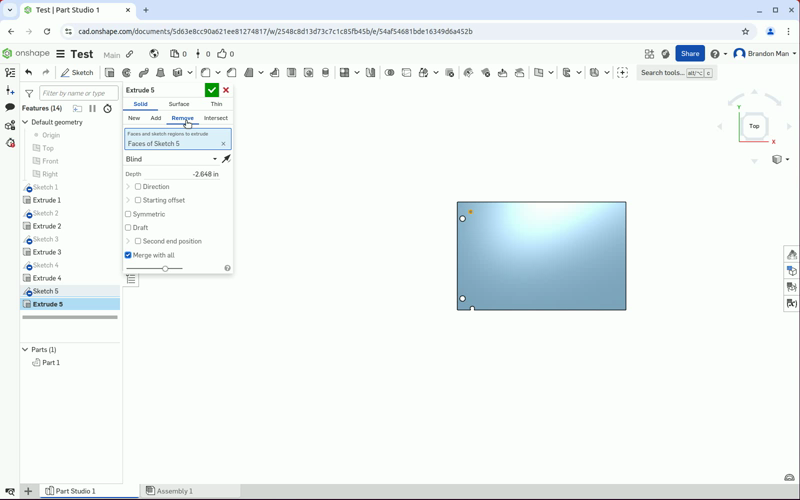
key(enter)
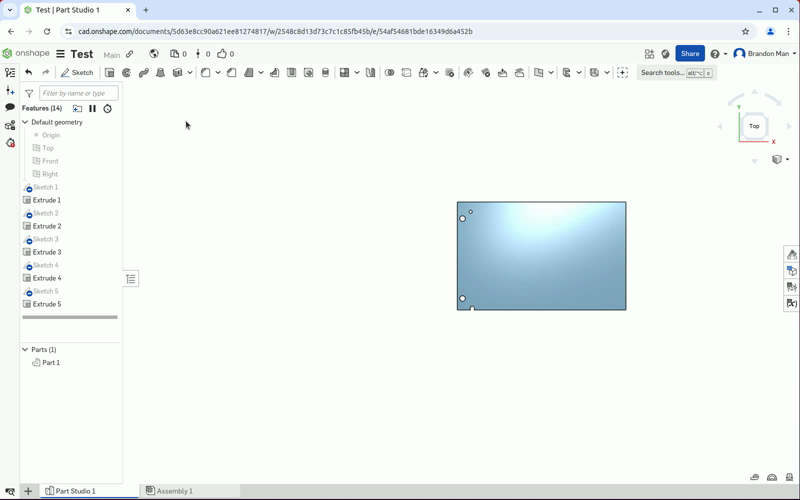
key(shift+h)
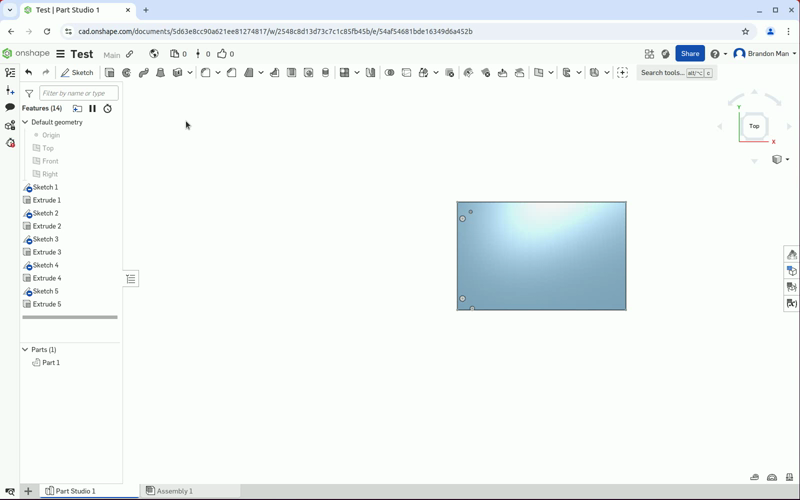
key(shift+h)
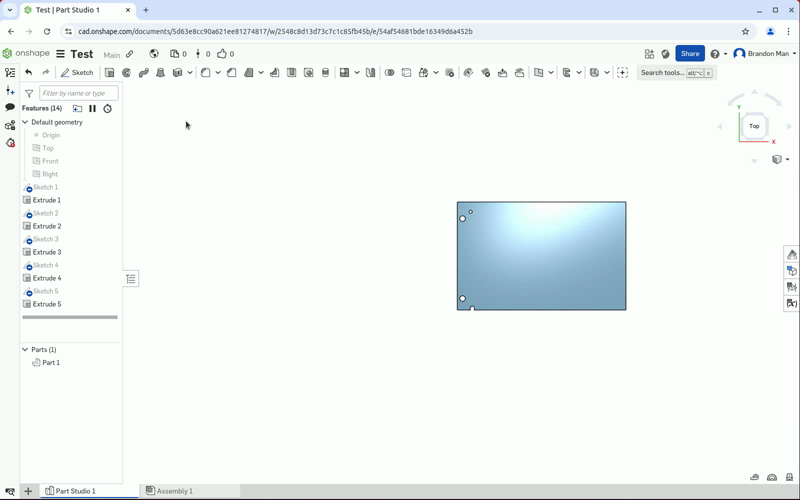
mouse_move(73, 189)
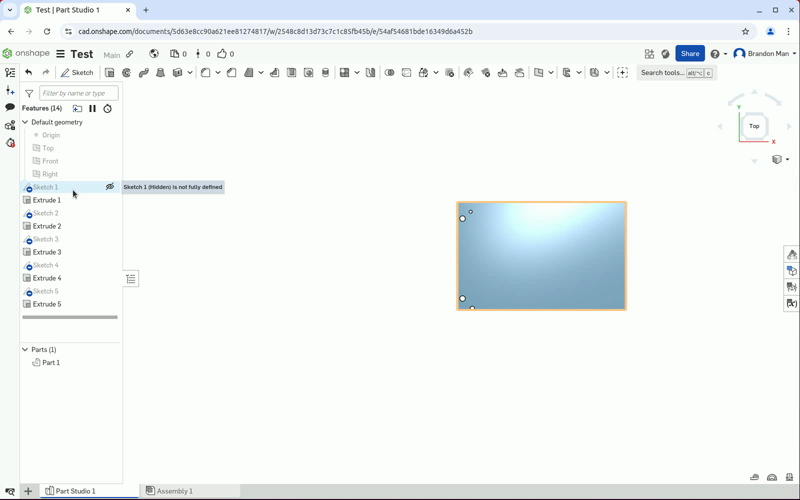
click(73, 189)
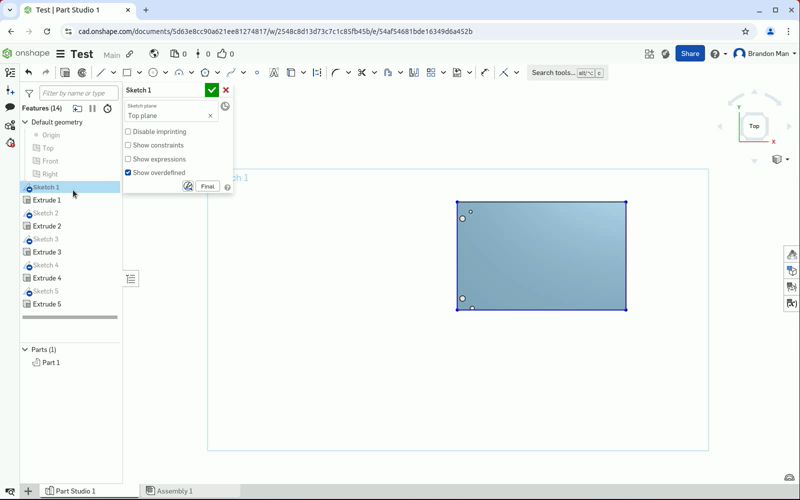
mouse_move(229, 92)
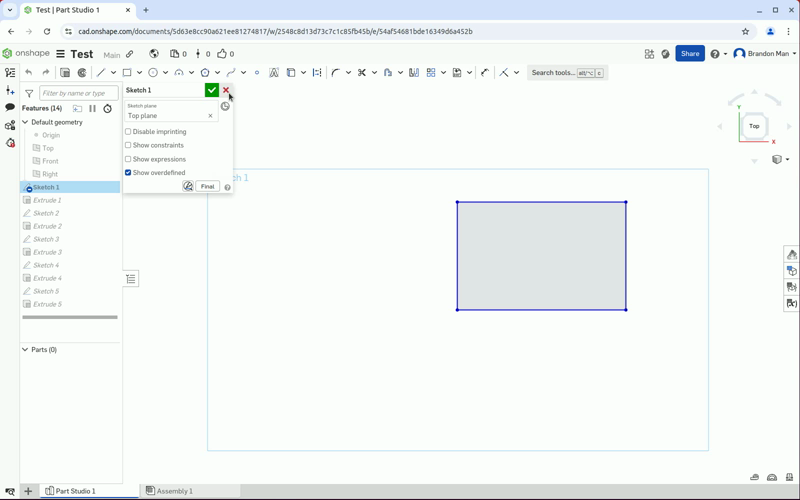
click(229, 92)
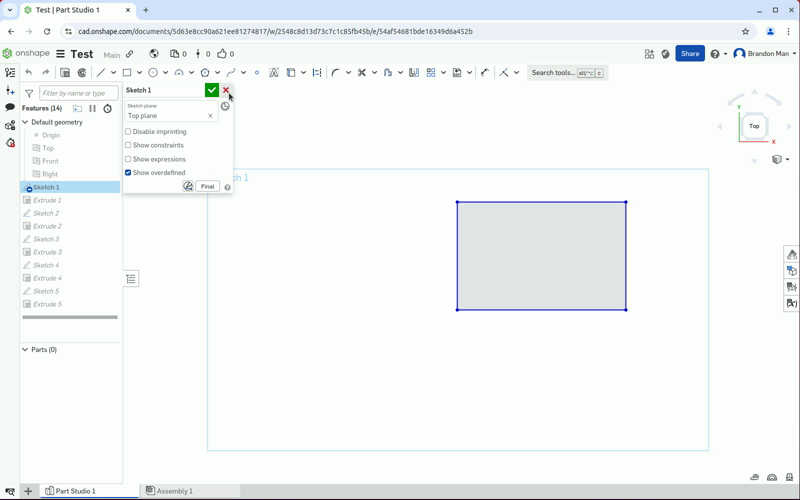
key(shift+s)
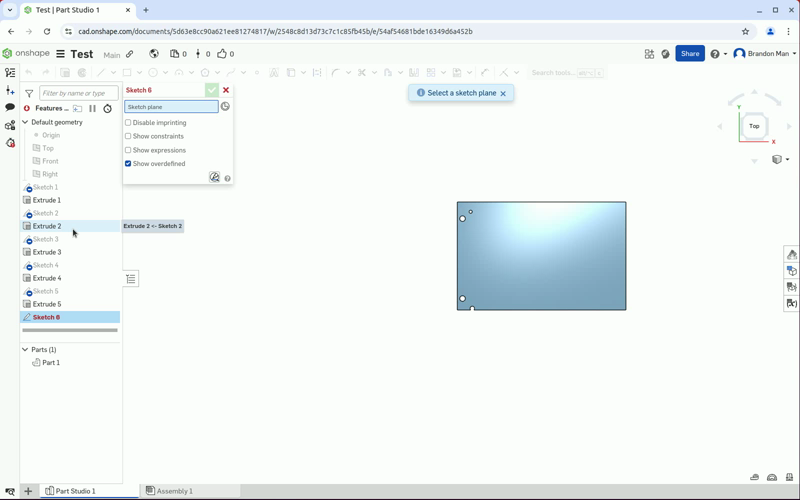
scroll(3)
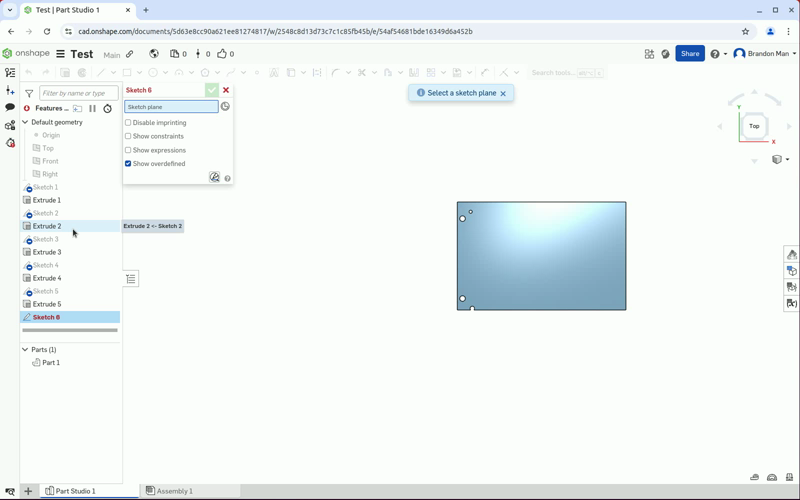
mouse_move(73, 150)
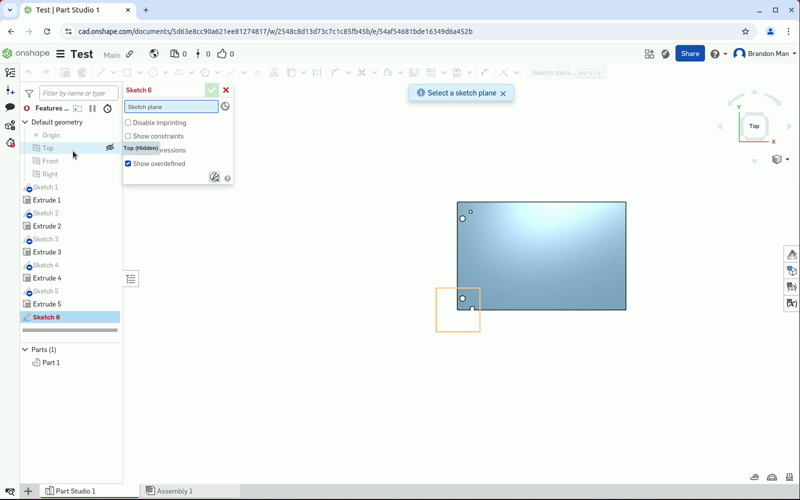
click(73, 150)
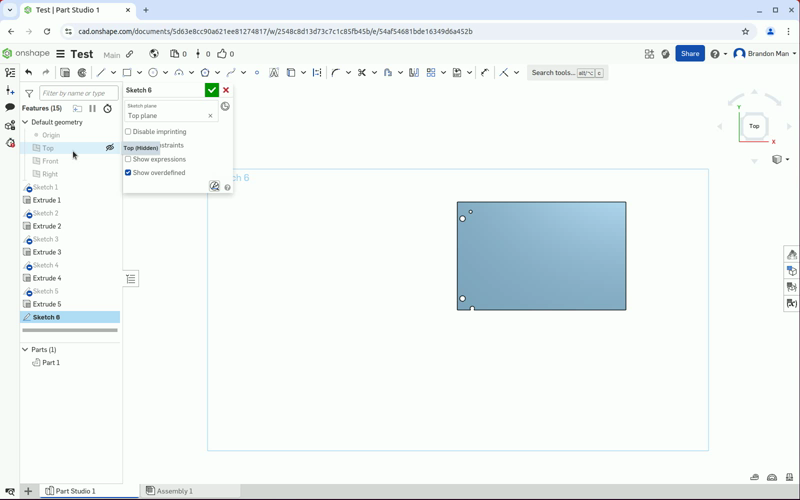
mouse_move(73, 352)
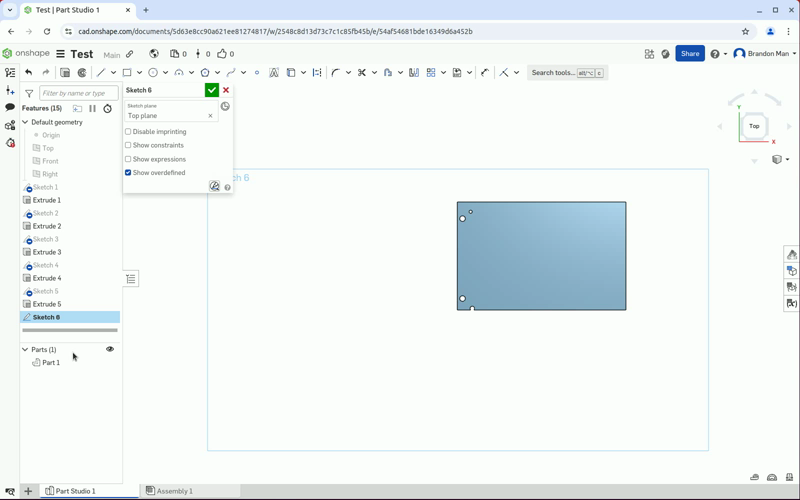
key(y)
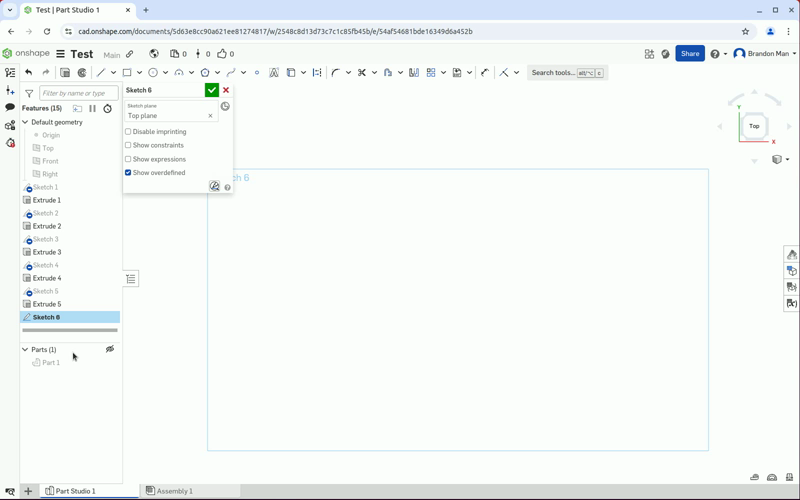
key(c)
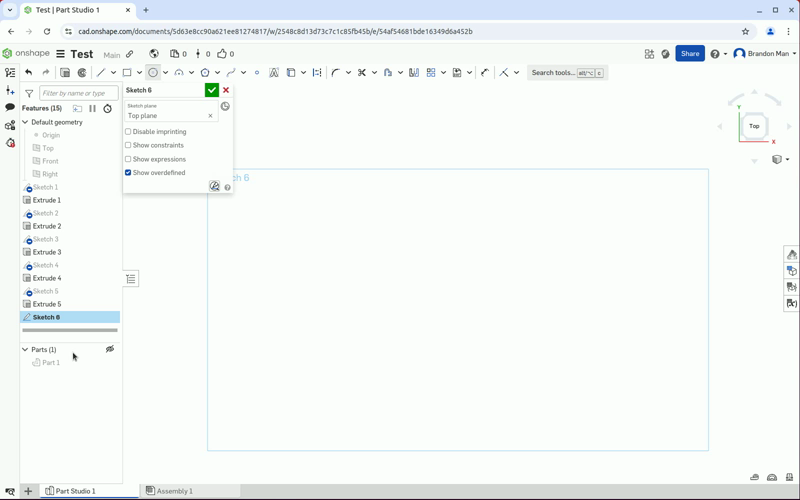
key_down(shift)
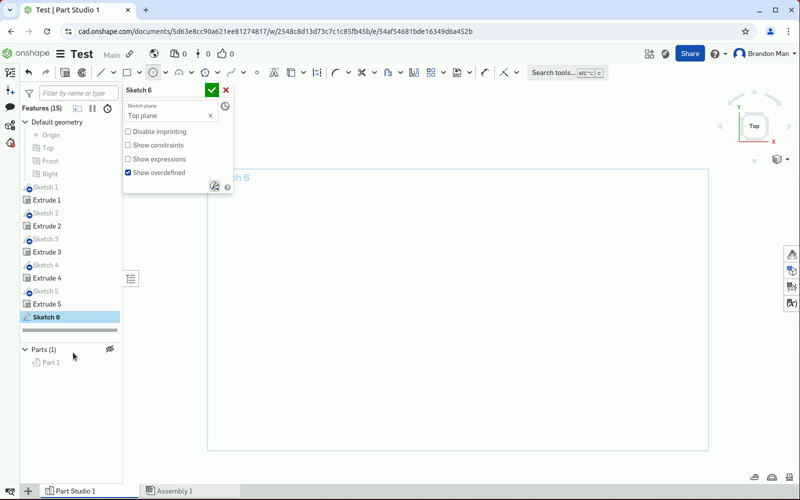
mouse_move(565, 281)
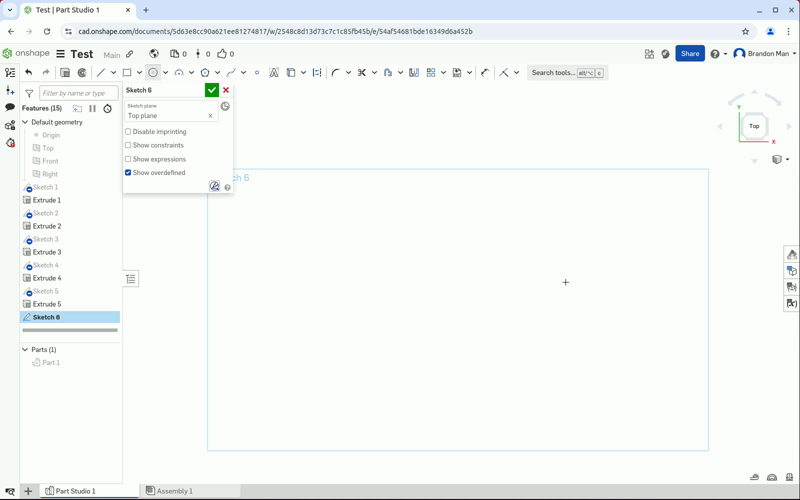
click(565, 281)
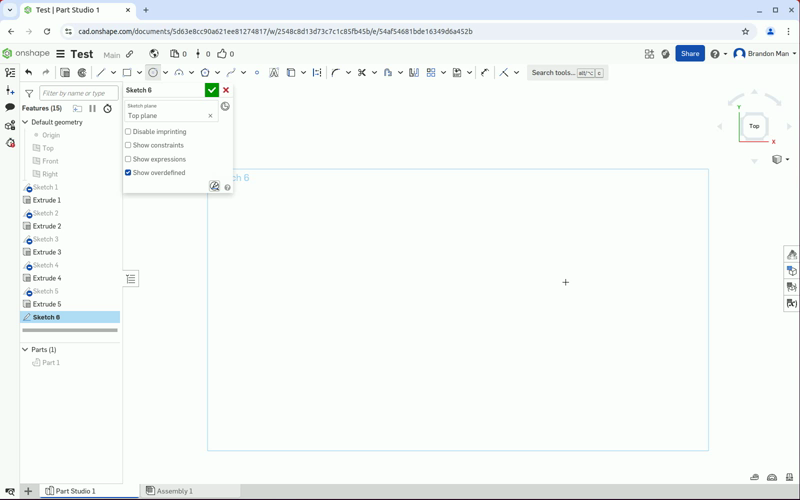
key_up(shift)
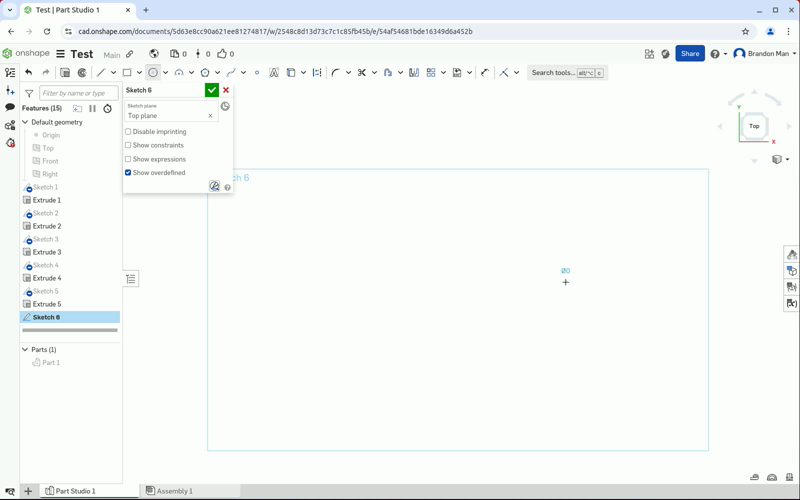
mouse_move(567, 281)
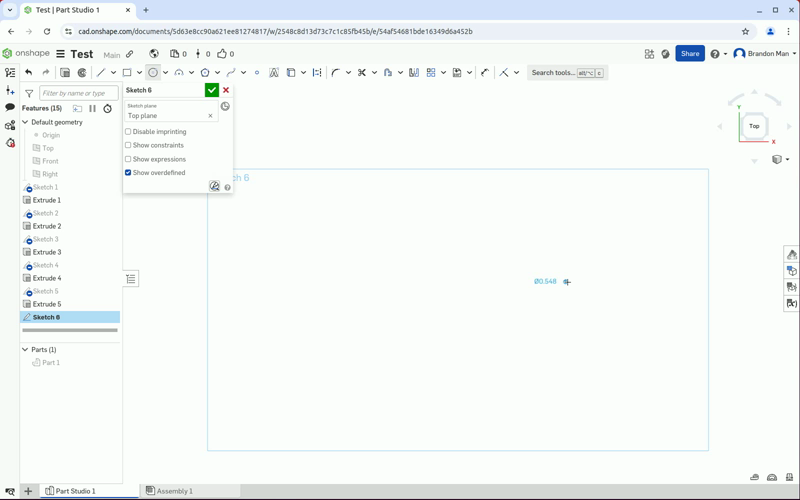
scroll(6)
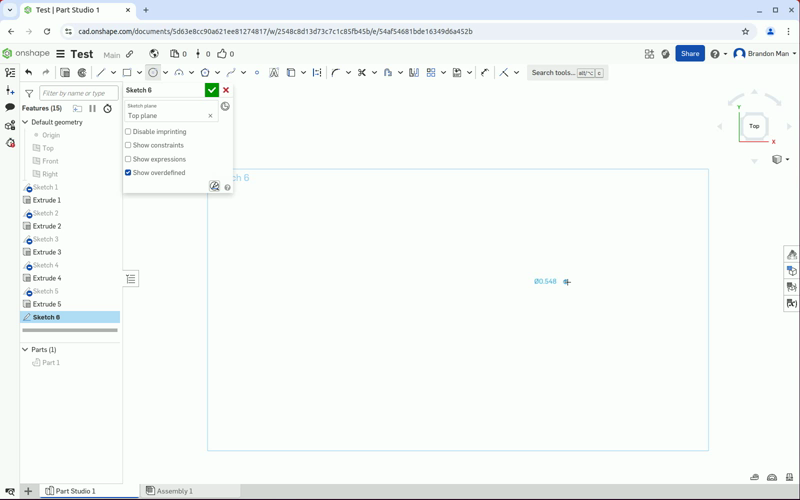
scroll(6)
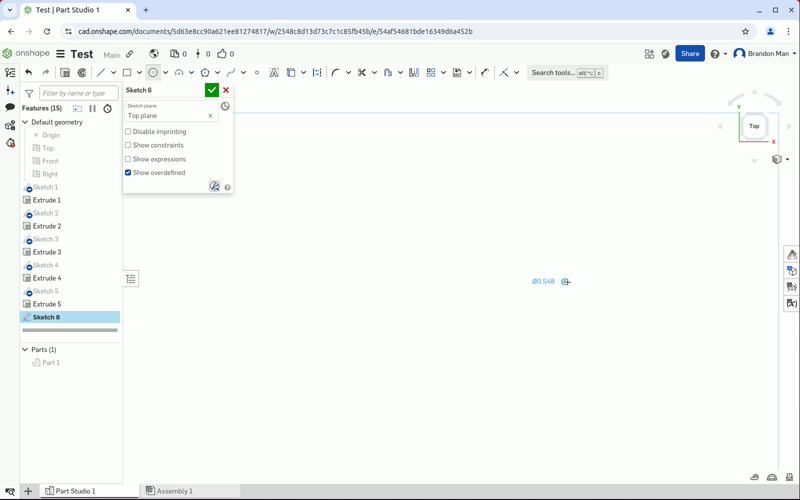
scroll(6)
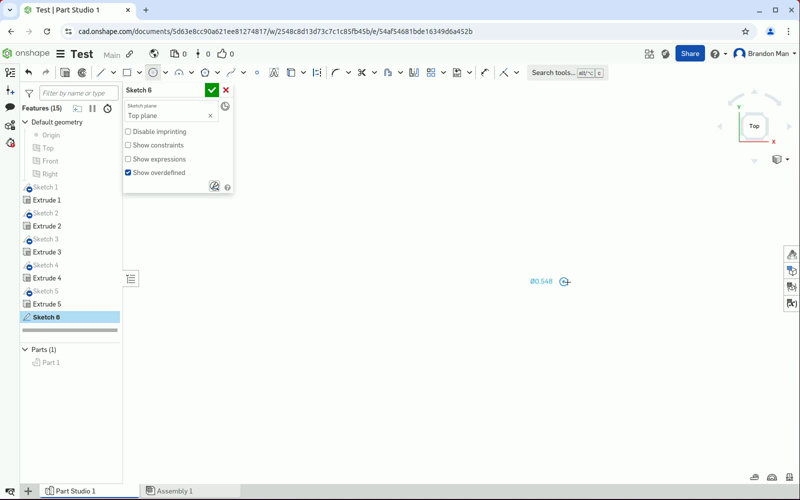
scroll(6)
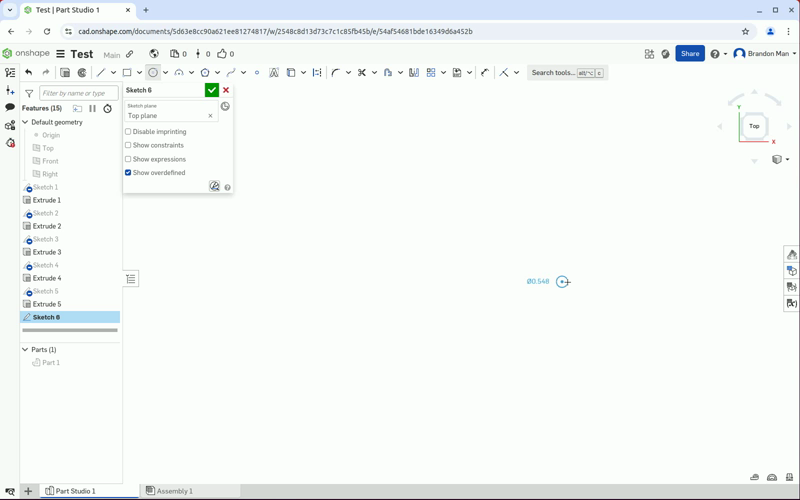
scroll(6)
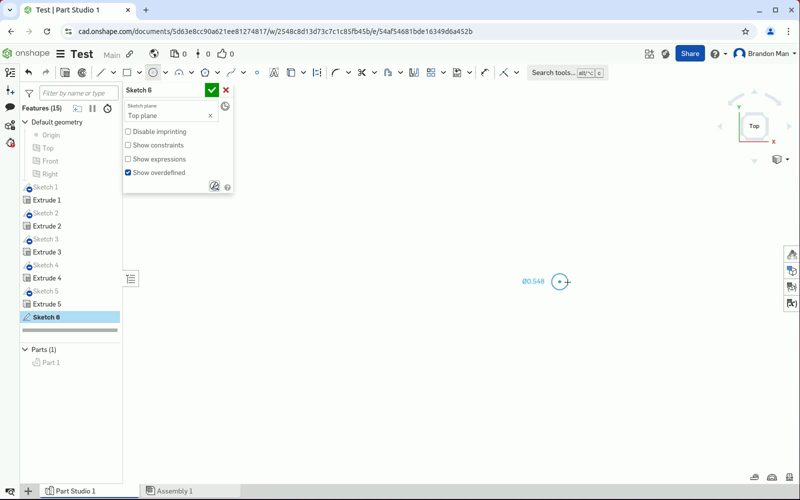
scroll(6)
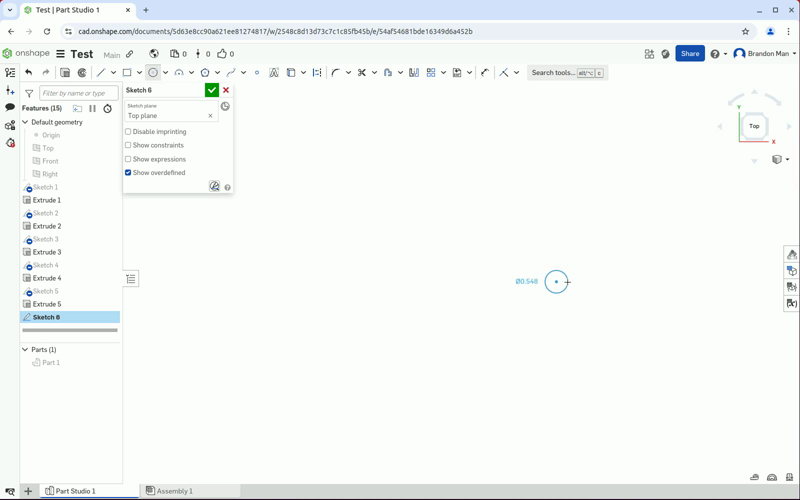
scroll(6)
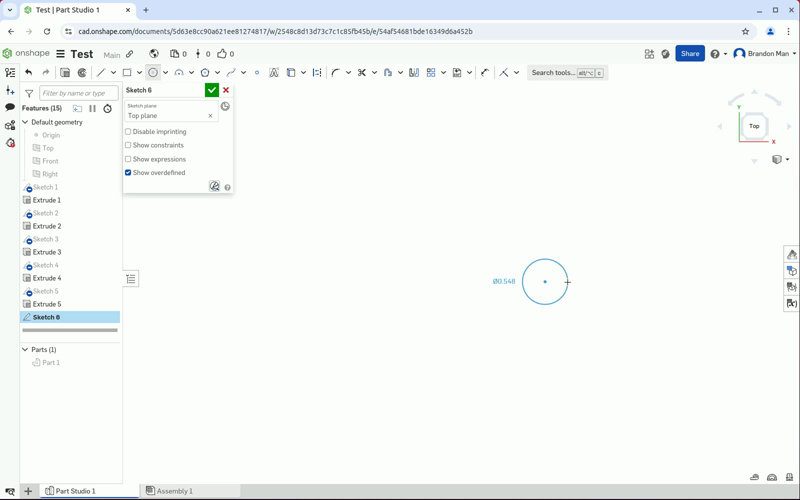
click(567, 281)
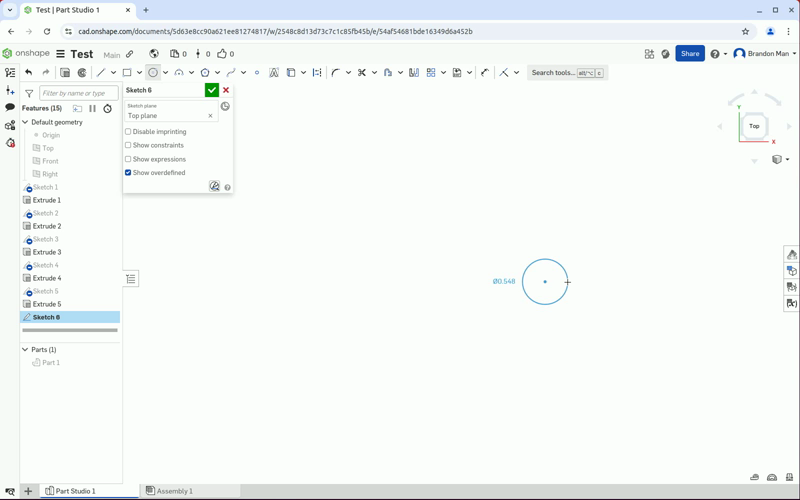
scroll(-6)
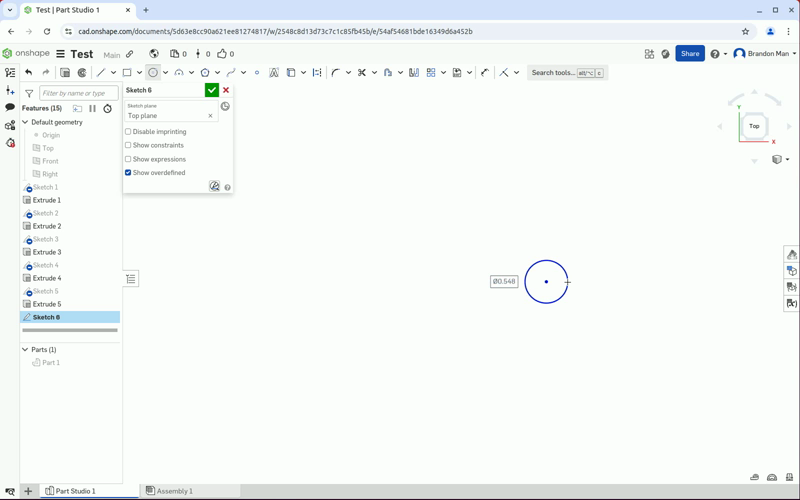
scroll(-6)
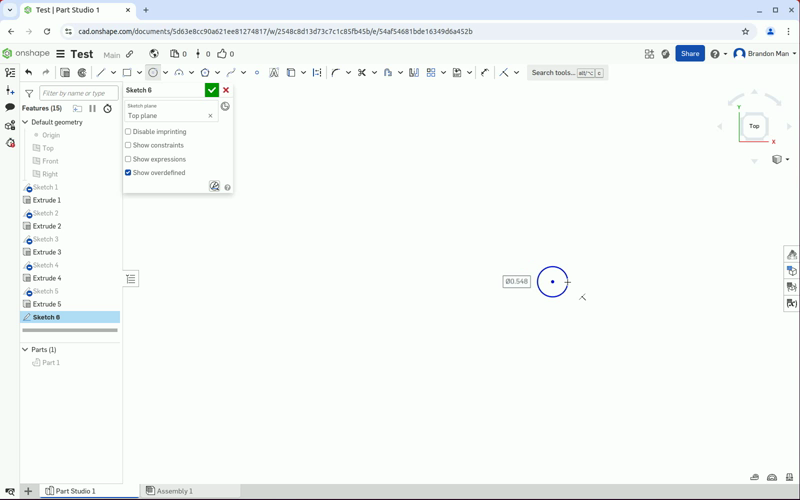
scroll(-6)
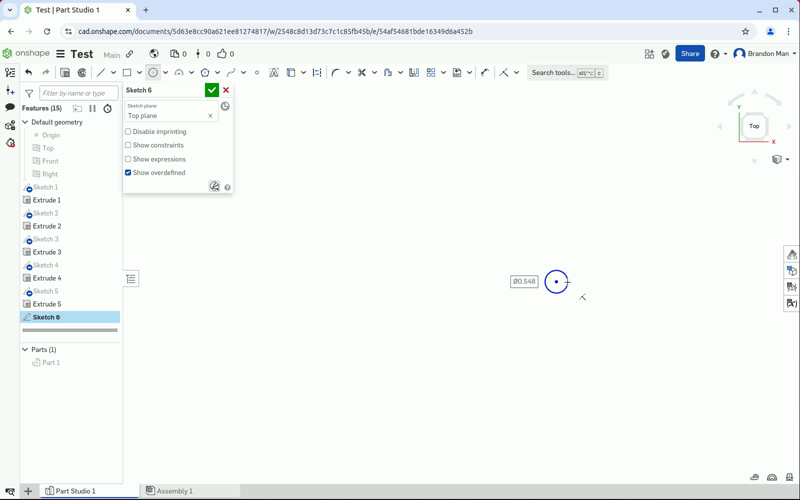
scroll(-6)
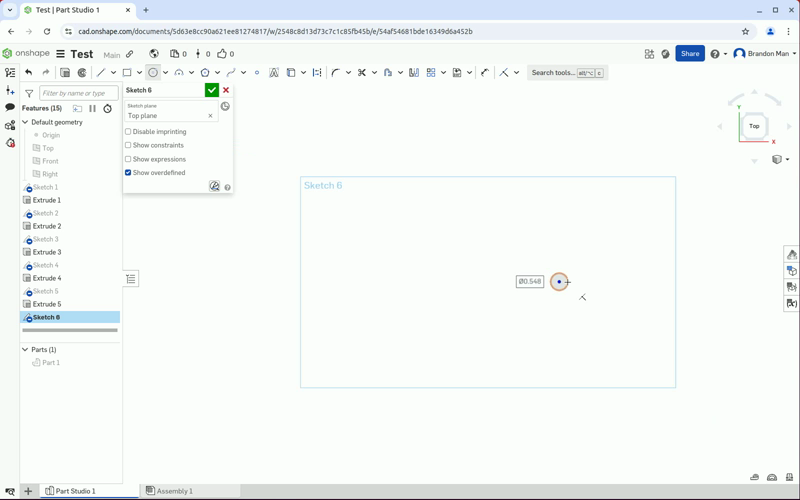
scroll(-6)
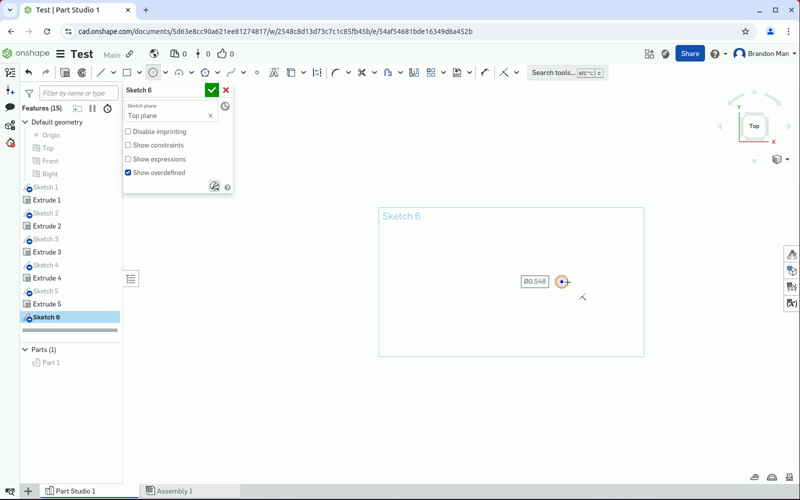
scroll(-6)
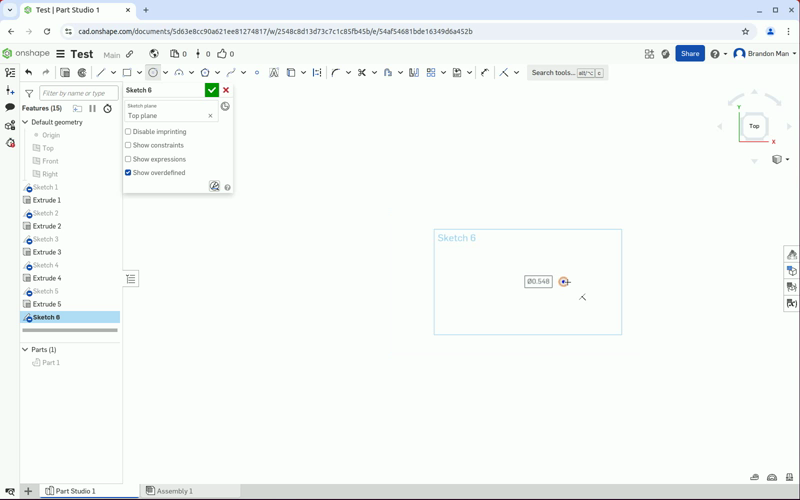
scroll(-6)
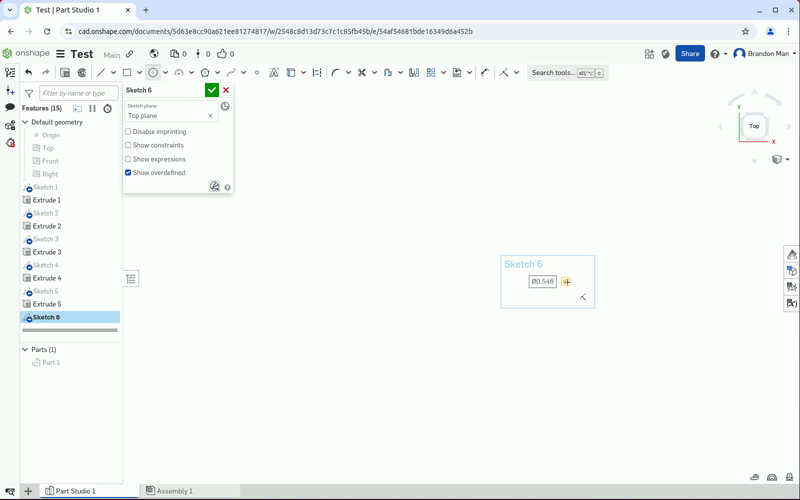
key(esc)
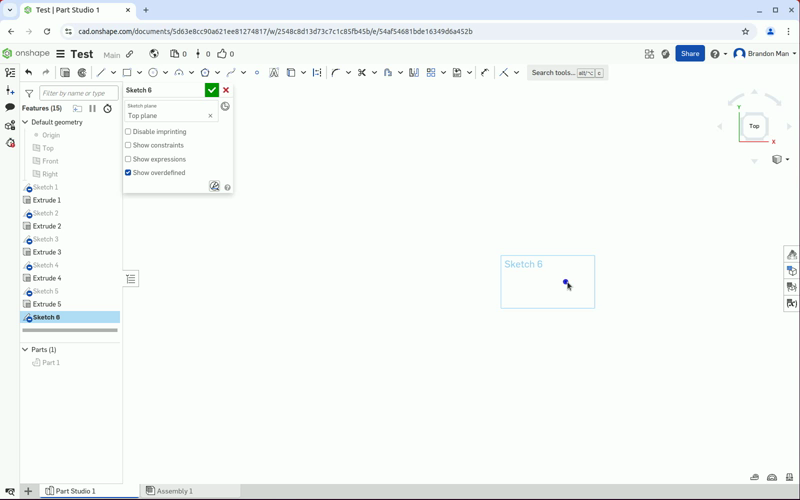
mouse_move(566, 281)
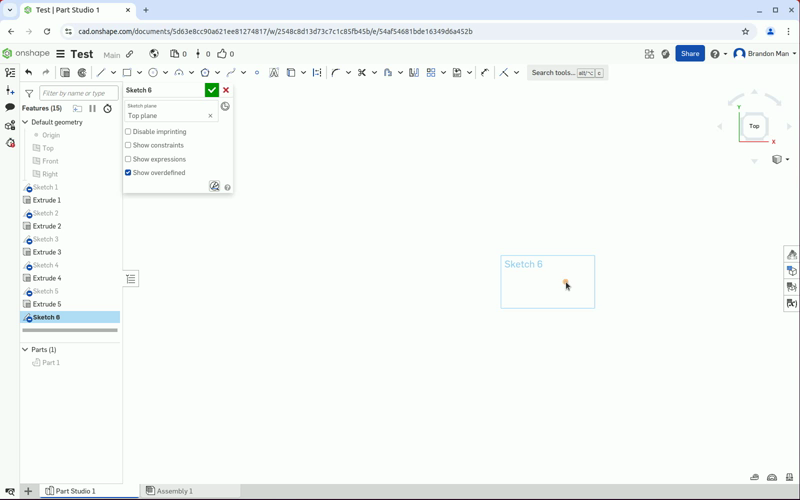
scroll(6)
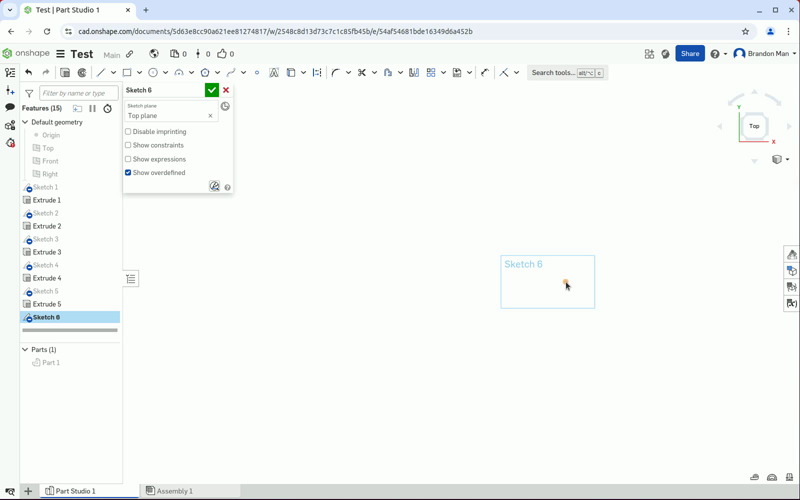
scroll(6)
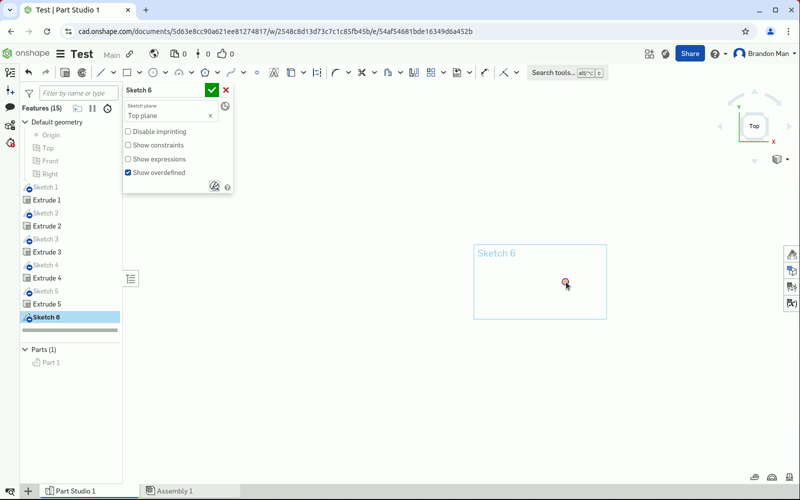
scroll(6)
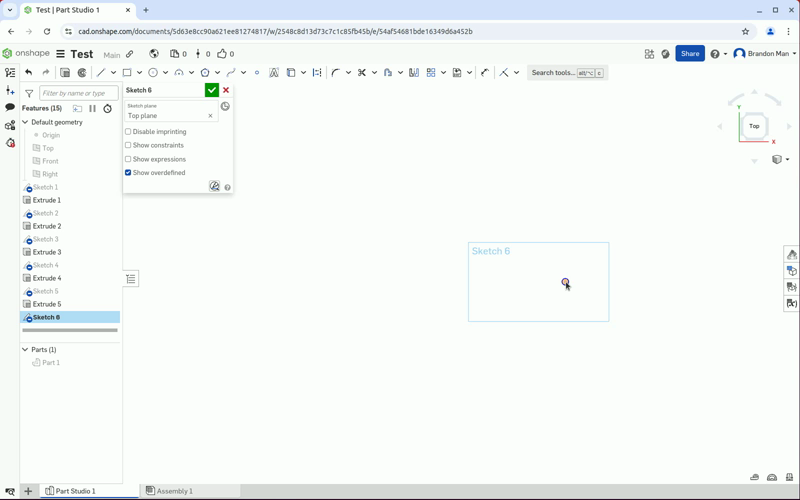
scroll(6)
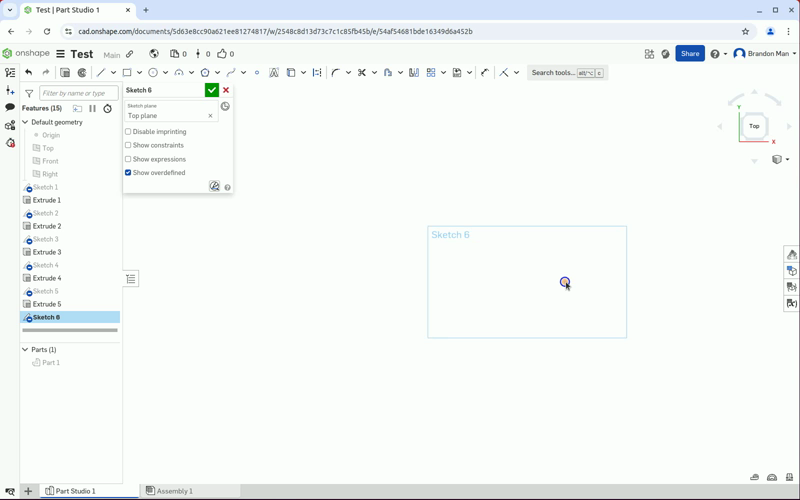
scroll(6)
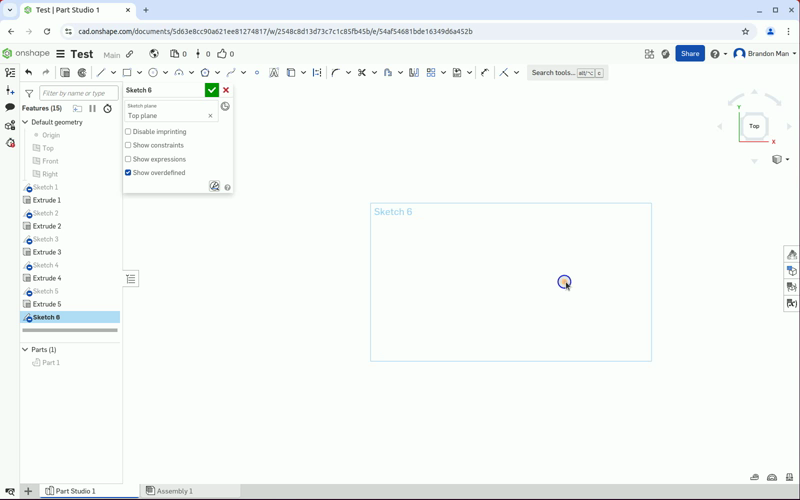
scroll(6)
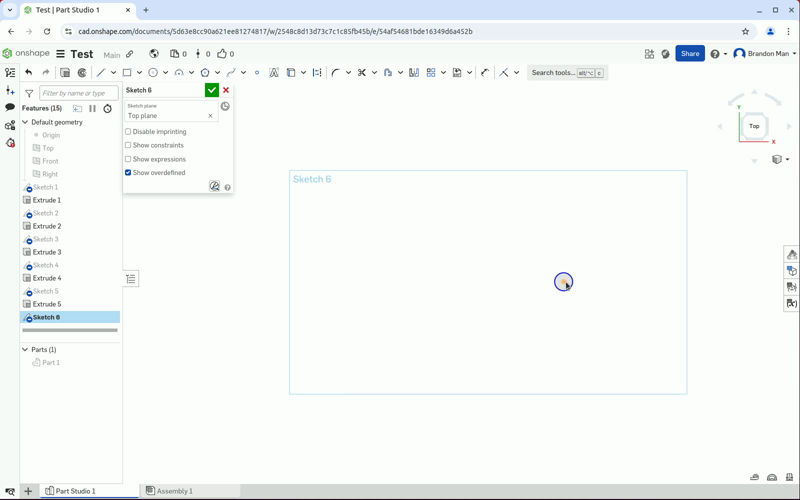
scroll(6)
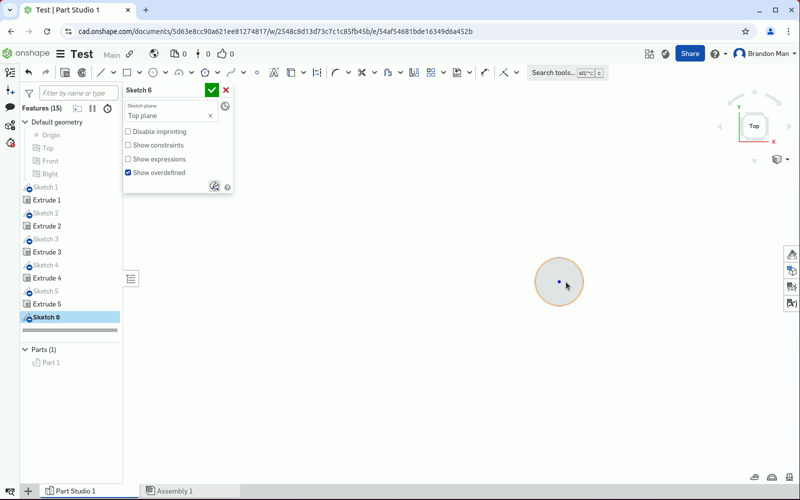
click(566, 281)
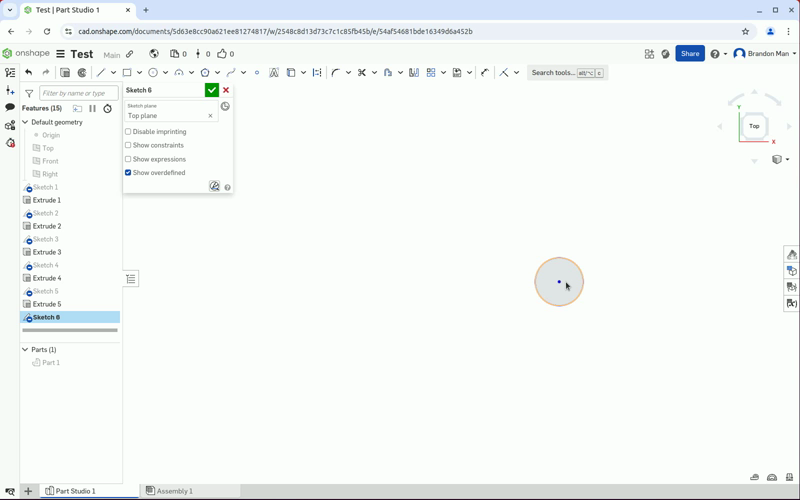
scroll(-6)
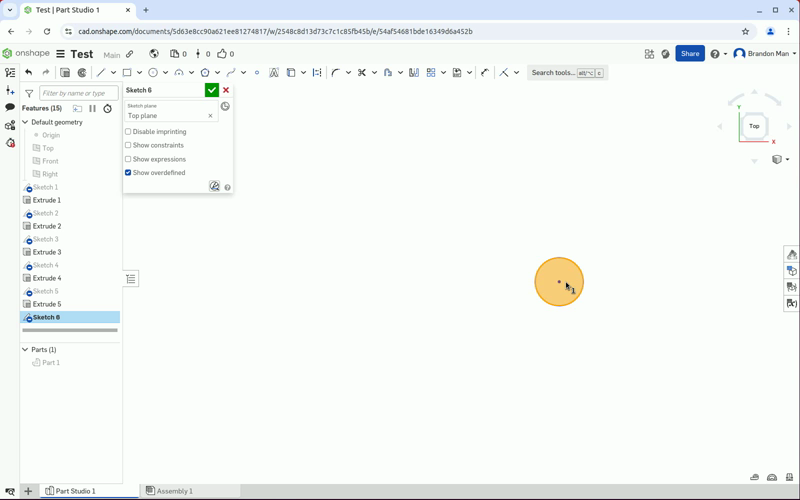
scroll(-6)
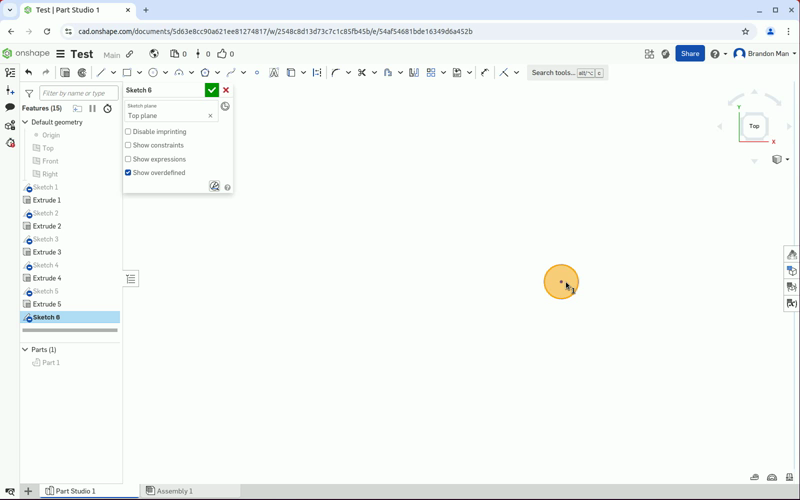
scroll(-6)
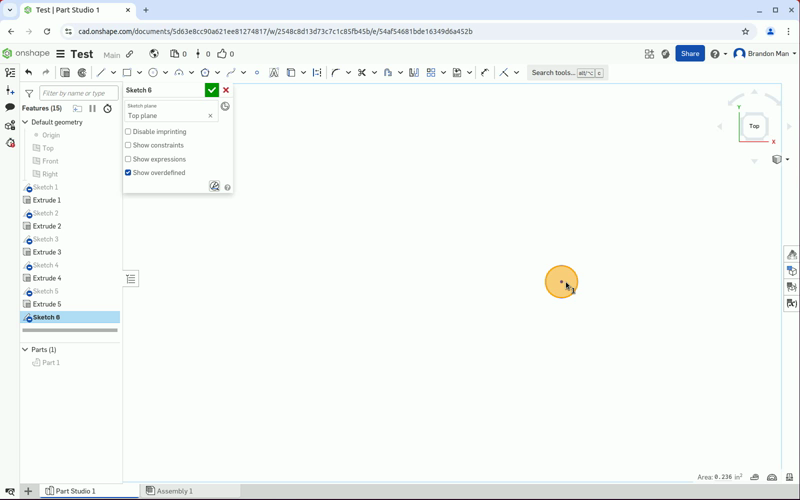
scroll(-6)
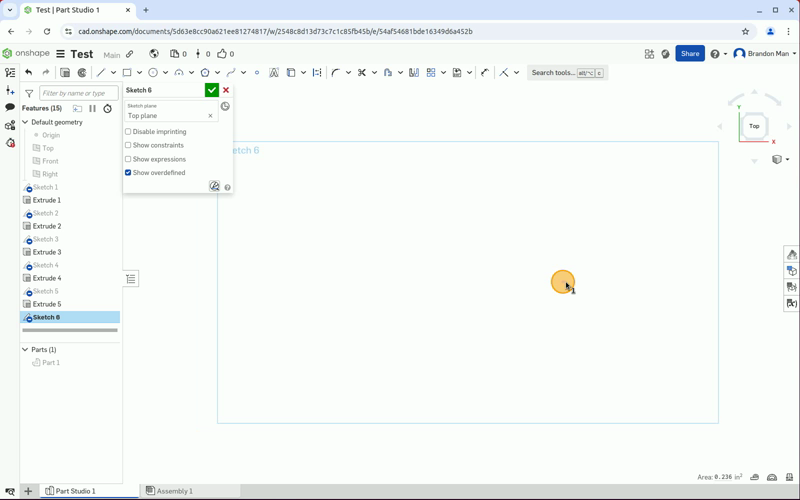
scroll(-6)
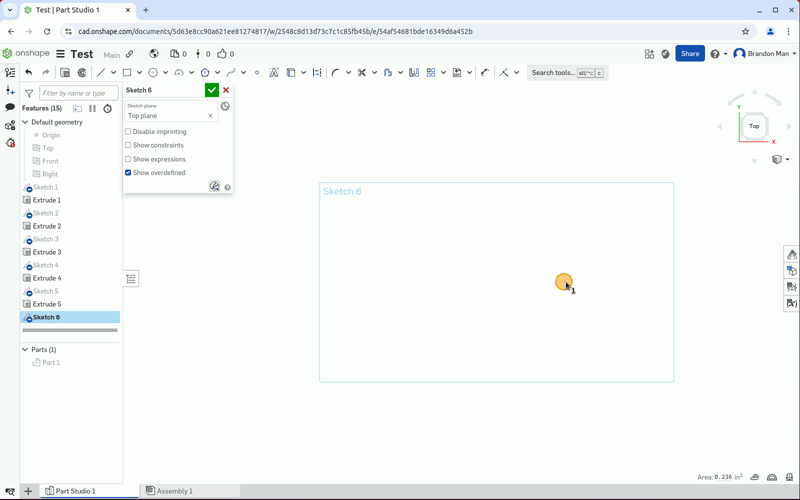
scroll(-6)
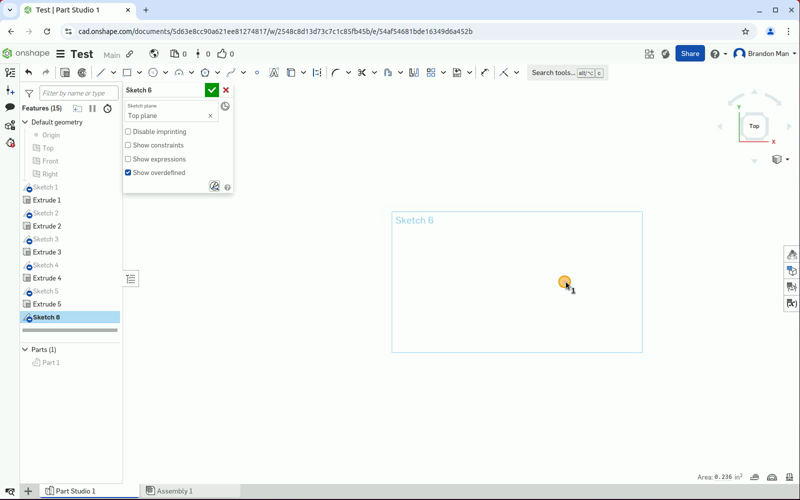
scroll(-6)
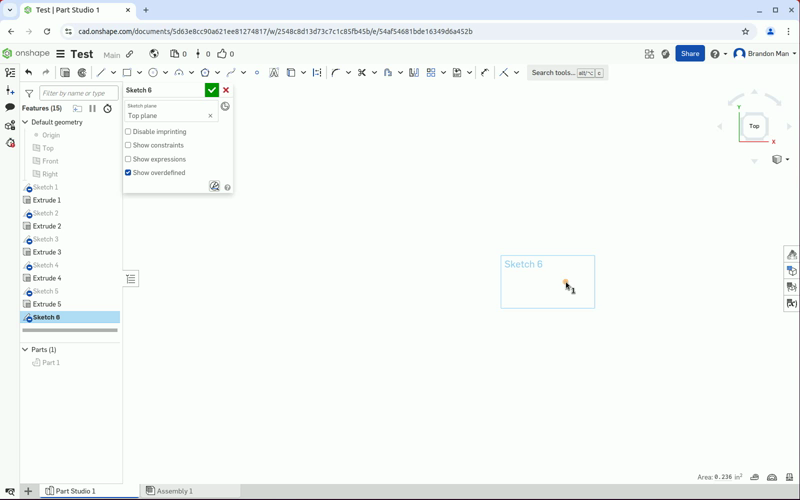
mouse_move(73, 352)
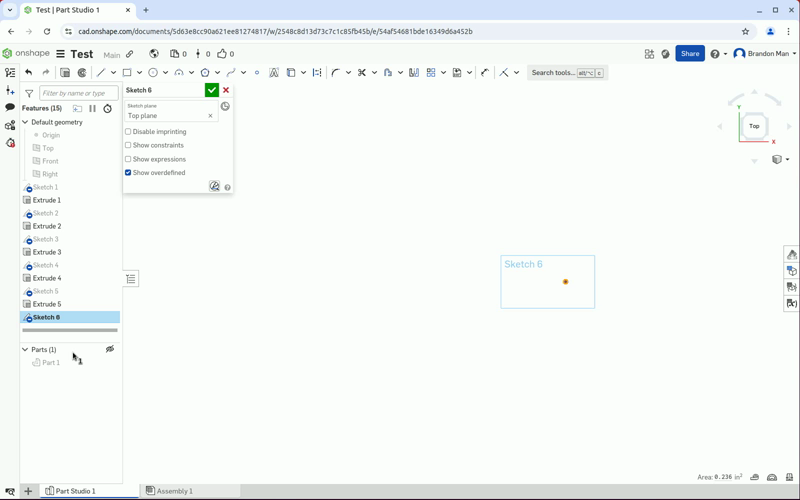
key(shift+y)
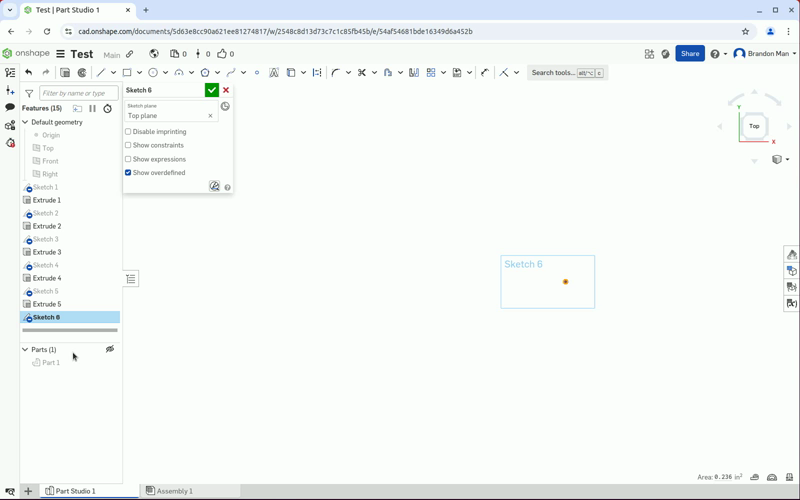
key(shift+e)
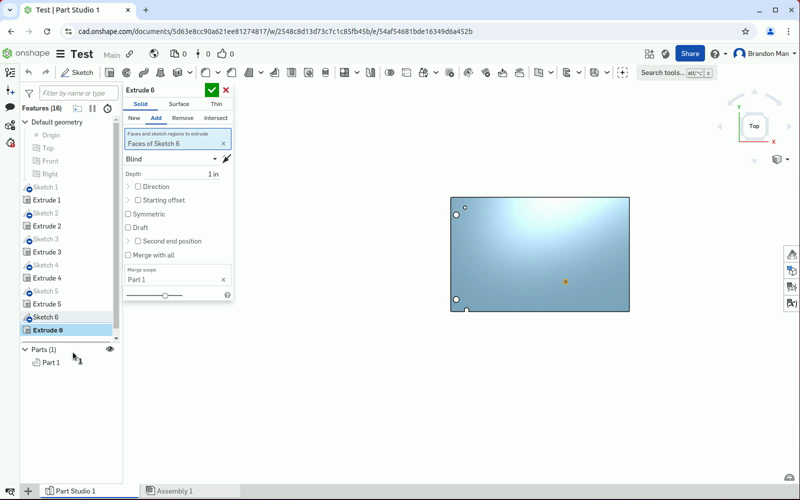
mouse_move(143, 106)
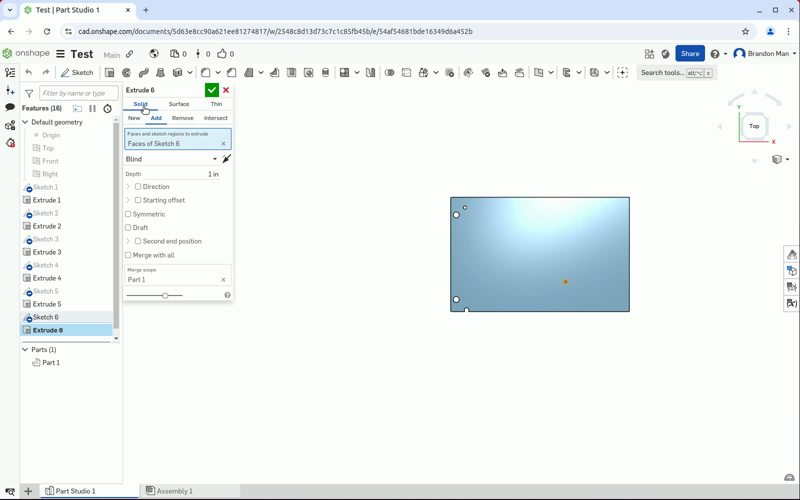
click(143, 106)
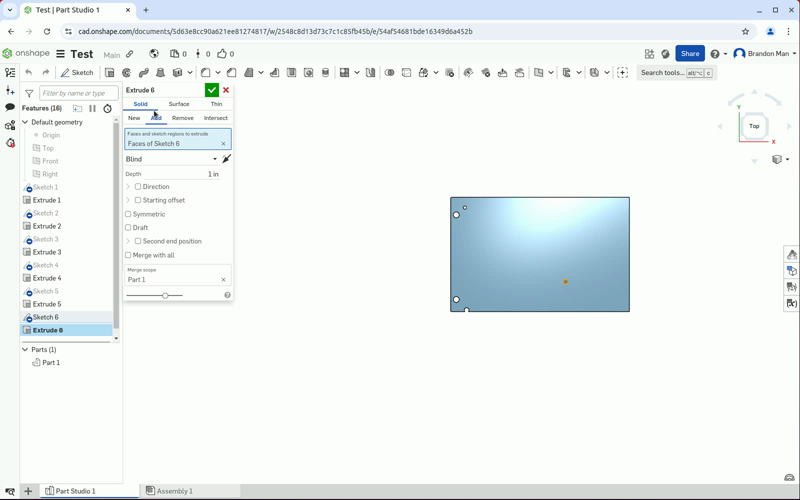
mouse_move(186, 120)
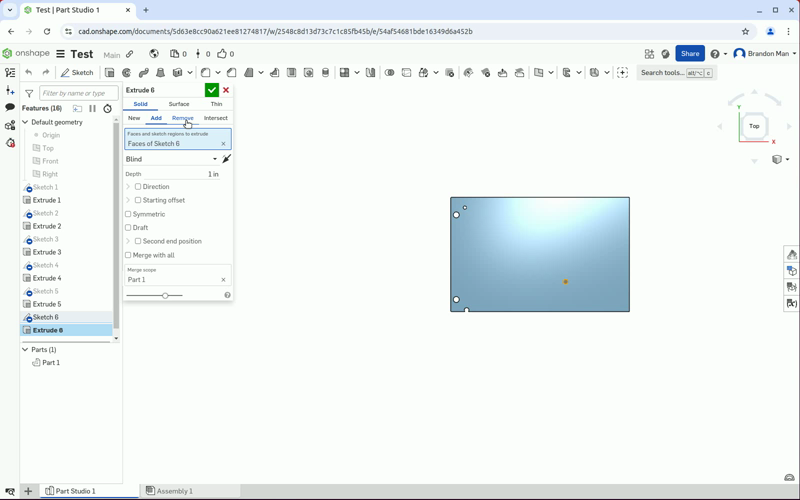
click(186, 120)
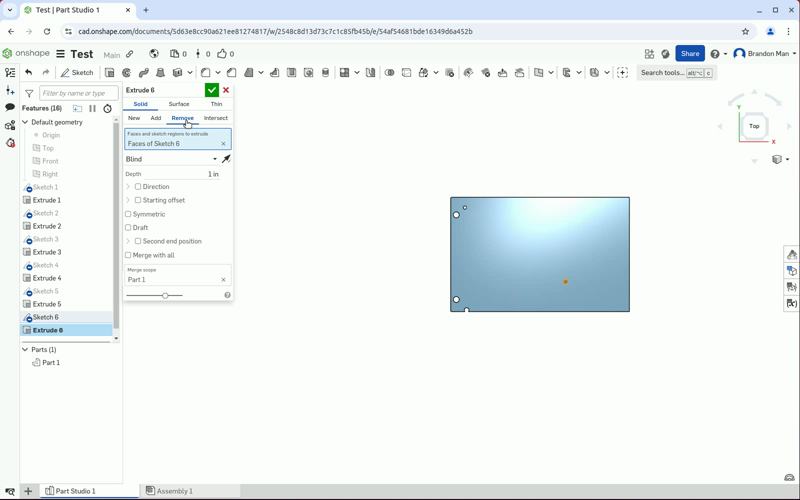
key(tab, 4)
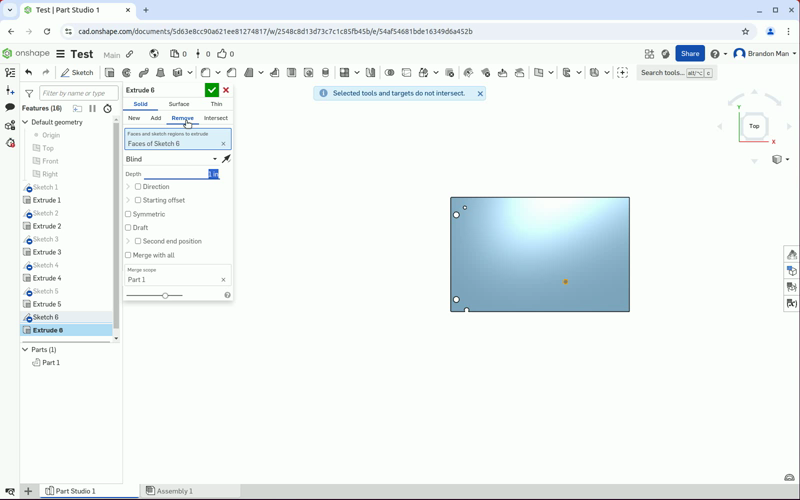
text(-2.648)
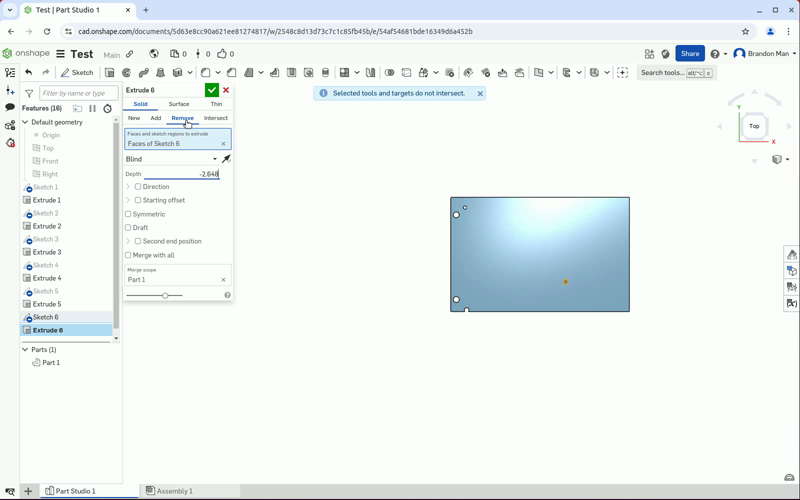
key(tab, 6)
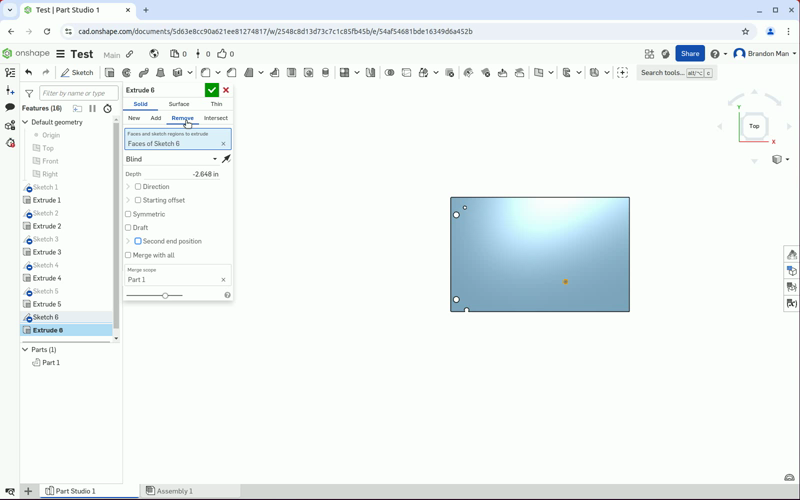
key(space)
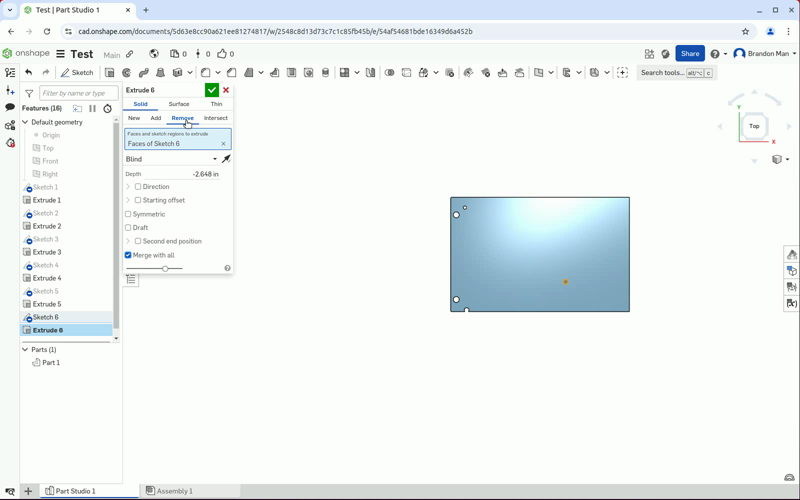
key(enter)
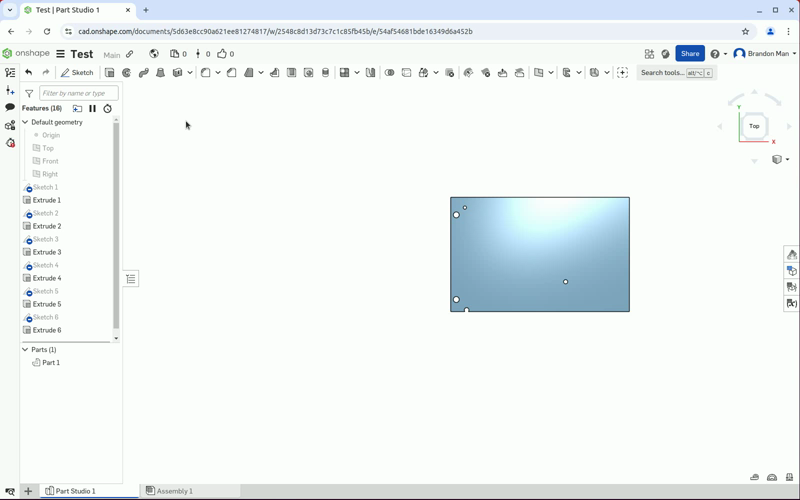
key(shift+h)
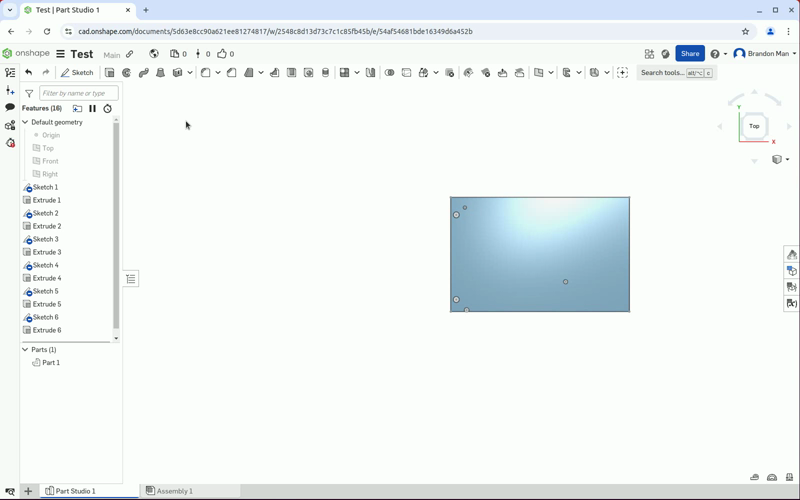
key(shift+h)
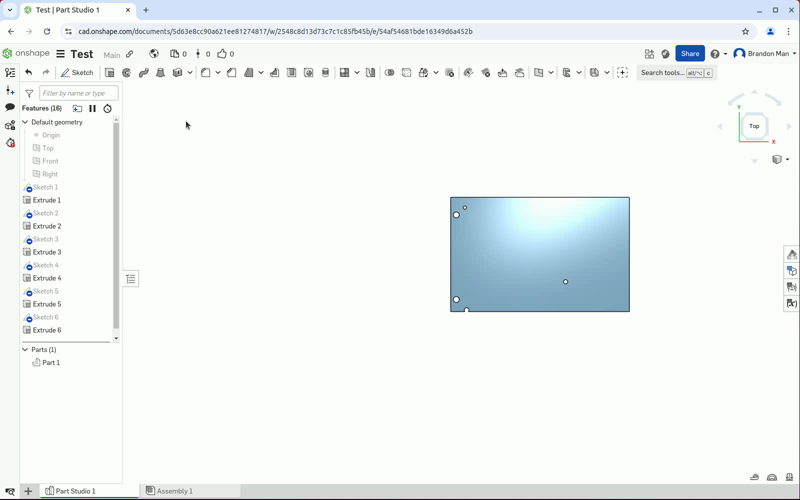
mouse_move(69, 189)
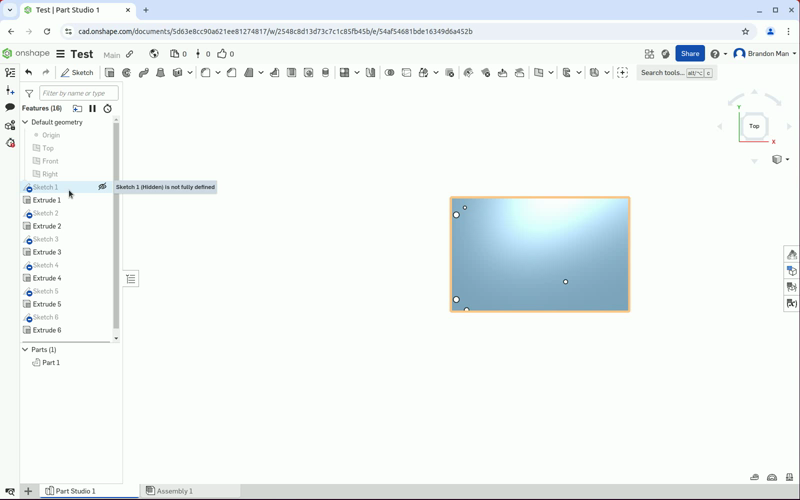
click(69, 189)
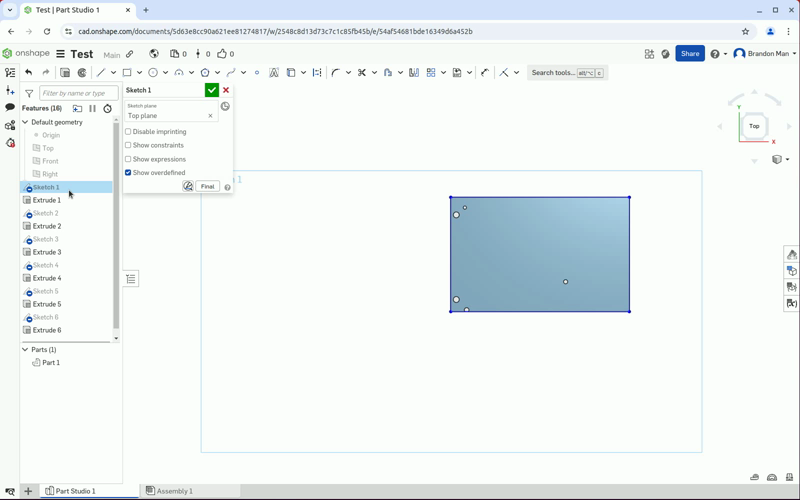
mouse_move(229, 92)
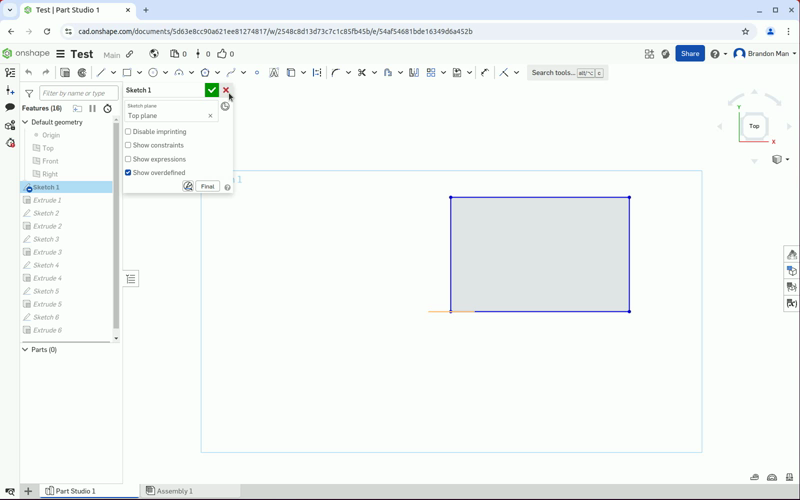
click(229, 92)
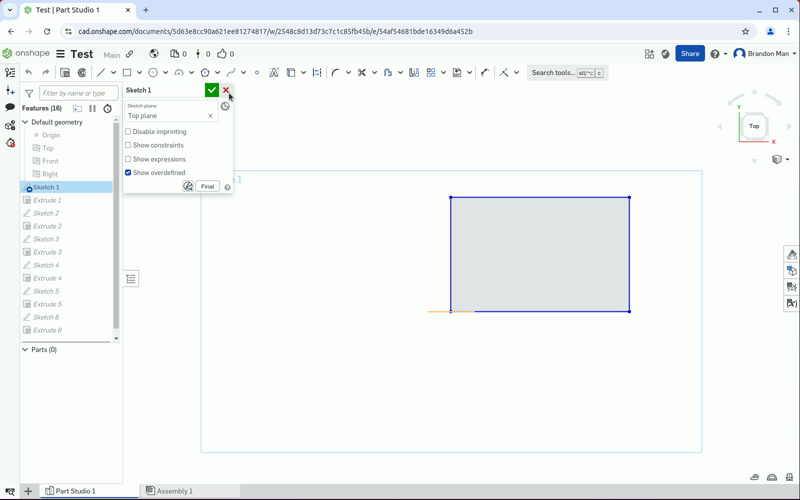
key(shift+s)
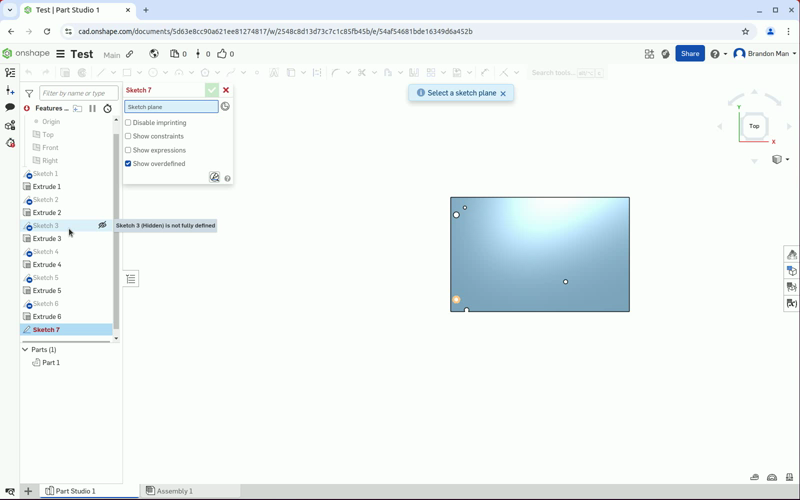
scroll(3)
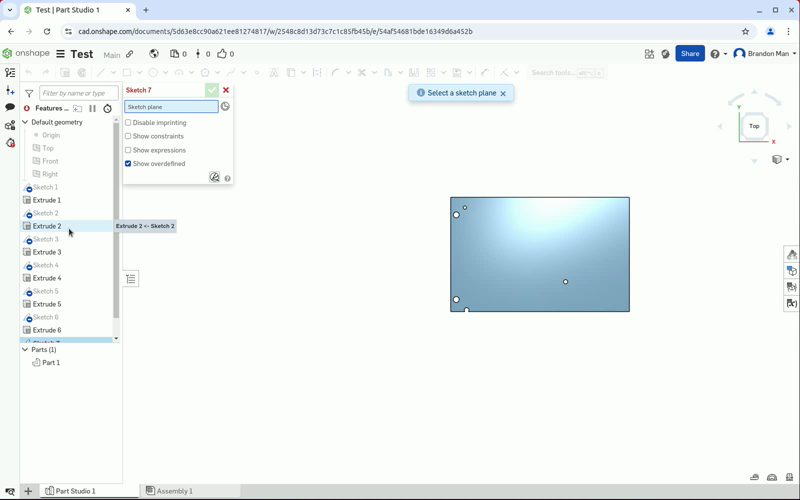
mouse_move(69, 150)
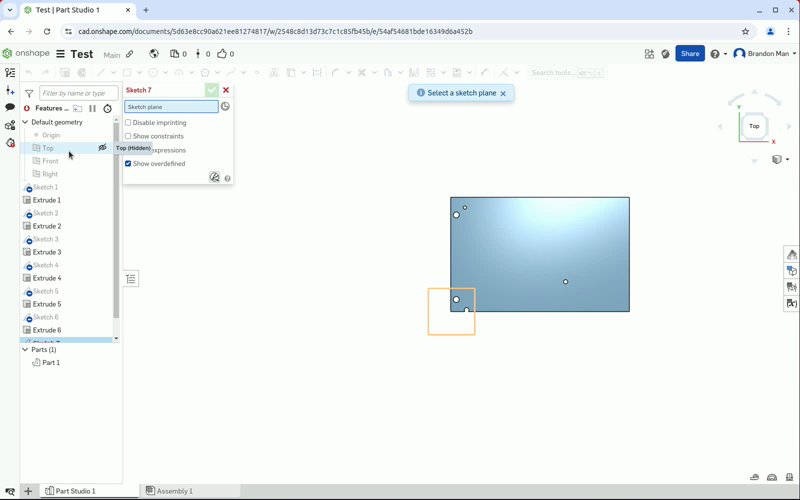
click(69, 150)
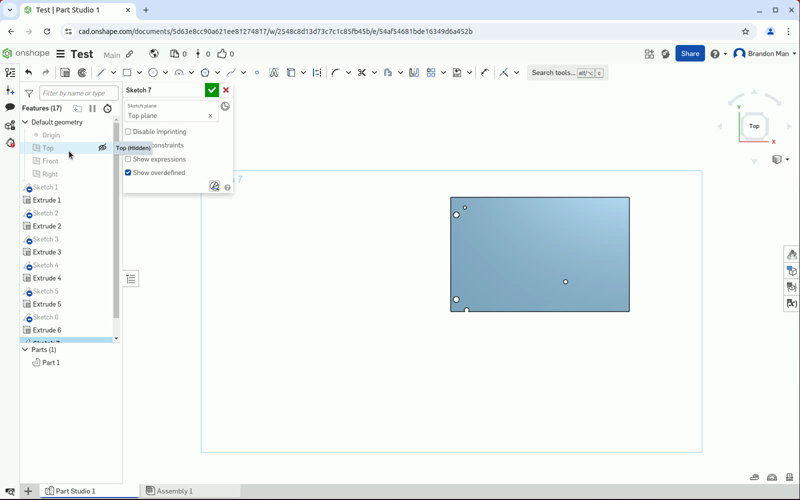
mouse_move(73, 352)
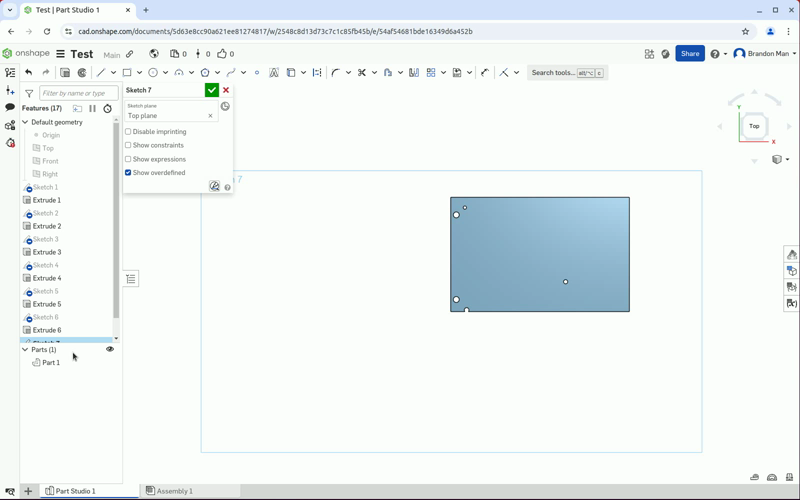
key(y)
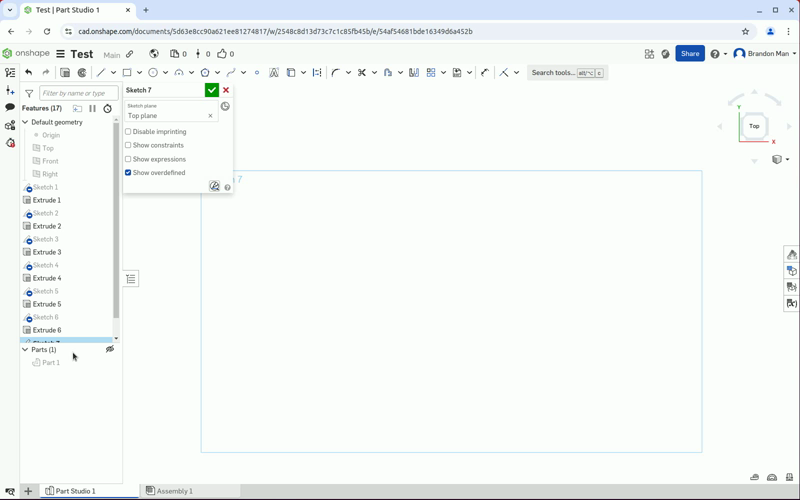
key(c)
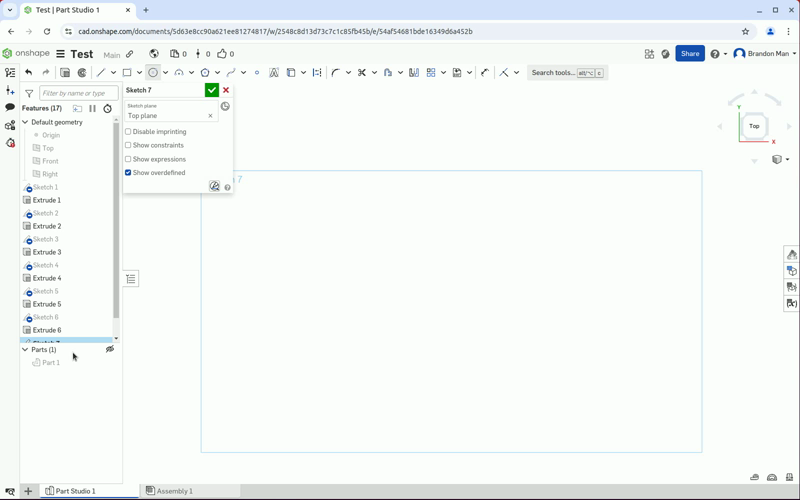
key_down(shift)
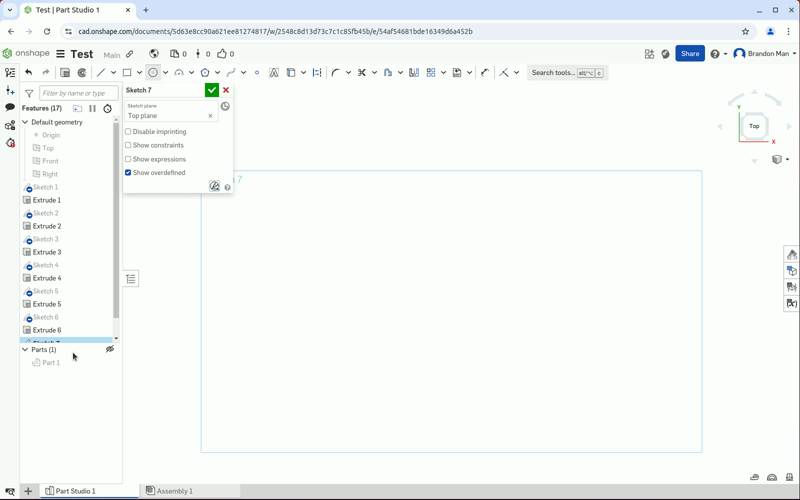
mouse_move(572, 274)
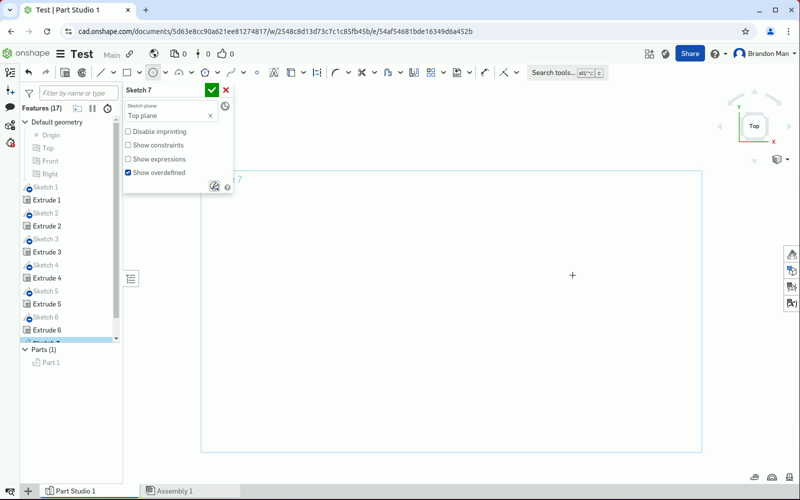
click(572, 274)
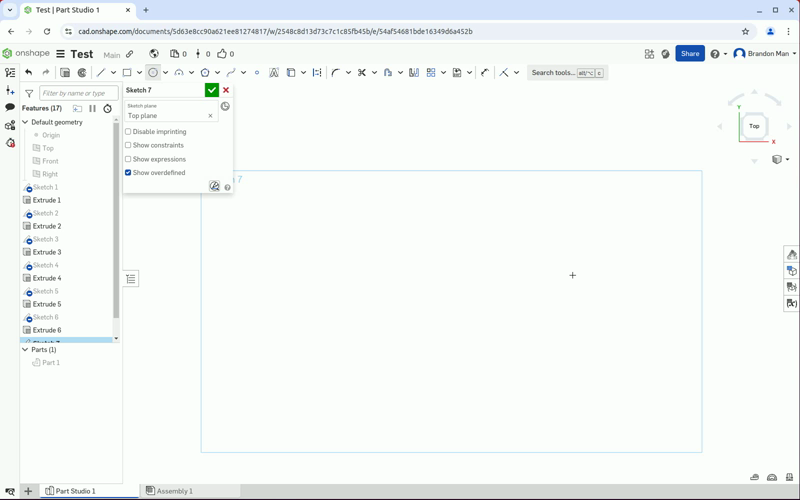
key_up(shift)
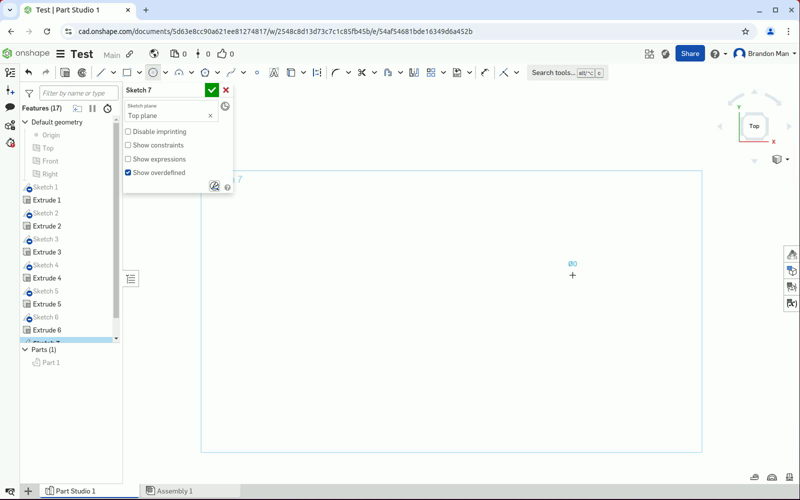
mouse_move(574, 274)
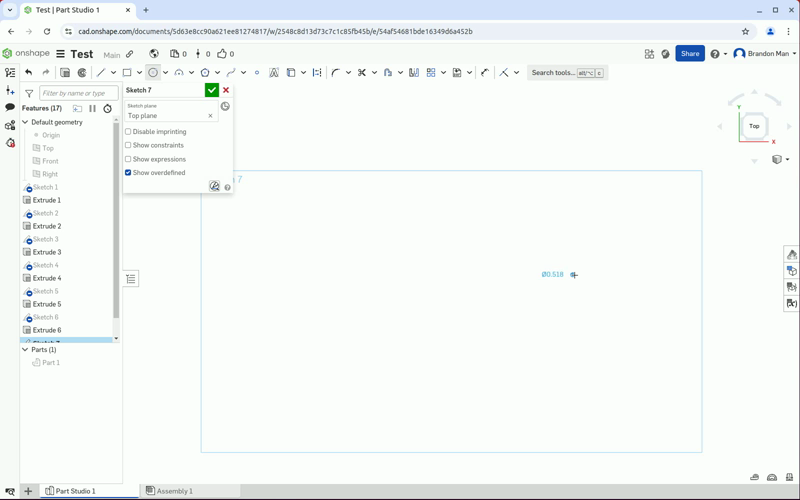
scroll(6)
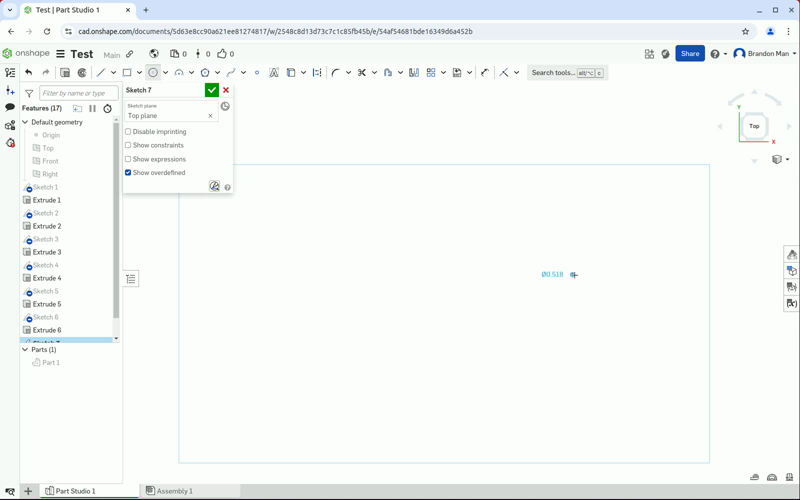
scroll(6)
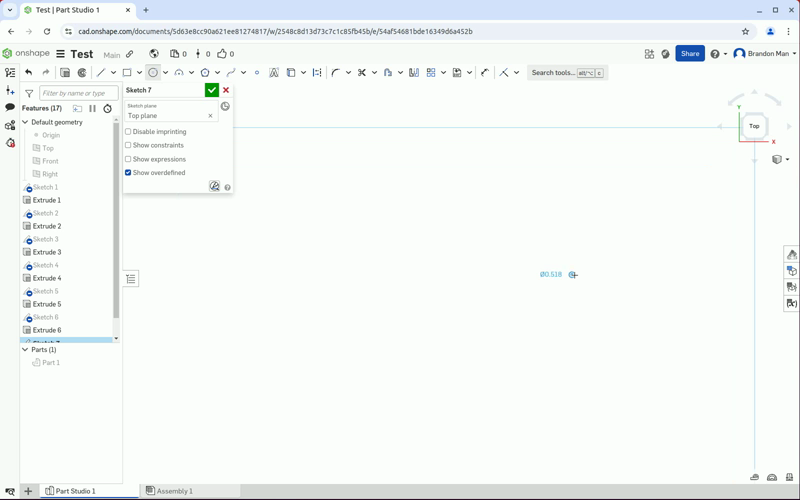
scroll(6)
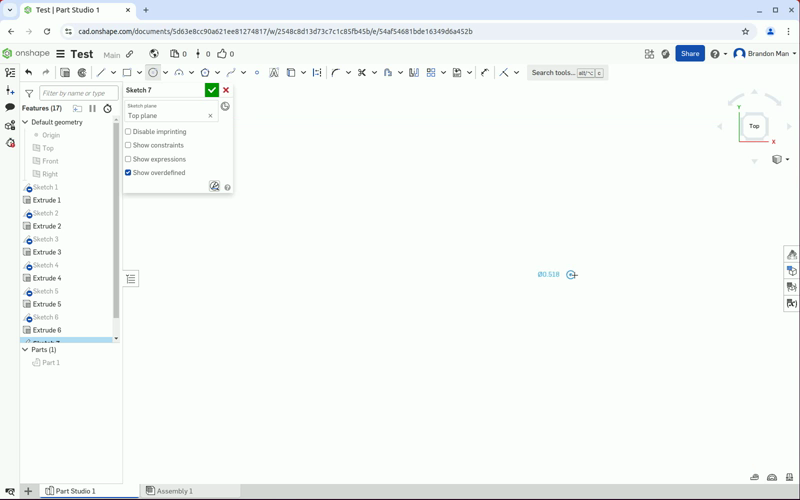
scroll(6)
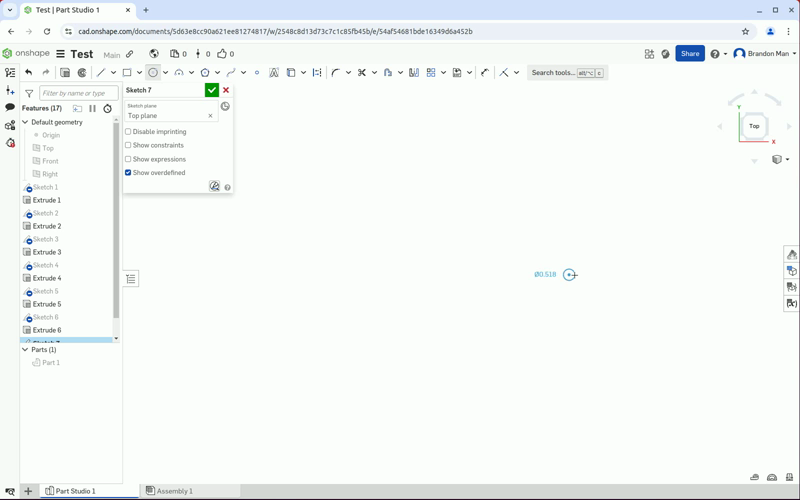
scroll(6)
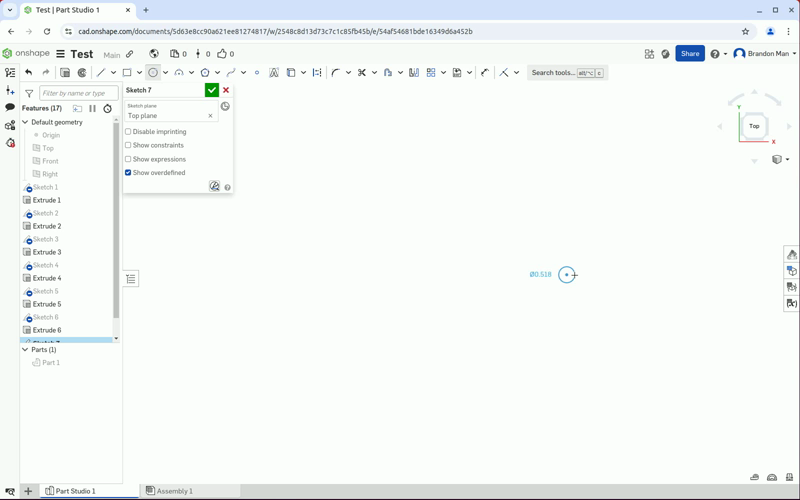
scroll(6)
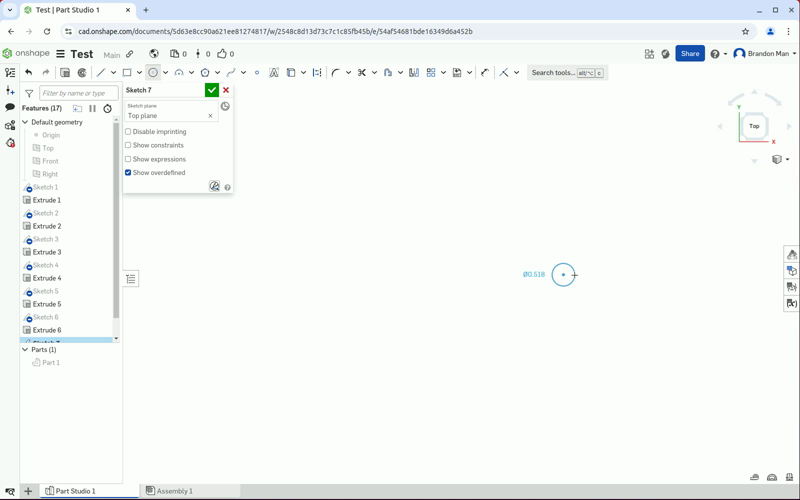
scroll(6)
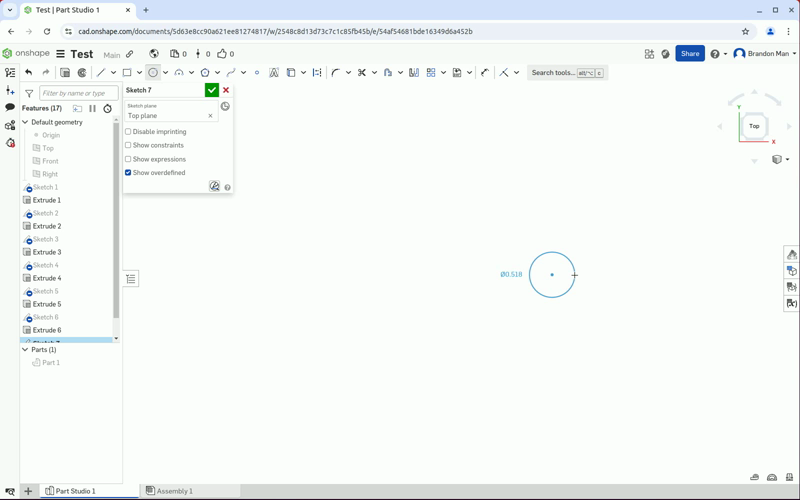
click(574, 274)
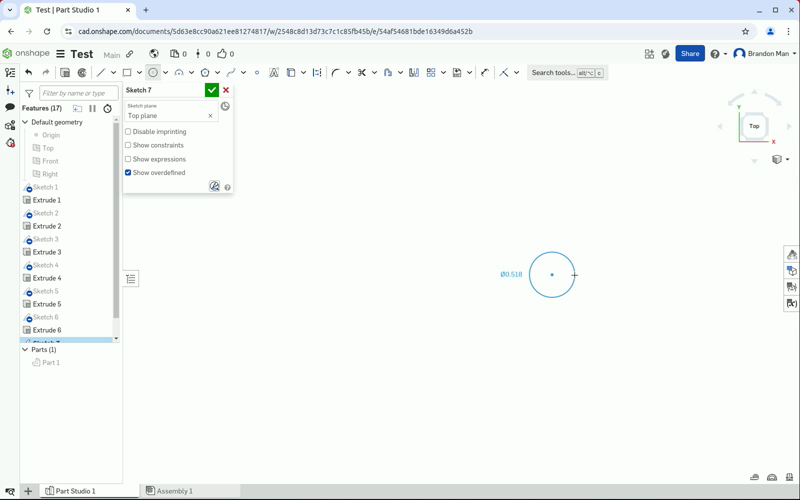
scroll(-6)
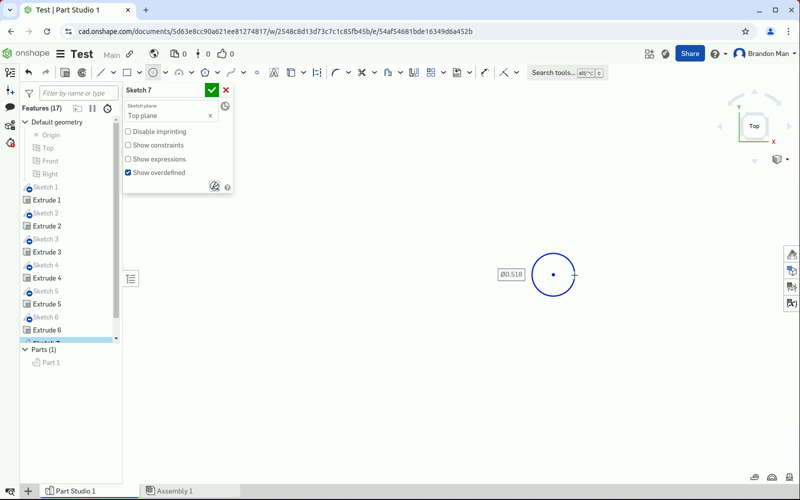
scroll(-6)
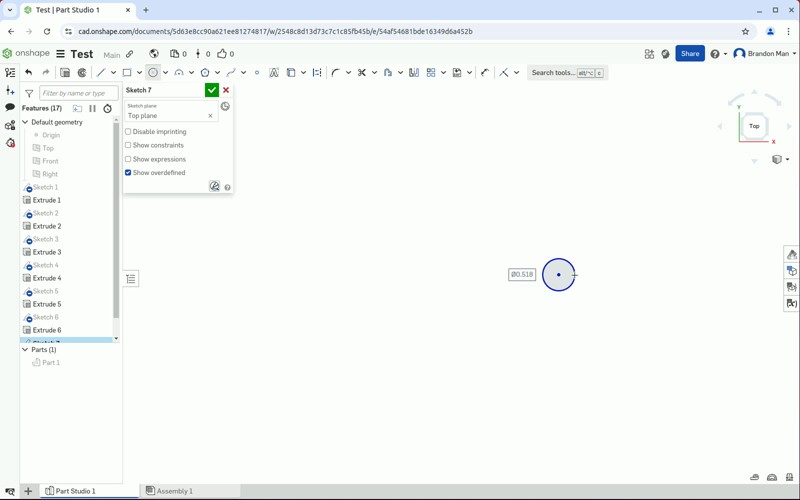
scroll(-6)
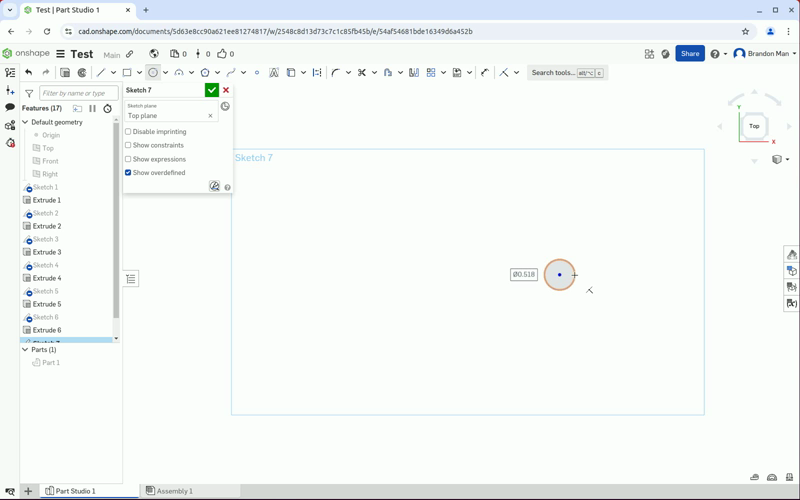
scroll(-6)
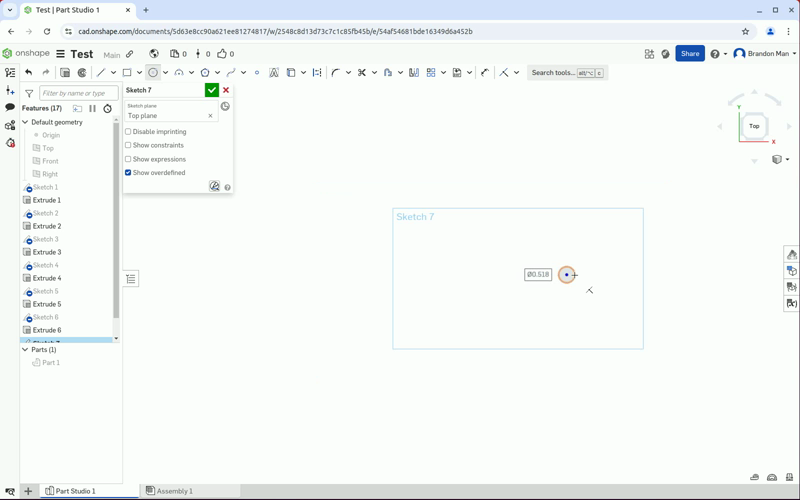
scroll(-6)
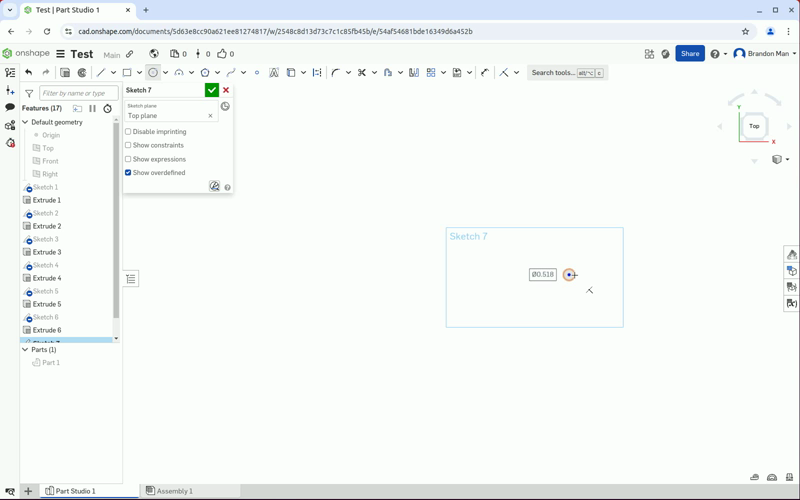
scroll(-6)
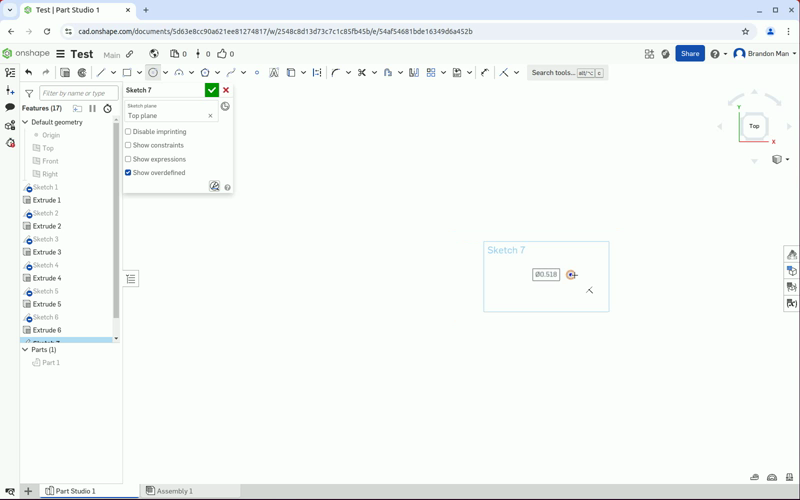
scroll(-6)
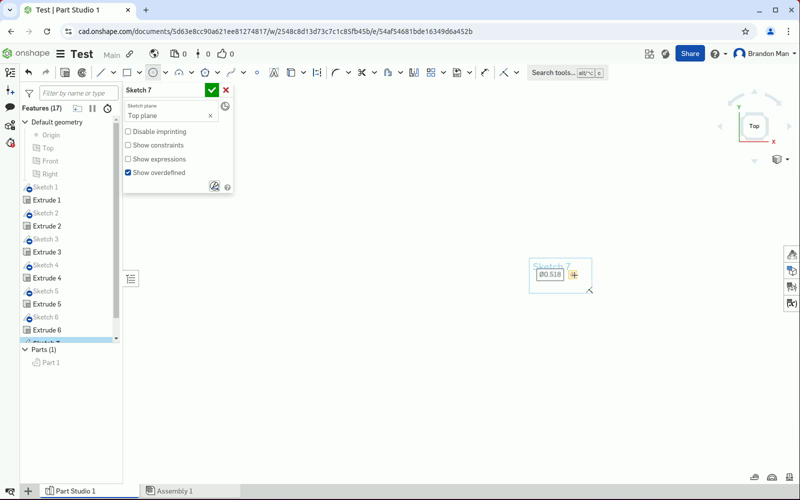
key(esc)
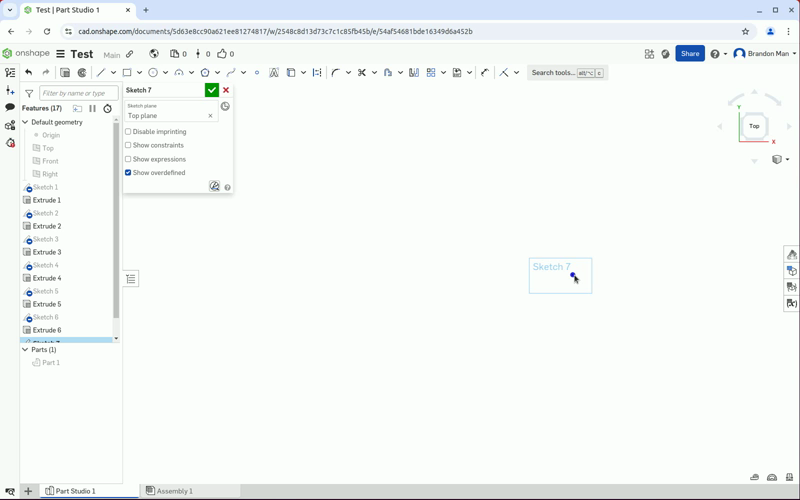
mouse_move(571, 274)
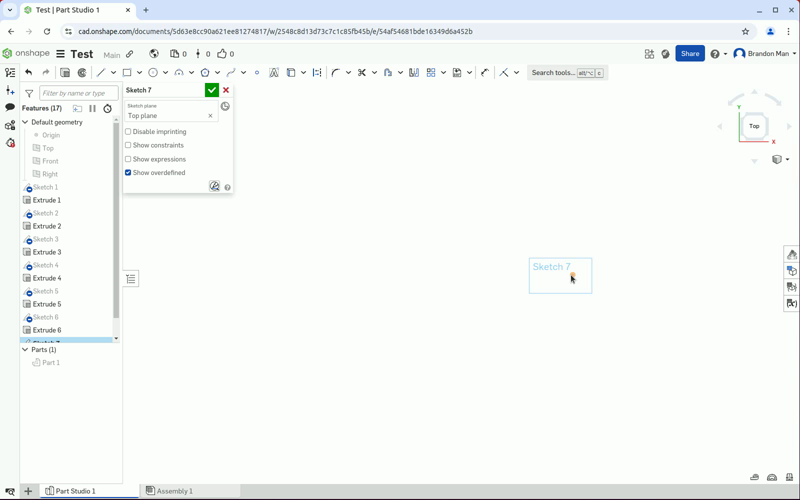
scroll(6)
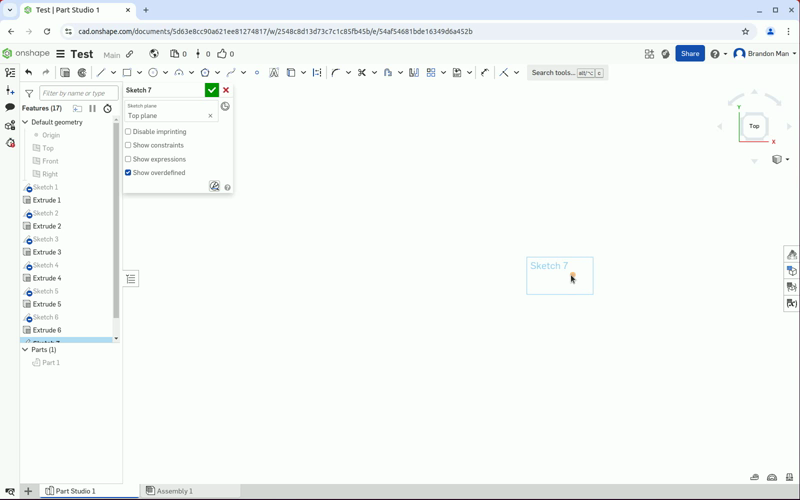
scroll(6)
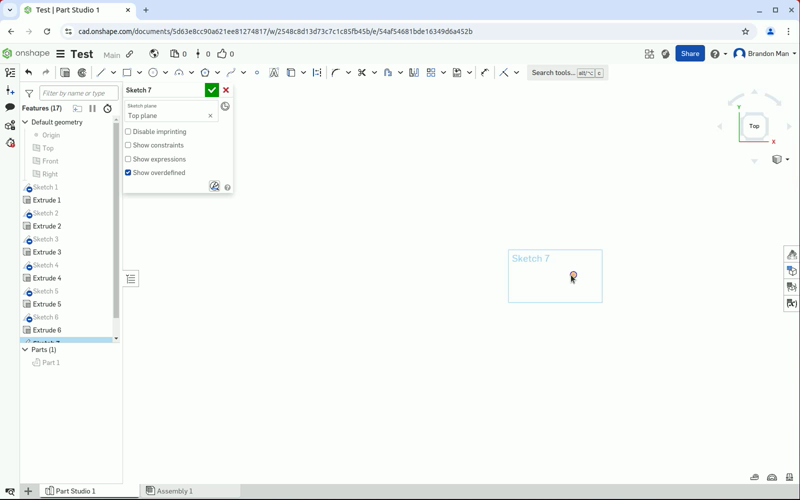
scroll(6)
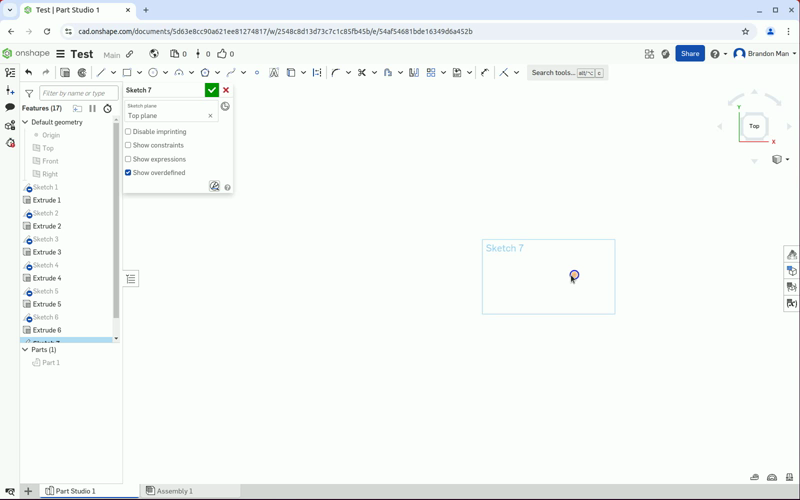
scroll(6)
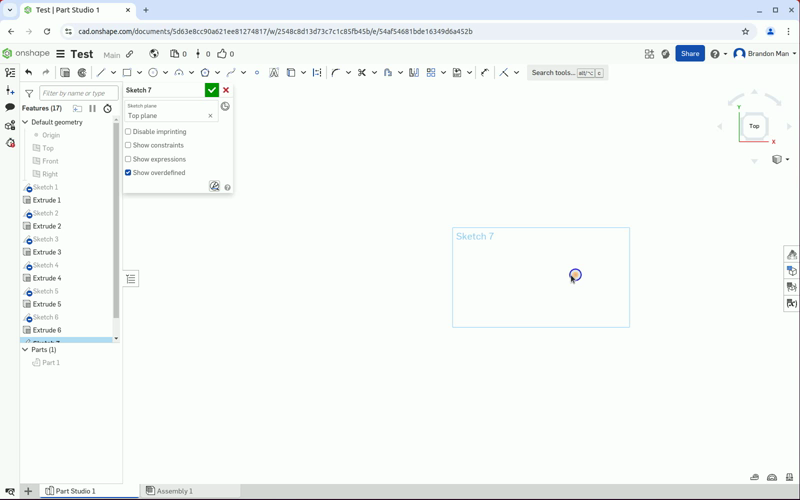
scroll(6)
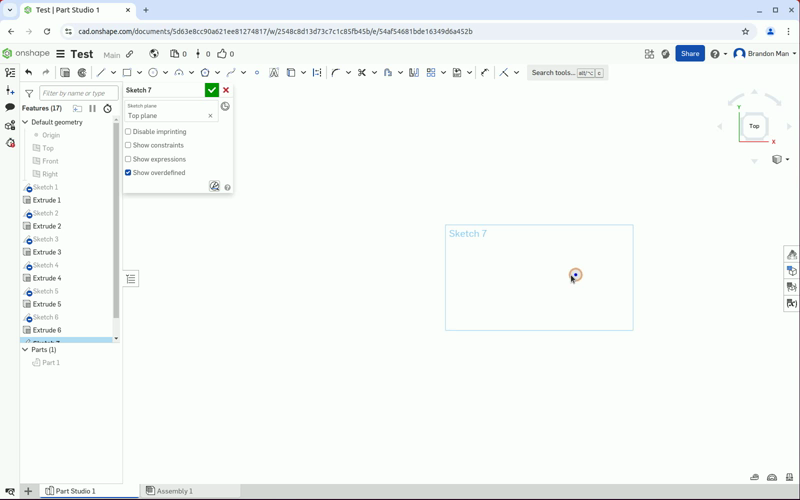
scroll(6)
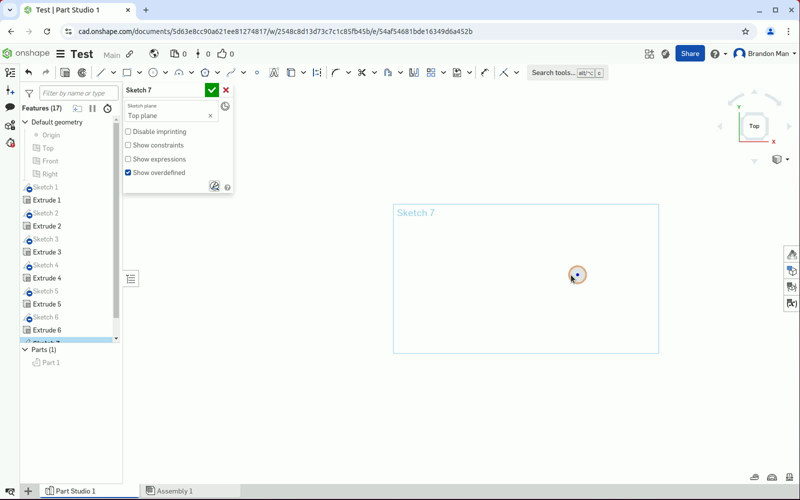
scroll(6)
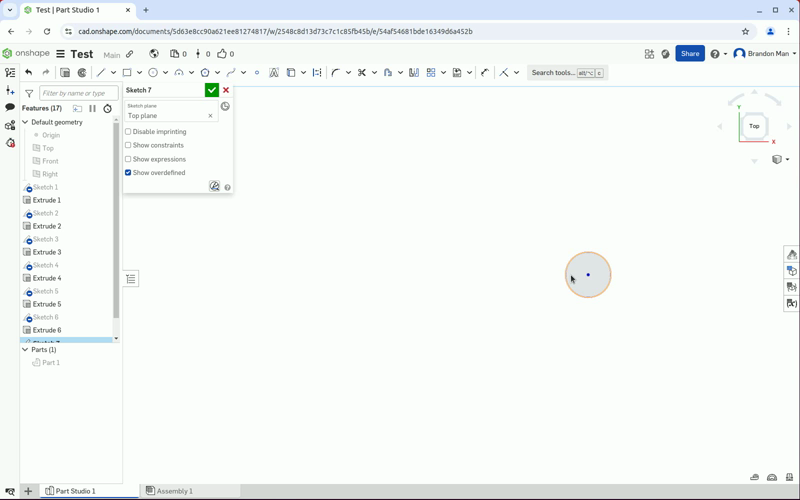
click(571, 274)
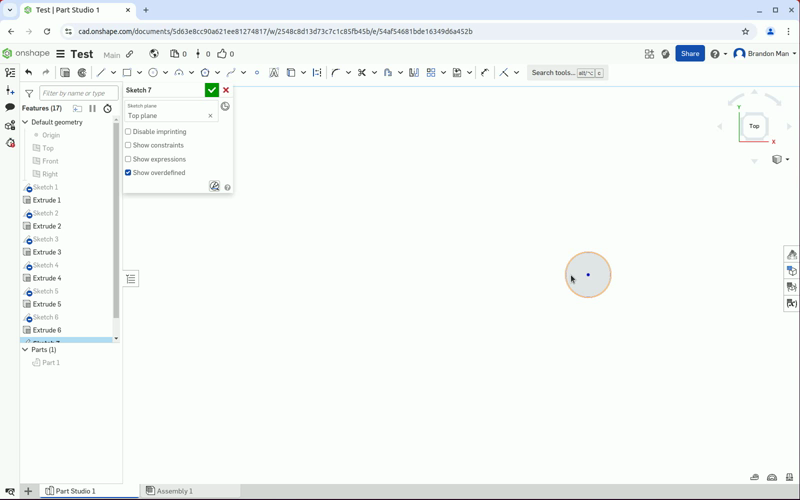
scroll(-6)
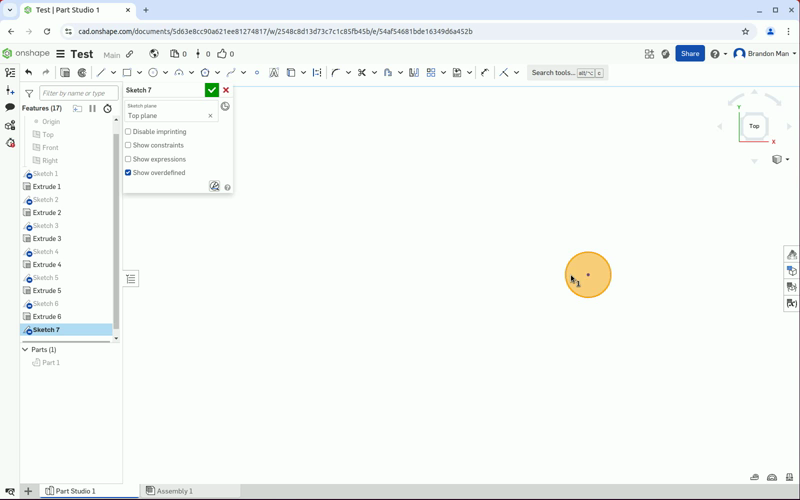
scroll(-6)
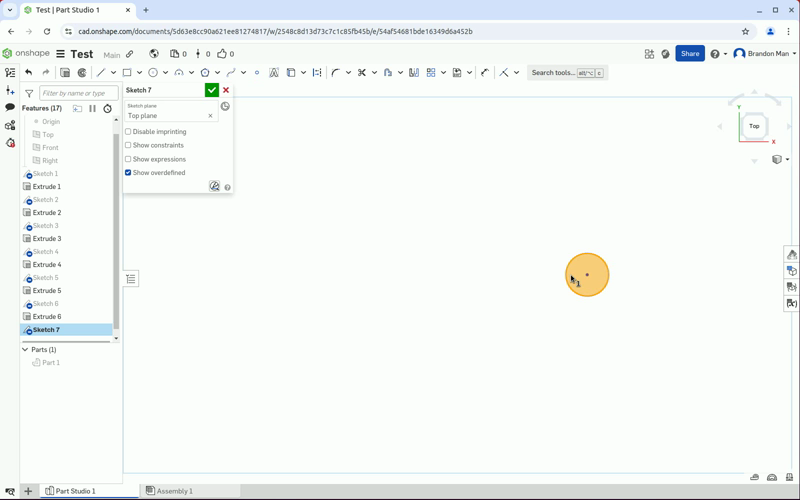
scroll(-6)
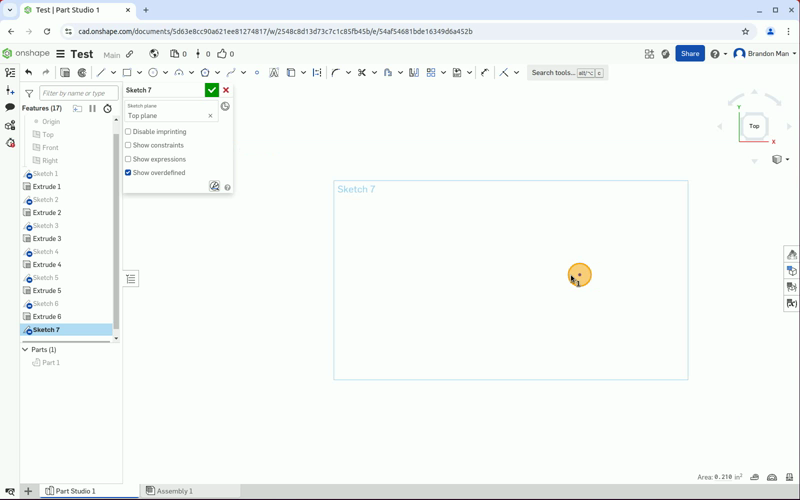
scroll(-6)
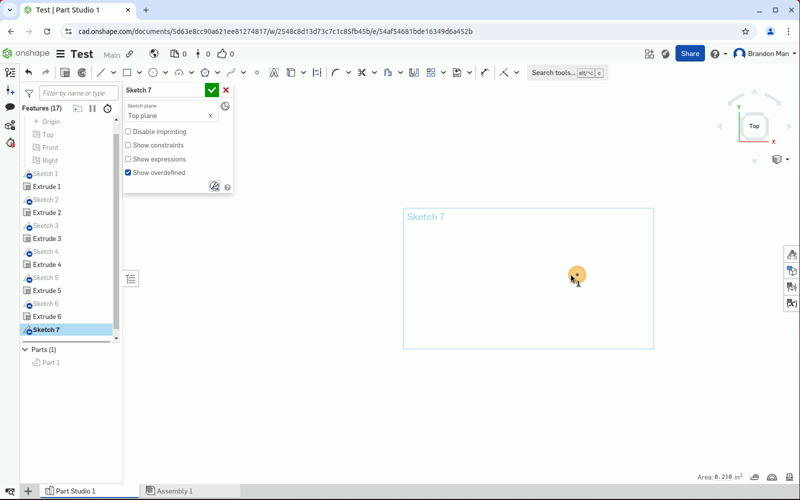
scroll(-6)
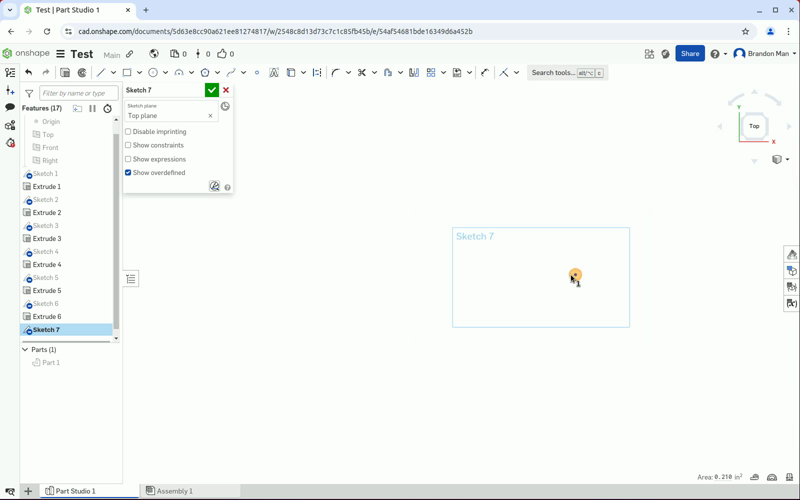
scroll(-6)
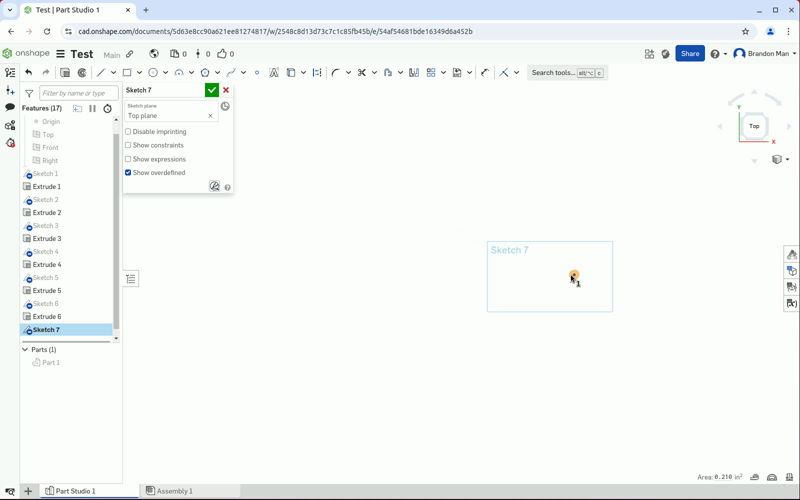
scroll(-6)
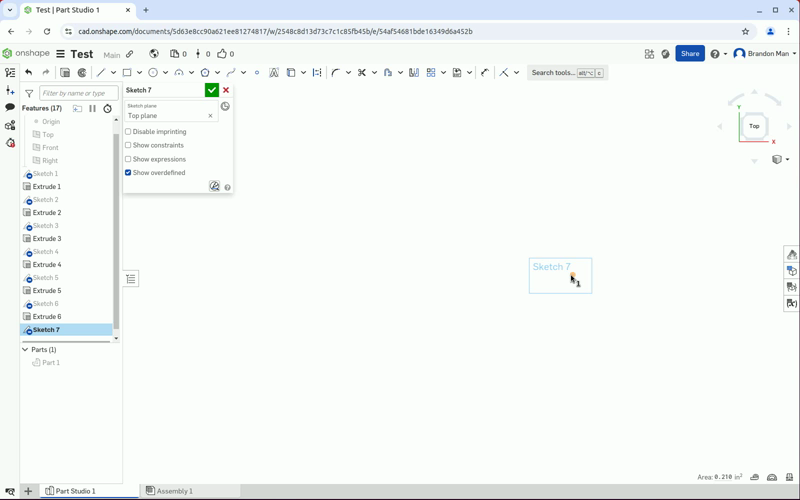
mouse_move(73, 352)
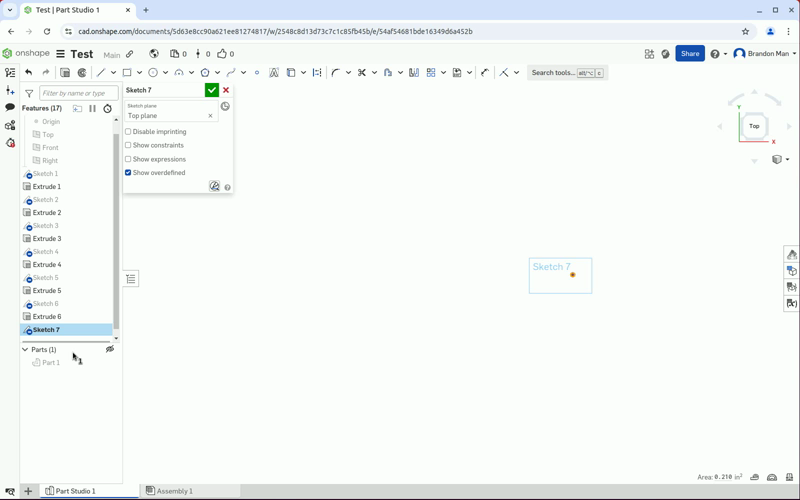
key(shift+y)
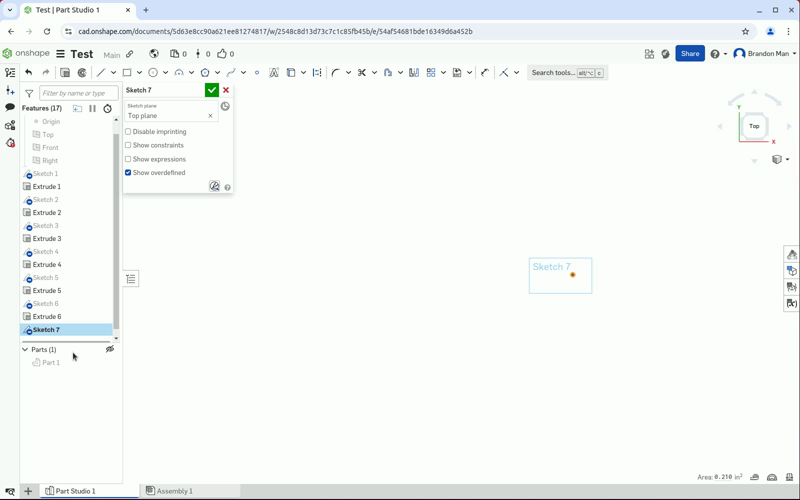
key(shift+e)
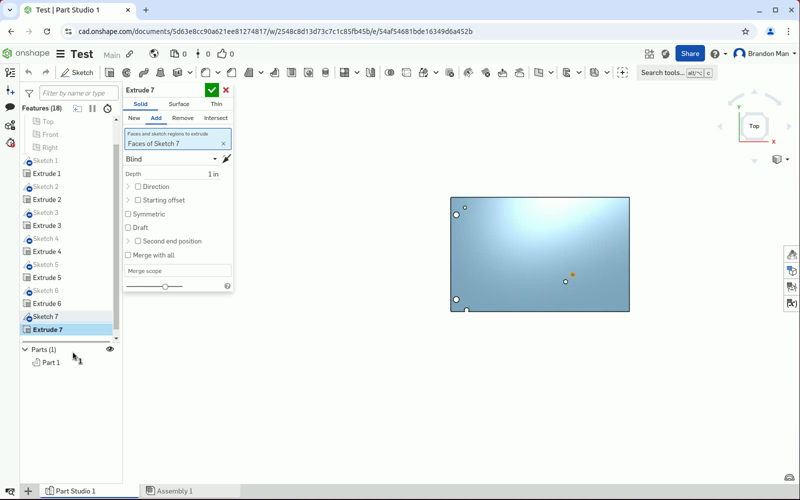
mouse_move(143, 106)
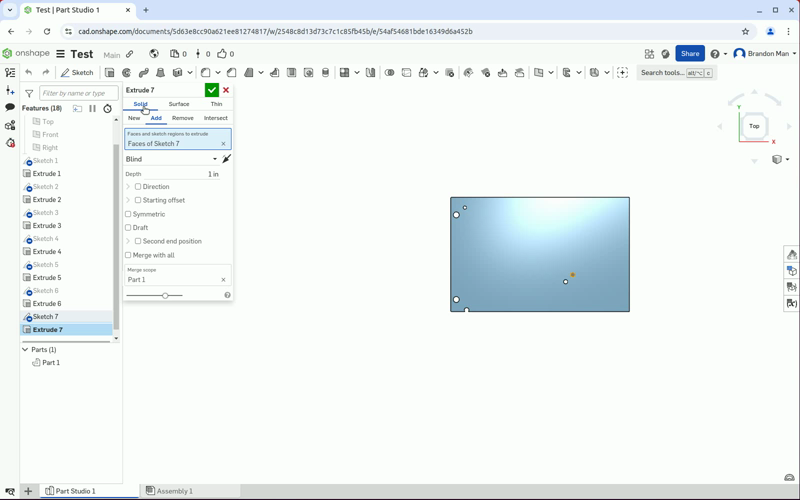
click(143, 106)
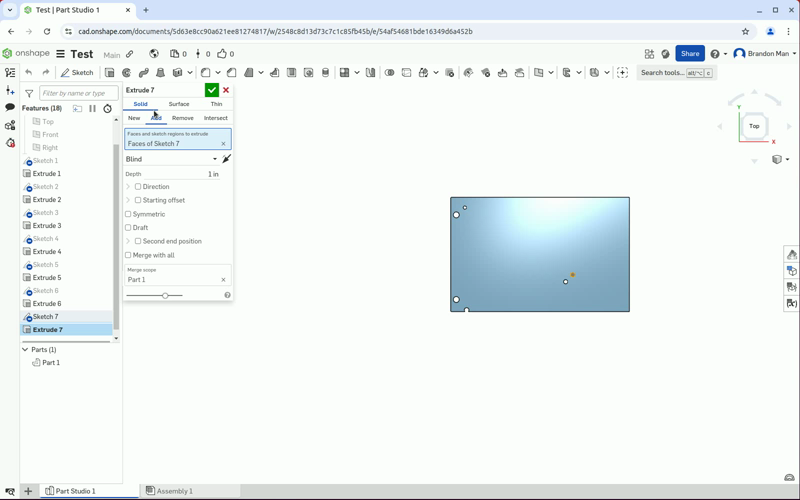
mouse_move(186, 120)
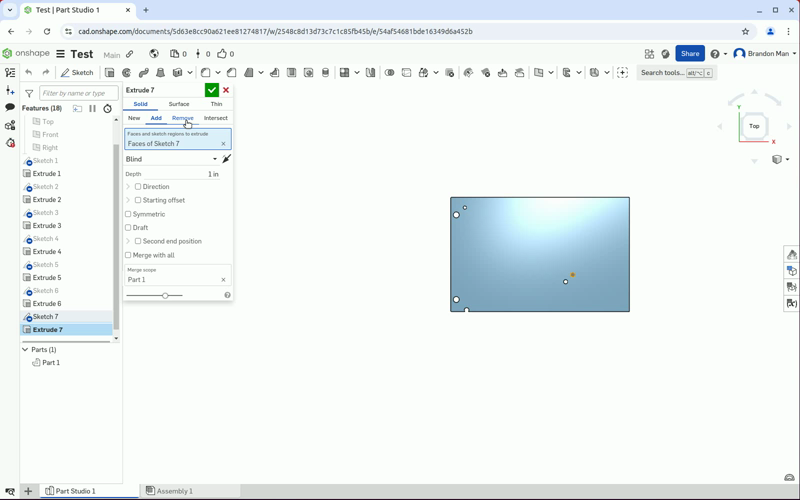
click(186, 120)
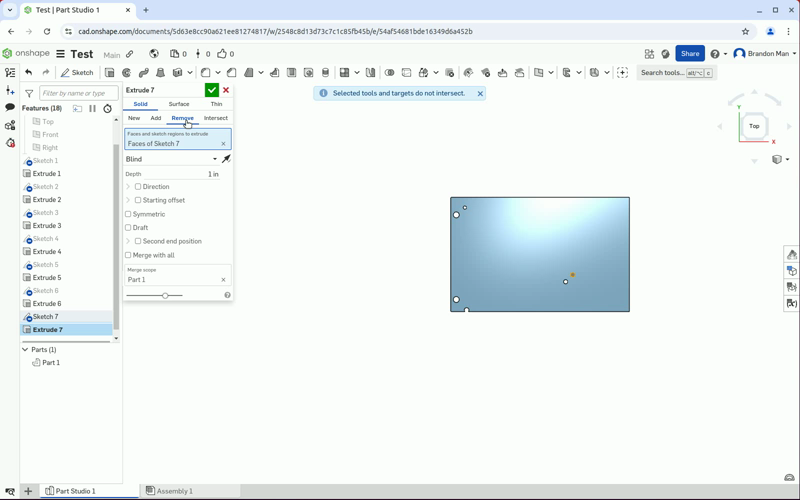
key(tab, 4)
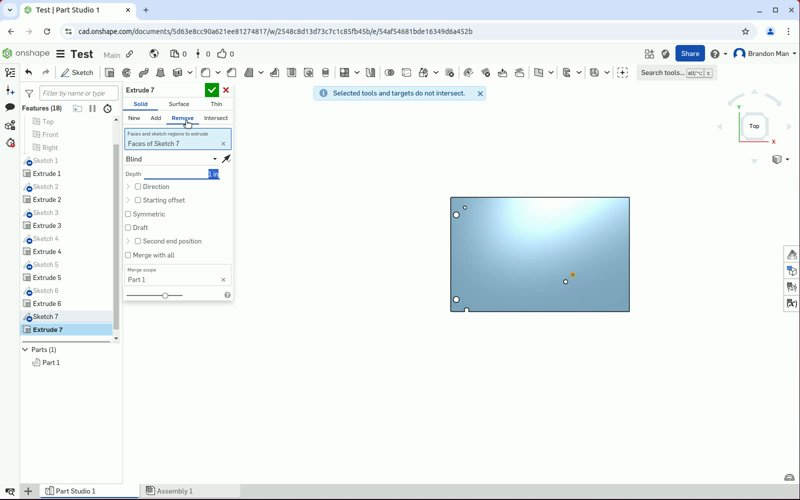
text(-2.648)
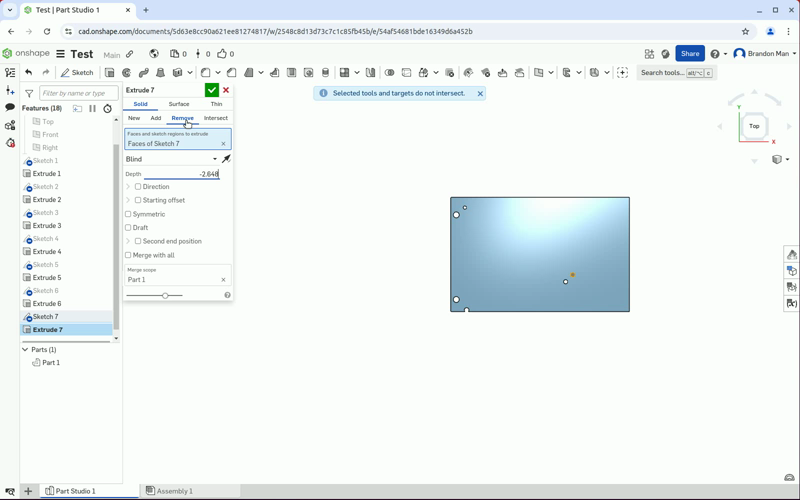
key(tab, 6)
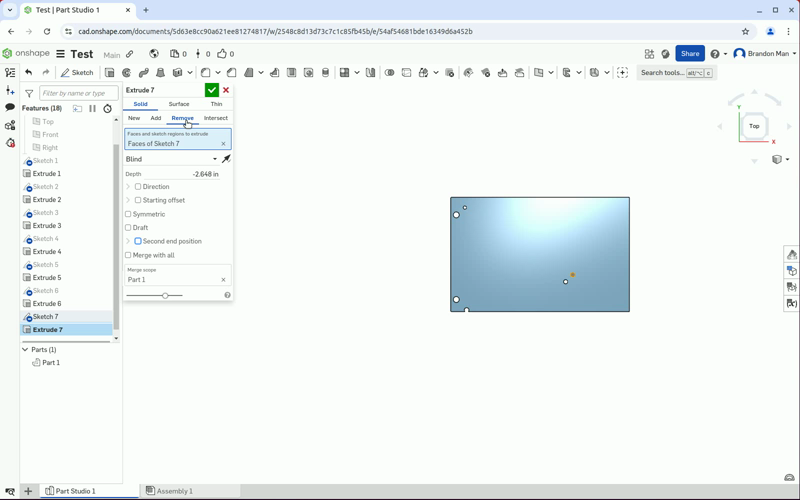
key(space)
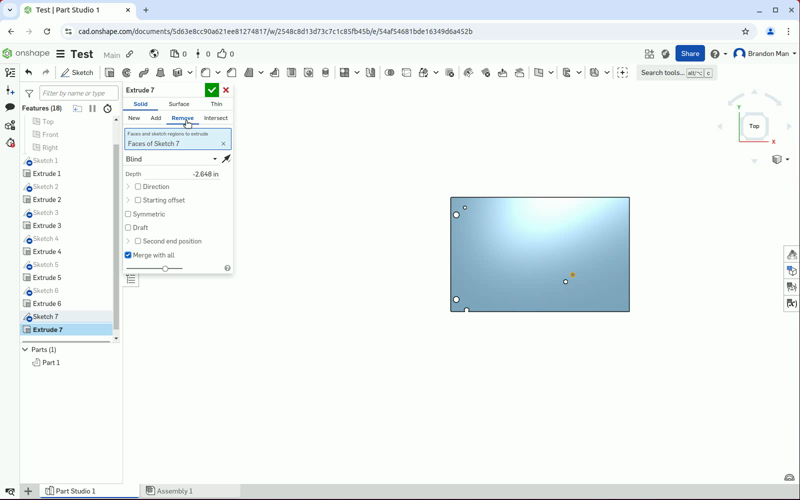
key(enter)
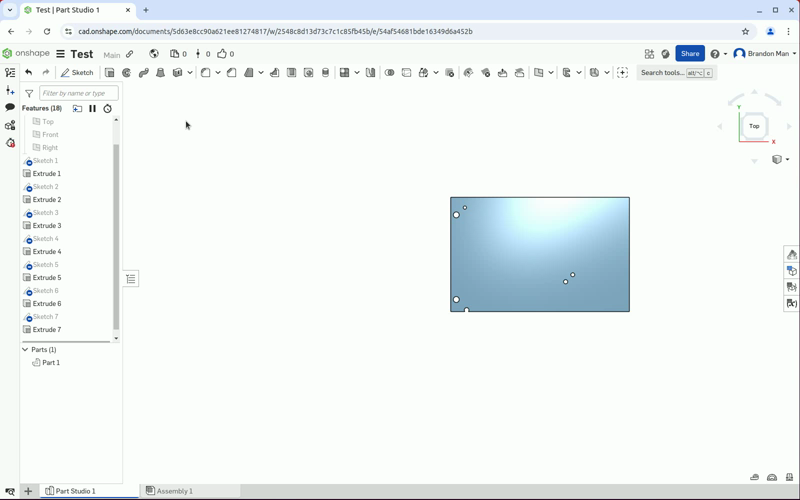
key(shift+h)
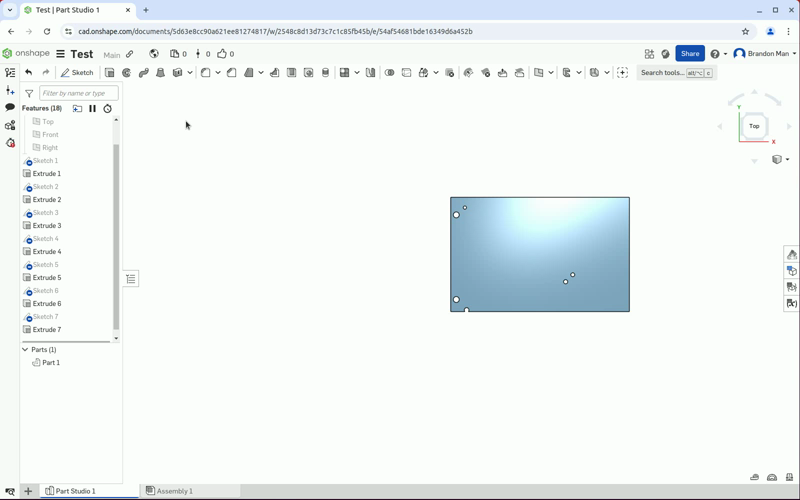
key(shift+h)
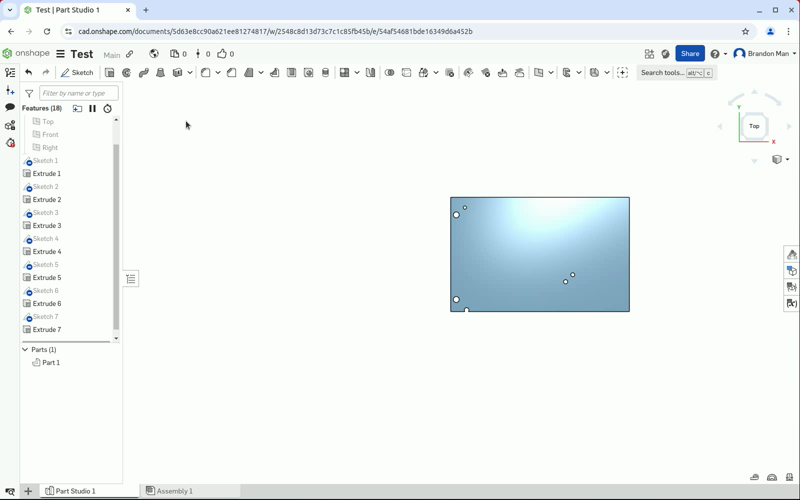
mouse_move(69, 163)
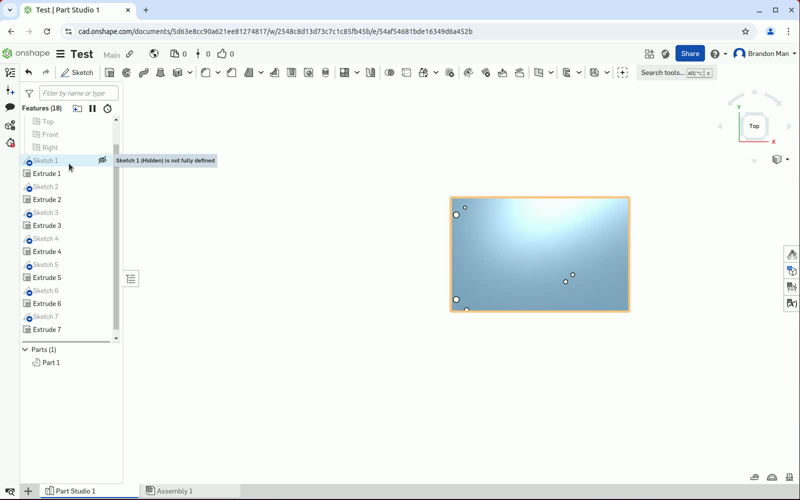
click(69, 163)
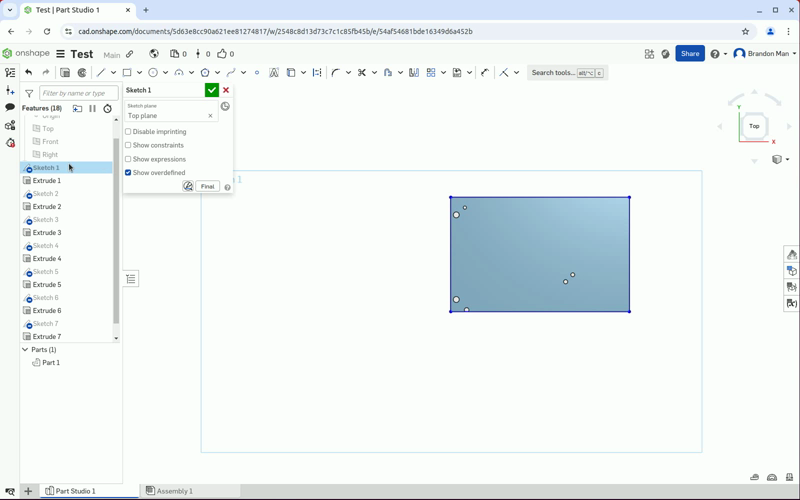
mouse_move(229, 92)
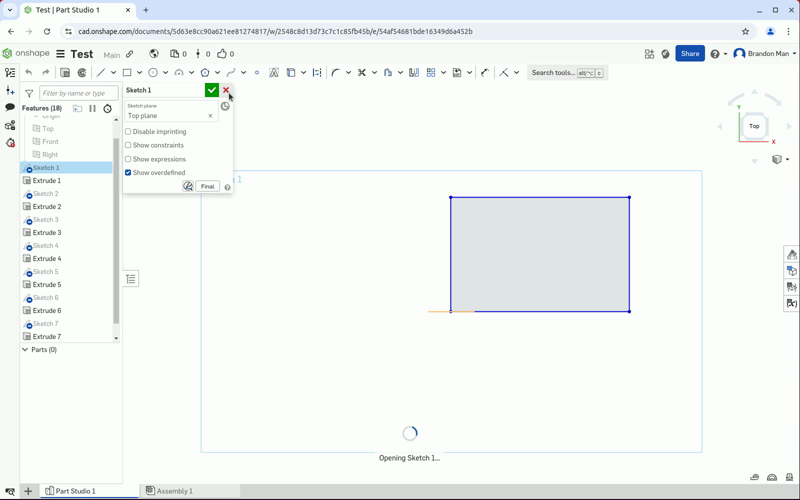
click(229, 92)
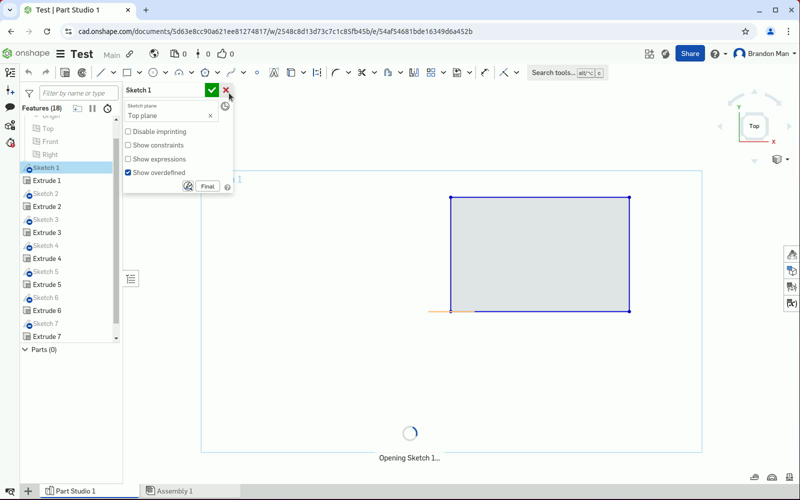
key(shift+s)
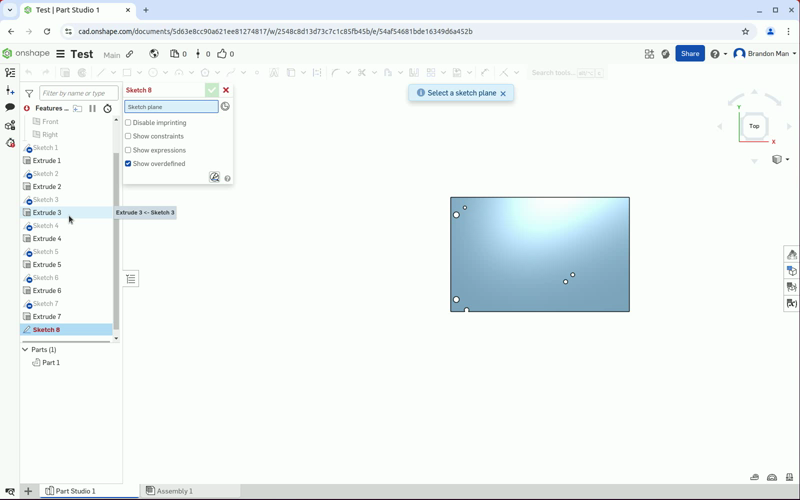
scroll(3)
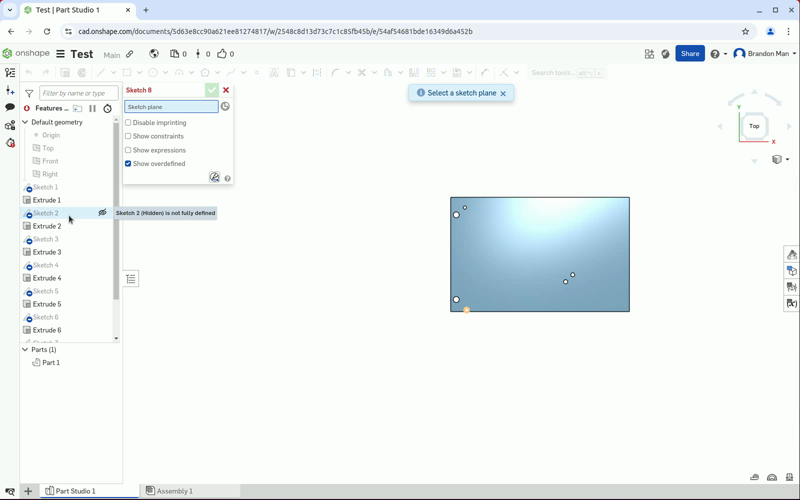
mouse_move(69, 150)
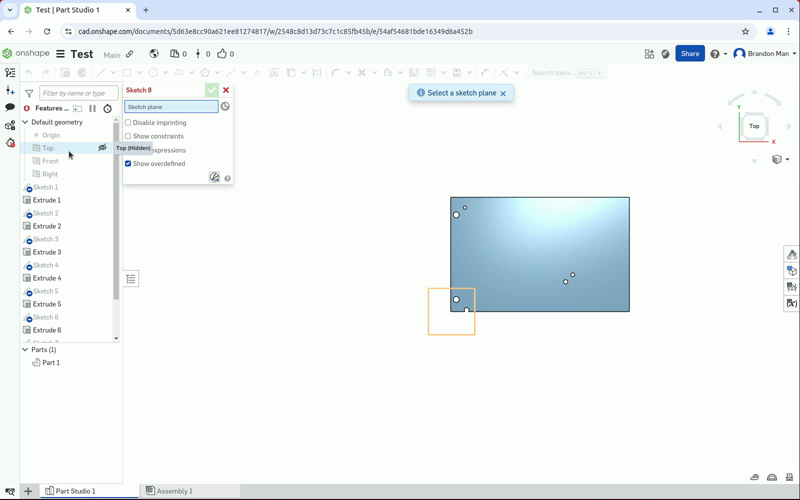
click(69, 150)
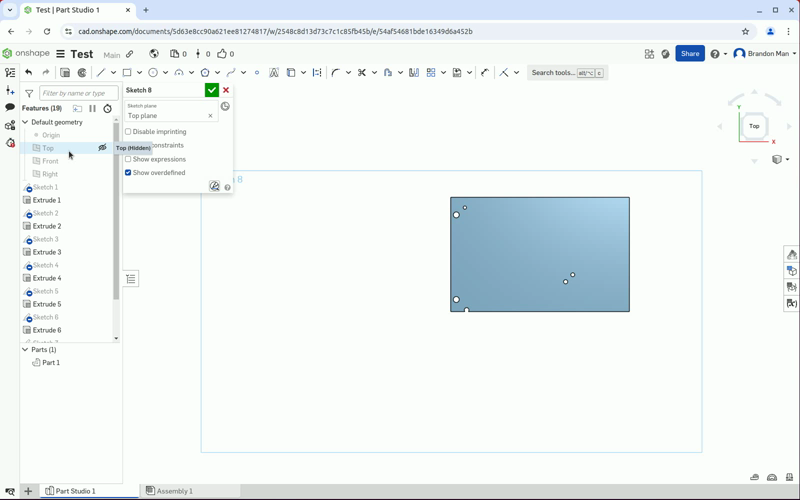
mouse_move(73, 352)
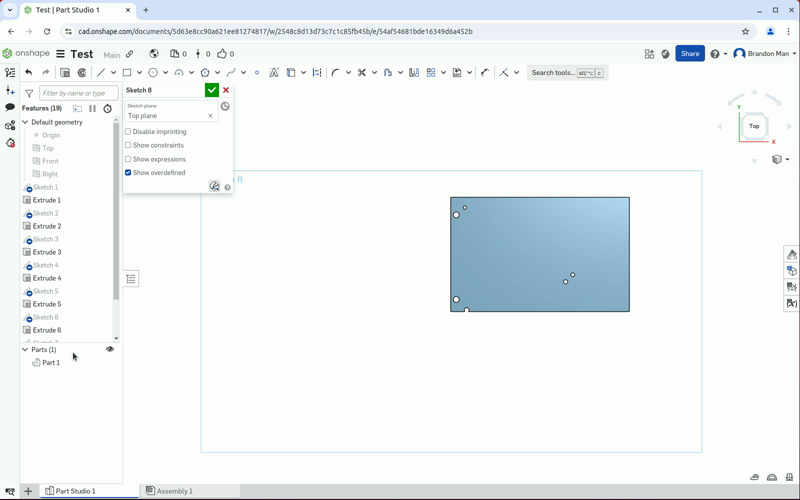
key(y)
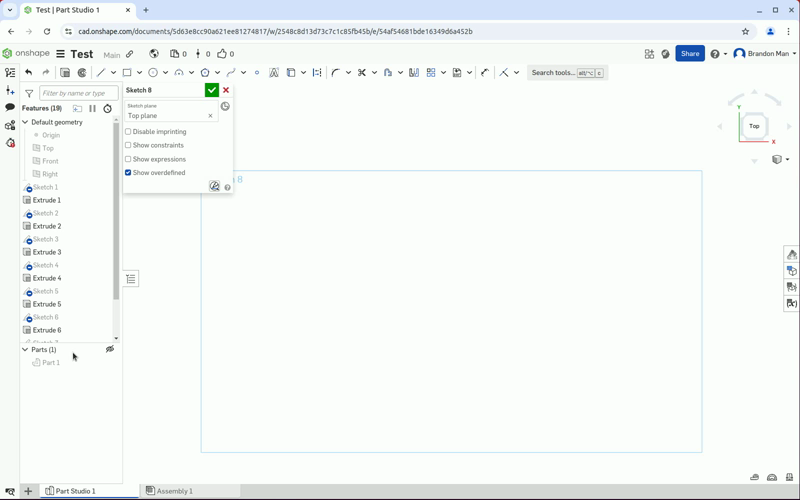
key(c)
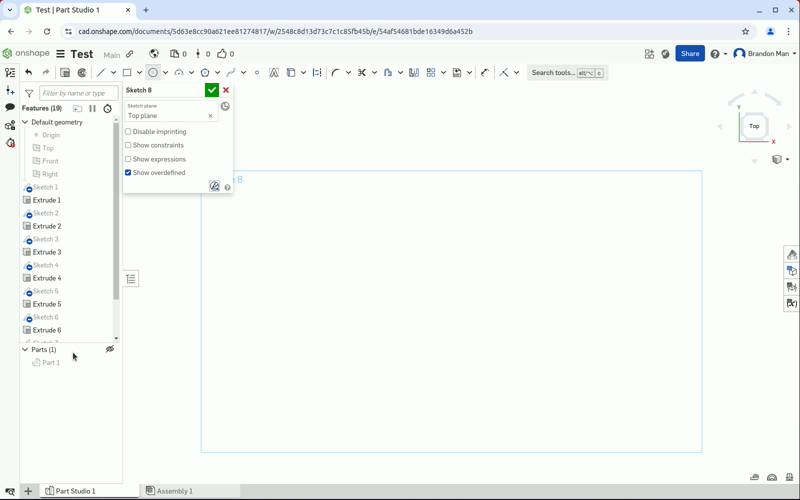
key_down(shift)
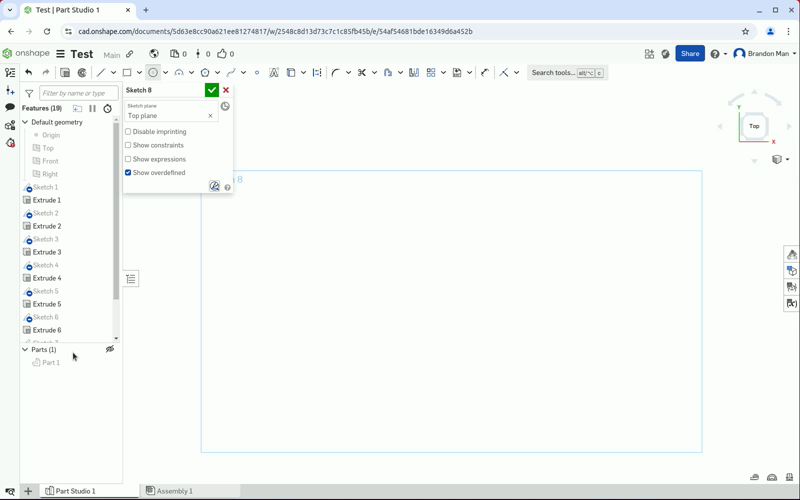
mouse_move(565, 211)
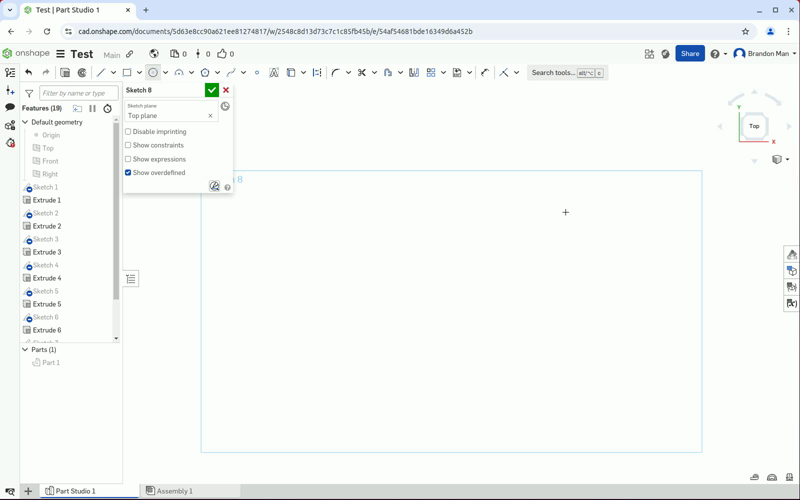
click(565, 211)
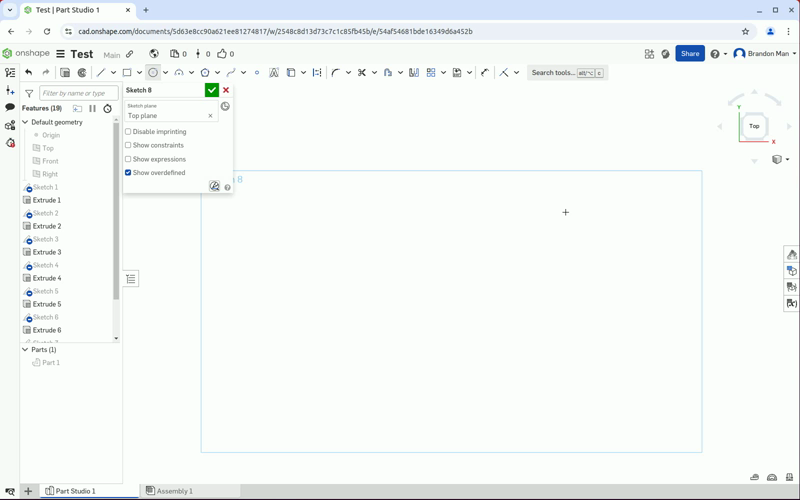
key_up(shift)
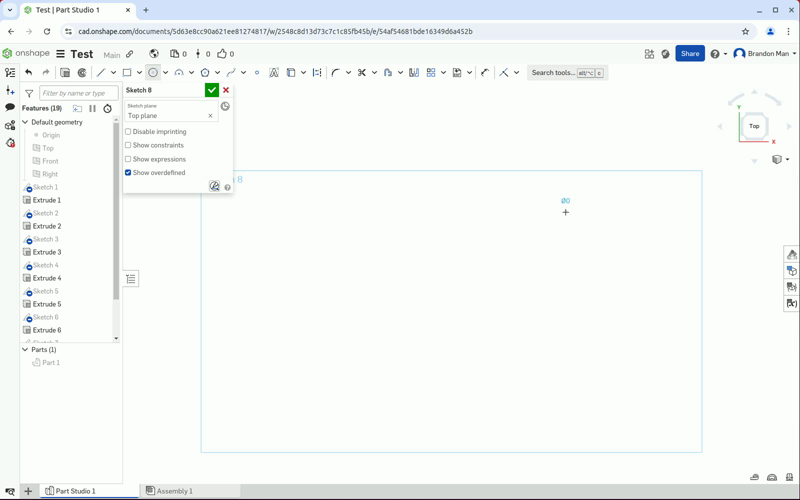
mouse_move(567, 211)
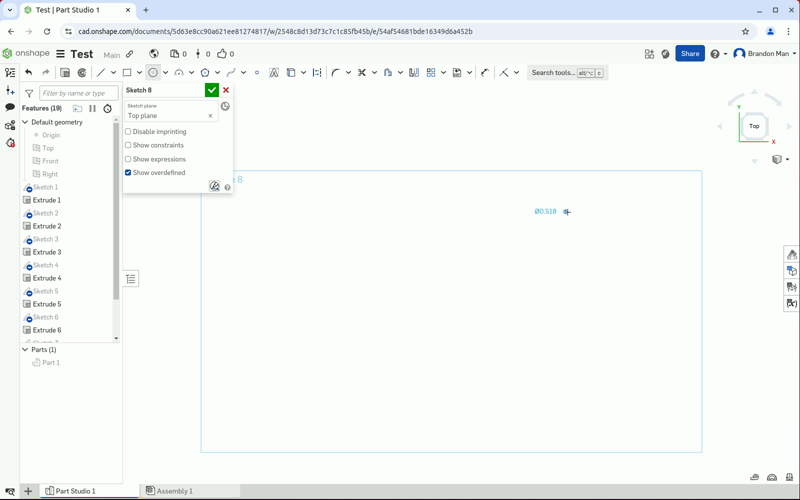
scroll(6)
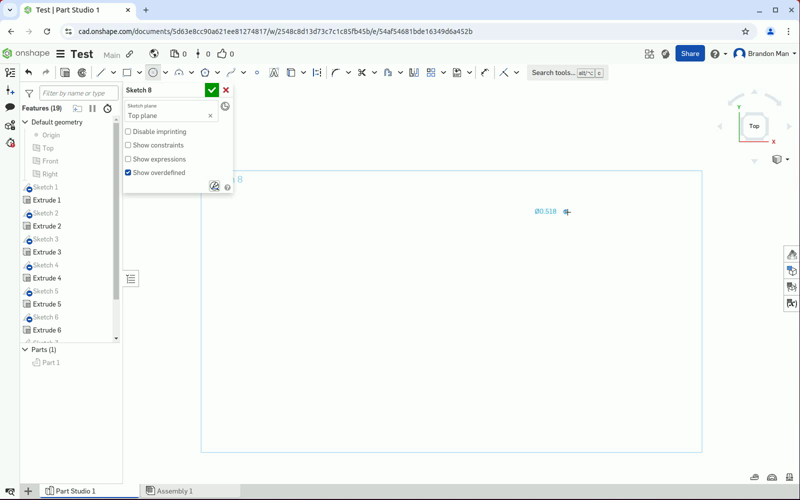
scroll(6)
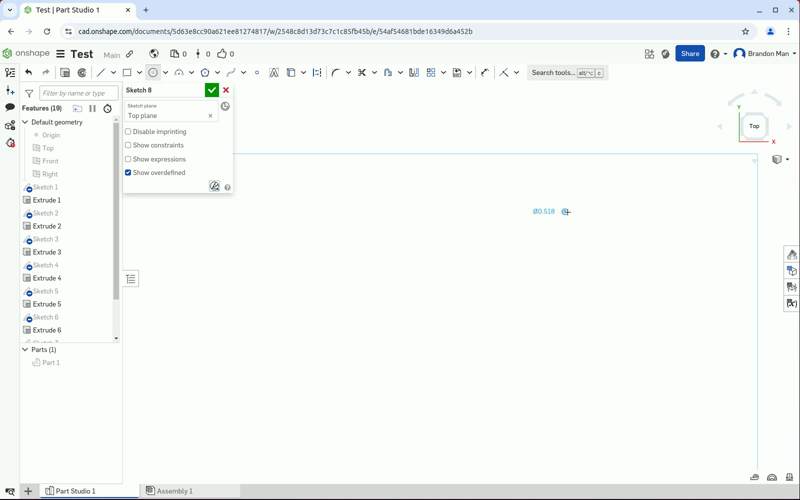
scroll(6)
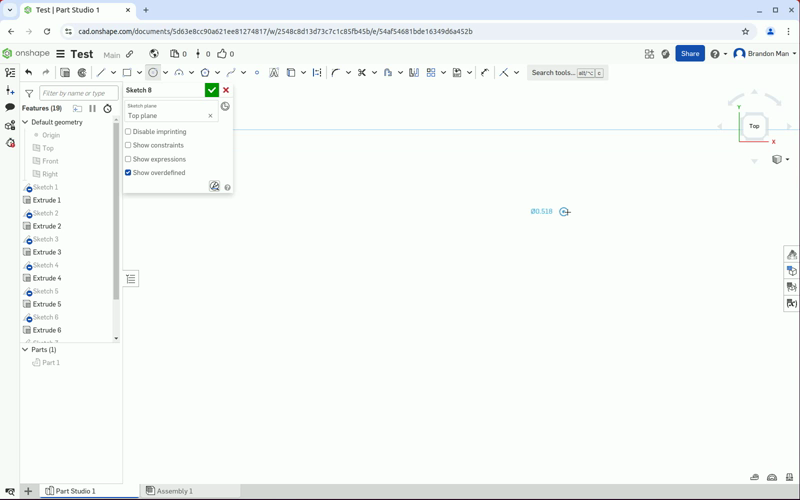
scroll(6)
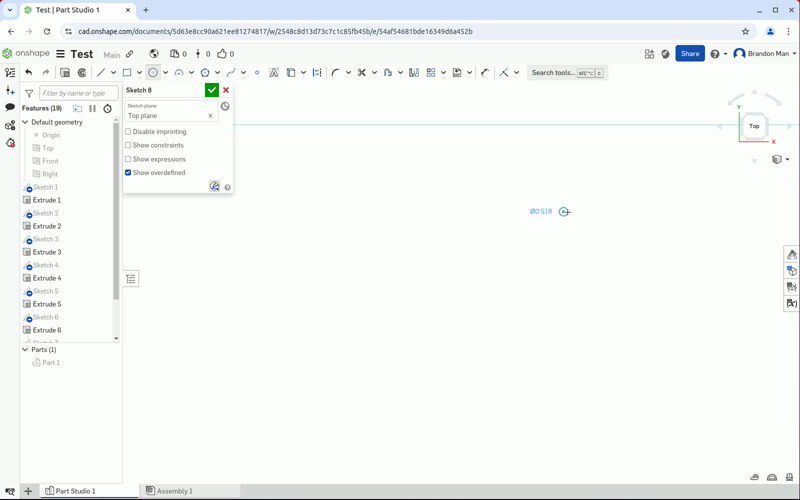
scroll(6)
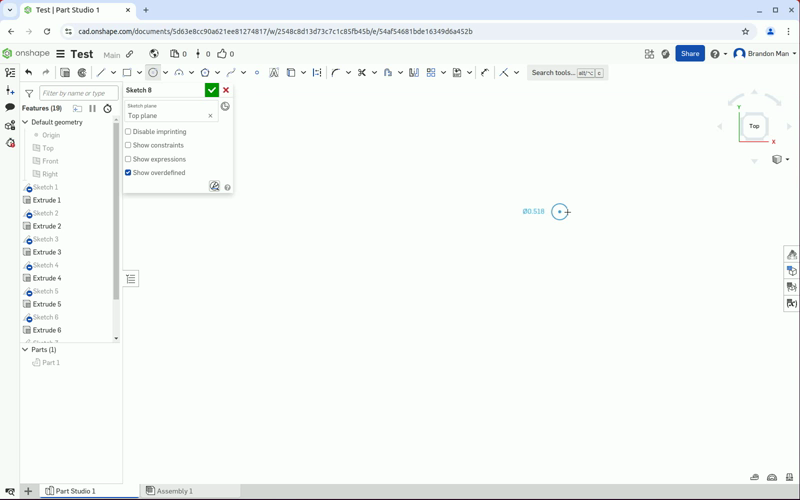
scroll(6)
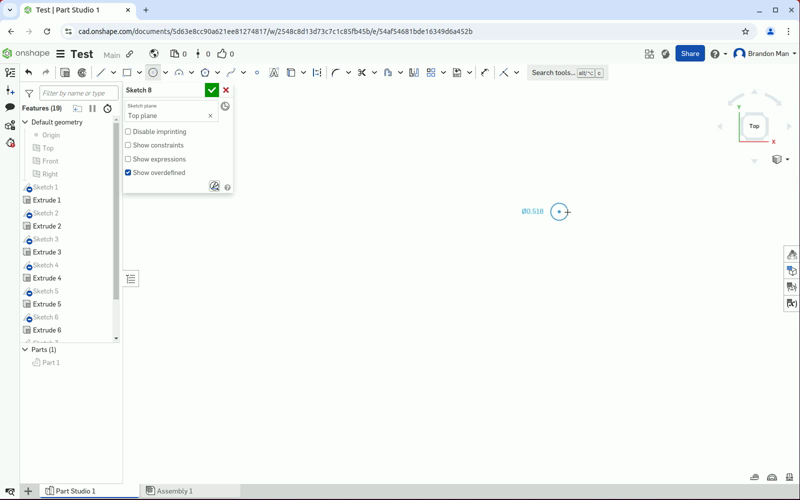
scroll(6)
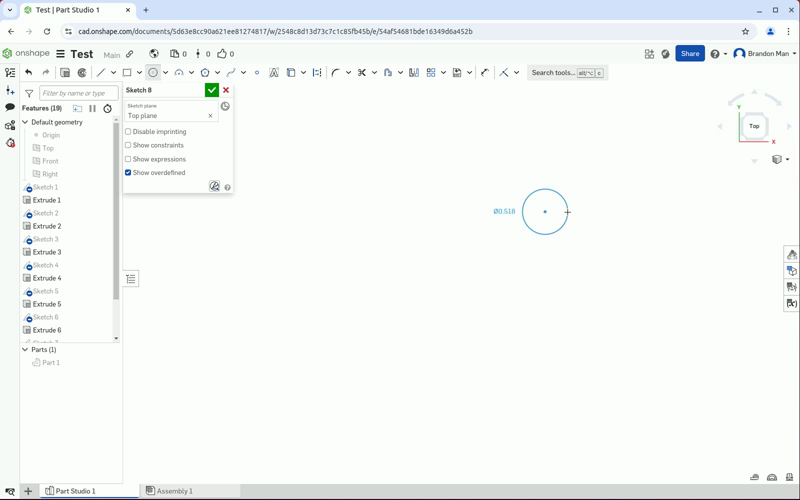
click(567, 211)
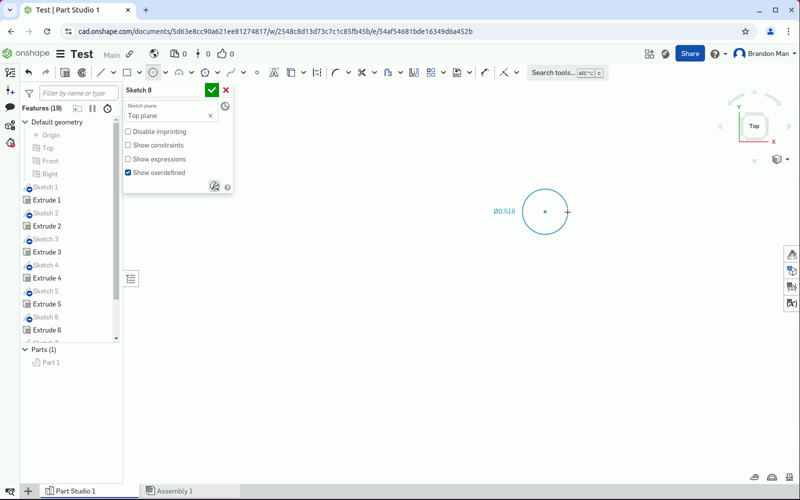
scroll(-6)
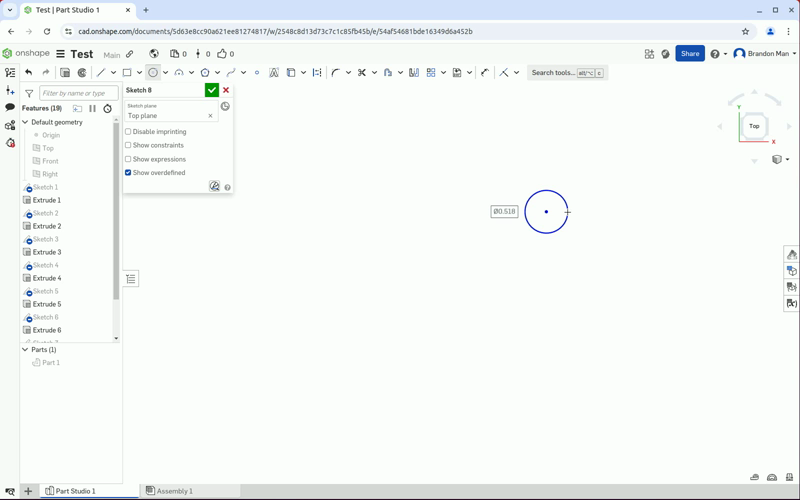
scroll(-6)
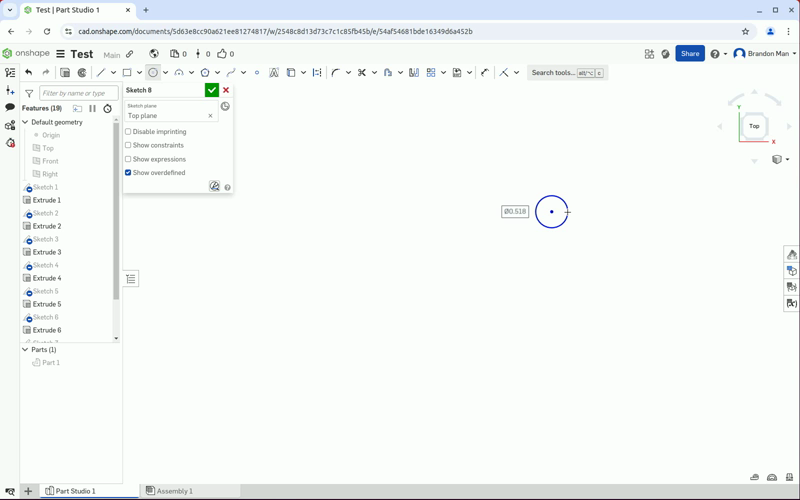
scroll(-6)
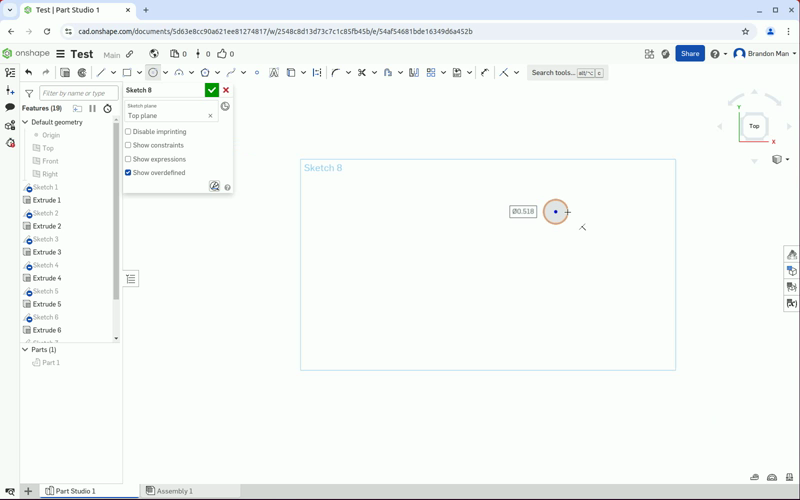
scroll(-6)
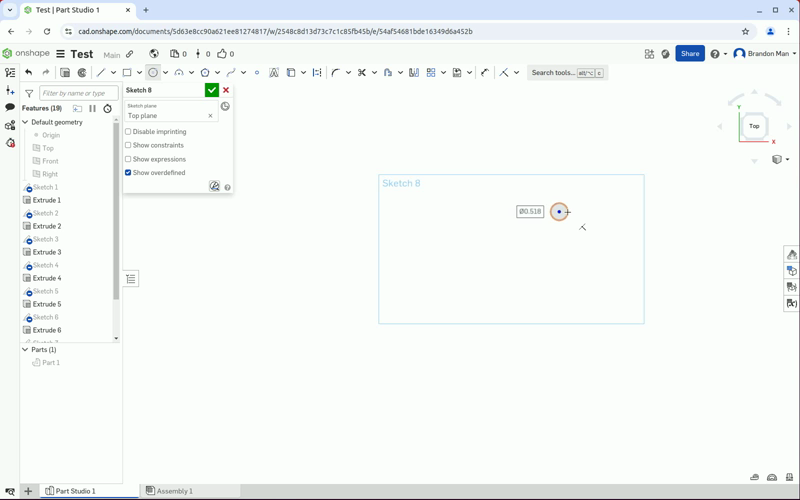
scroll(-6)
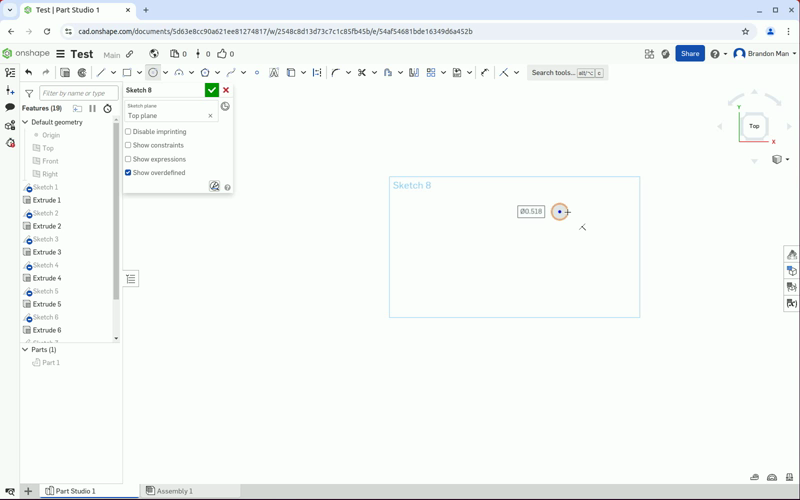
scroll(-6)
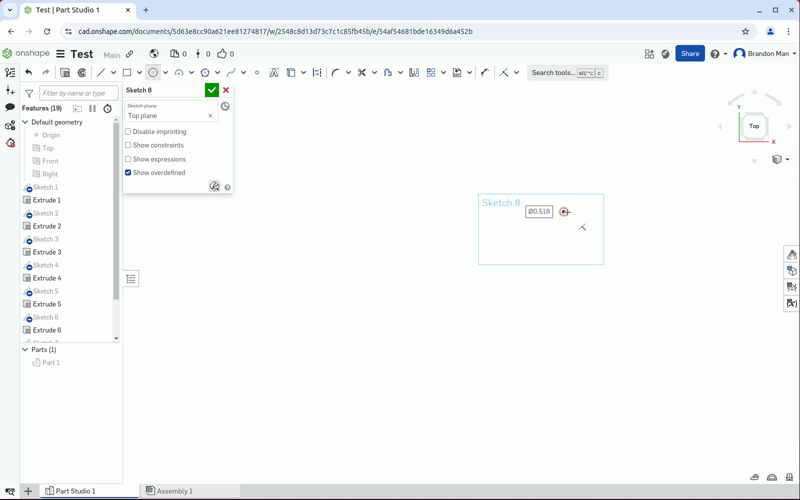
scroll(-6)
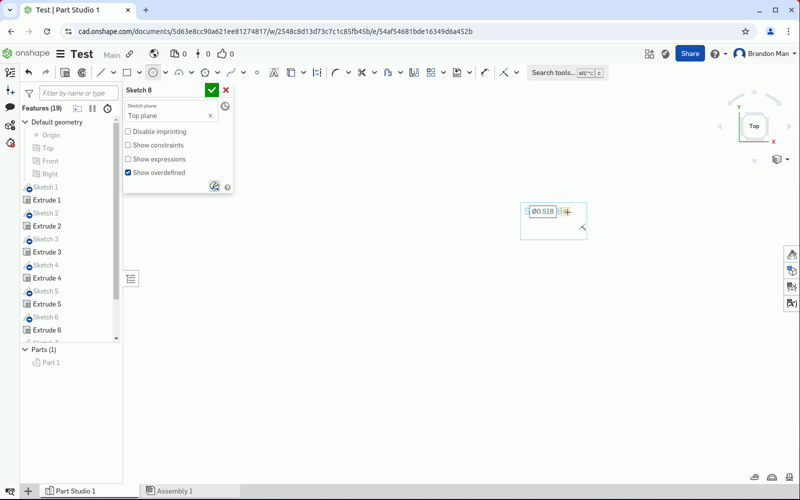
key(esc)
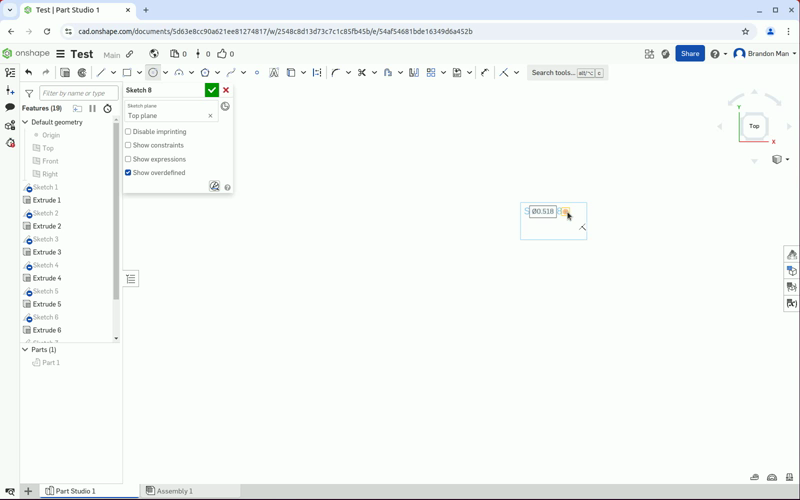
mouse_move(565, 210)
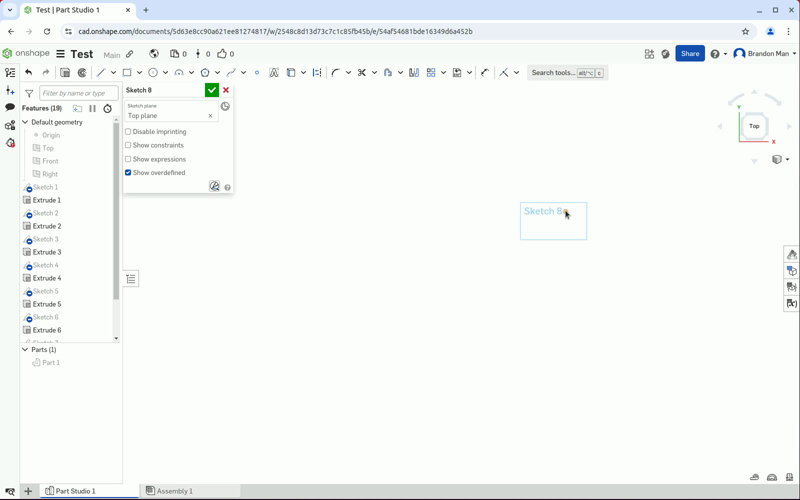
scroll(6)
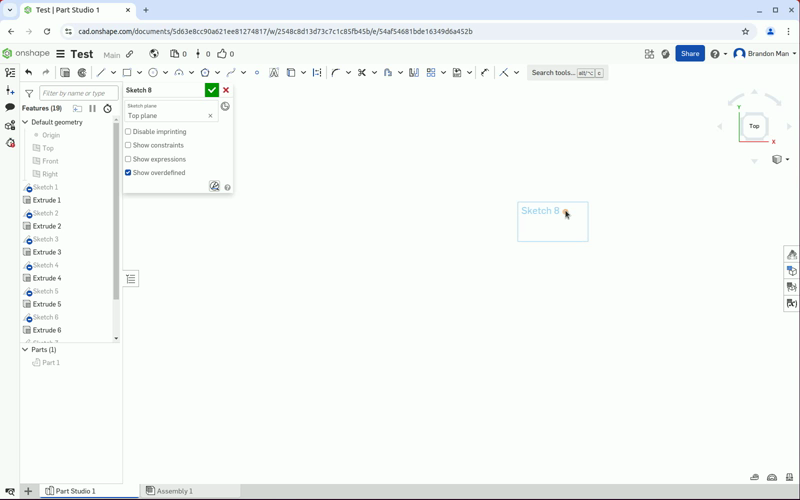
scroll(6)
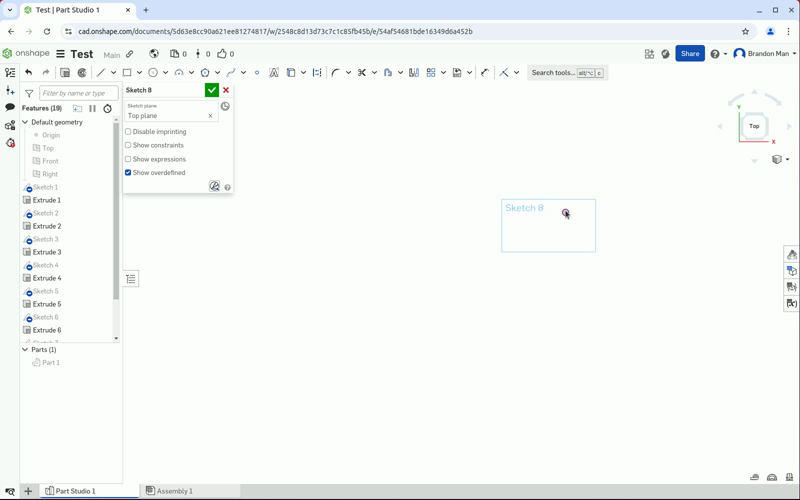
scroll(6)
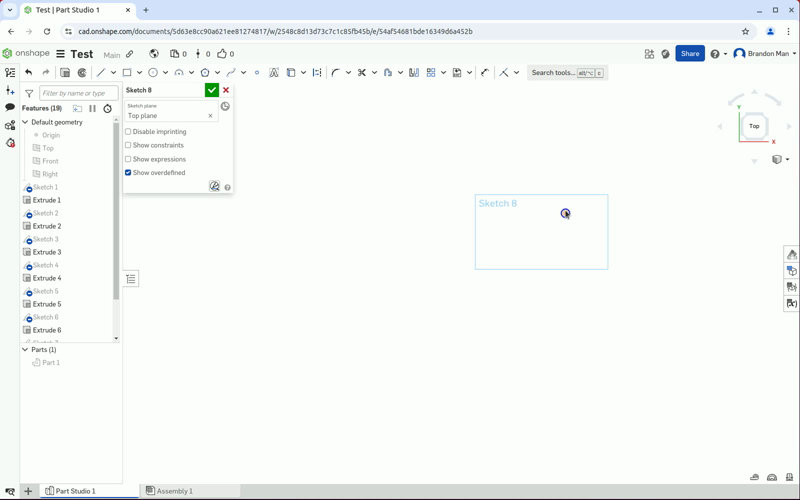
scroll(6)
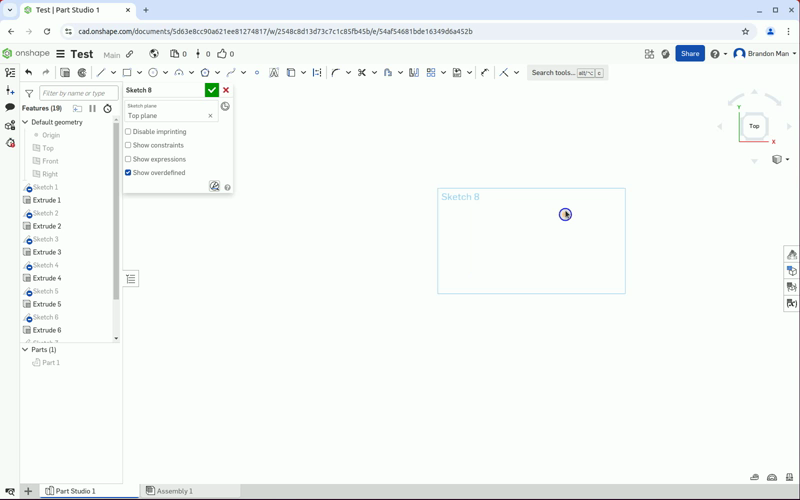
scroll(6)
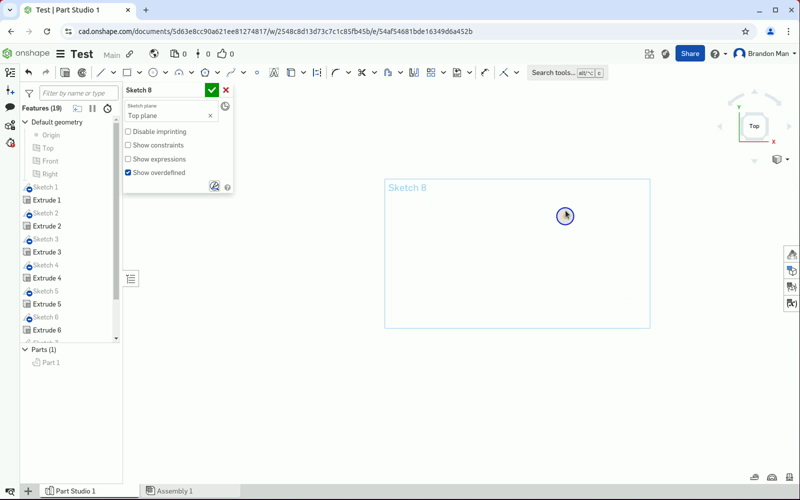
scroll(6)
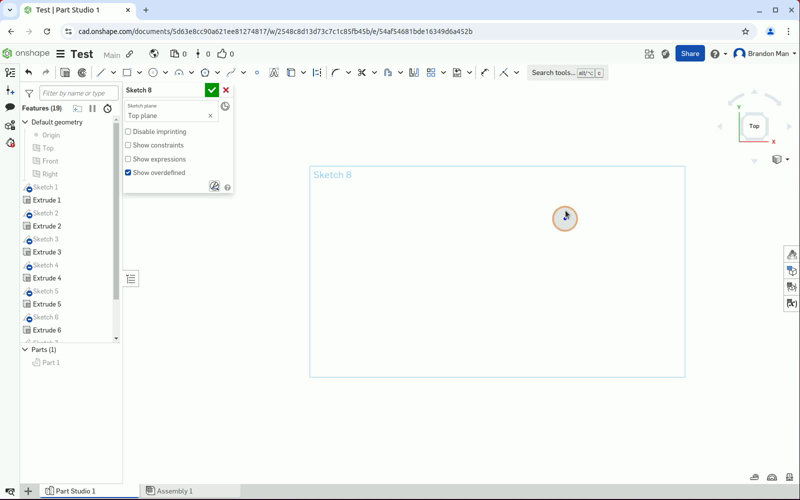
scroll(6)
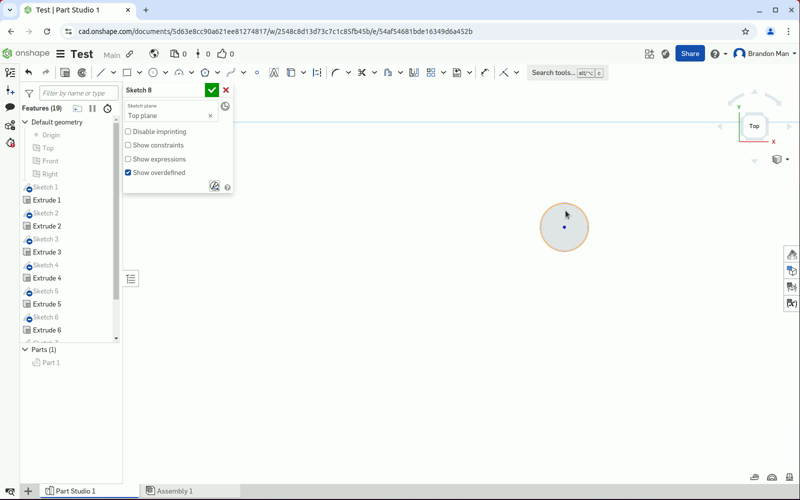
click(565, 210)
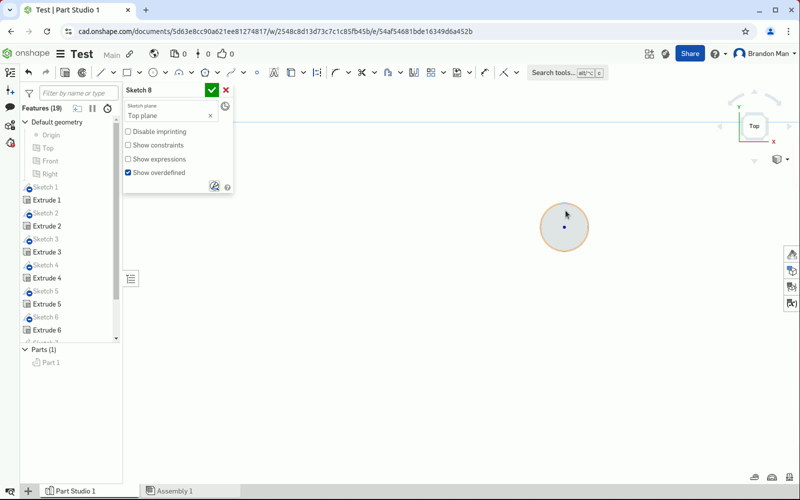
scroll(-6)
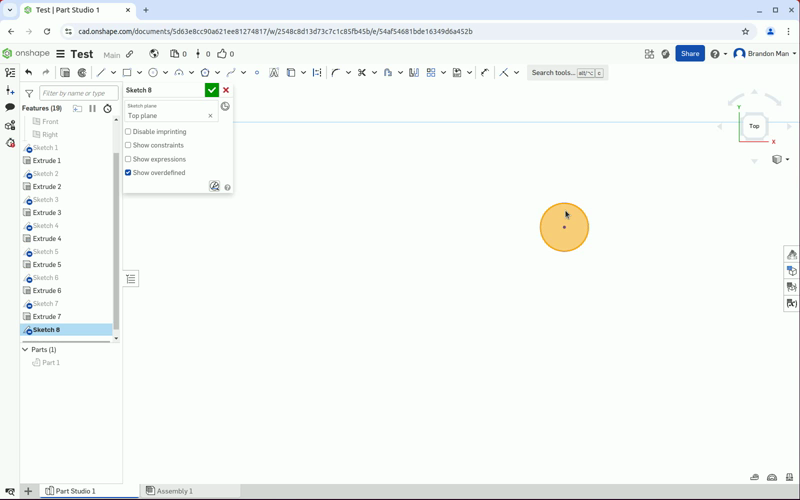
scroll(-6)
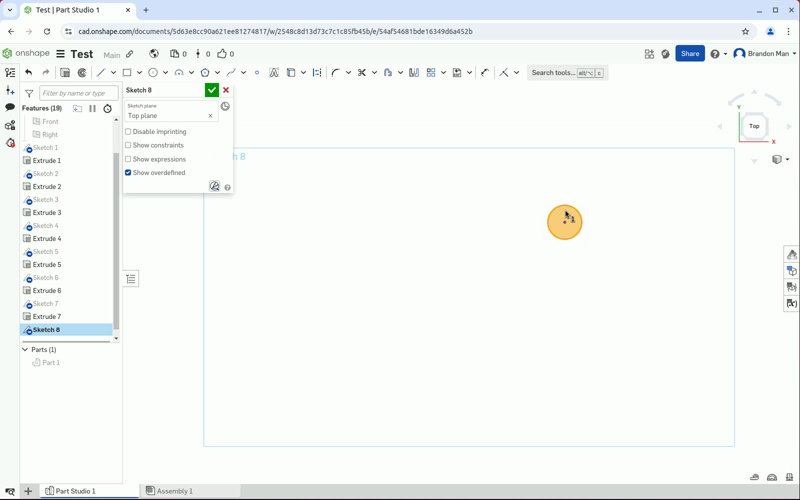
scroll(-6)
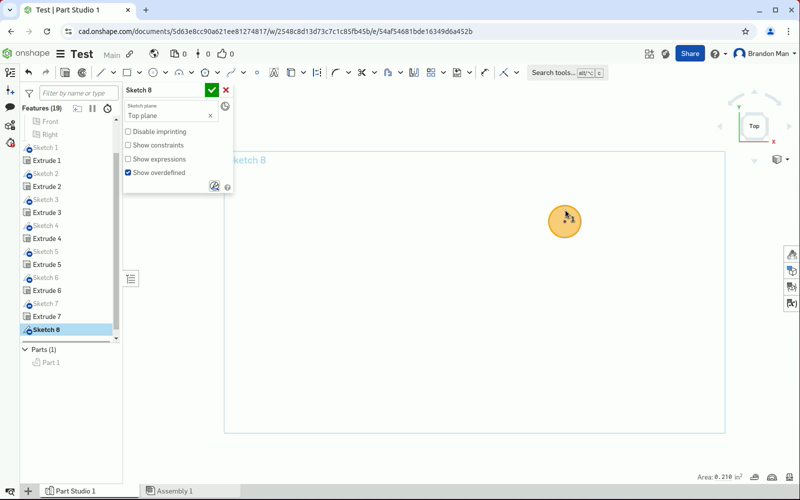
scroll(-6)
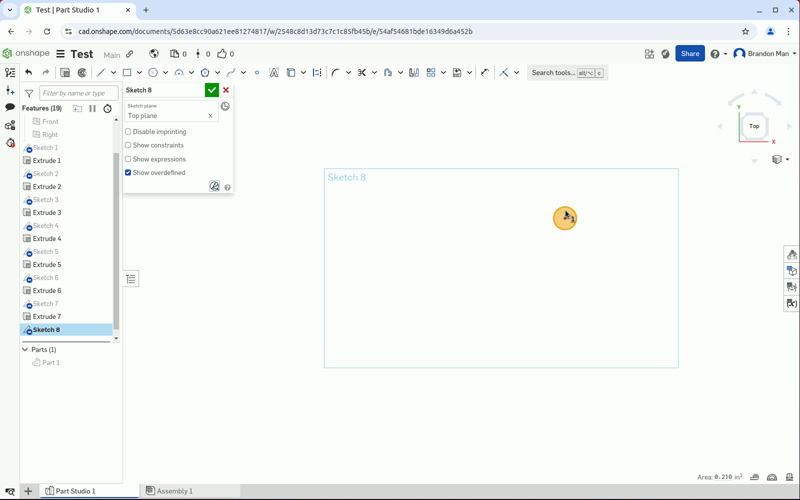
scroll(-6)
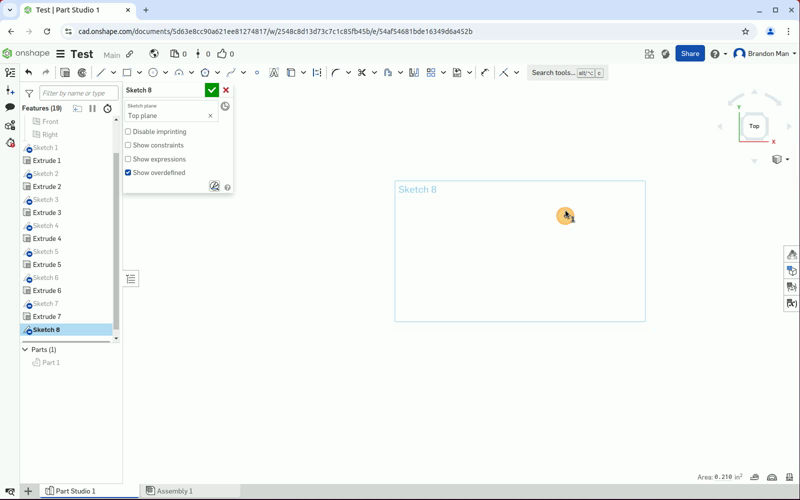
scroll(-6)
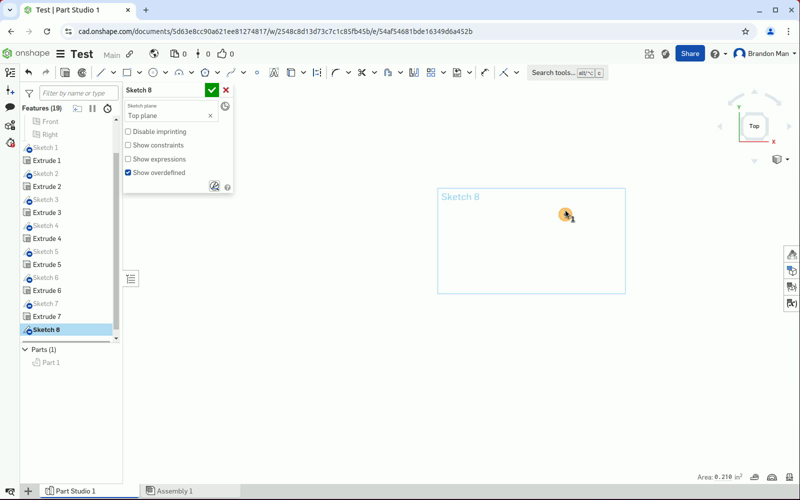
scroll(-6)
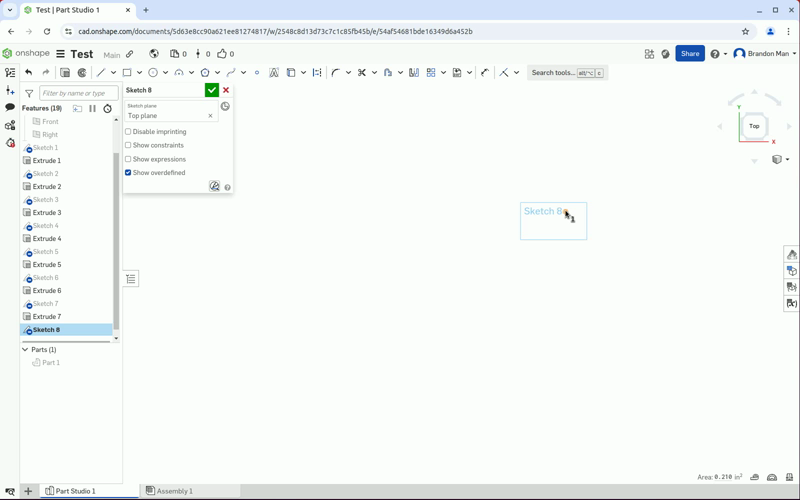
mouse_move(73, 352)
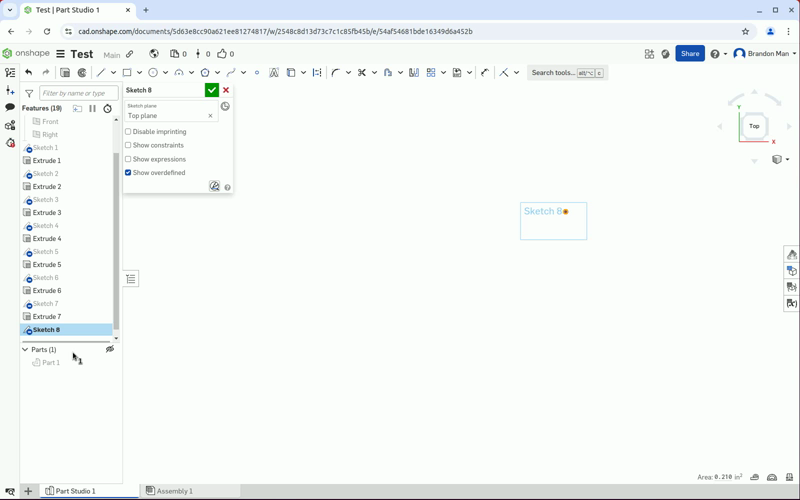
key(shift+y)
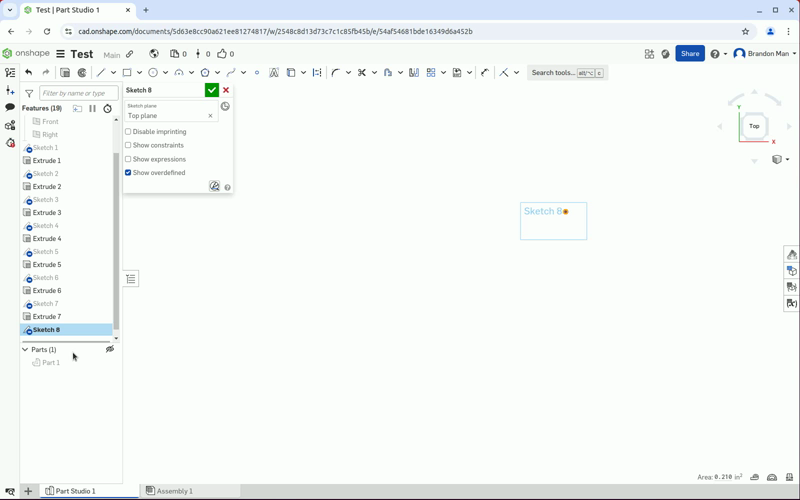
key(shift+e)
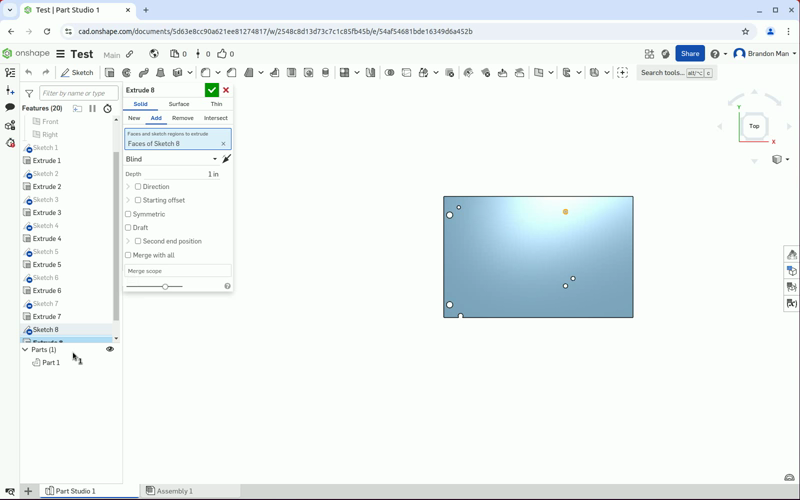
mouse_move(143, 106)
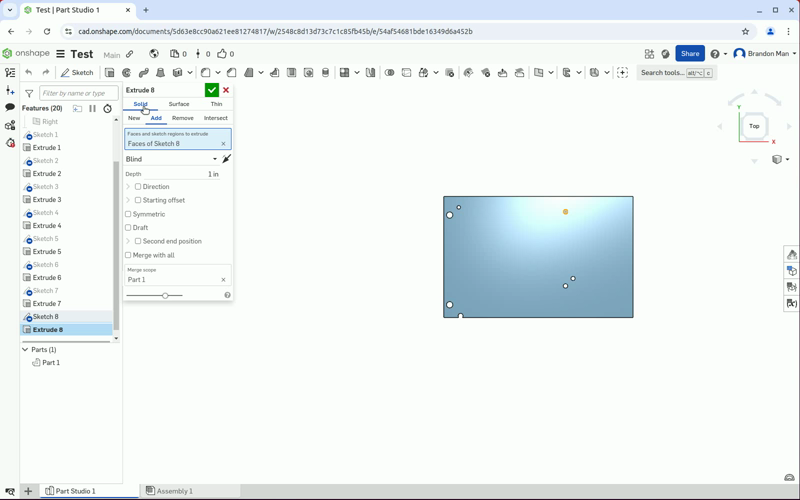
click(143, 106)
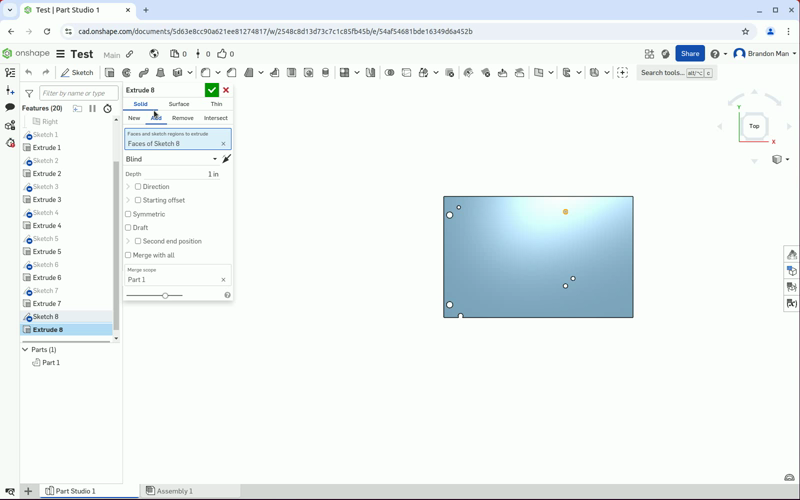
mouse_move(186, 120)
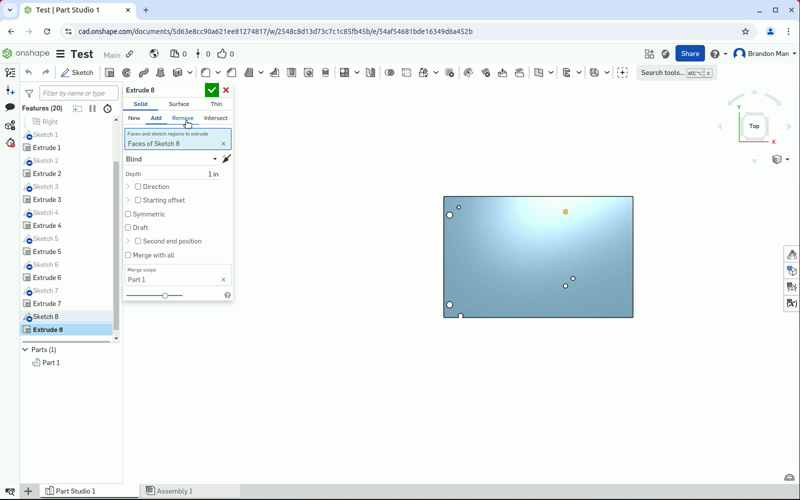
click(186, 120)
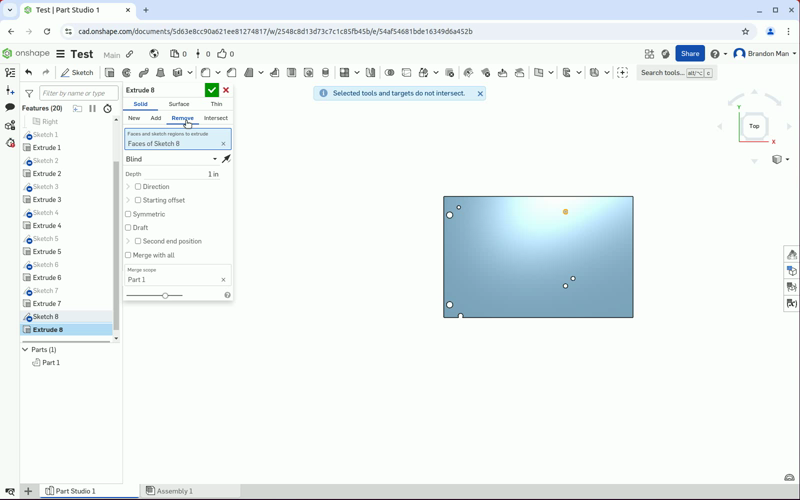
key(tab, 4)
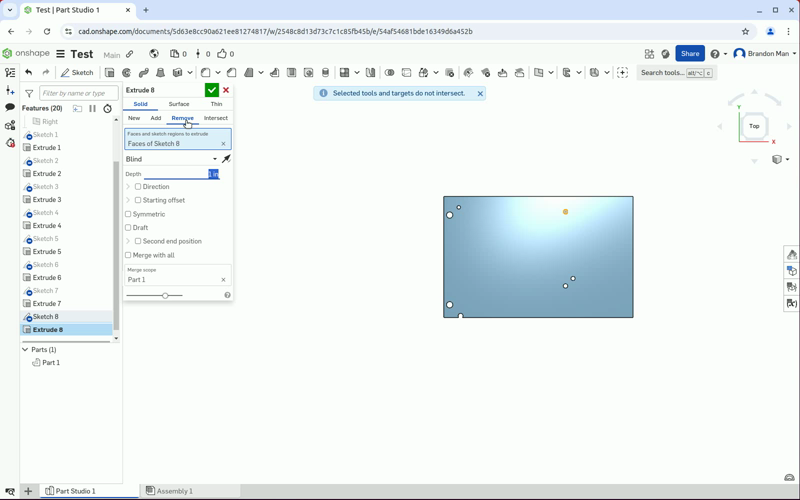
text(-2.648)
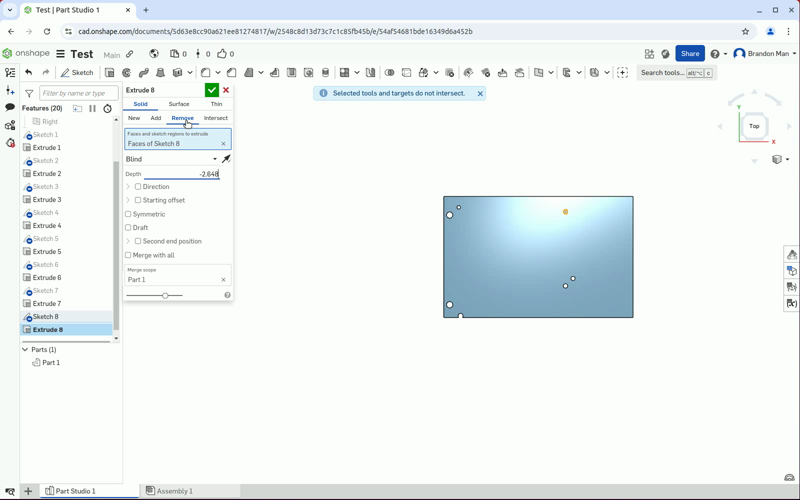
key(tab, 6)
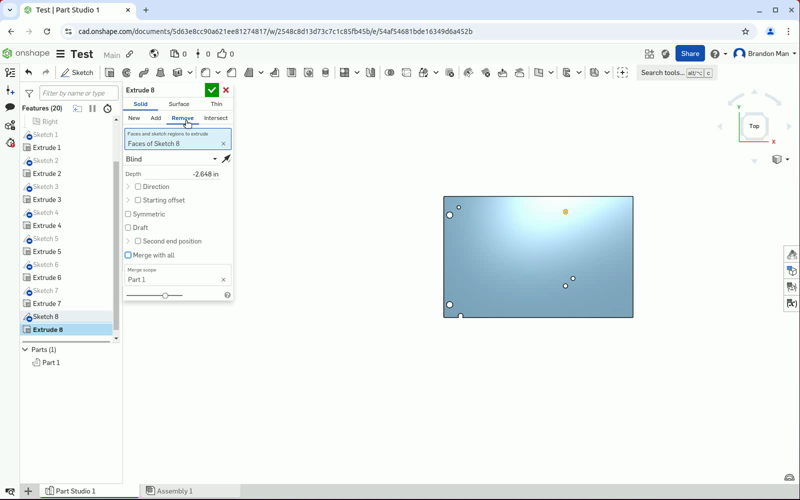
key(space)
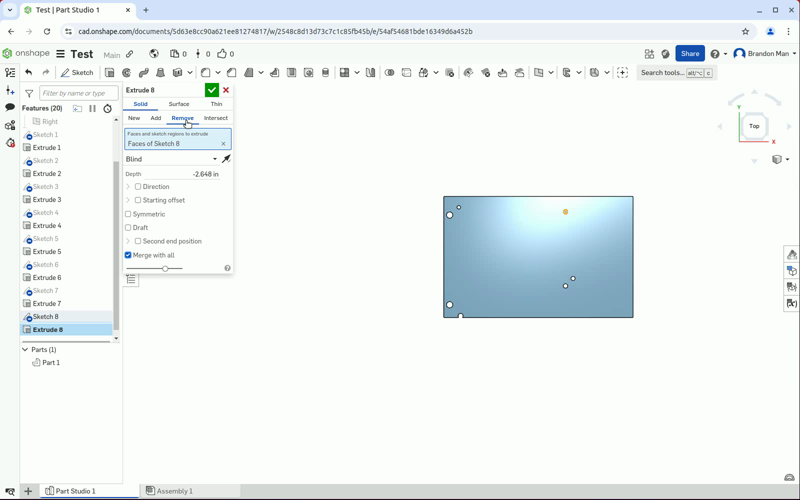
key(enter)
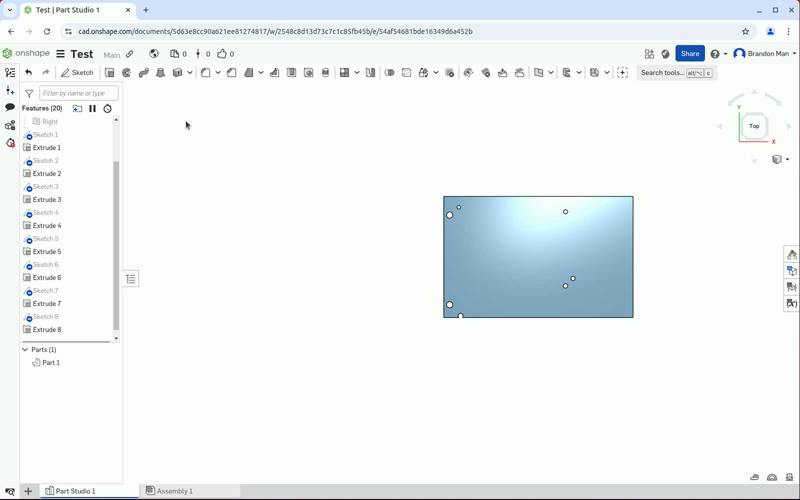
key(shift+h)
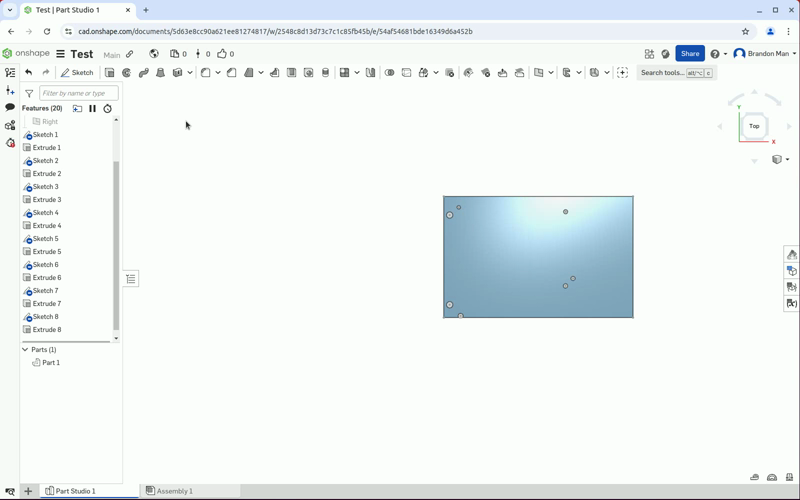
key(shift+h)
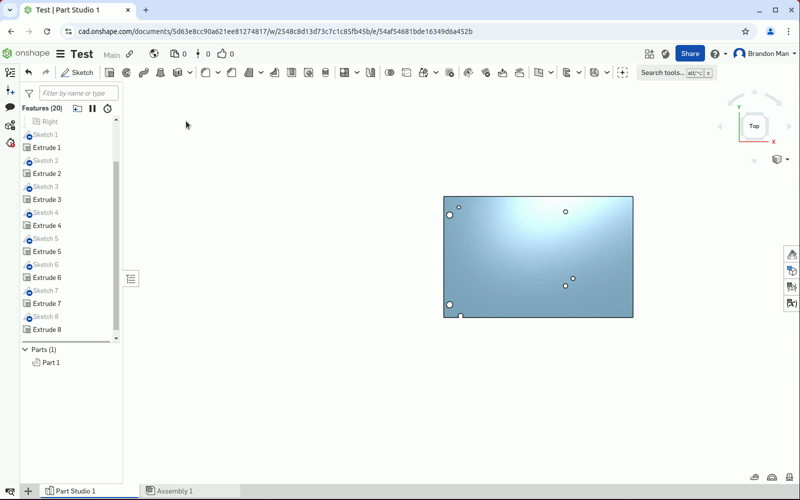
mouse_move(69, 137)
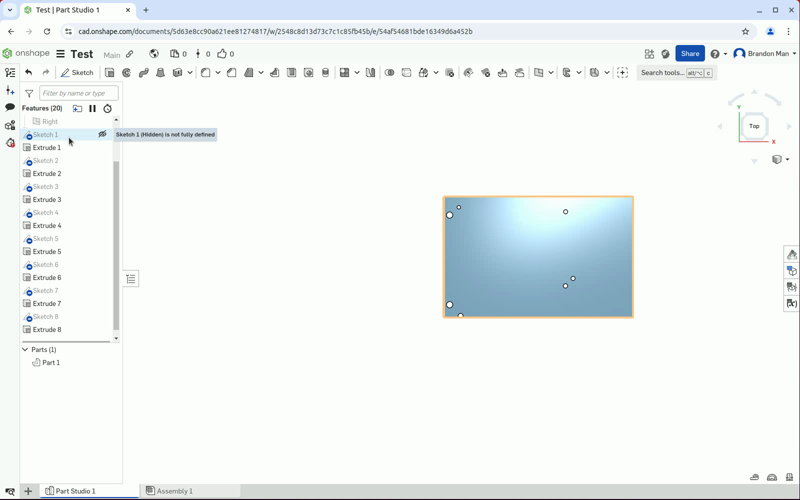
click(69, 137)
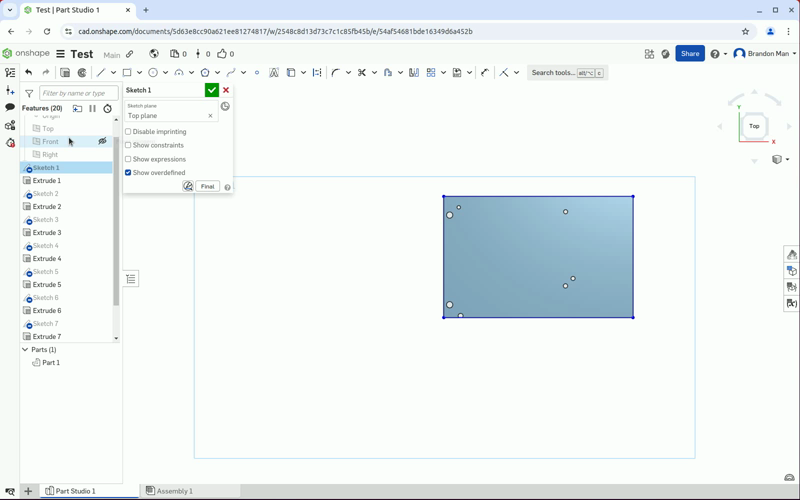
mouse_move(229, 92)
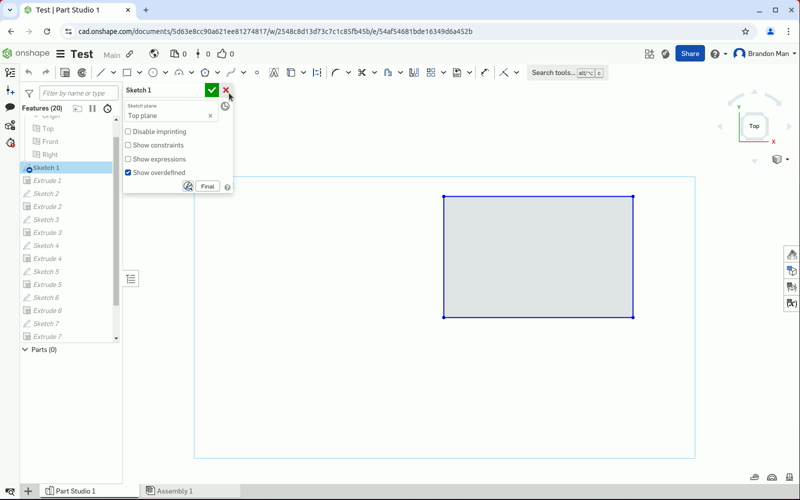
click(229, 92)
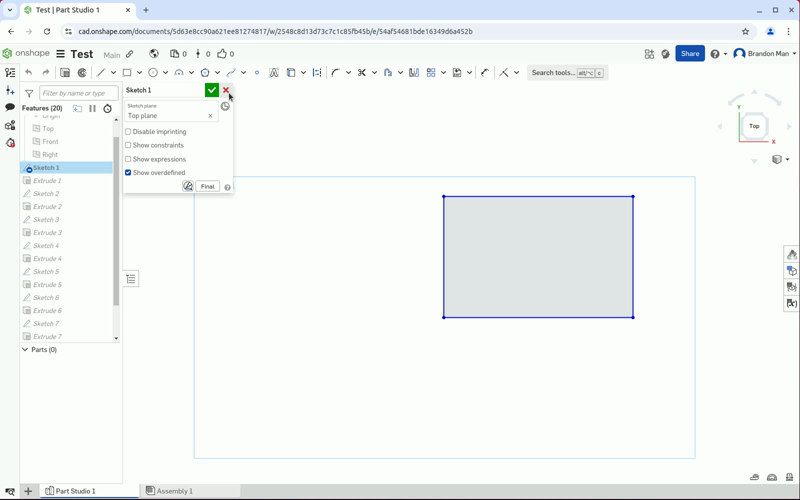
key(shift+s)
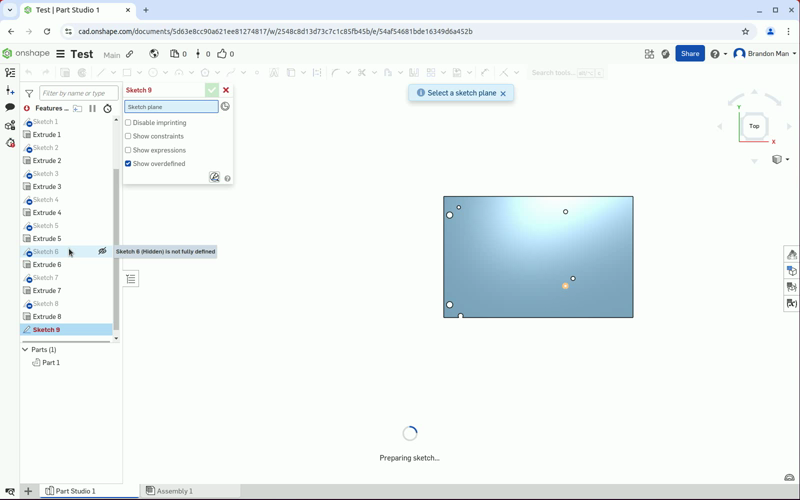
scroll(3)
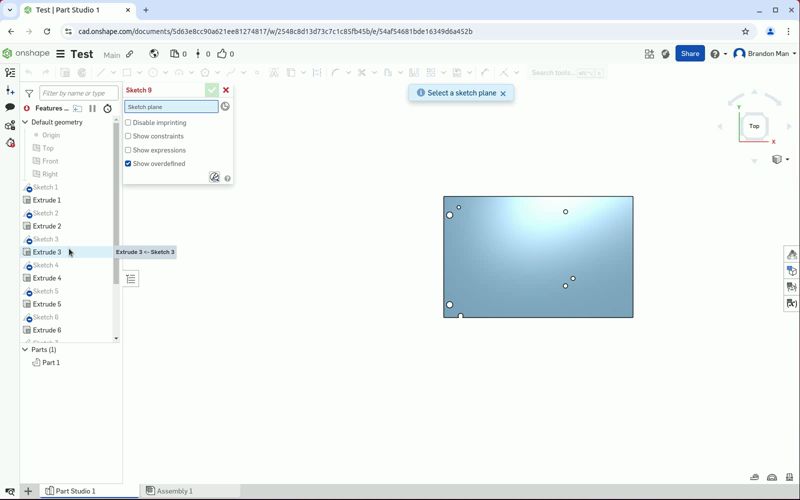
mouse_move(69, 150)
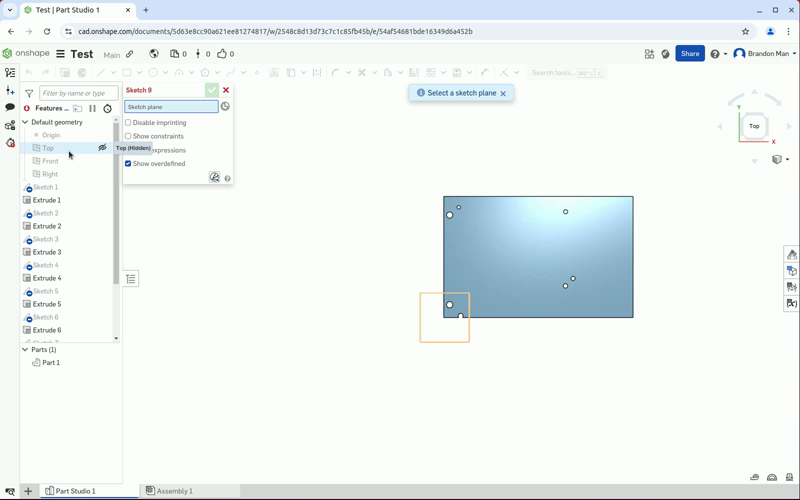
click(69, 150)
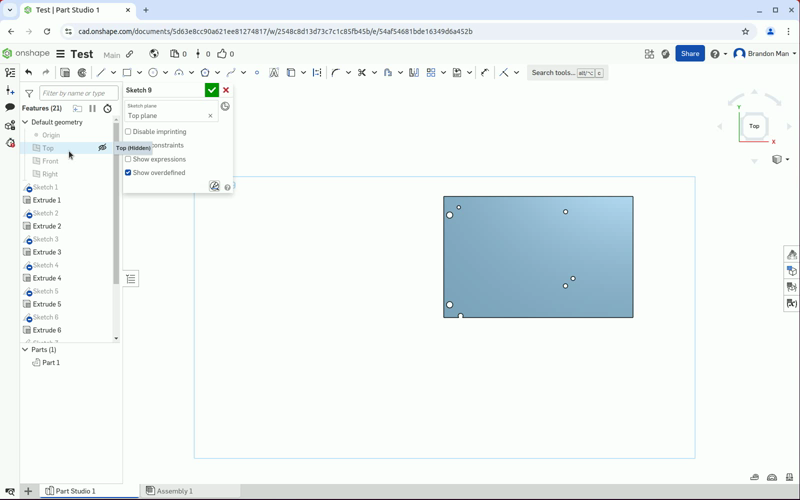
mouse_move(73, 352)
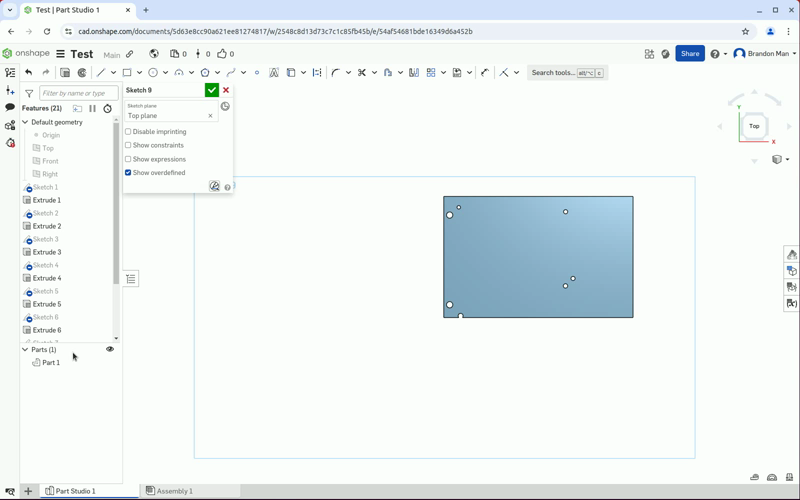
key(y)
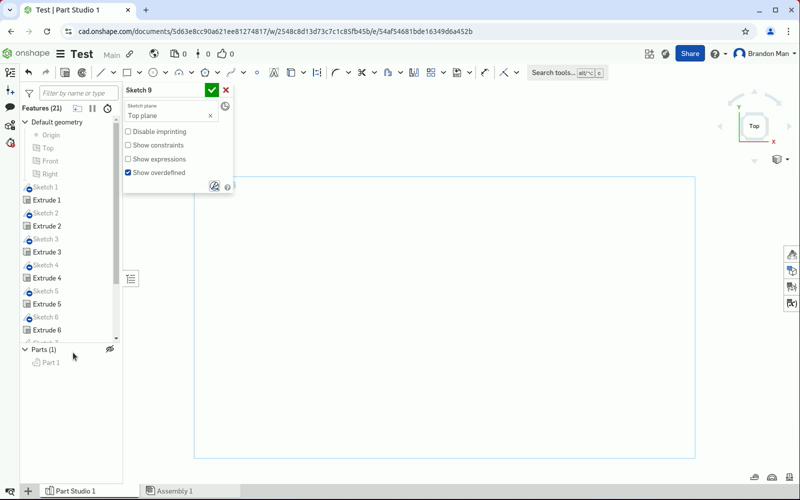
key(c)
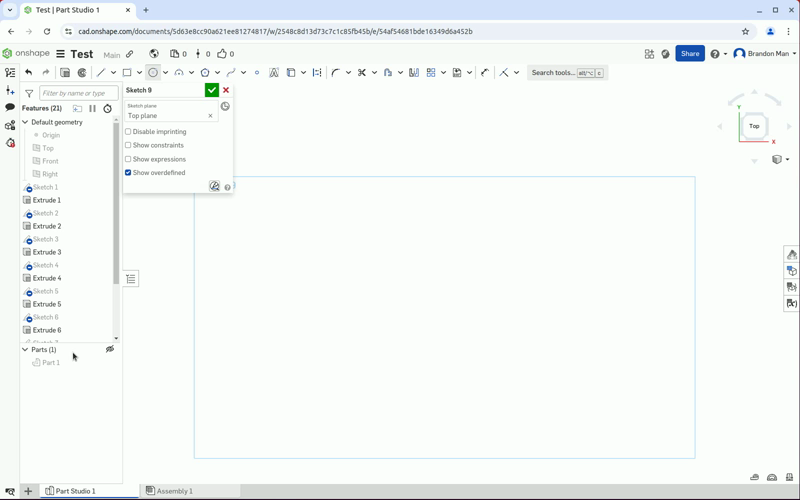
key_down(shift)
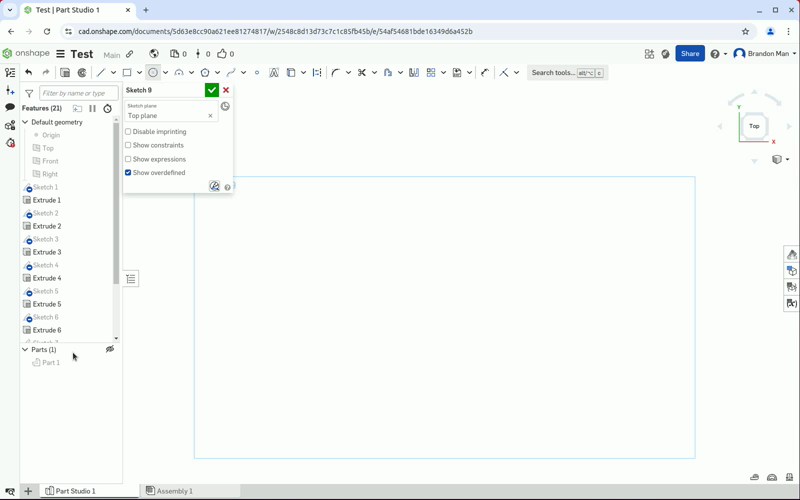
mouse_move(572, 218)
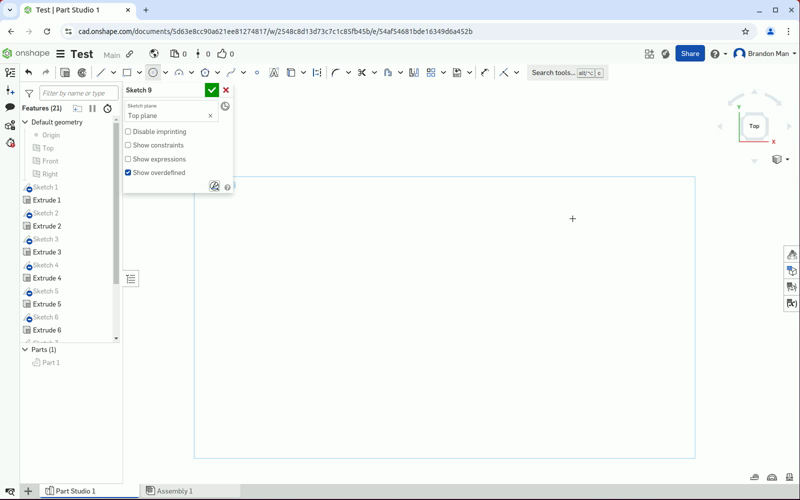
click(572, 218)
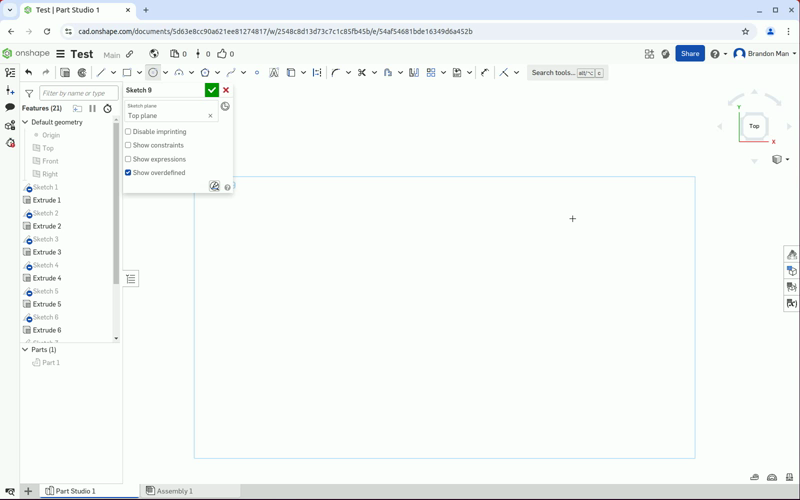
key_up(shift)
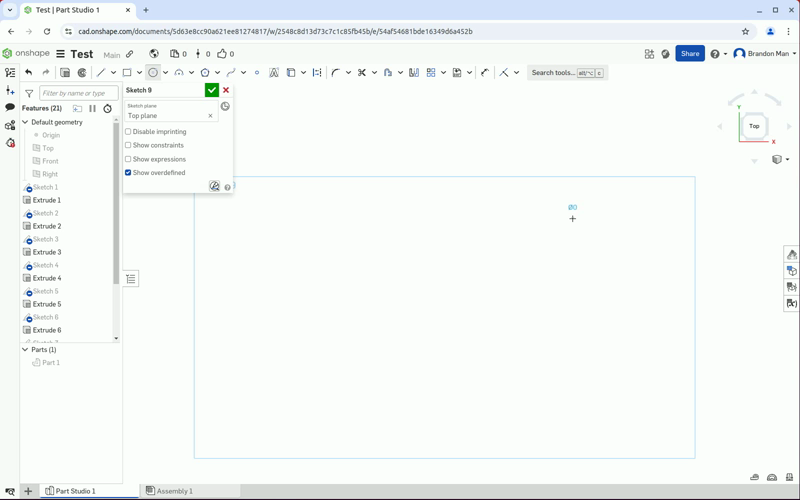
mouse_move(574, 218)
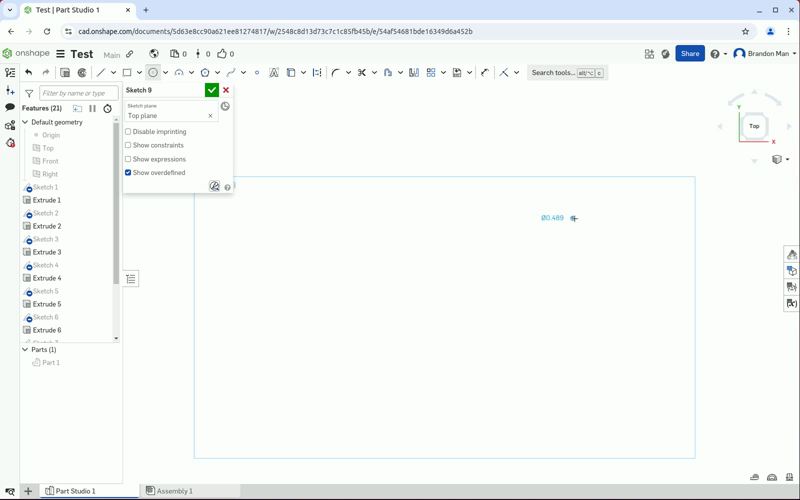
scroll(6)
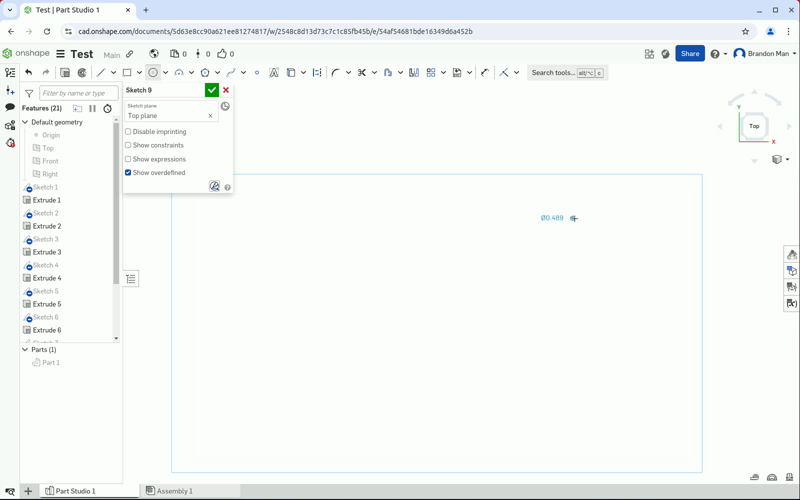
scroll(6)
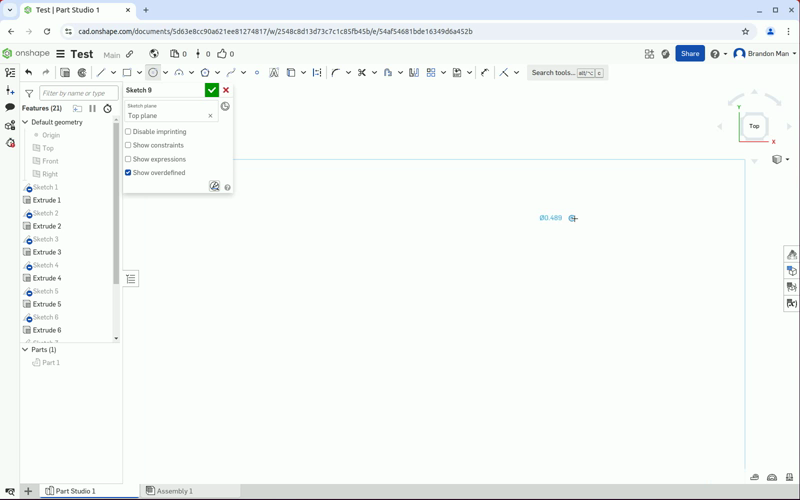
scroll(6)
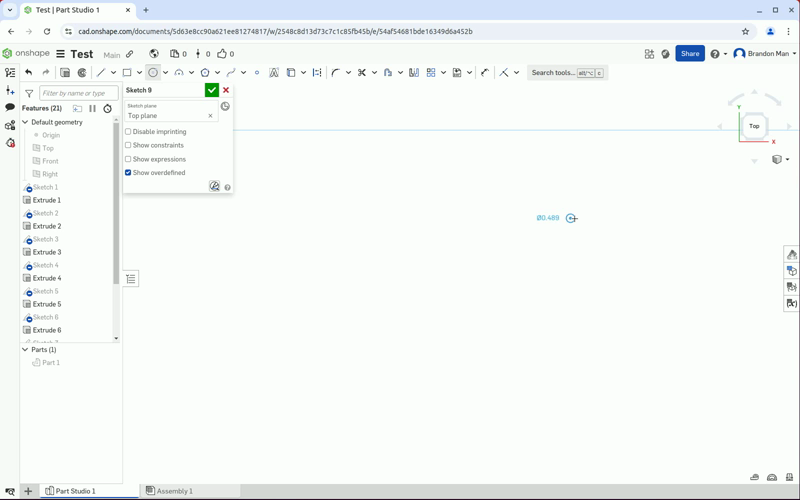
scroll(6)
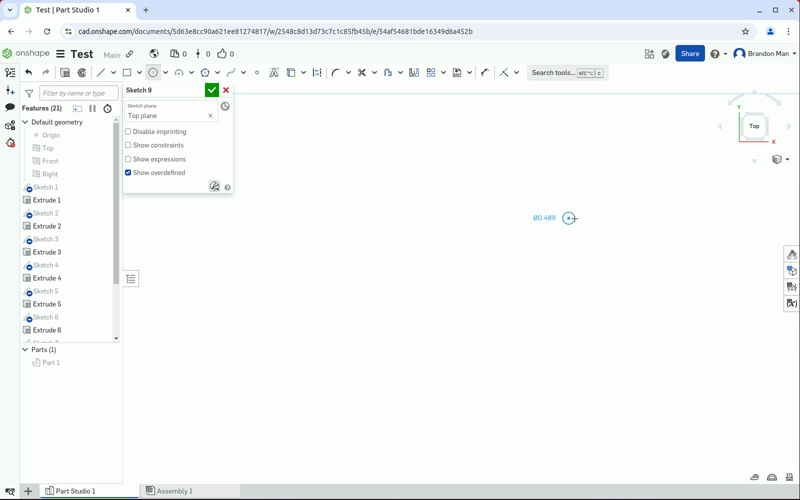
scroll(6)
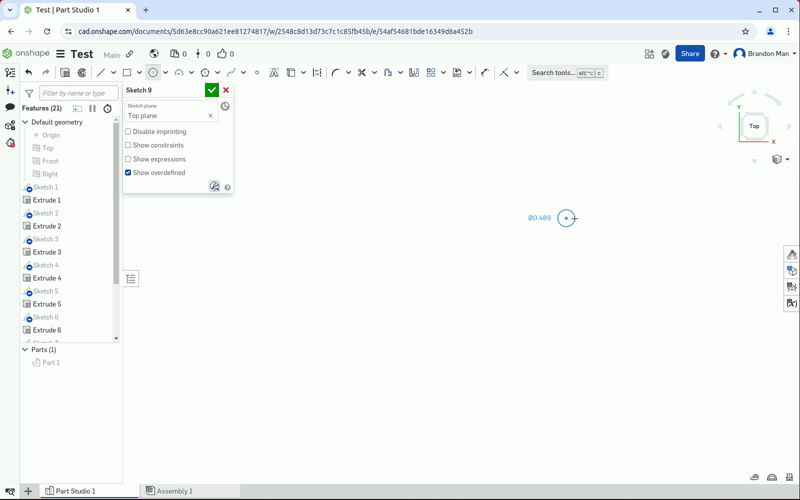
scroll(6)
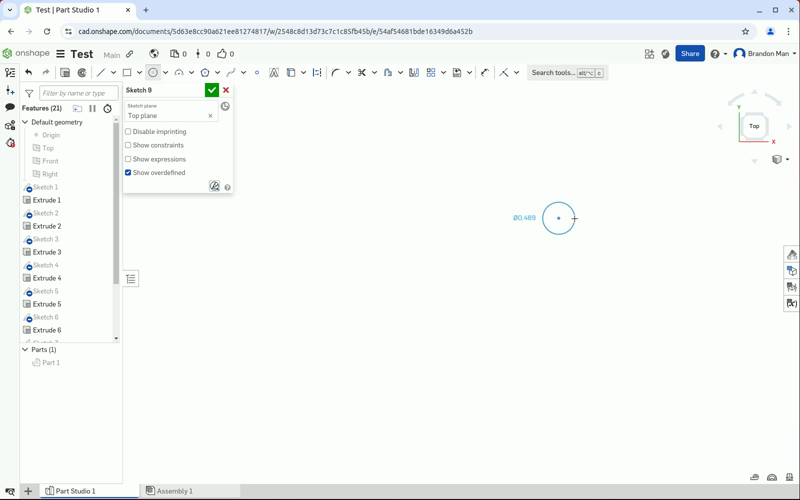
scroll(6)
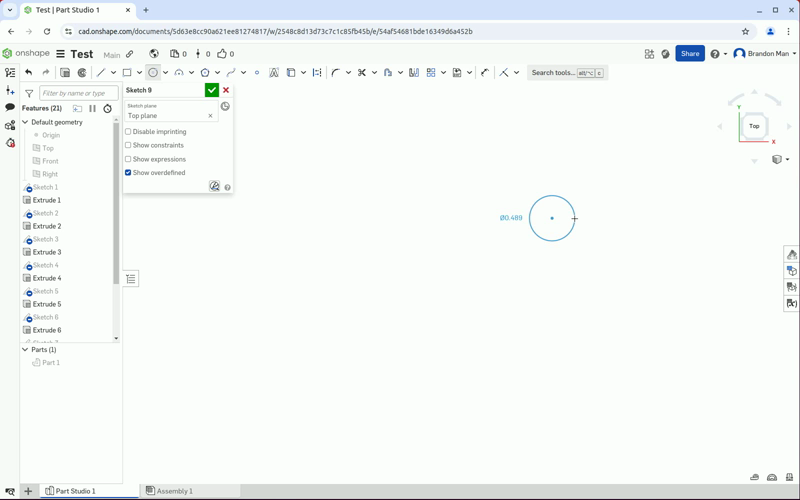
click(574, 218)
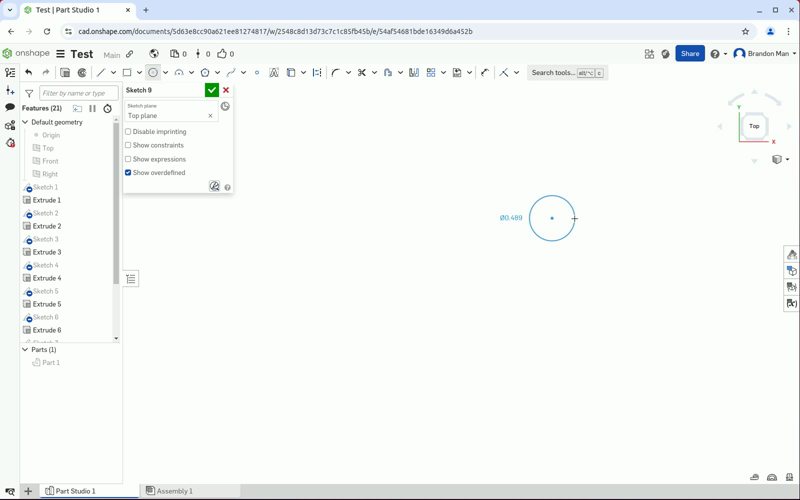
scroll(-6)
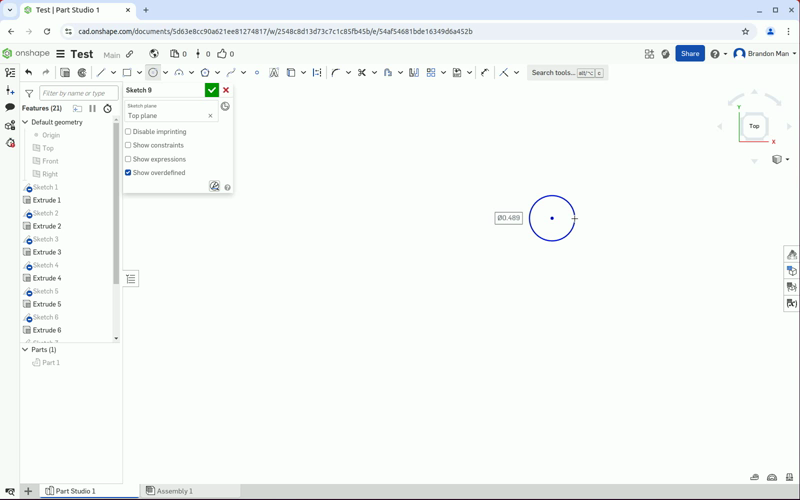
scroll(-6)
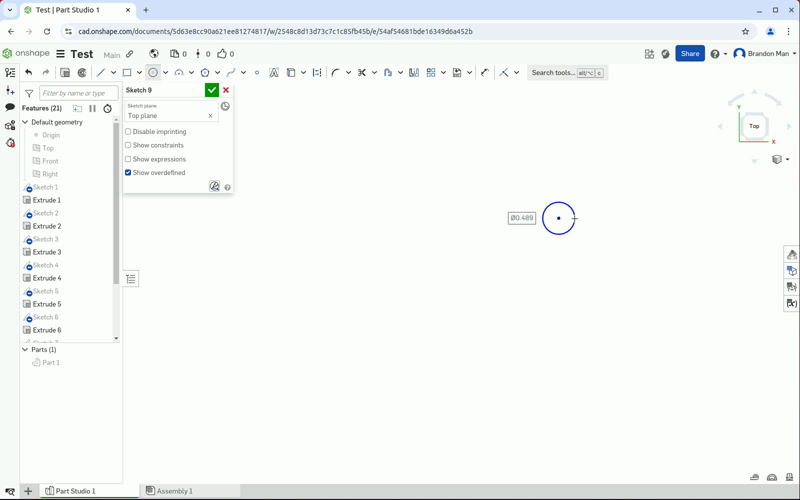
scroll(-6)
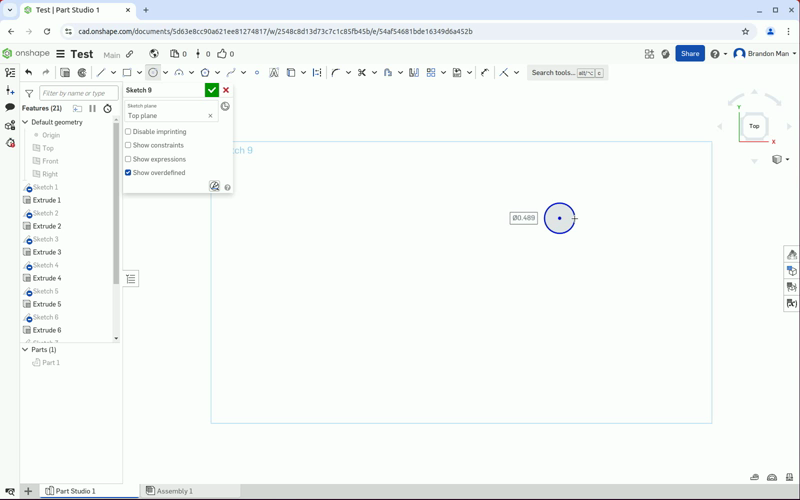
scroll(-6)
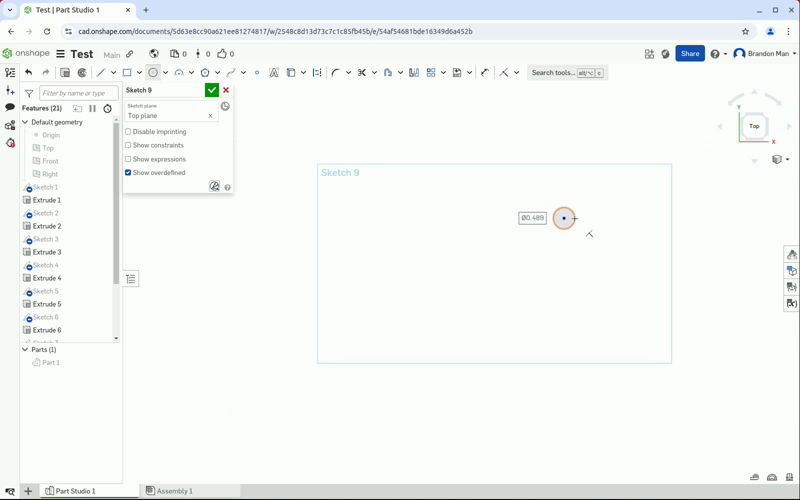
scroll(-6)
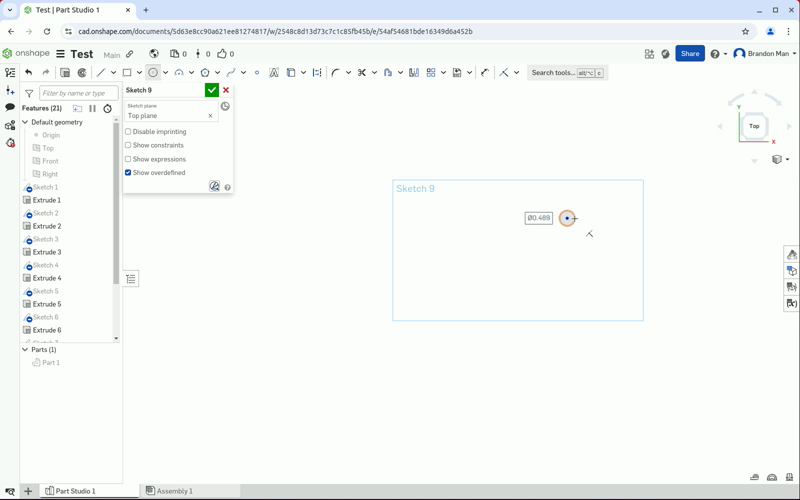
scroll(-6)
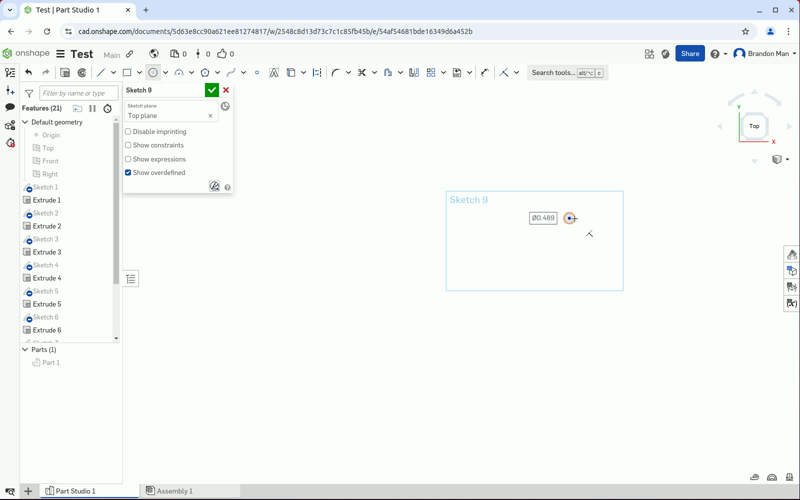
scroll(-6)
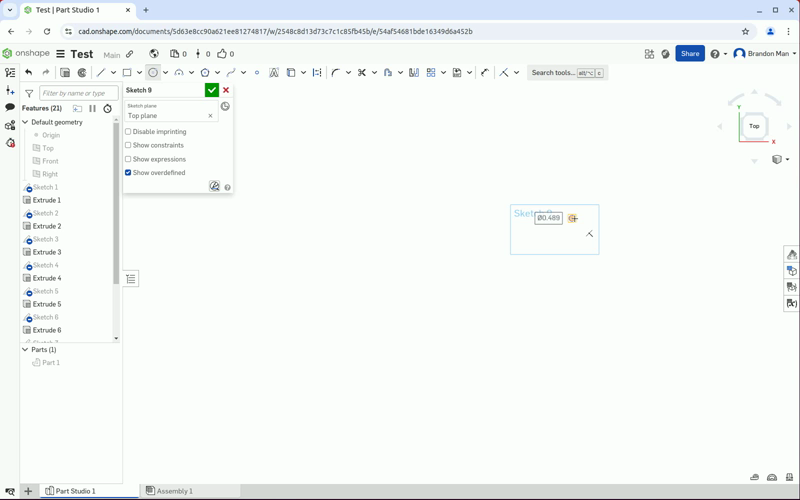
key(esc)
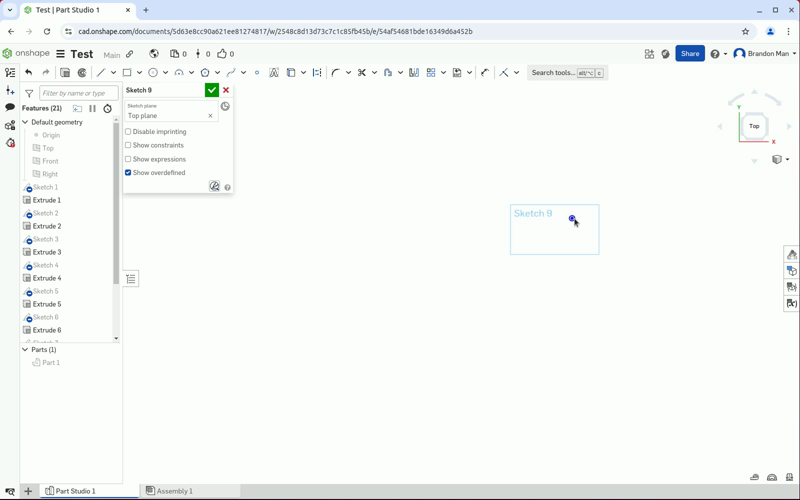
mouse_move(572, 219)
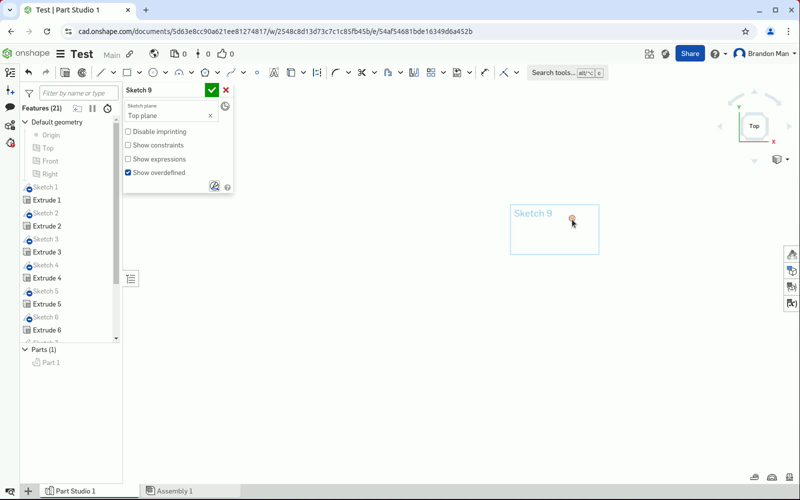
scroll(6)
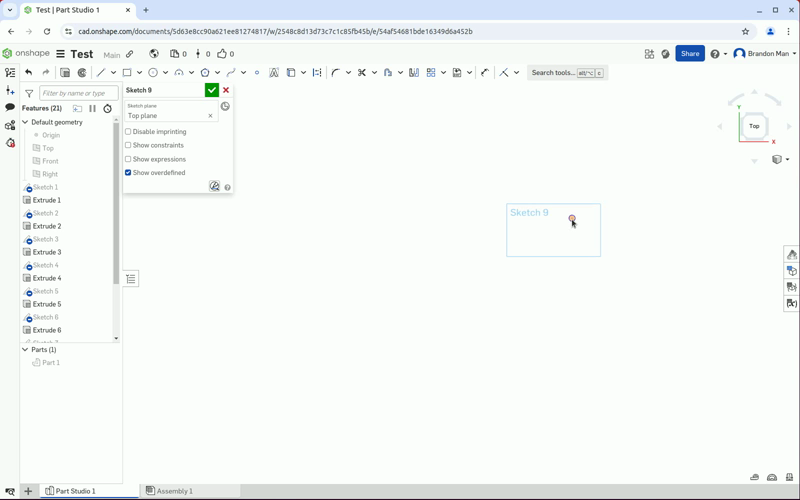
scroll(6)
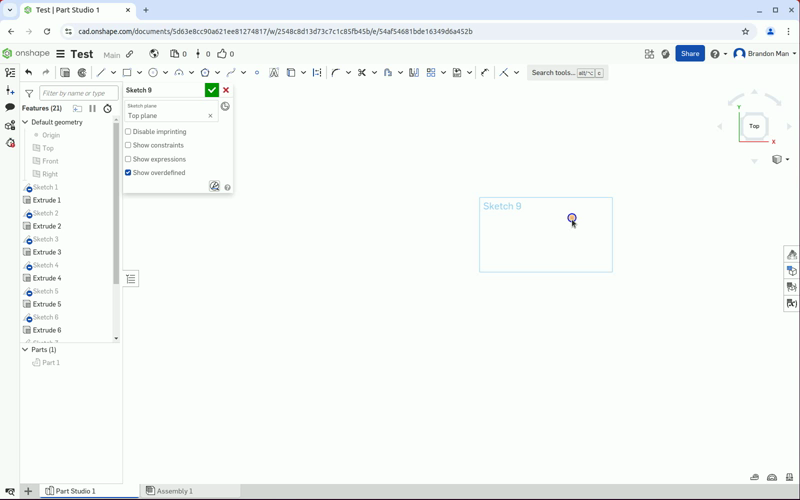
scroll(6)
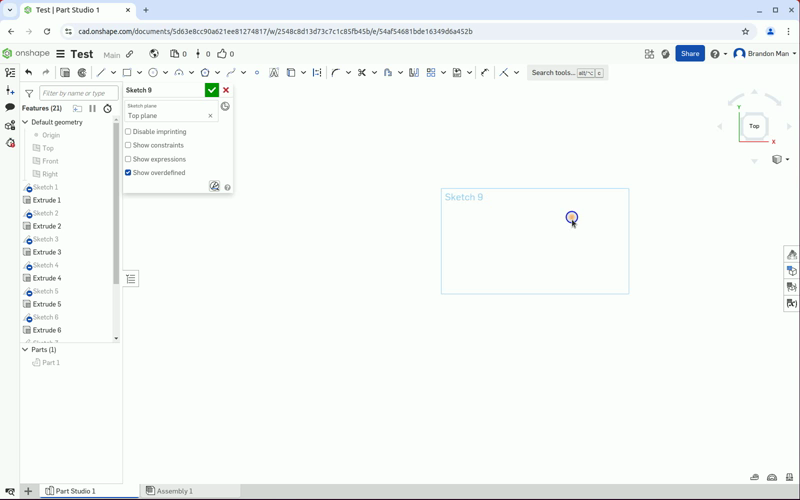
scroll(6)
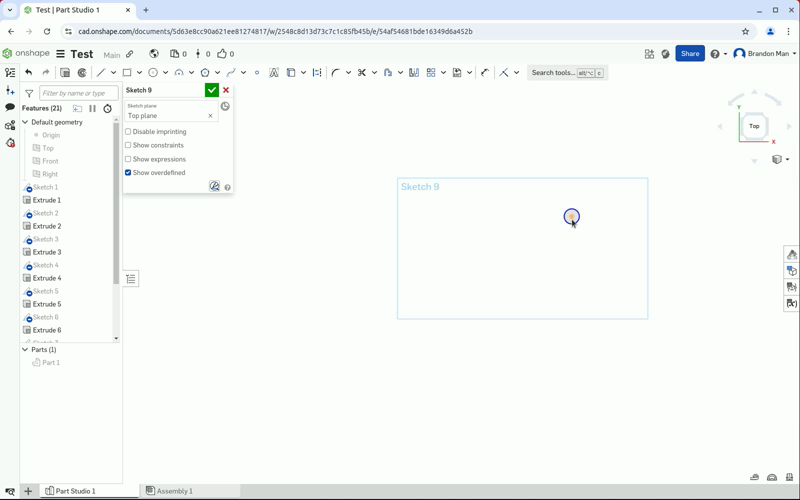
scroll(6)
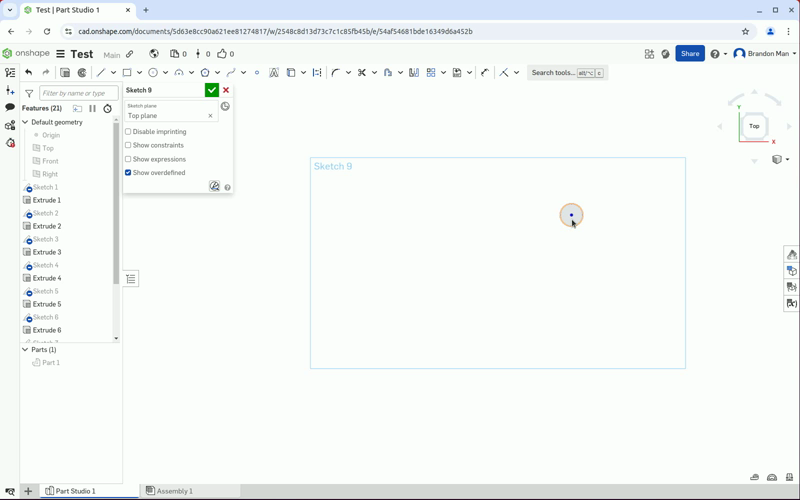
scroll(6)
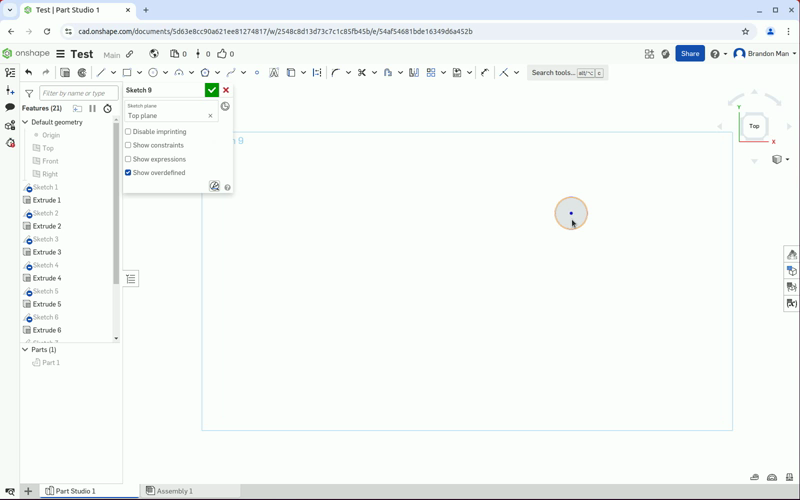
scroll(6)
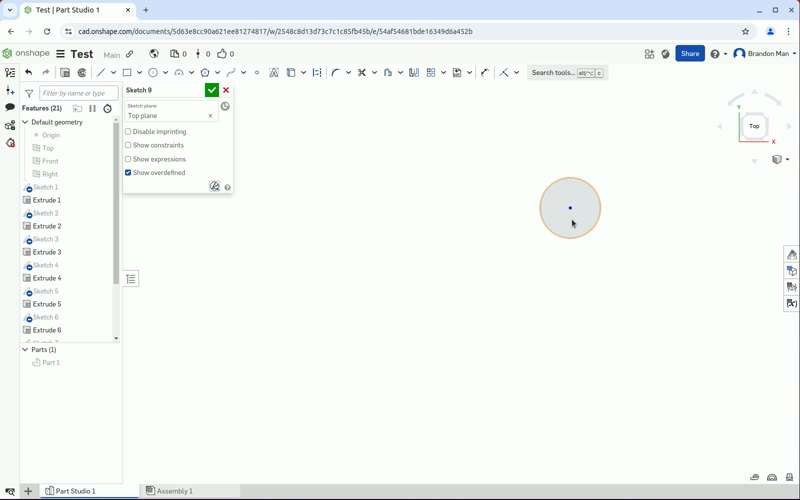
click(572, 219)
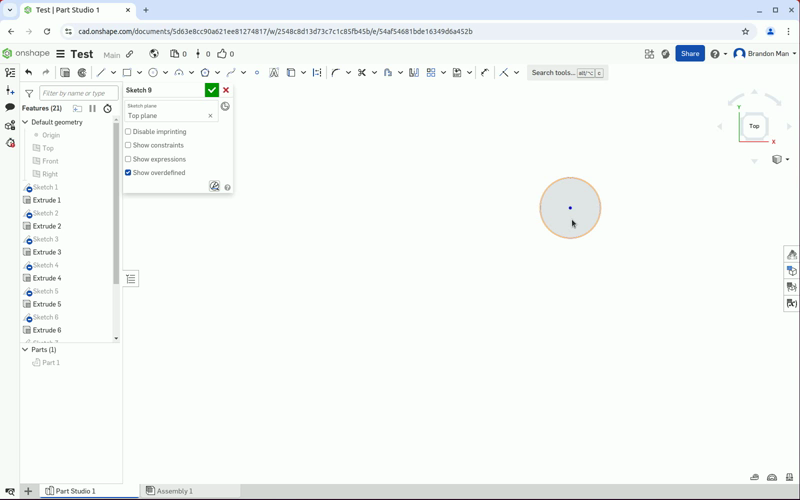
scroll(-6)
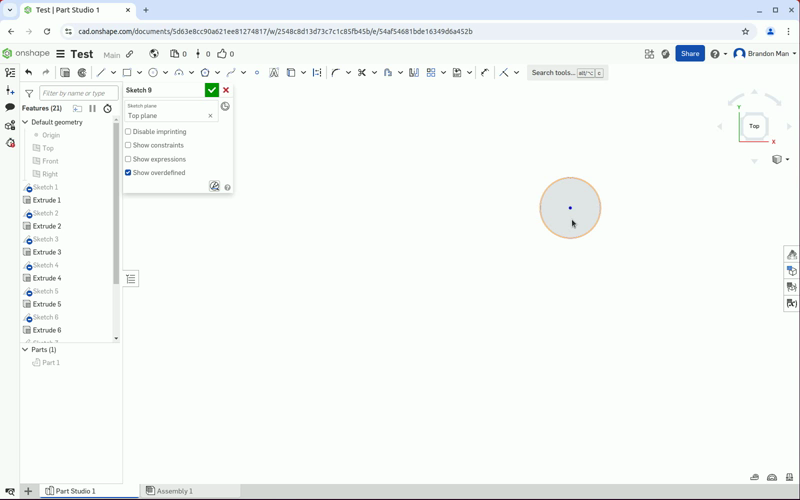
scroll(-6)
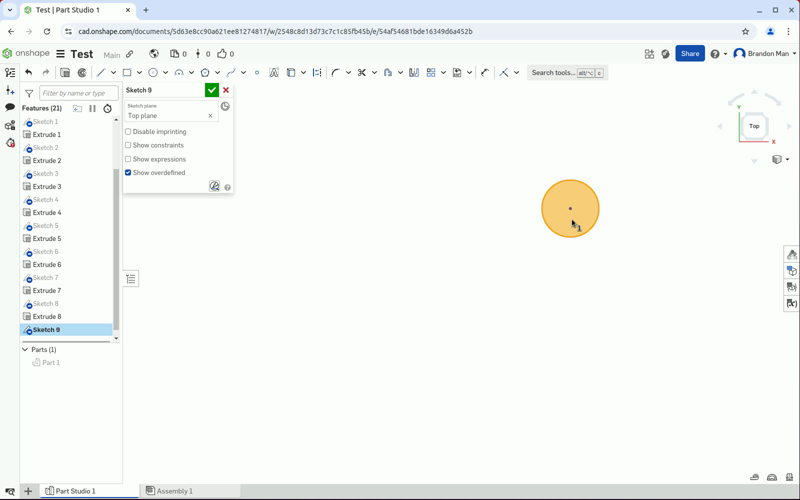
scroll(-6)
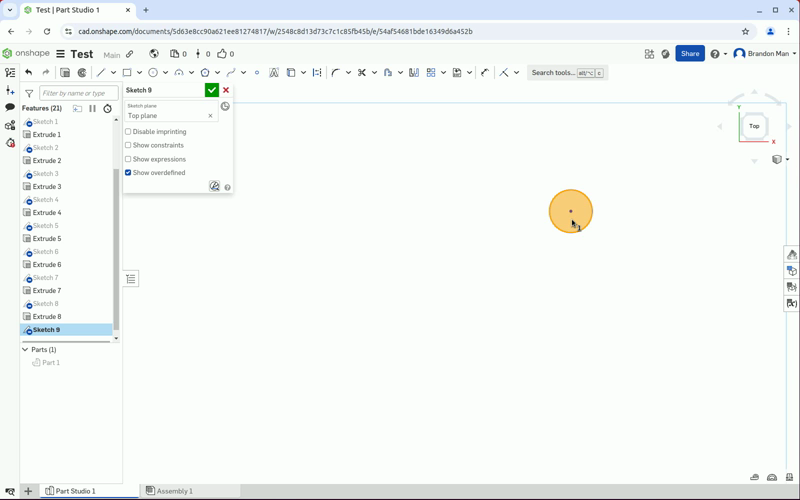
scroll(-6)
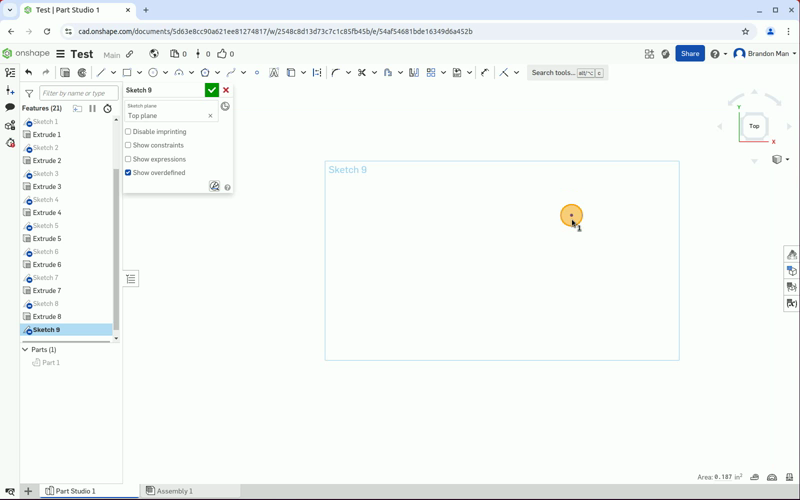
scroll(-6)
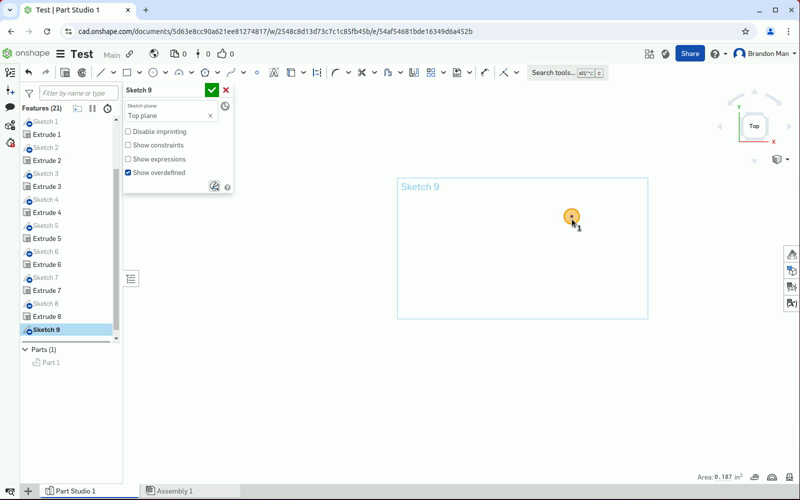
scroll(-6)
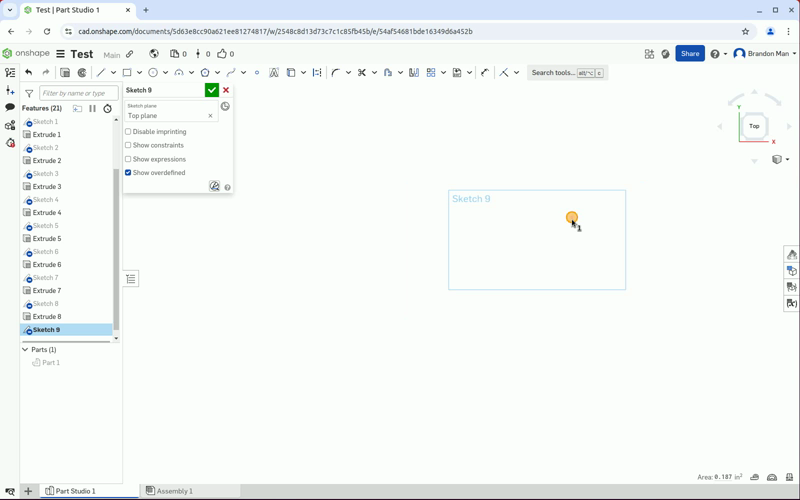
scroll(-6)
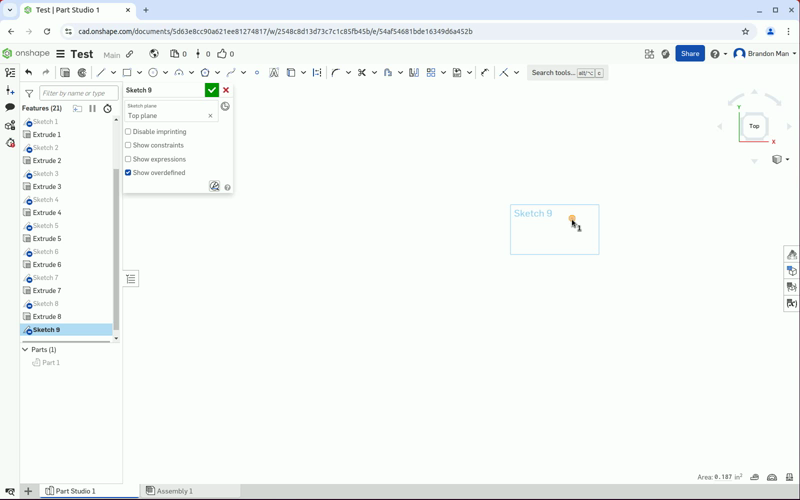
mouse_move(73, 352)
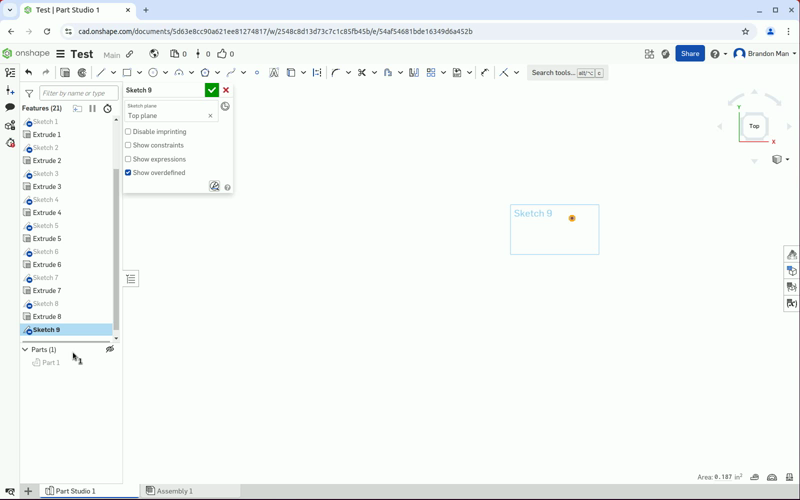
key(shift+y)
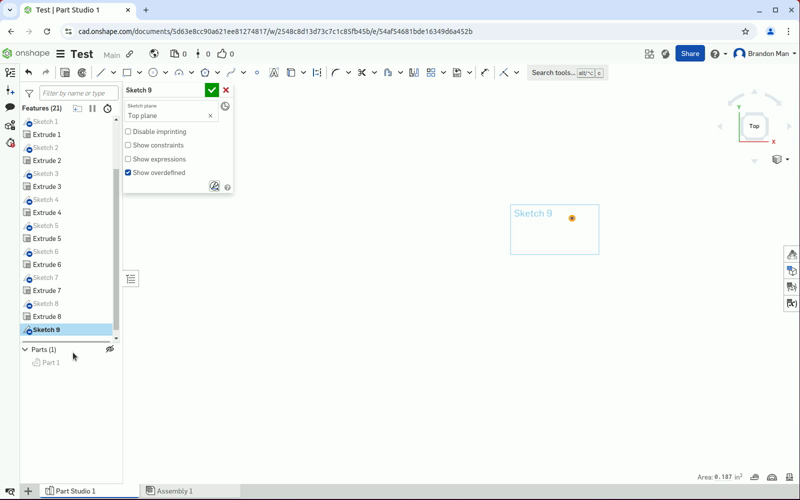
key(shift+e)
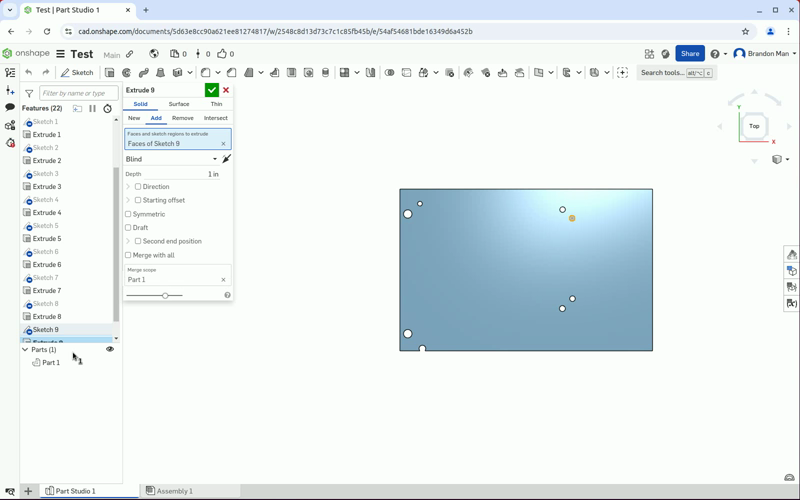
mouse_move(143, 106)
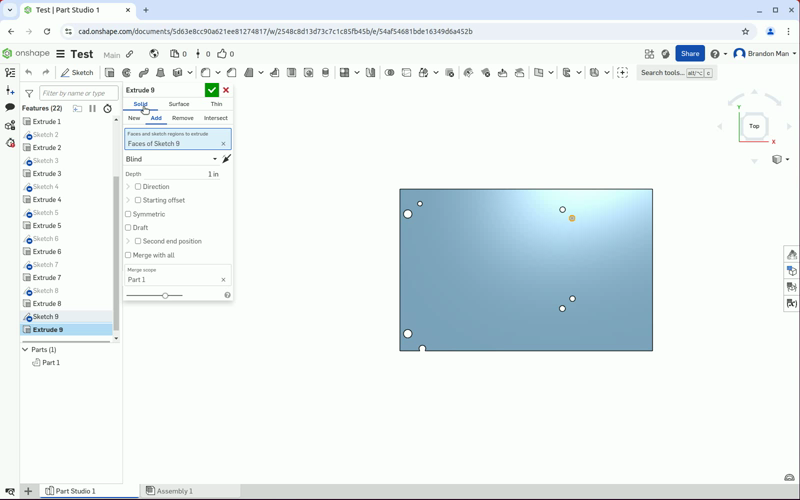
click(143, 106)
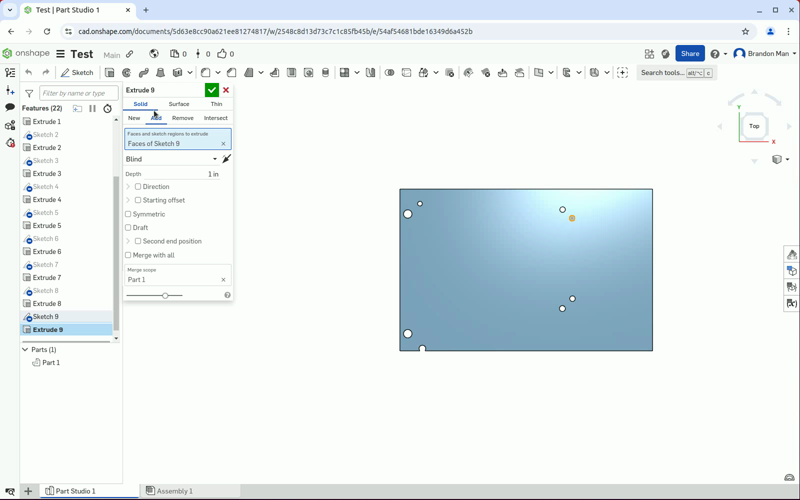
mouse_move(186, 120)
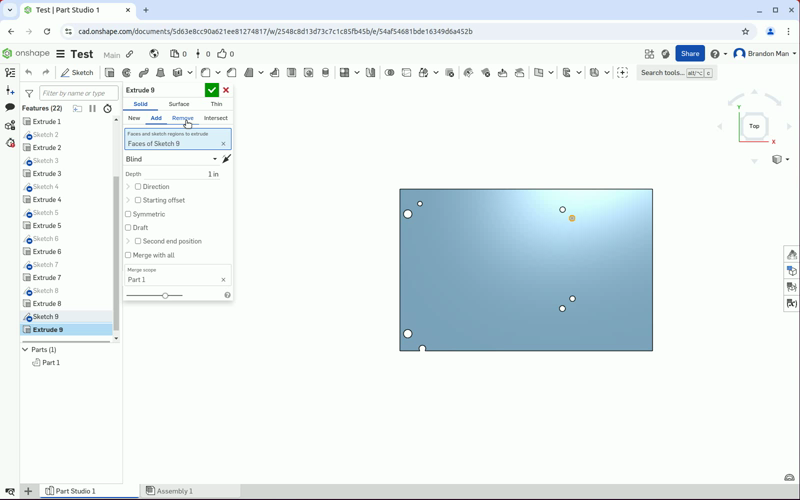
click(186, 120)
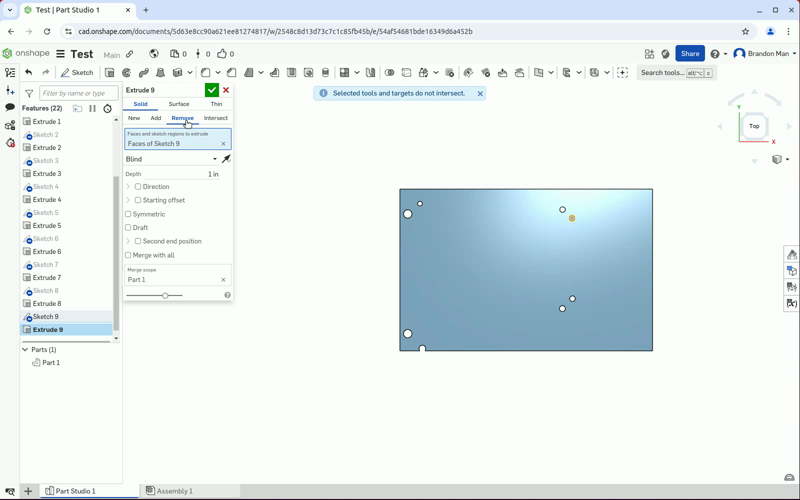
key(tab, 4)
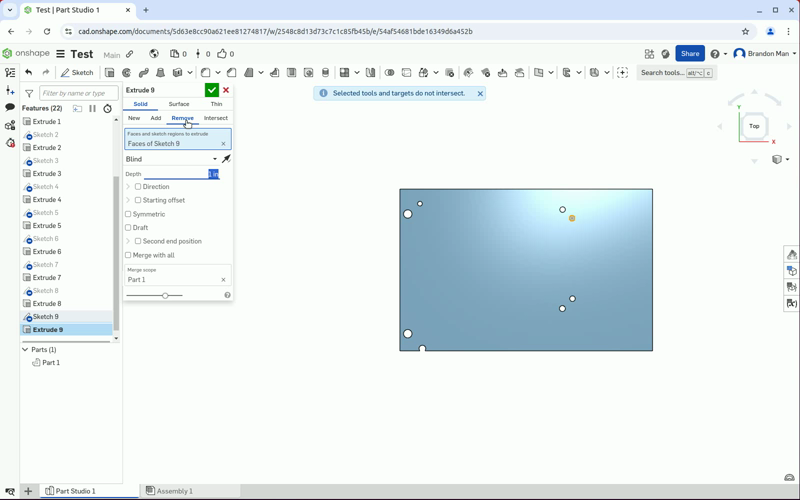
text(-2.648)
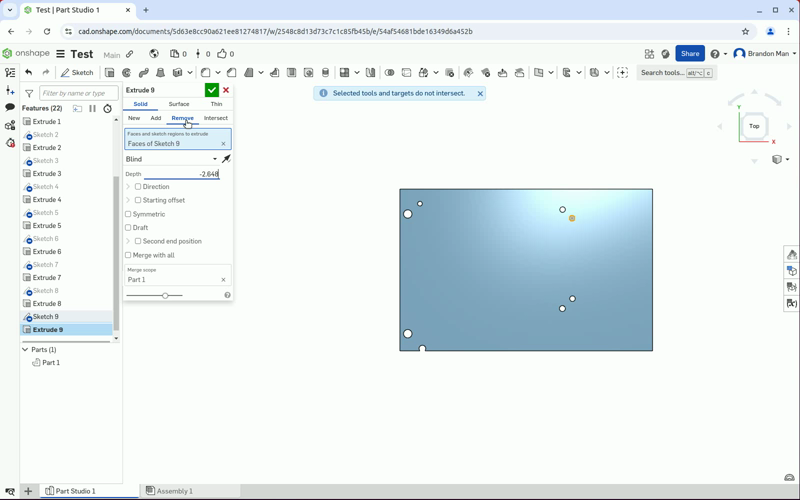
key(tab, 6)
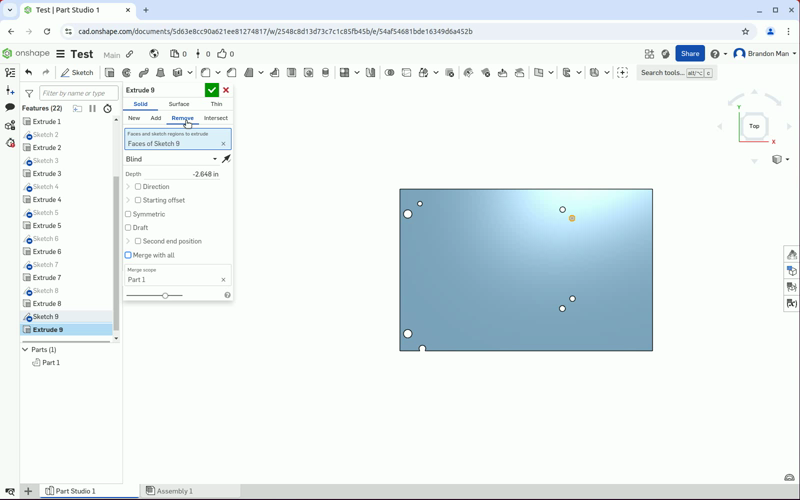
key(space)
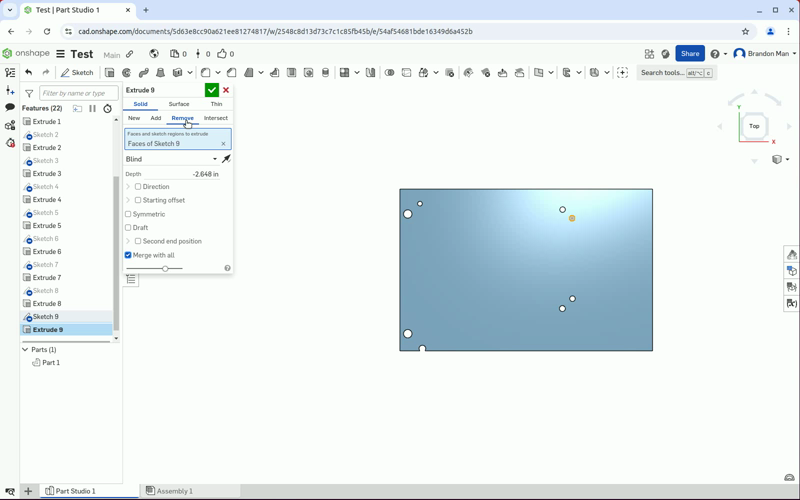
key(enter)
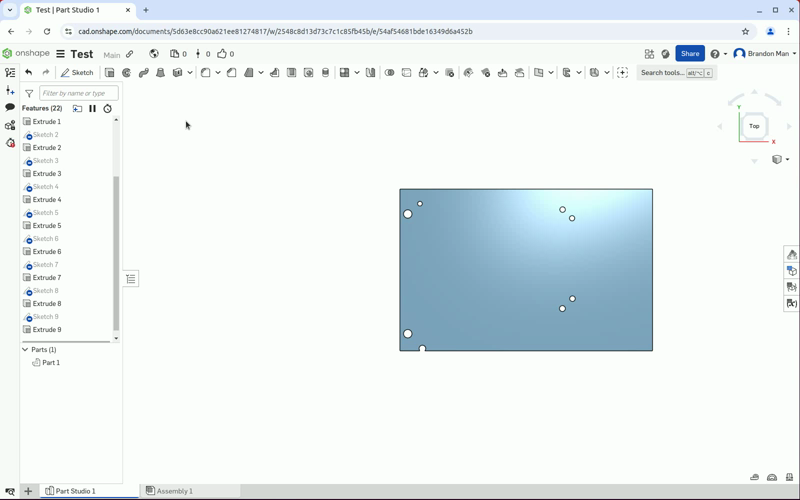
key(shift+h)
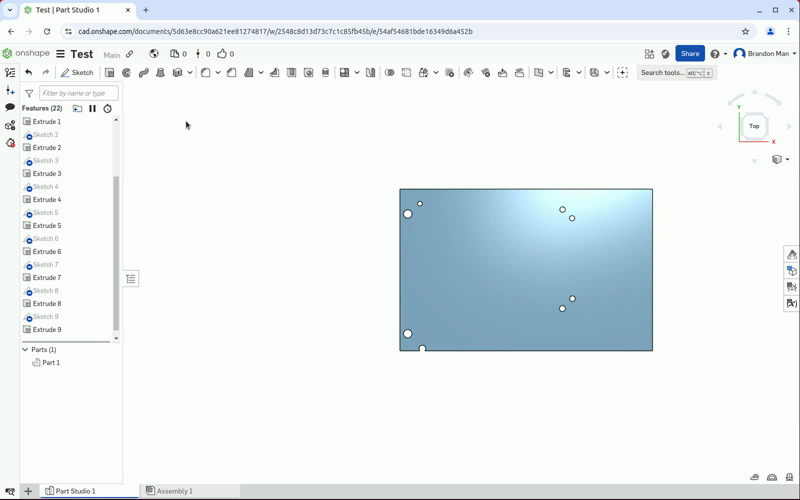
key(shift+h)
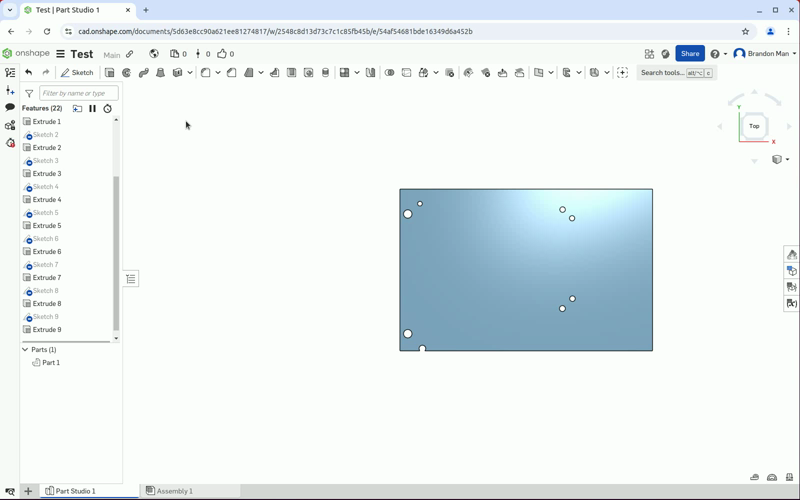
mouse_move(69, 111)
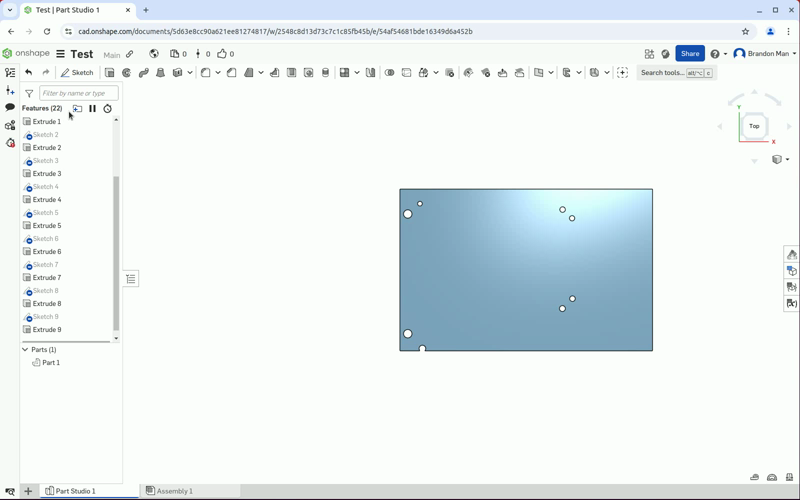
click(69, 111)
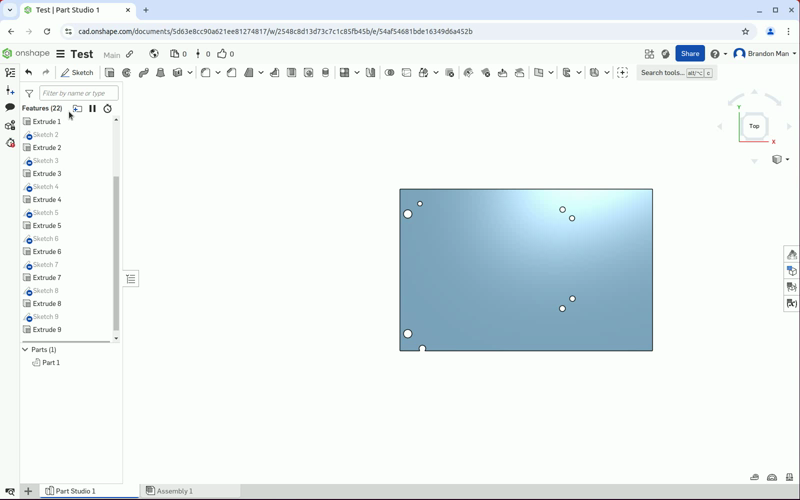
key(shift+s)
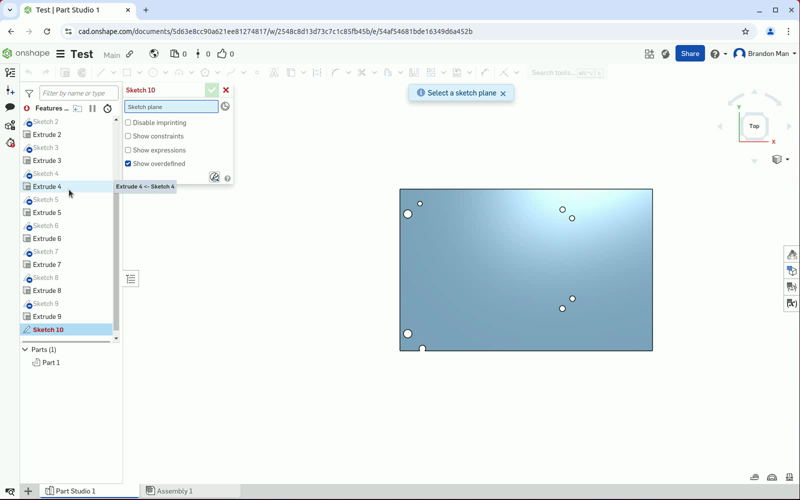
scroll(3)
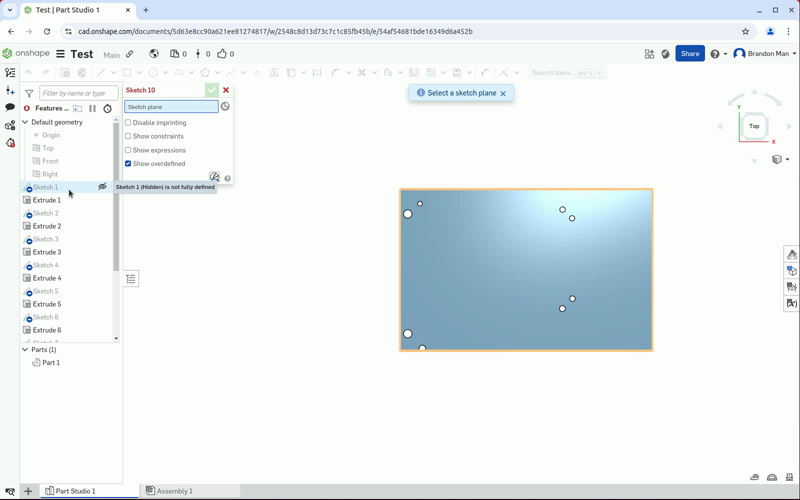
mouse_move(69, 150)
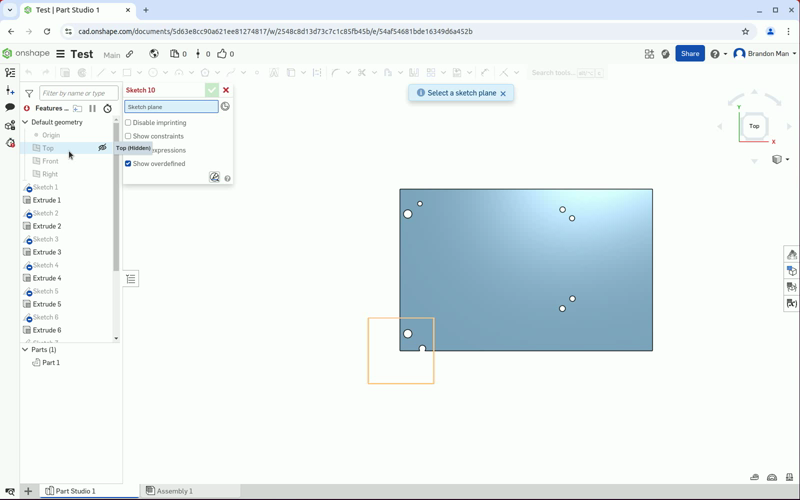
click(69, 150)
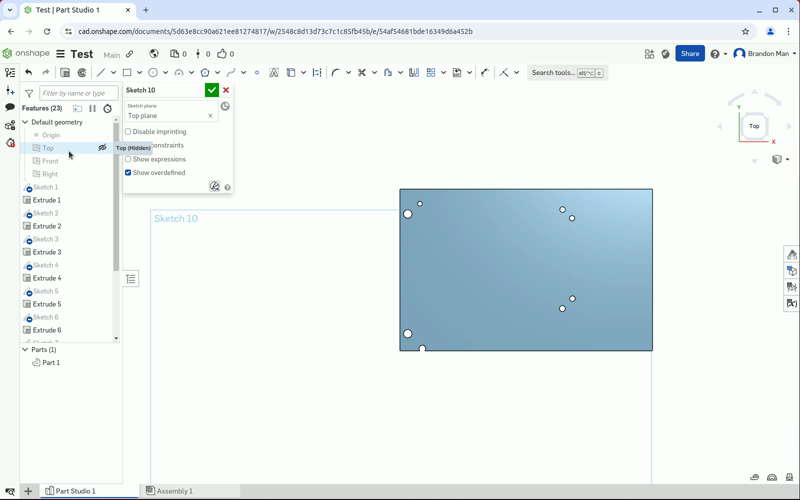
mouse_move(73, 352)
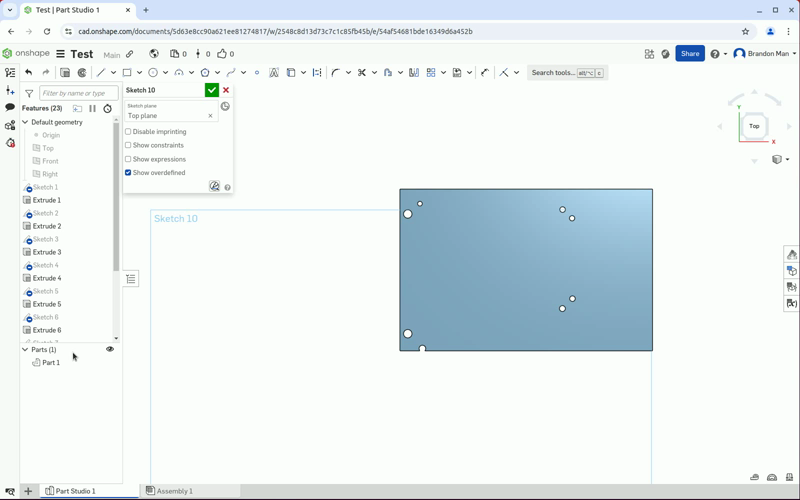
key(y)
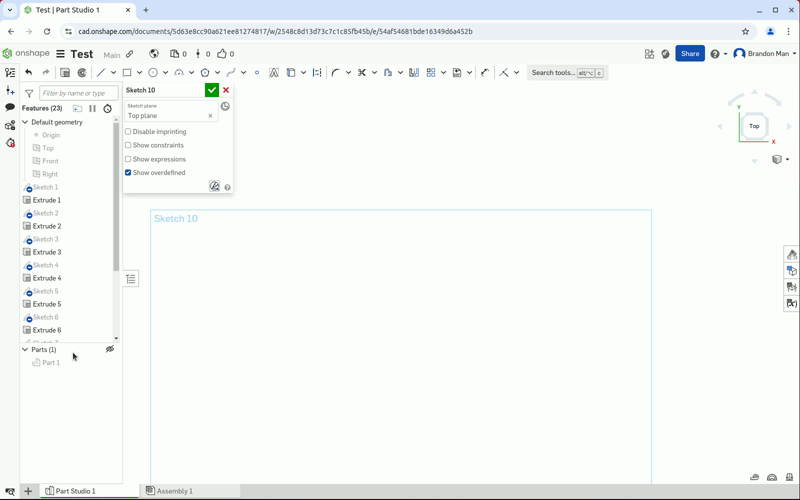
key(l)
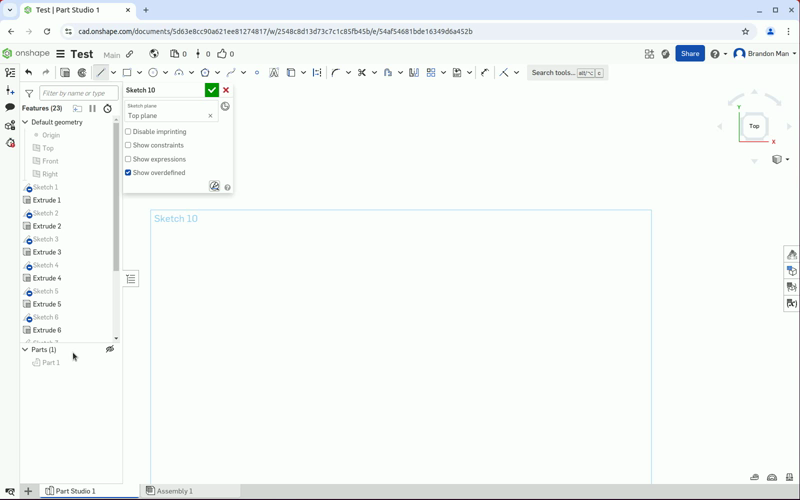
key_down(shift)
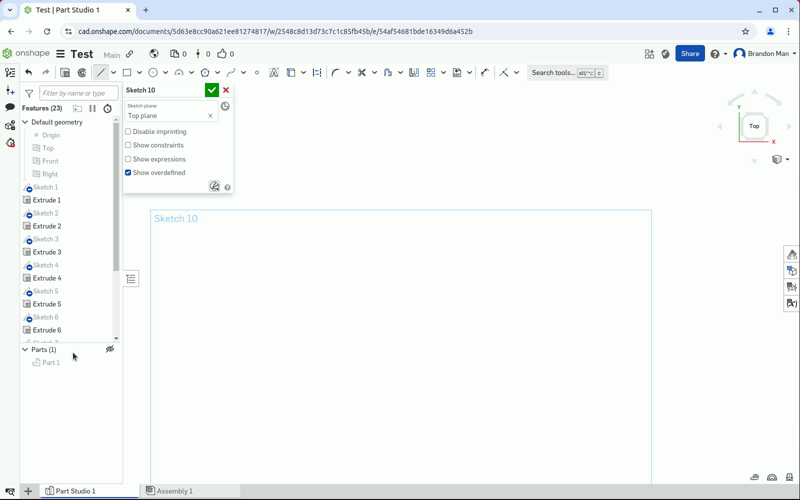
mouse_move(483, 257)
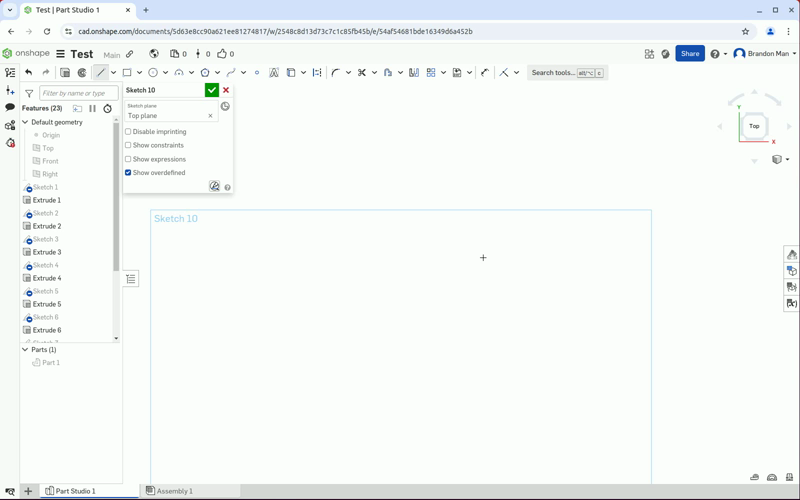
click(483, 257)
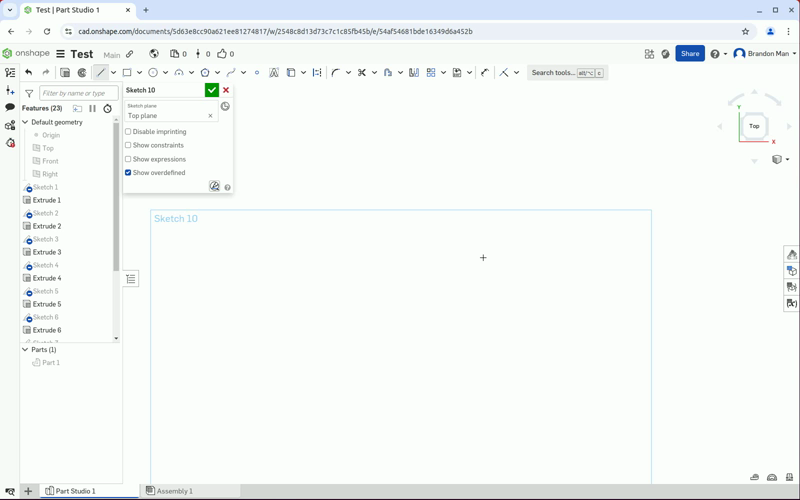
key_up(shift)
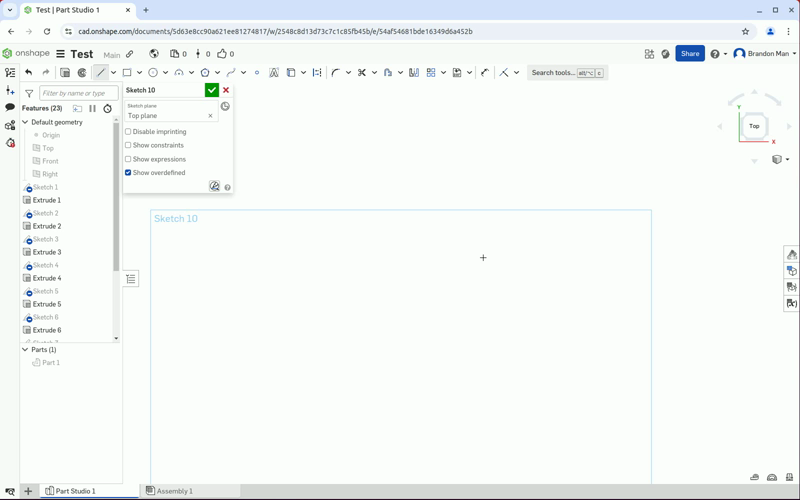
key_down(shift)
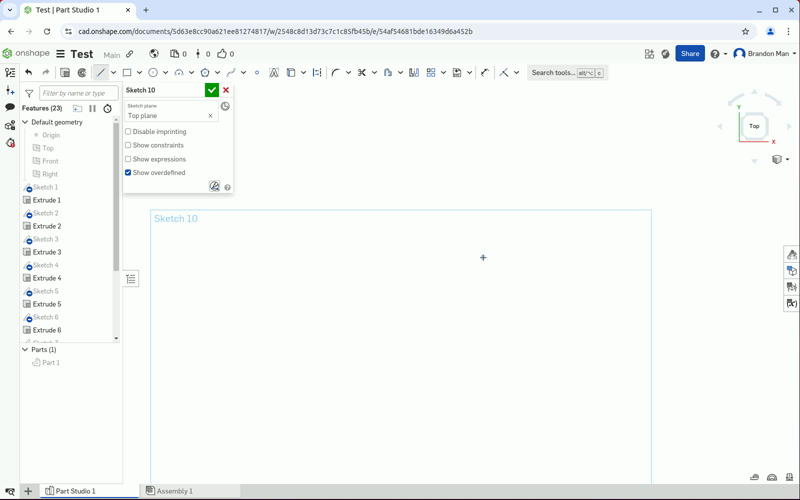
mouse_move(513, 257)
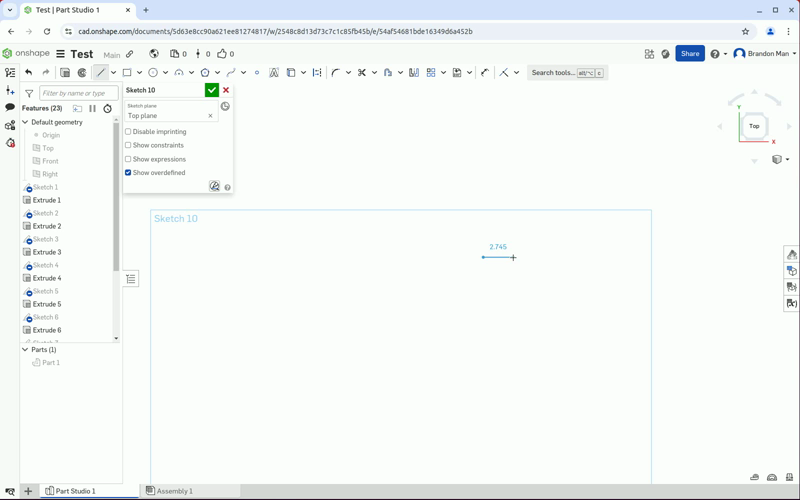
mouse_move(492, 257)
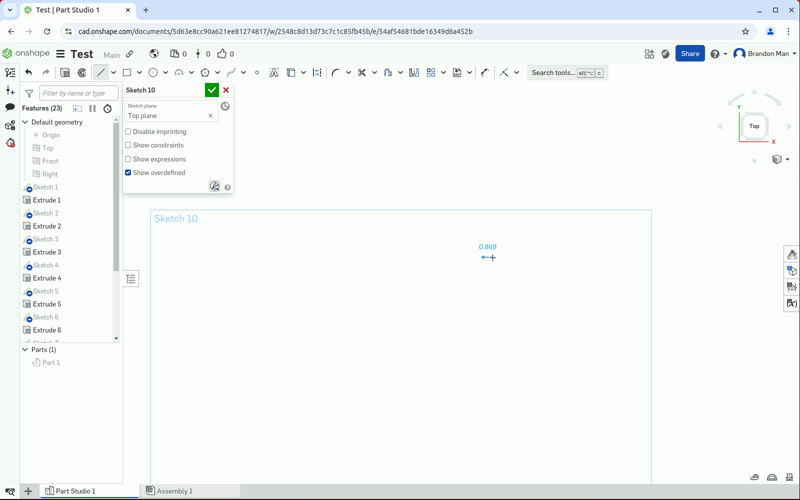
click(492, 257)
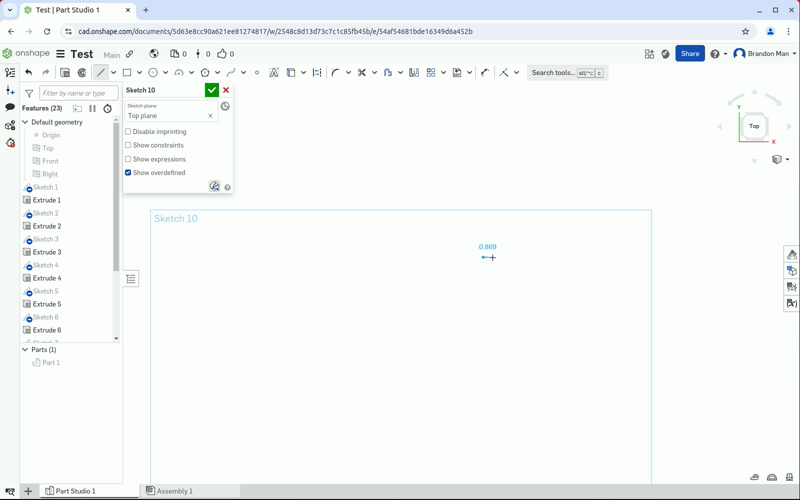
key_up(shift)
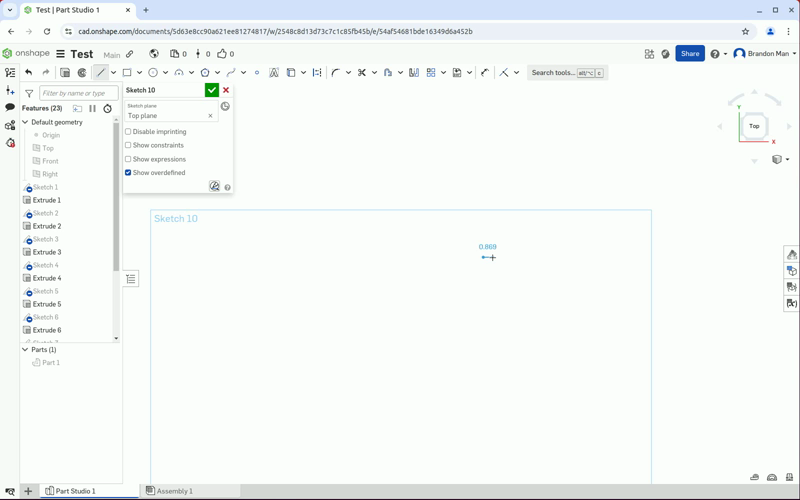
key_down(shift)
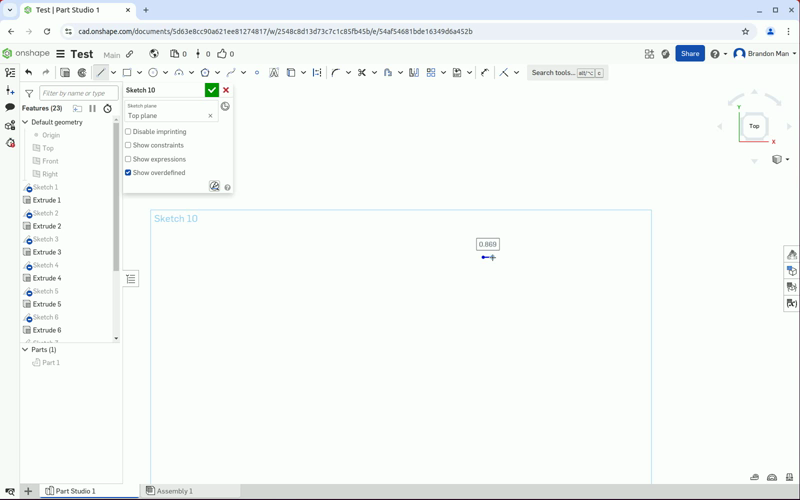
mouse_move(522, 257)
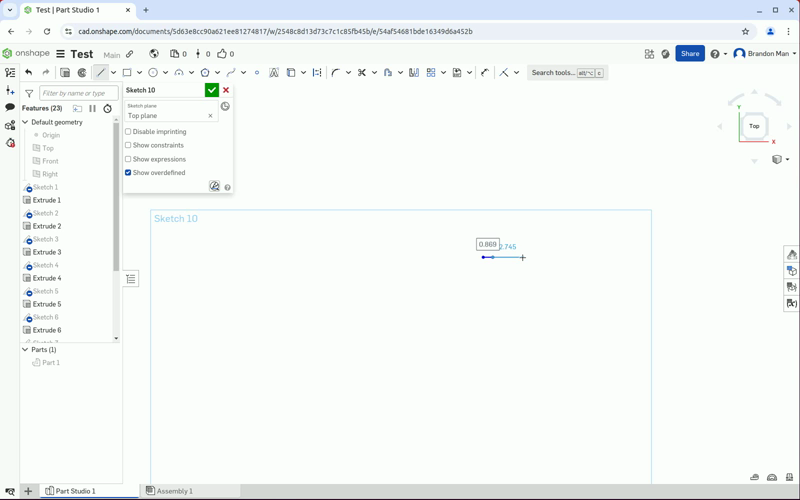
mouse_move(492, 234)
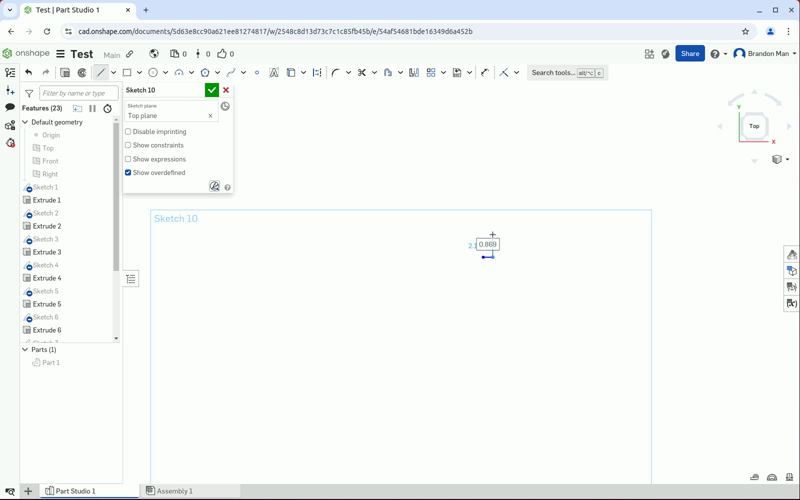
click(492, 234)
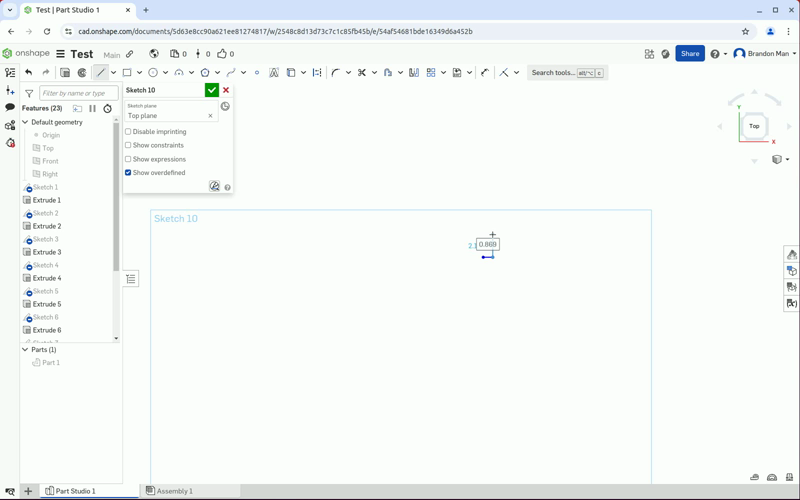
key_up(shift)
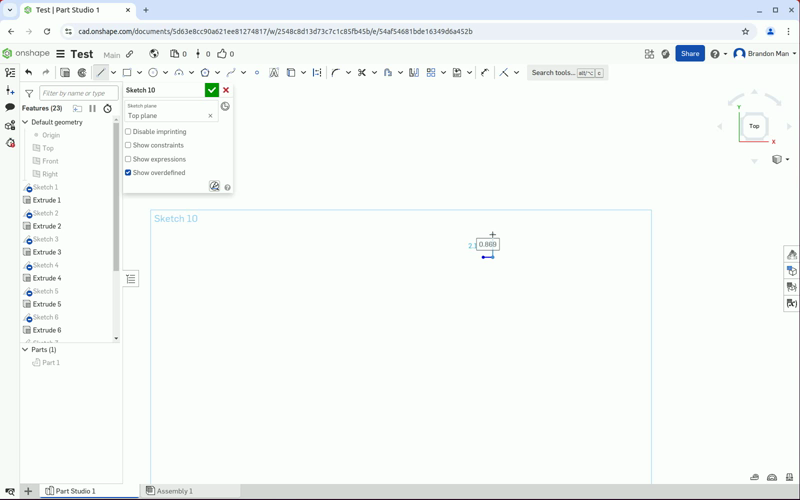
key_down(shift)
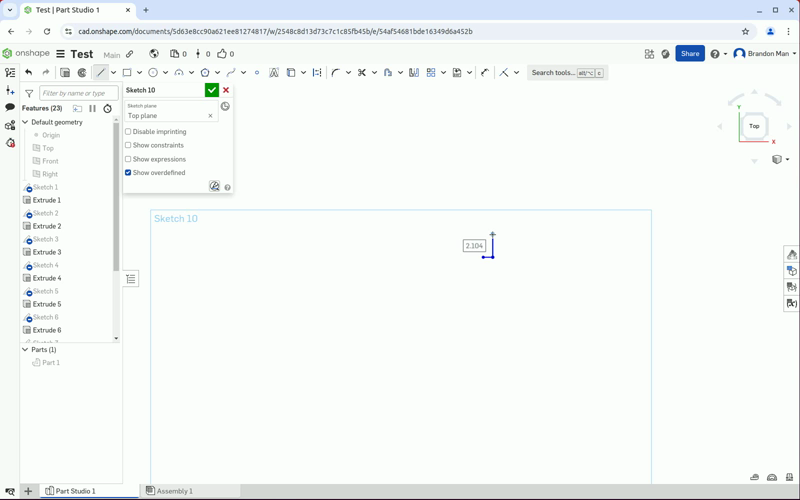
mouse_move(522, 234)
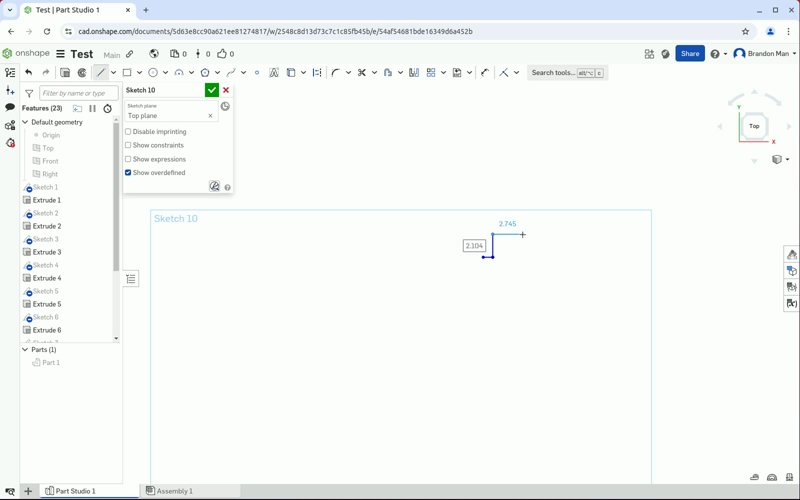
mouse_move(483, 234)
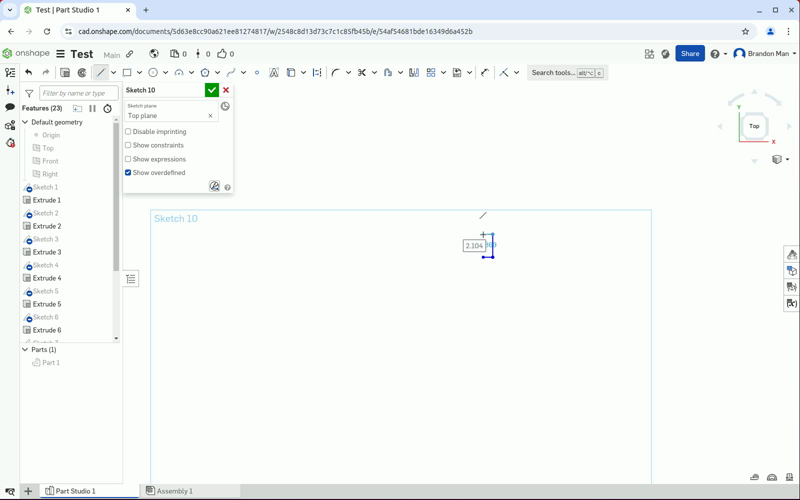
click(483, 234)
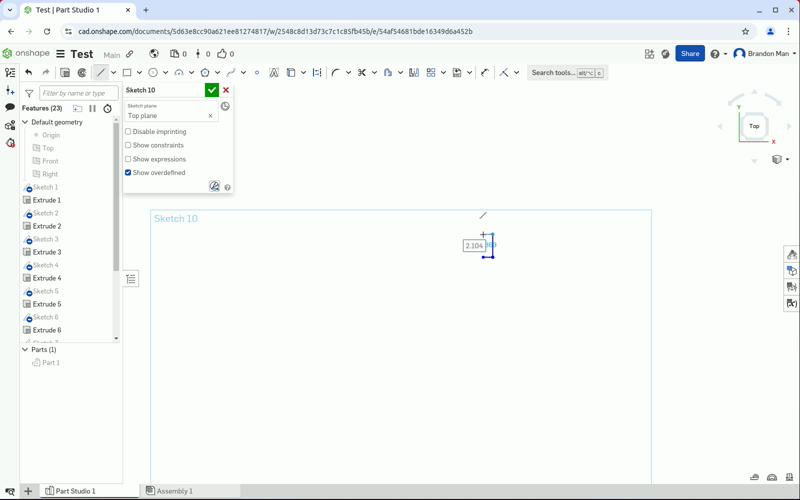
key_up(shift)
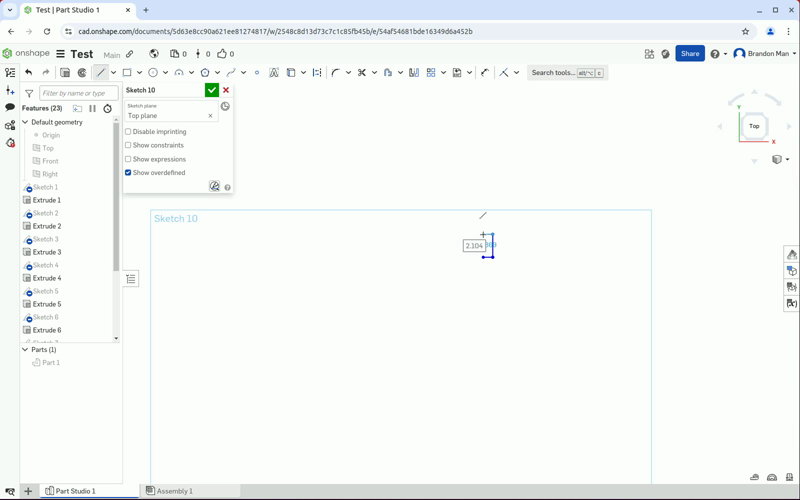
mouse_move(513, 234)
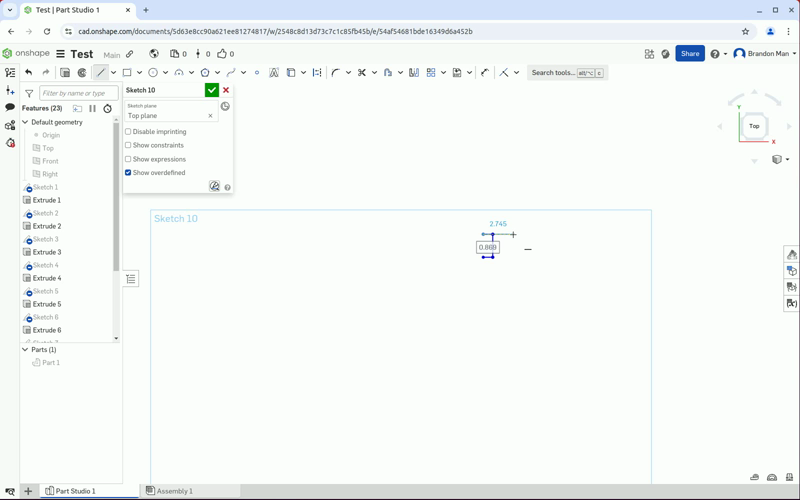
key_down(shift)
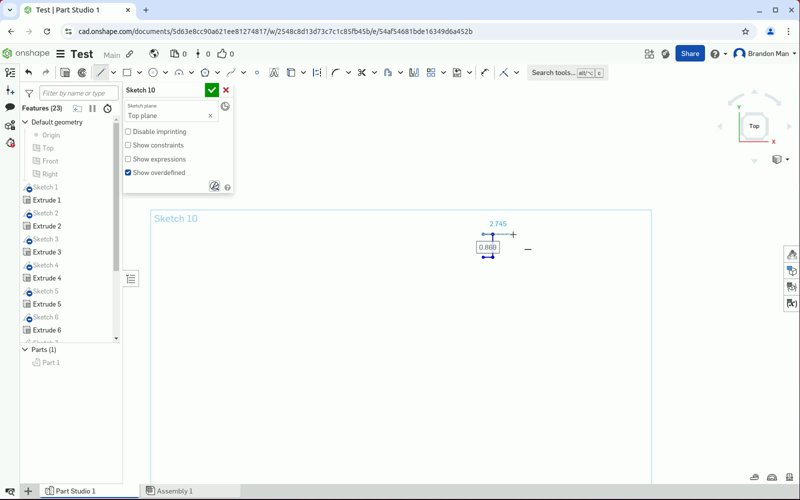
mouse_move(483, 257)
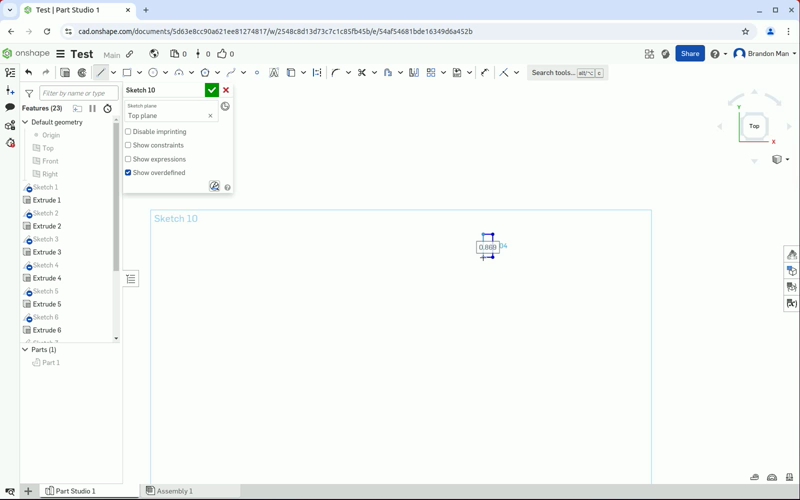
key_up(shift)
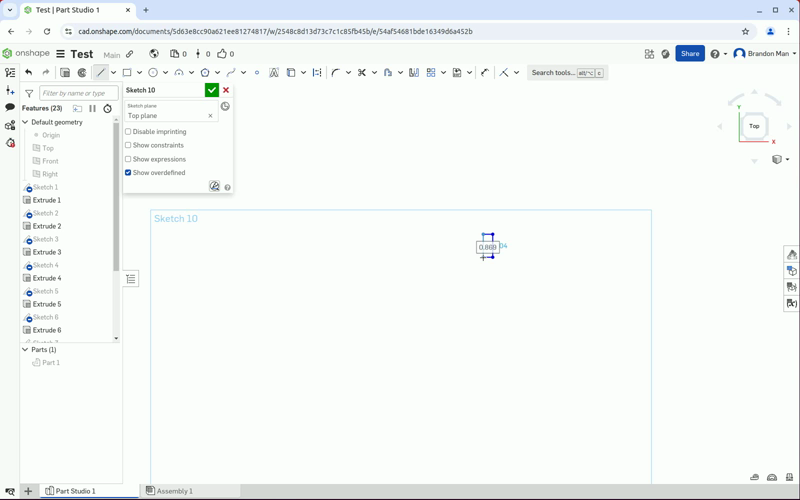
click(483, 257)
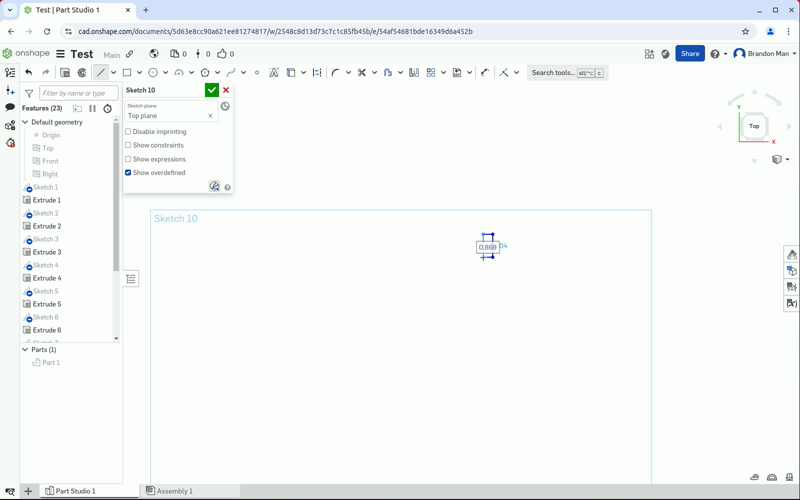
key(esc)
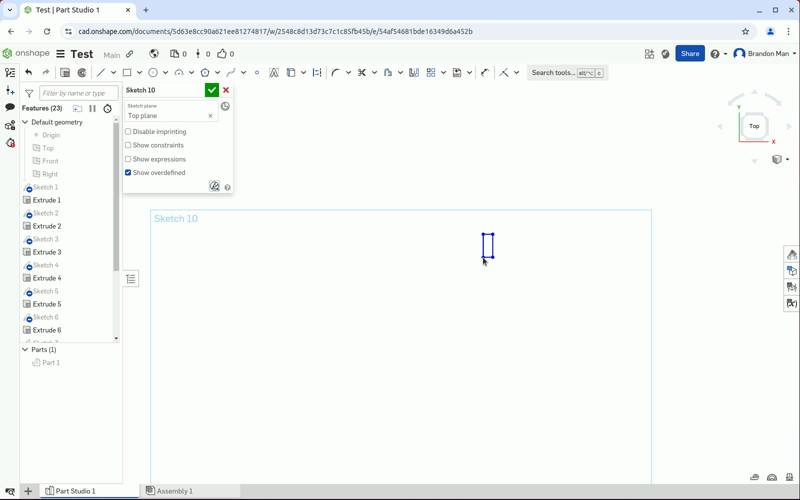
mouse_move(487, 255)
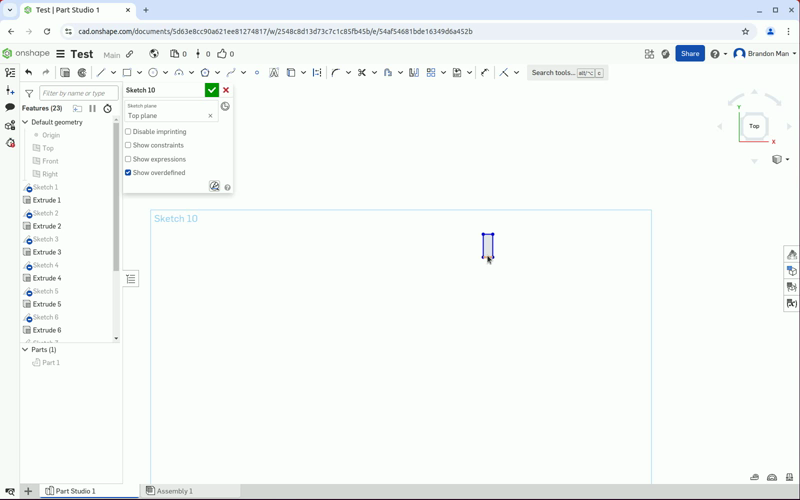
scroll(6)
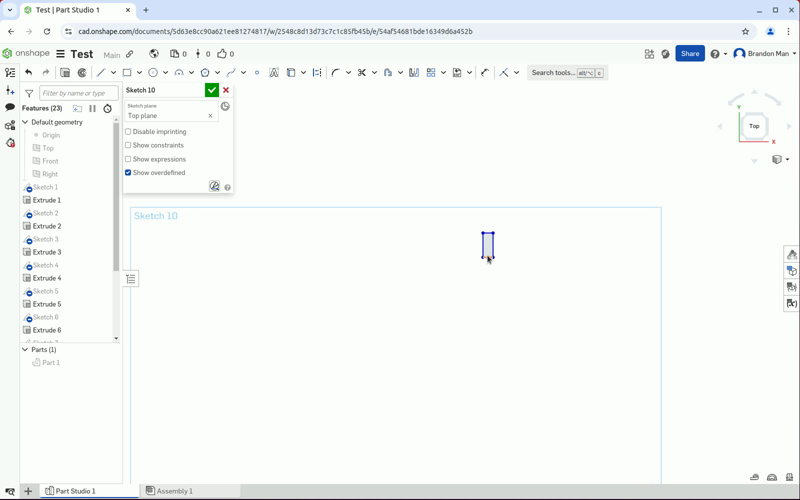
scroll(6)
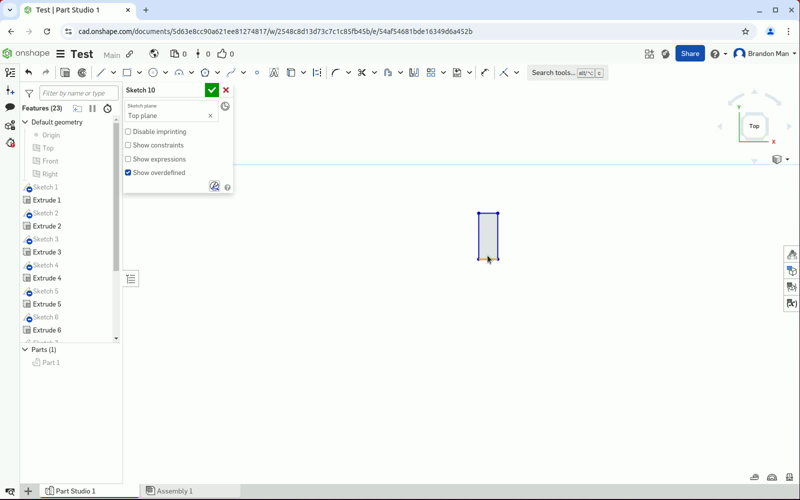
scroll(6)
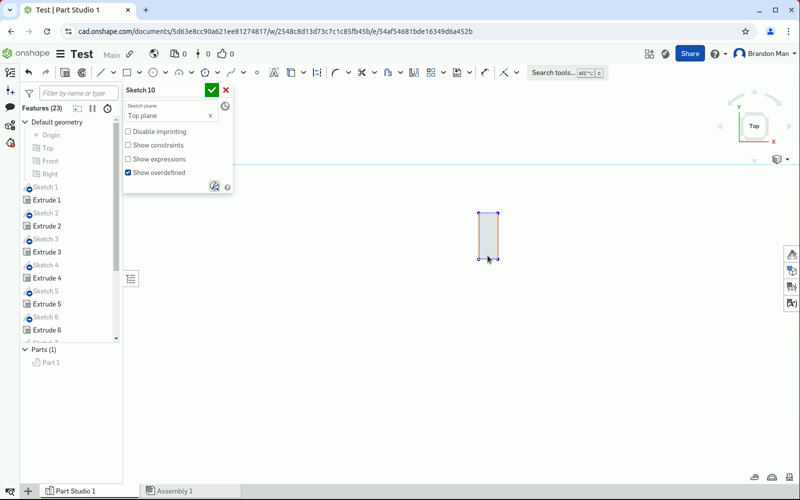
scroll(6)
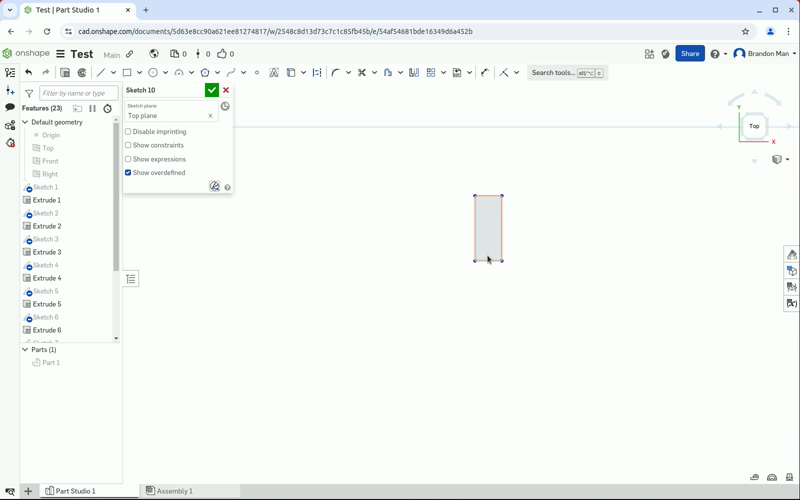
scroll(6)
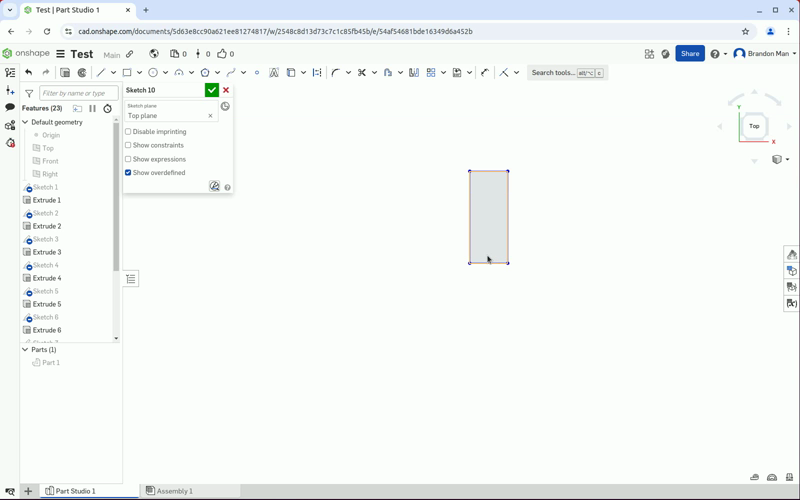
scroll(6)
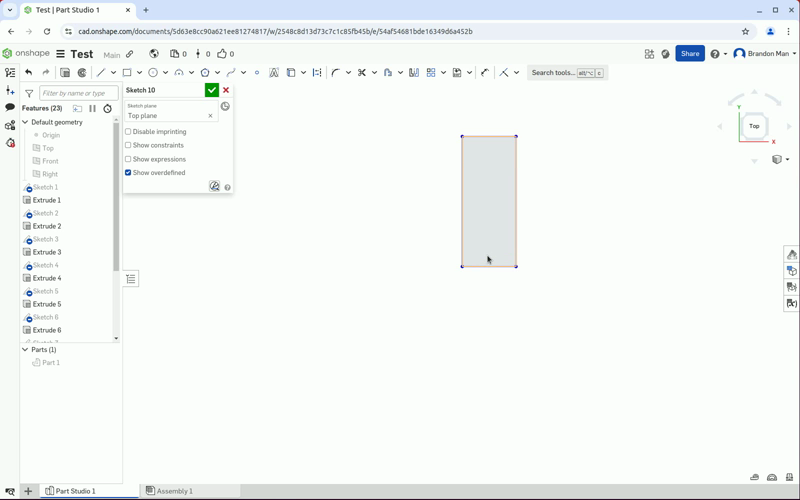
scroll(6)
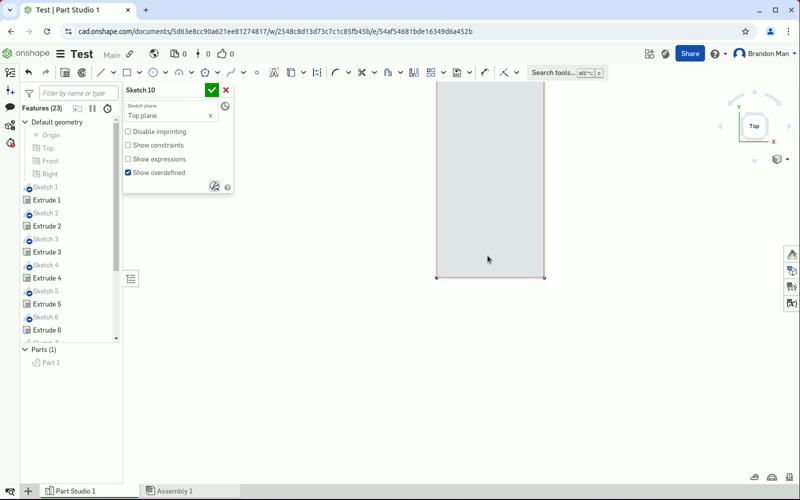
click(487, 255)
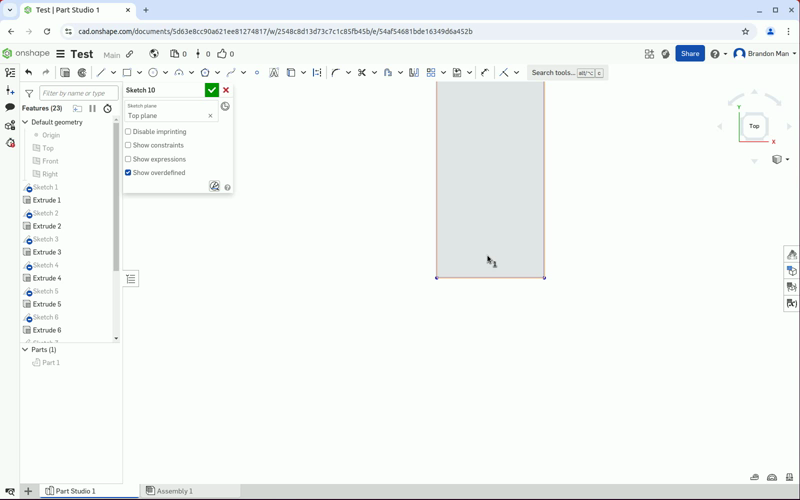
scroll(-6)
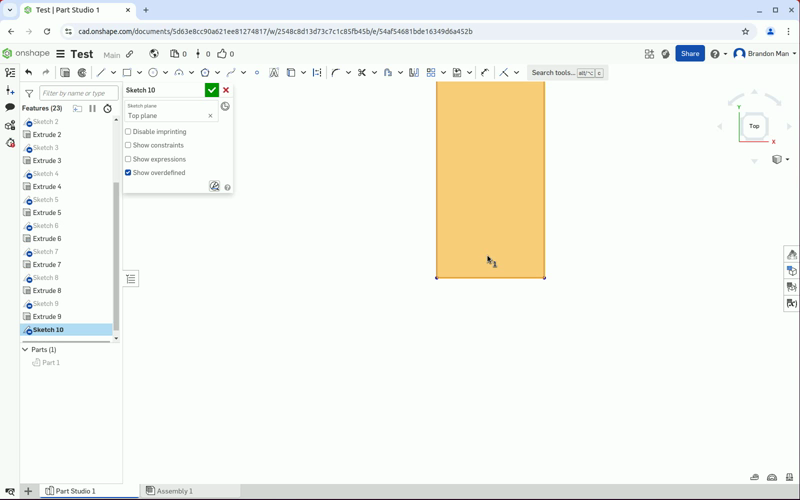
scroll(-6)
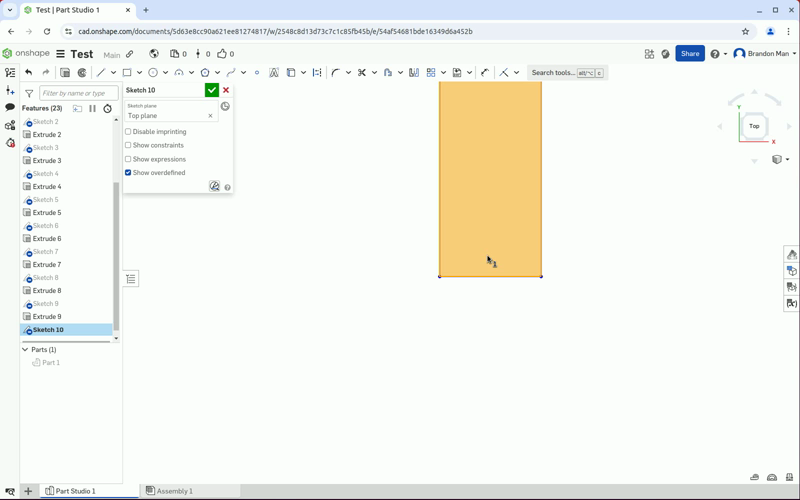
scroll(-6)
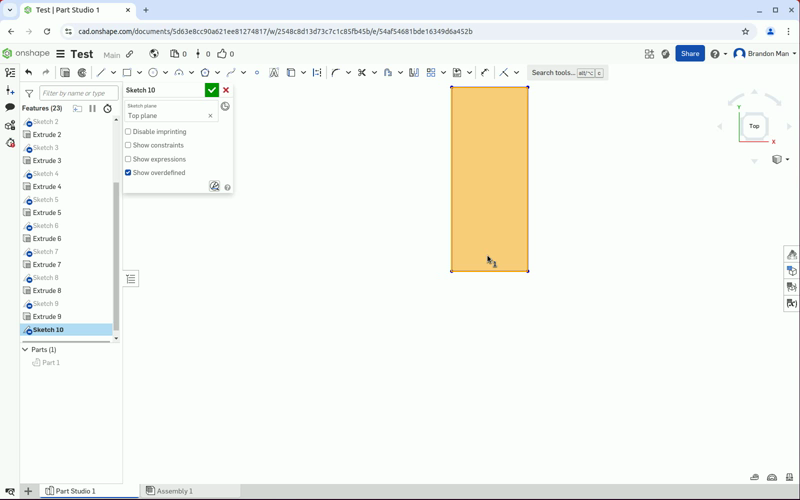
scroll(-6)
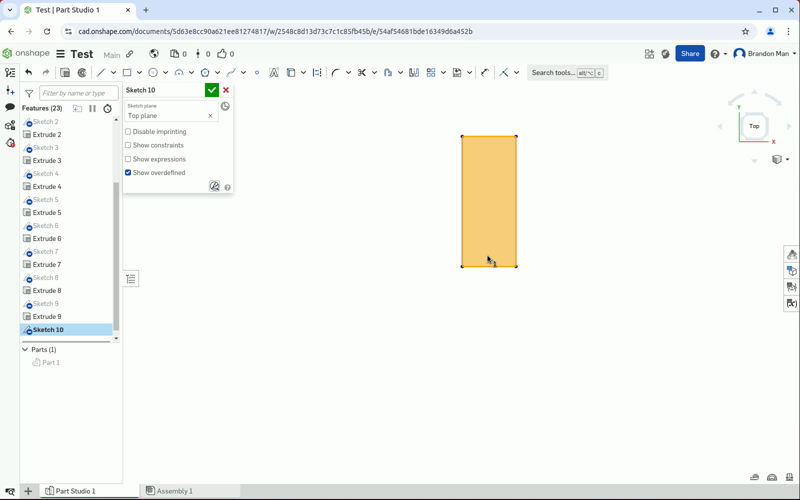
scroll(-6)
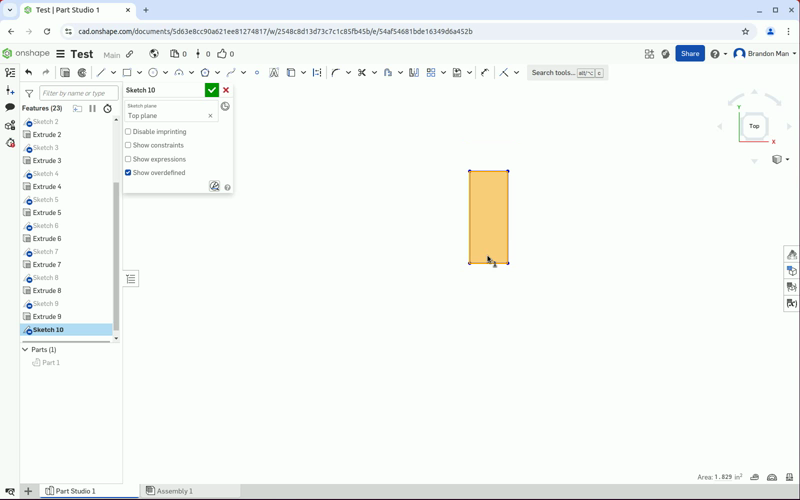
scroll(-6)
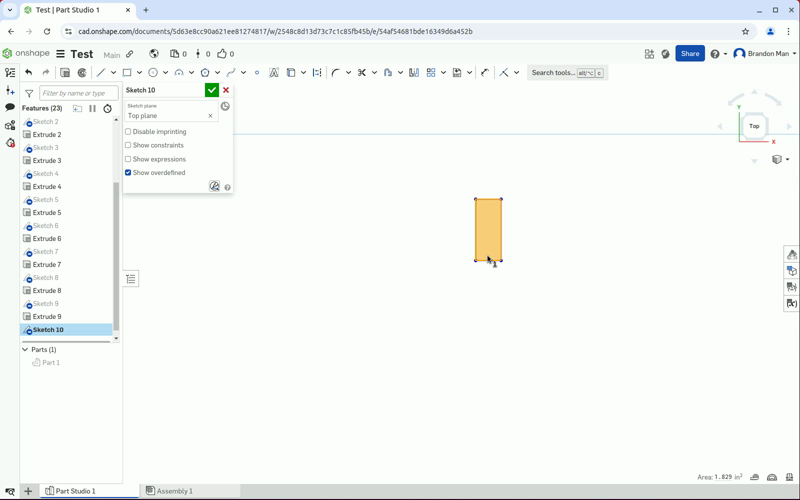
scroll(-6)
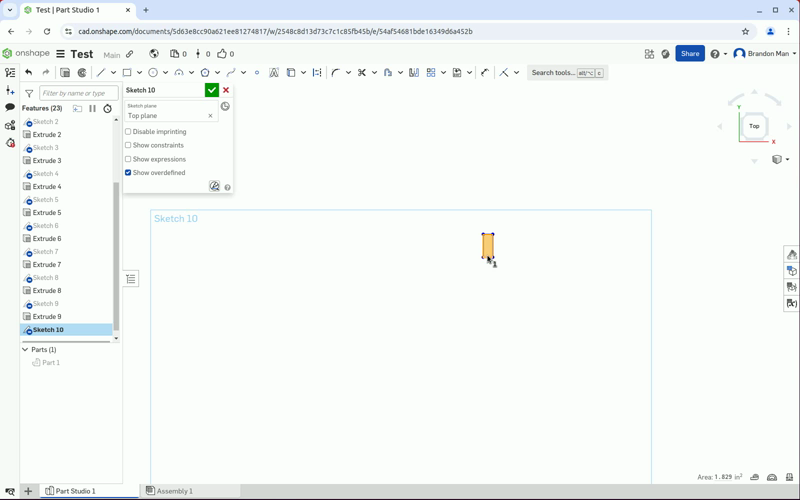
mouse_move(73, 352)
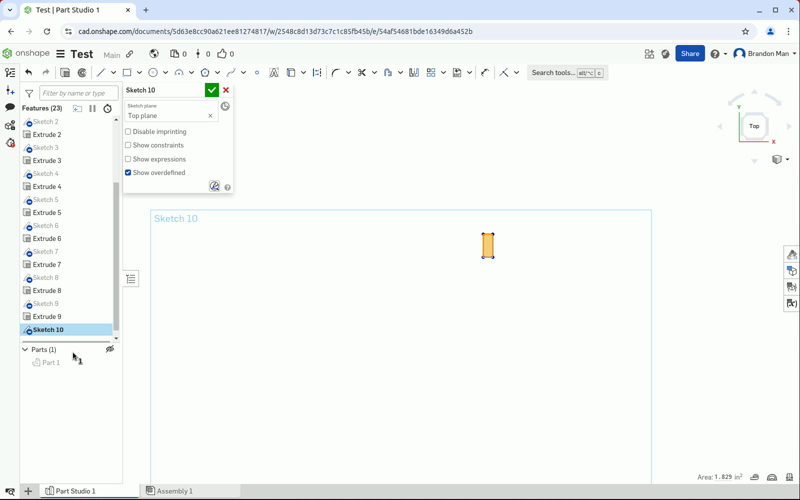
key(shift+y)
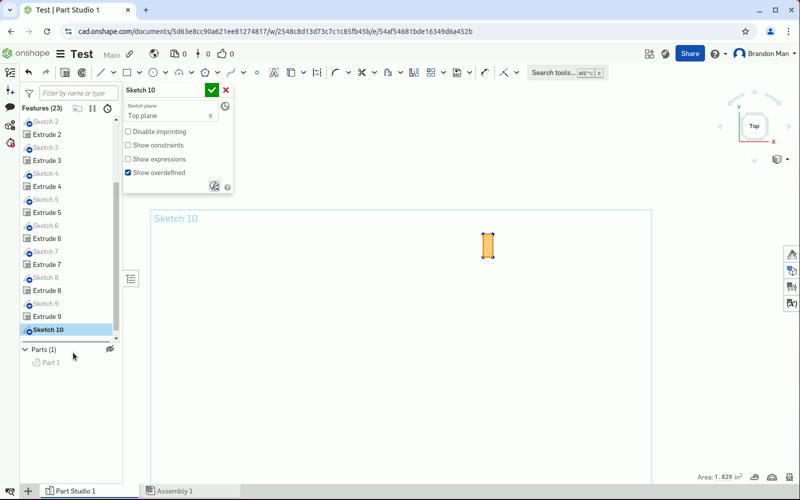
key(shift+e)
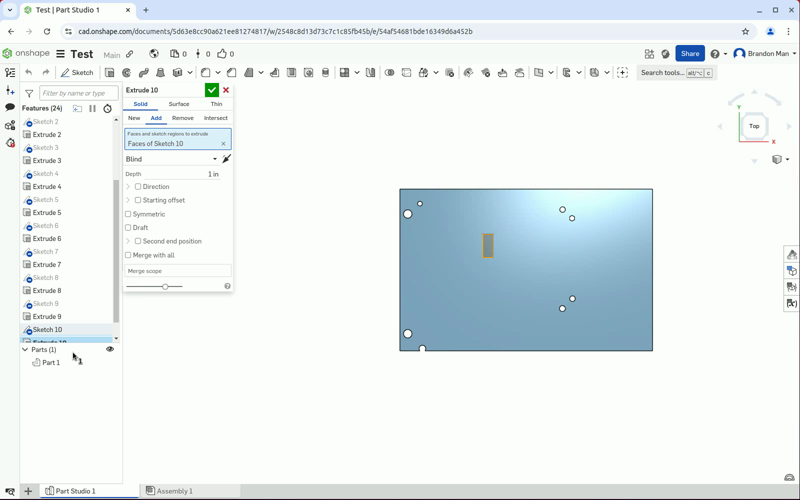
mouse_move(143, 106)
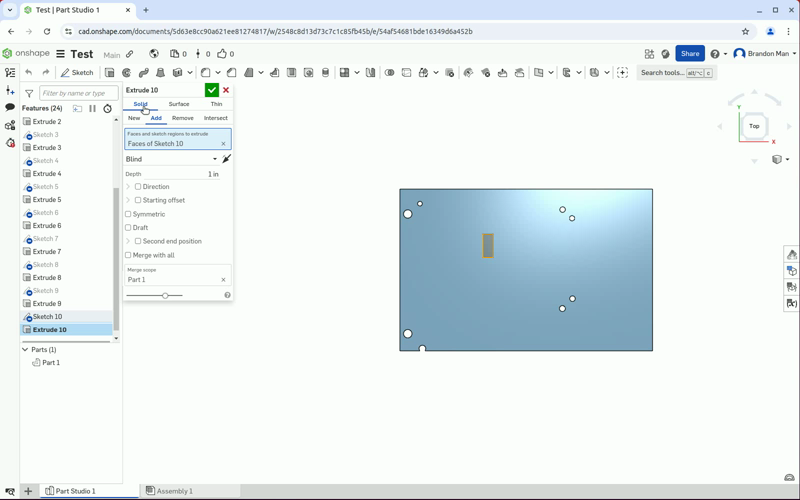
click(143, 106)
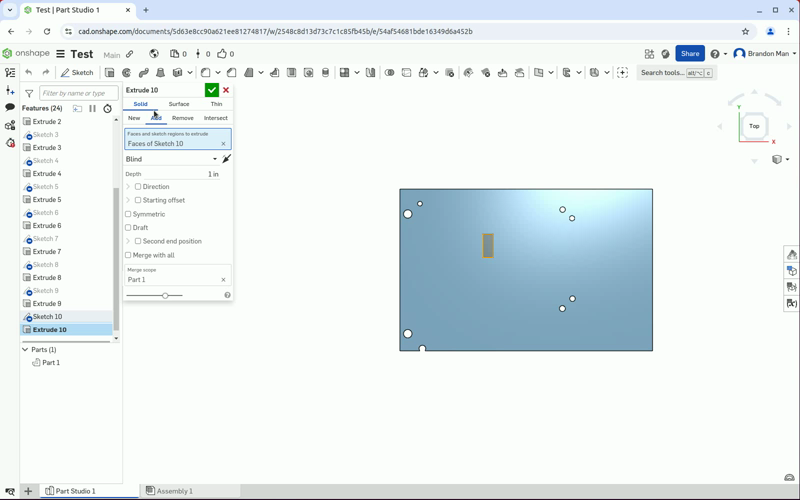
mouse_move(186, 120)
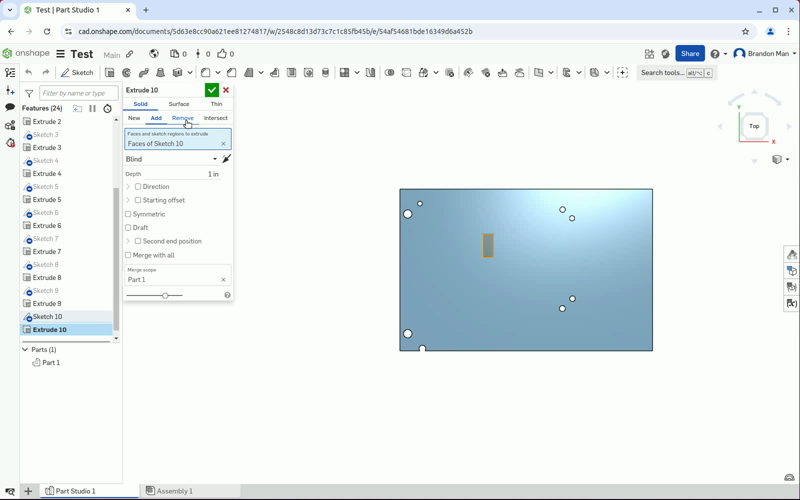
click(186, 120)
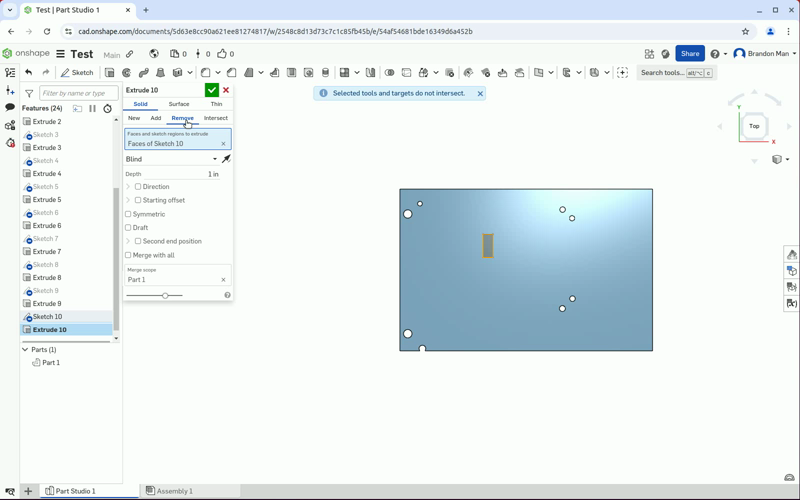
key(tab, 4)
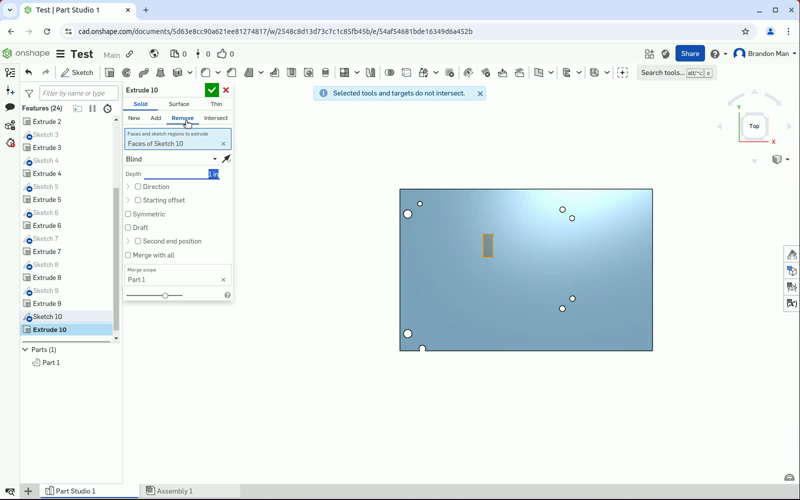
text(-2.648)
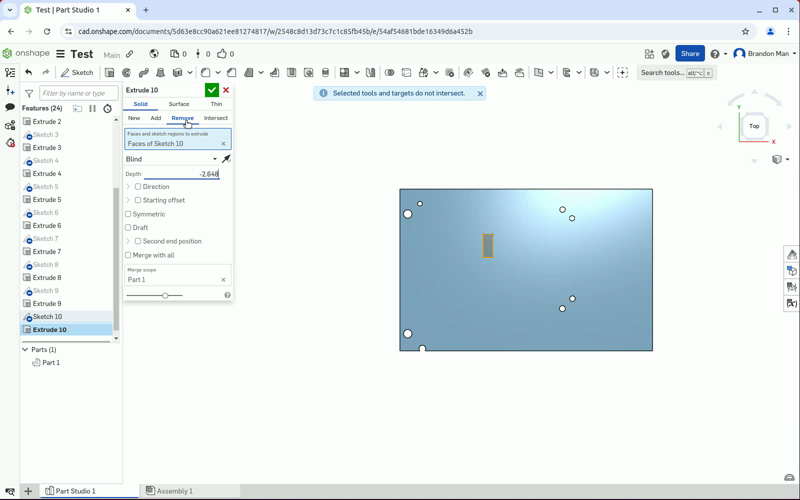
key(tab, 6)
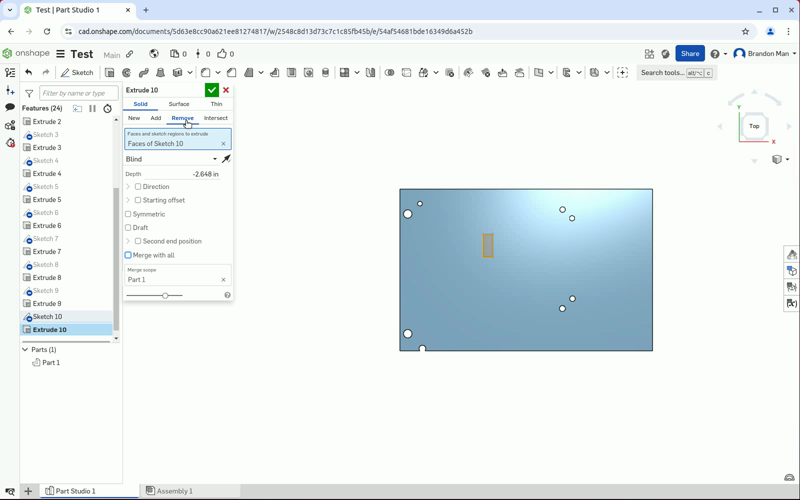
key(space)
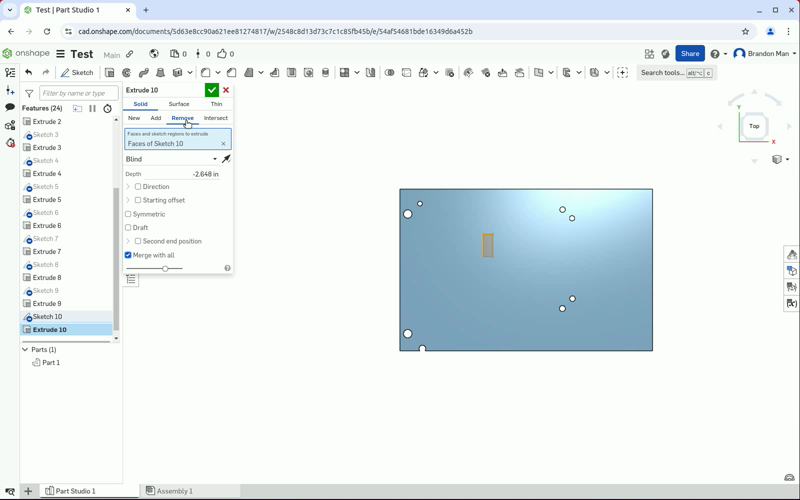
key(enter)
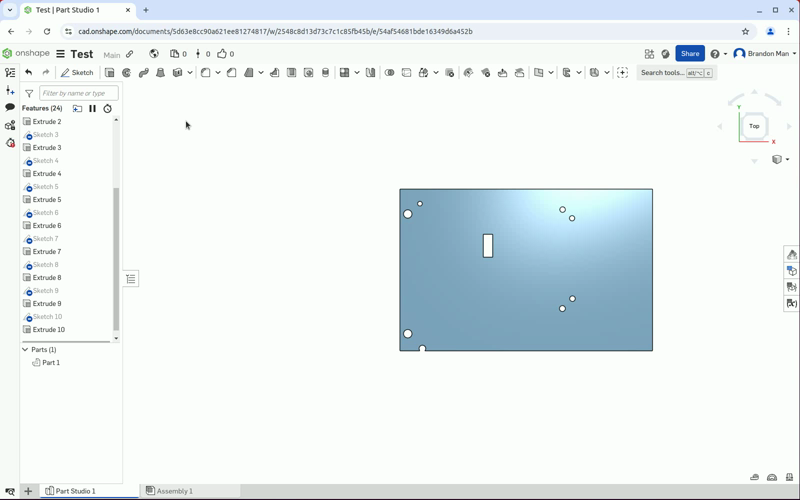
key(shift+h)
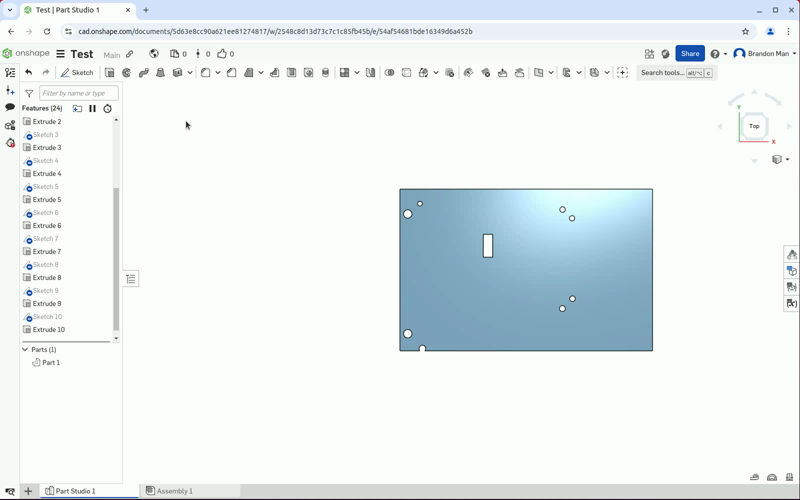
key(shift+h)
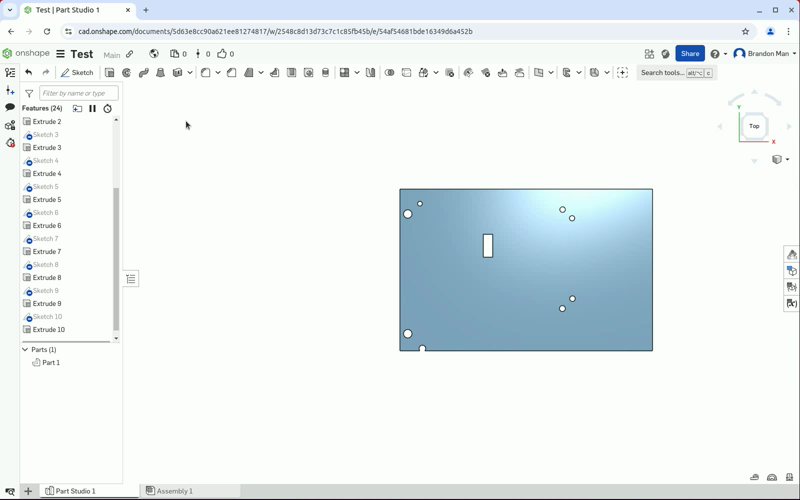
key(shift+7)
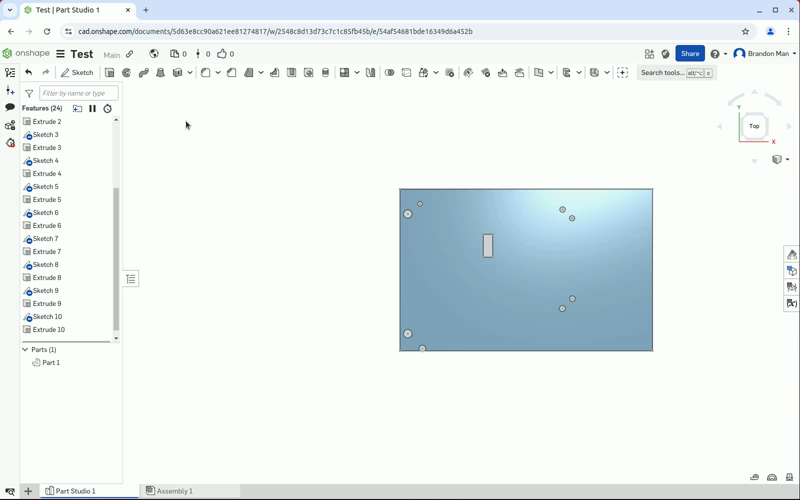
key(up, 3)
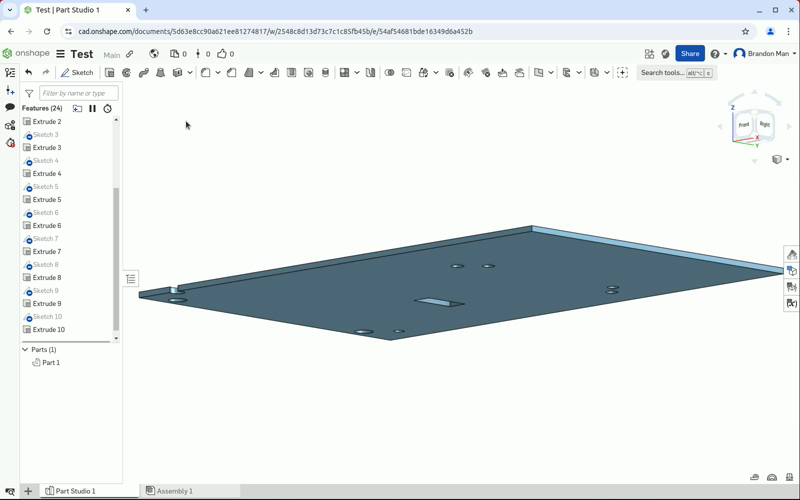
key(left, 3)
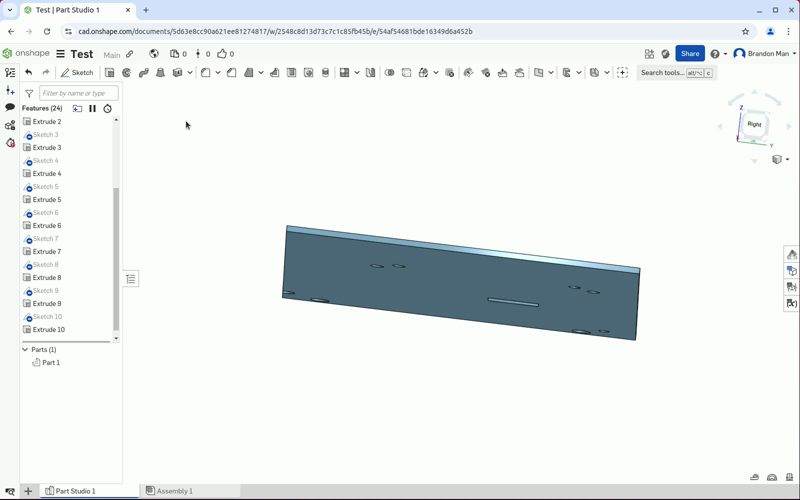
key(right, 3)
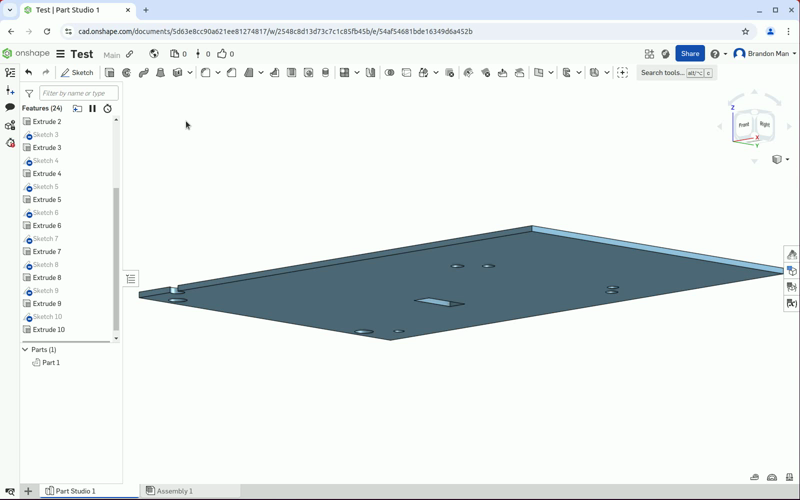
key(down, 3)
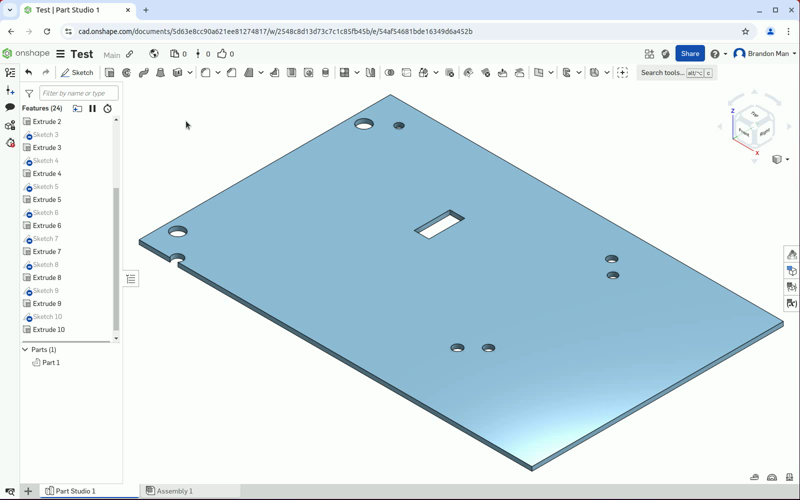
mouse_move(69, 85)
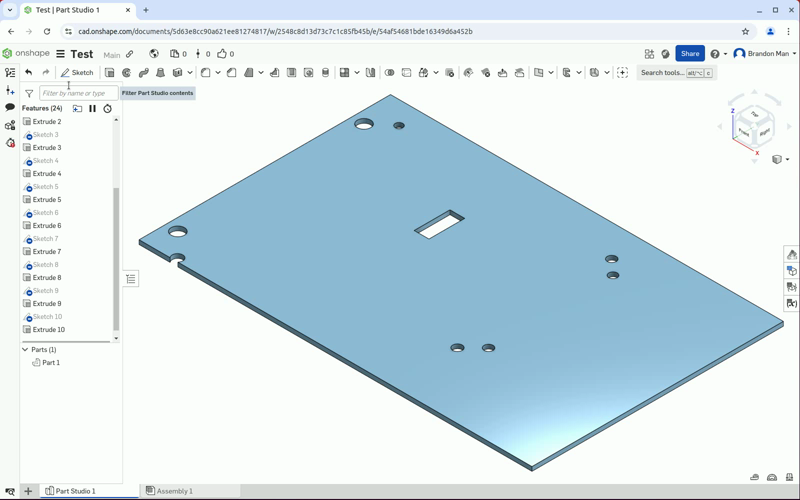
click(69, 85)